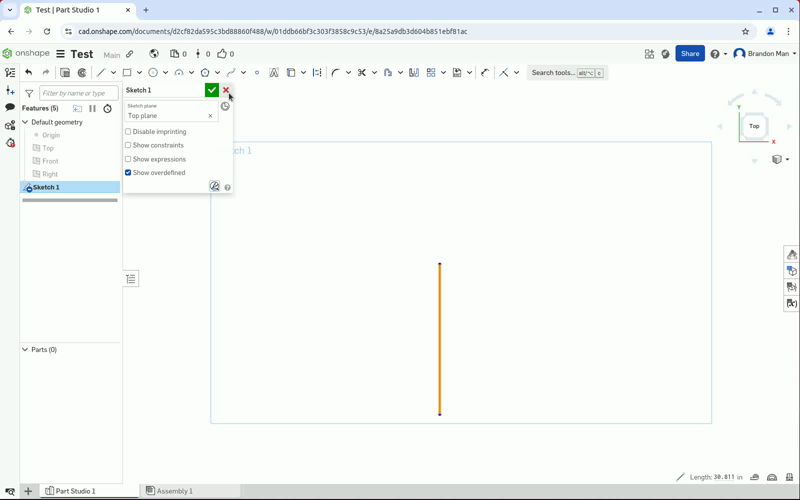
key(shift+h)
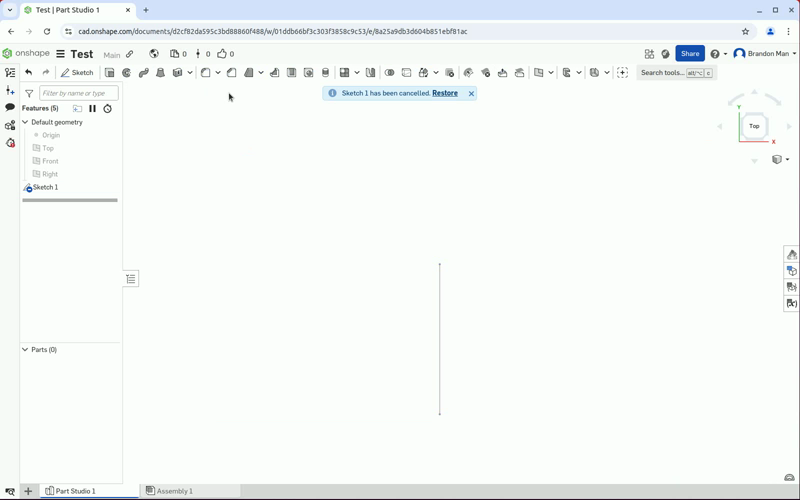
key(shift+s)
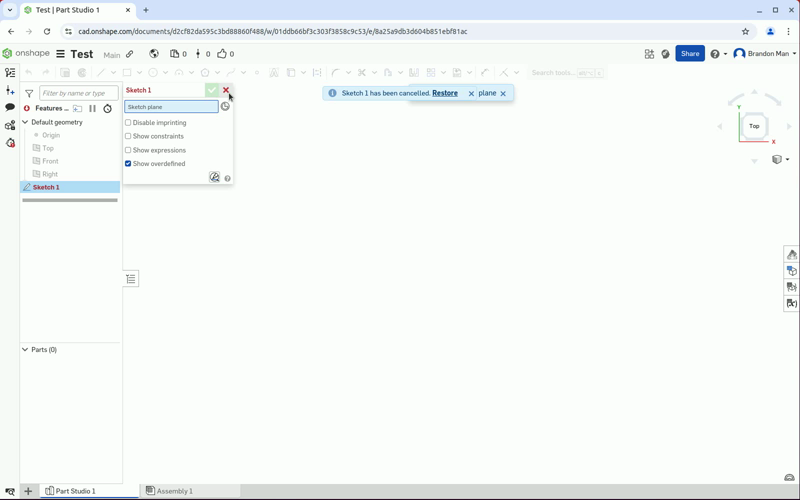
mouse_move(73, 150)
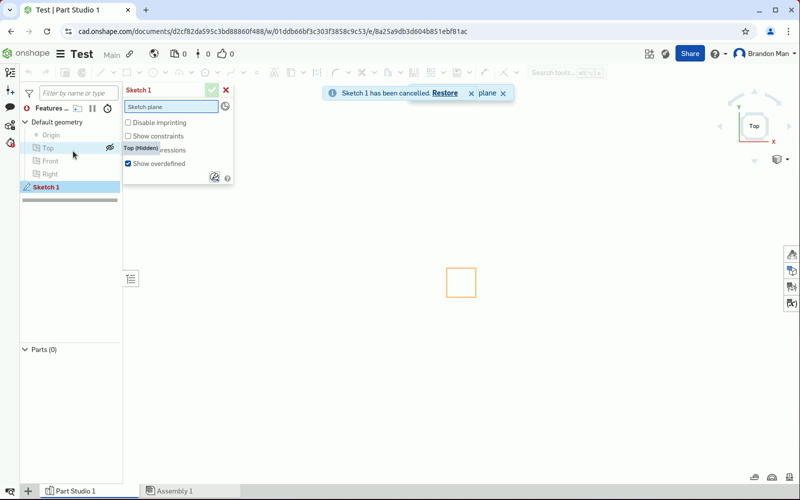
click(73, 150)
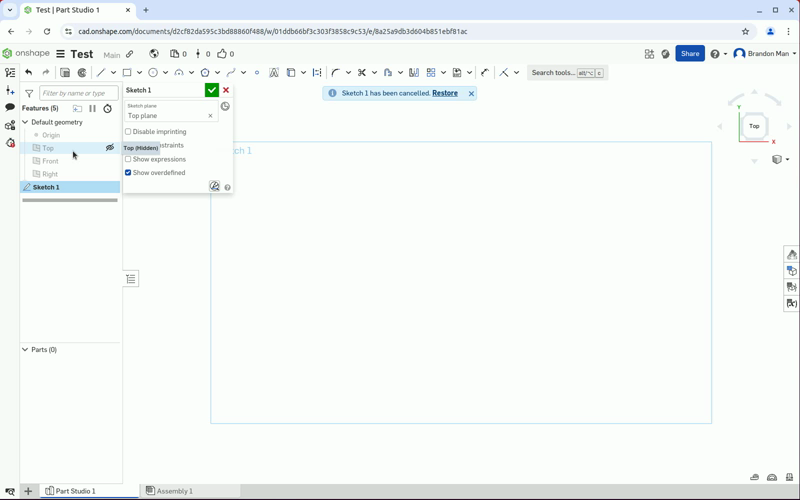
mouse_move(73, 352)
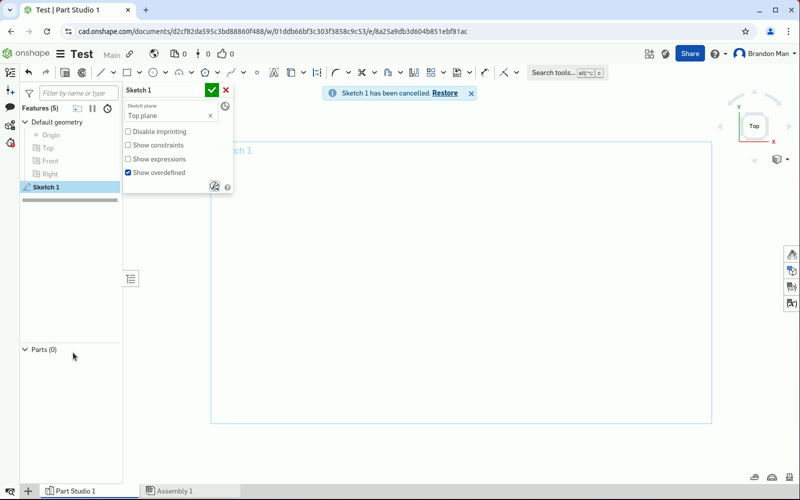
key(y)
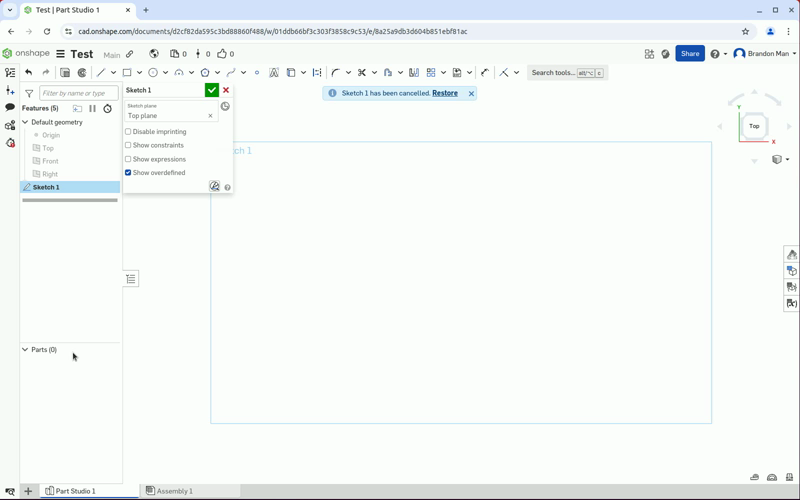
key(l)
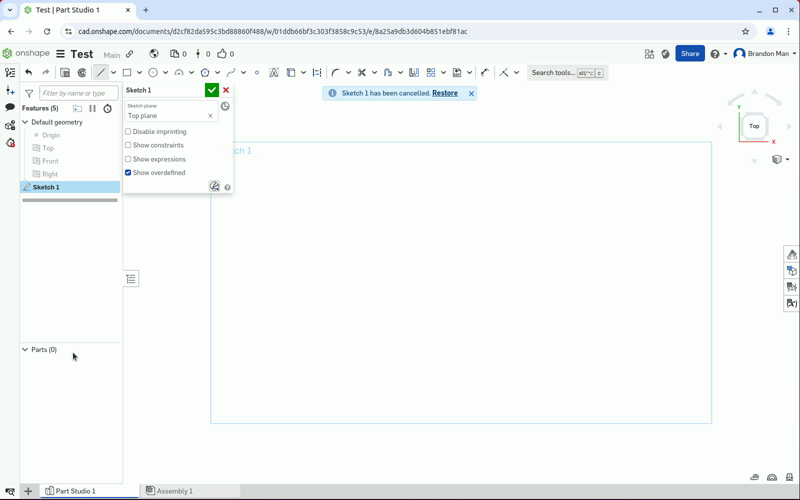
key_down(shift)
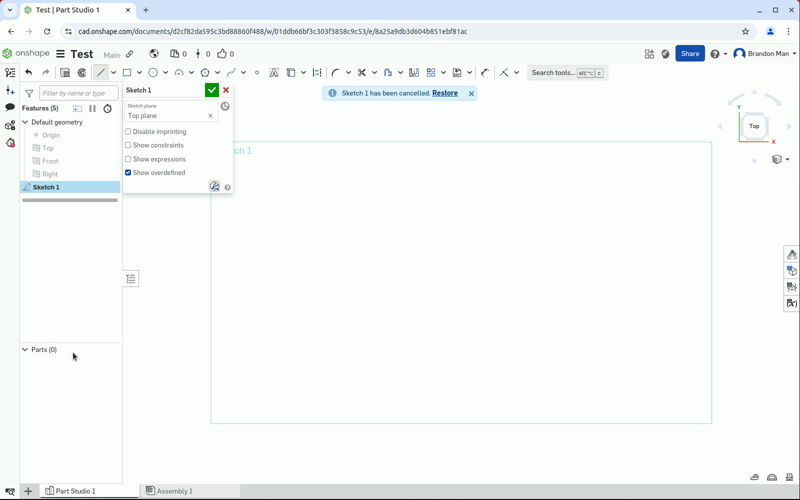
mouse_move(458, 285)
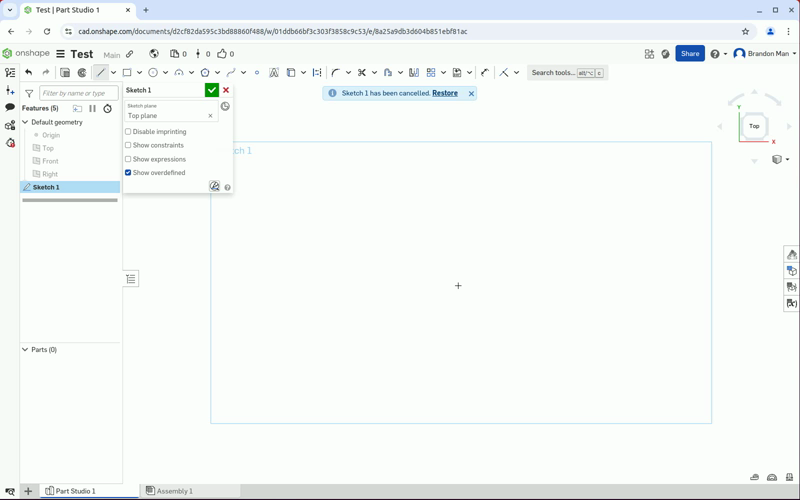
click(458, 285)
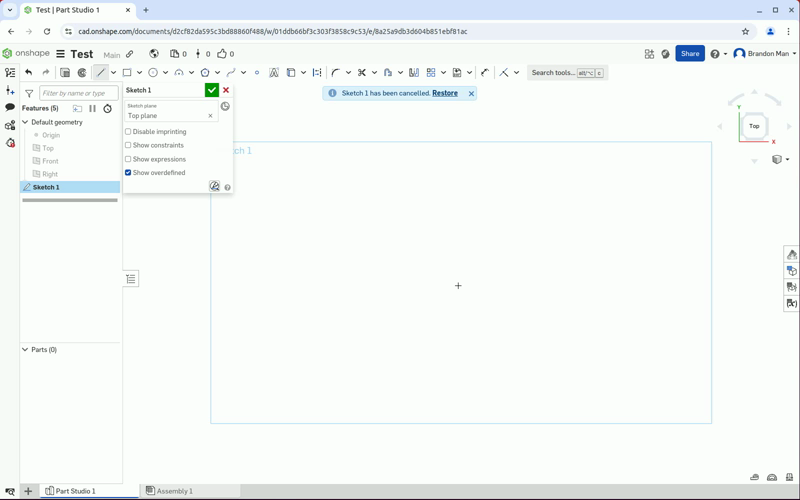
key_up(shift)
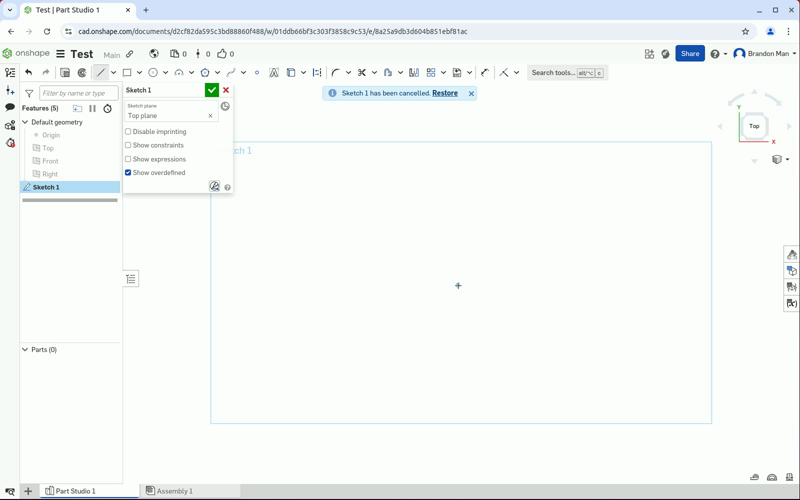
key_down(shift)
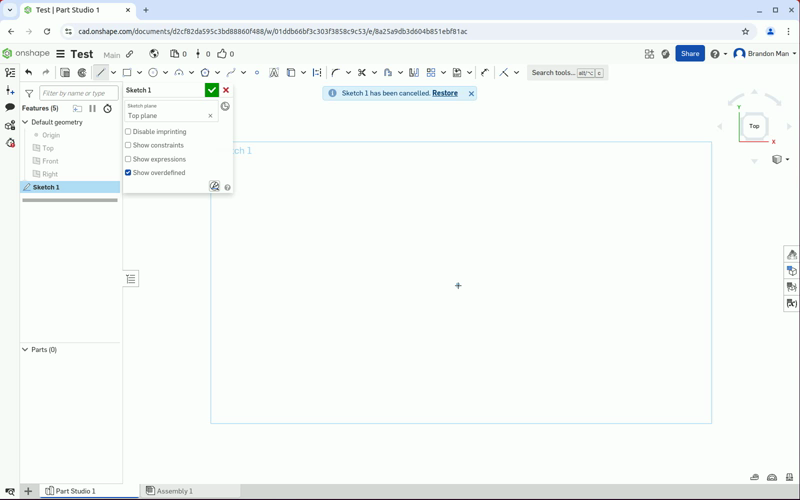
mouse_move(488, 285)
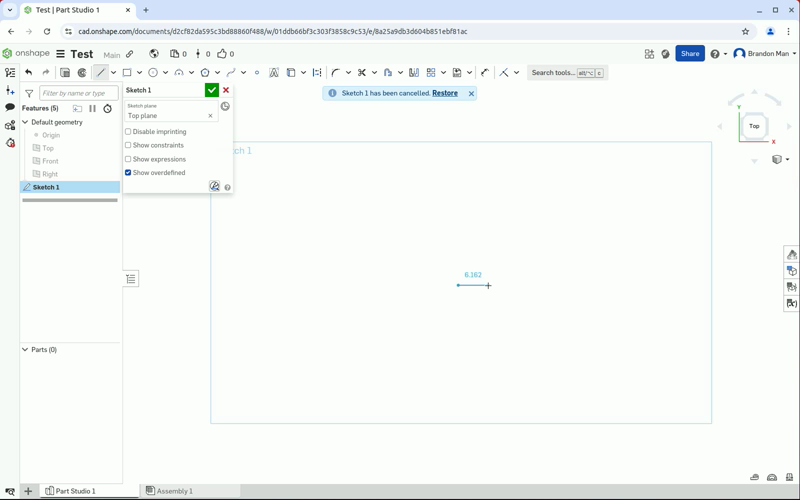
mouse_move(464, 285)
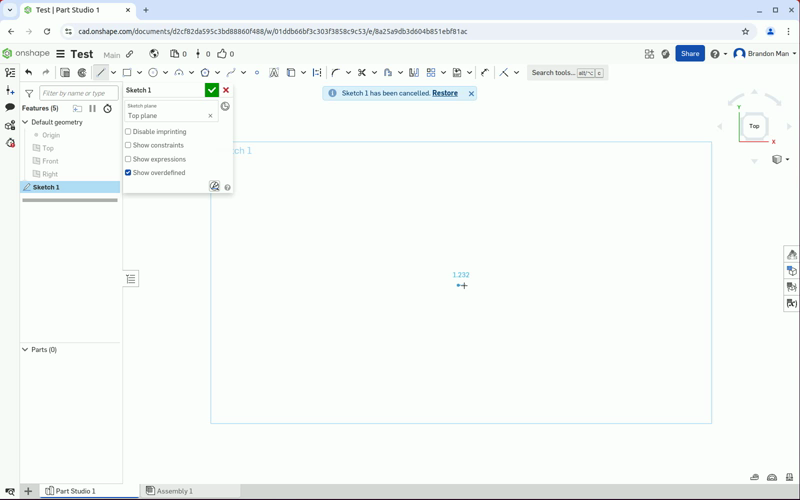
scroll(6)
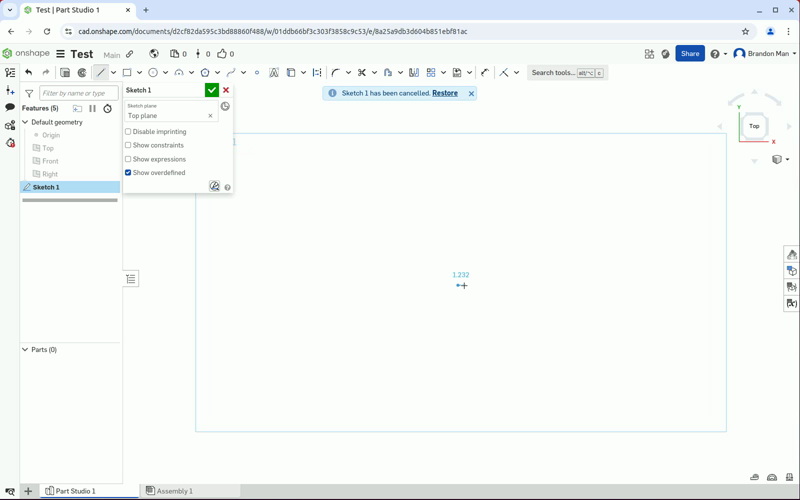
scroll(6)
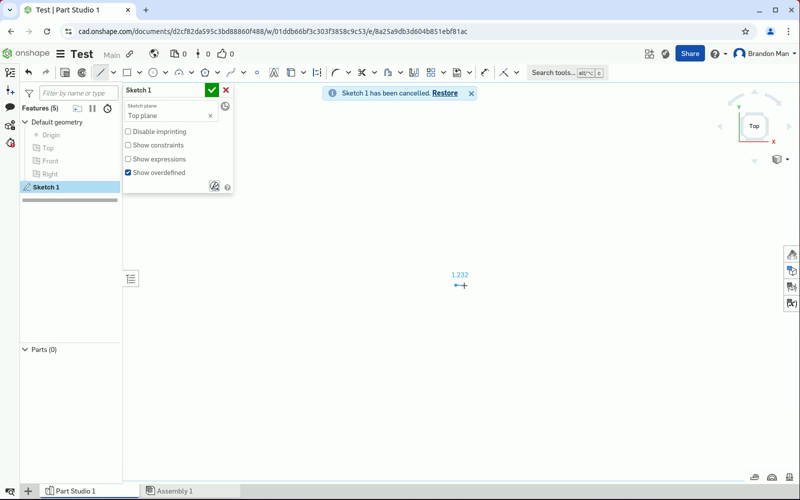
scroll(6)
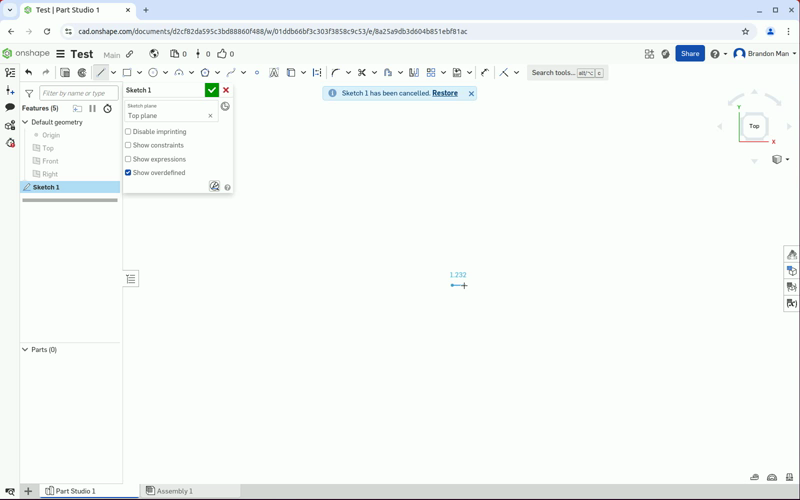
scroll(6)
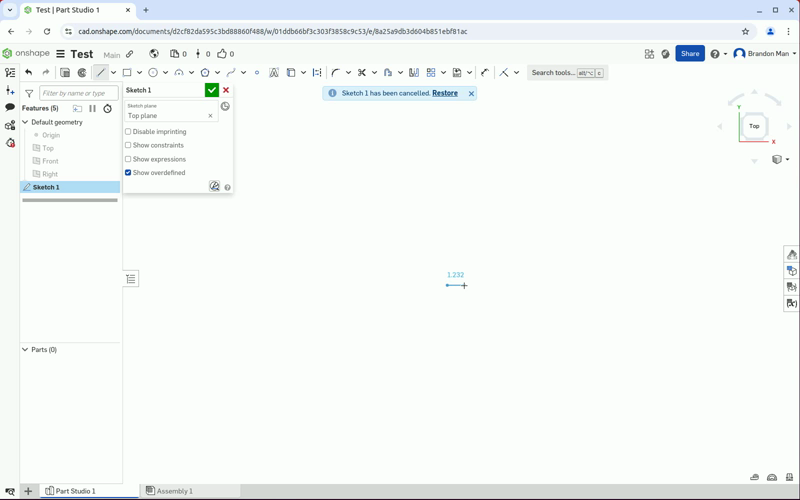
scroll(6)
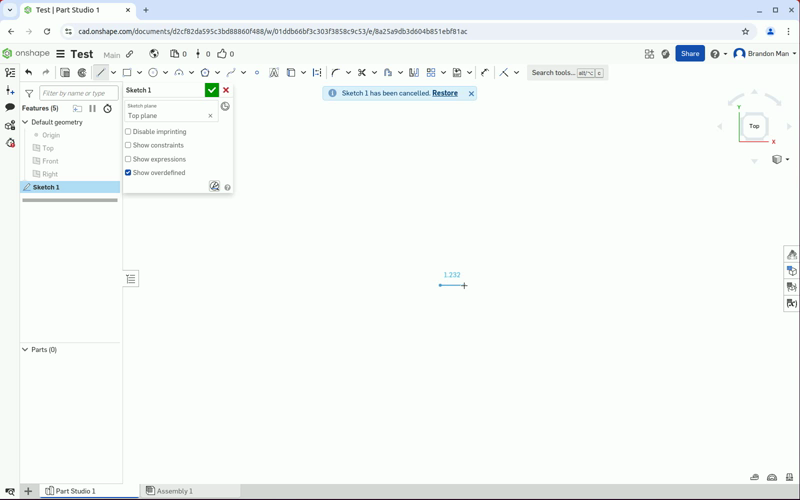
scroll(6)
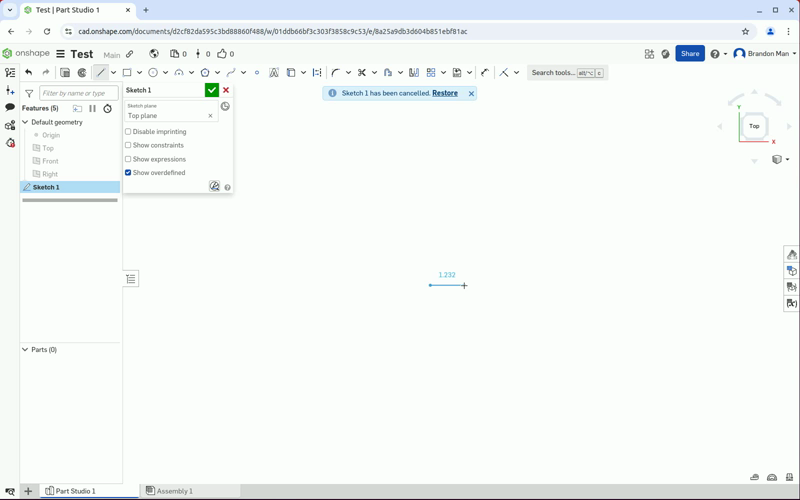
scroll(6)
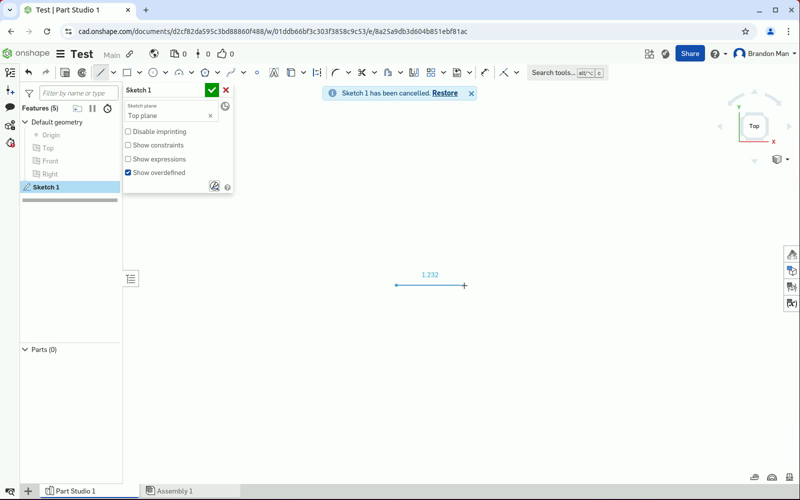
click(464, 285)
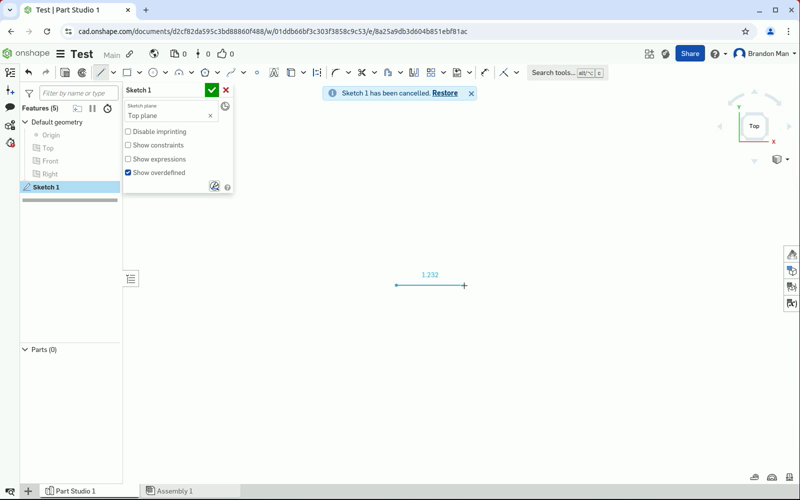
scroll(-6)
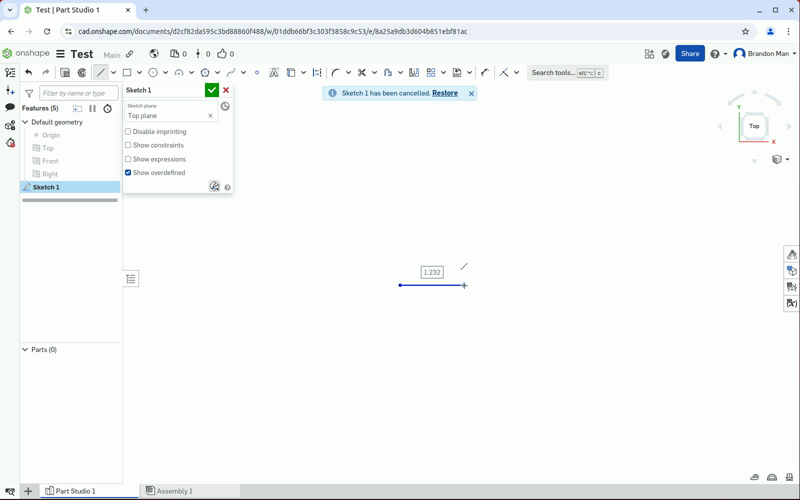
scroll(-6)
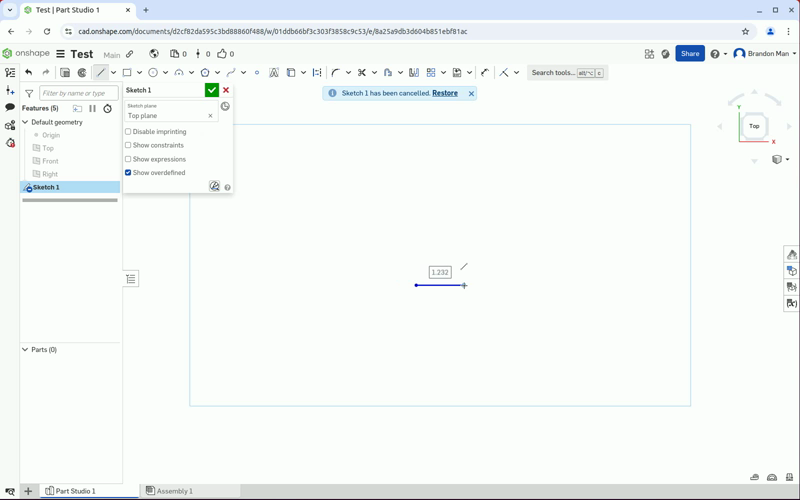
scroll(-6)
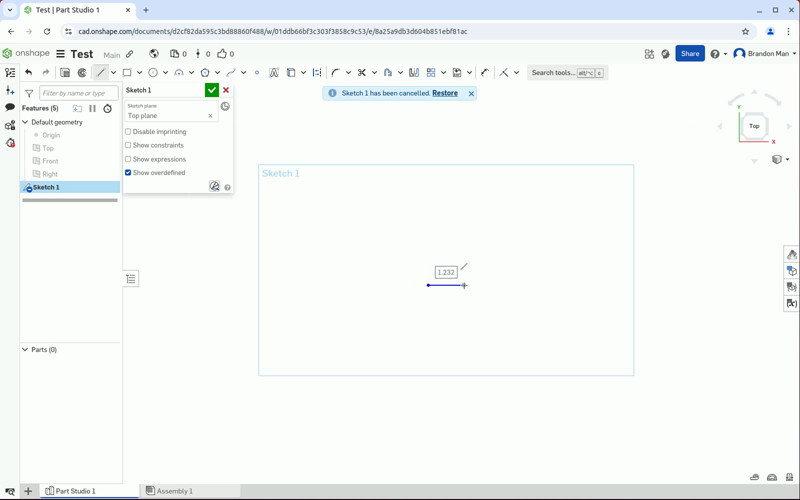
scroll(-6)
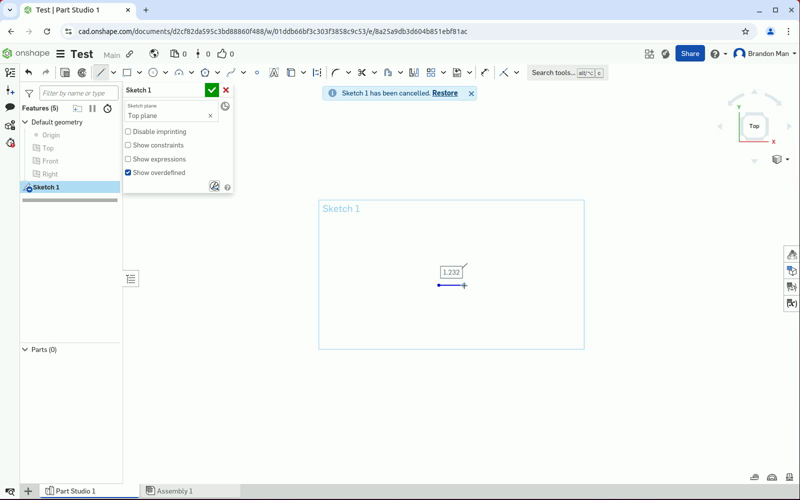
scroll(-6)
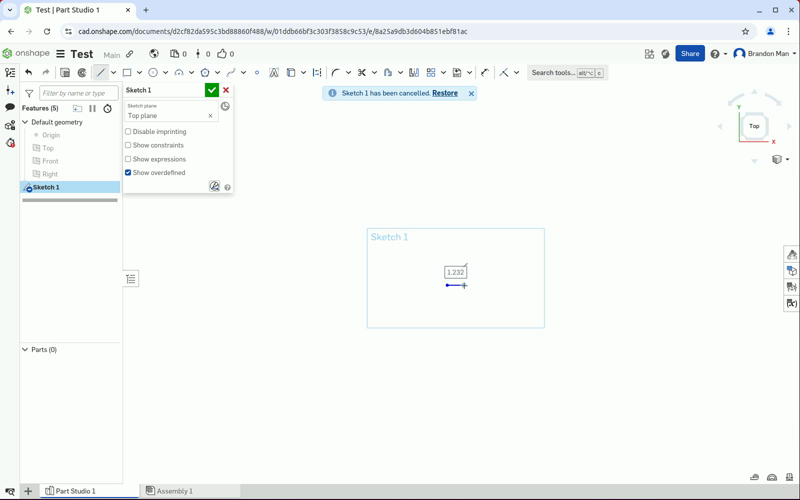
scroll(-6)
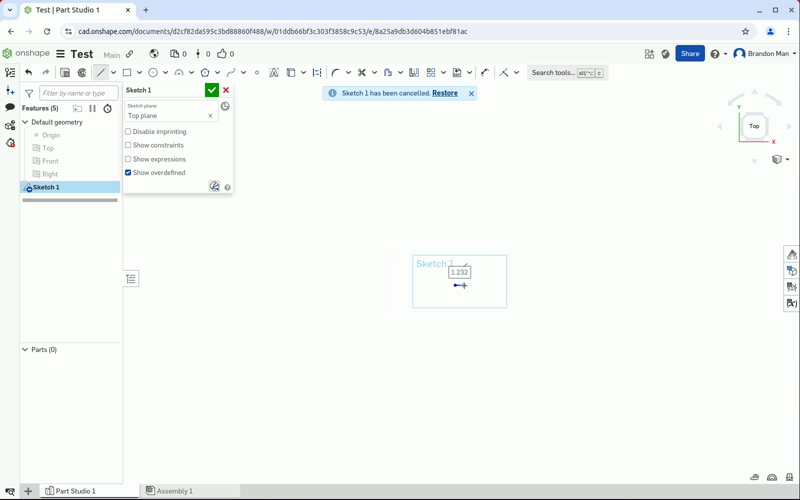
scroll(-6)
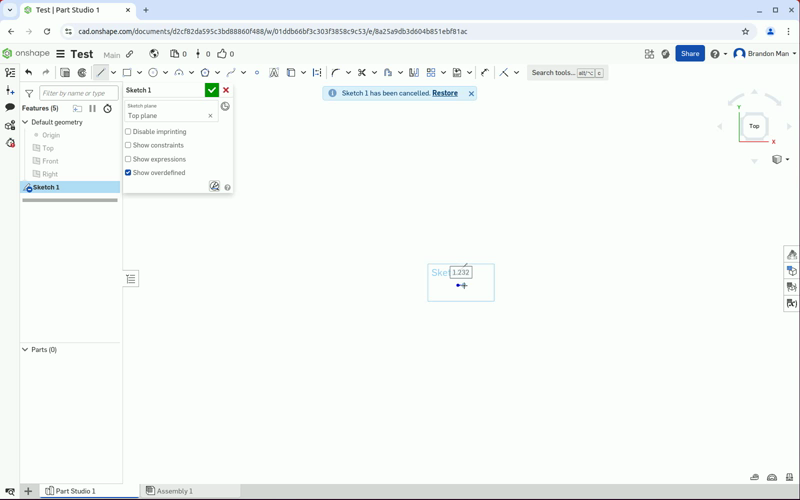
key_up(shift)
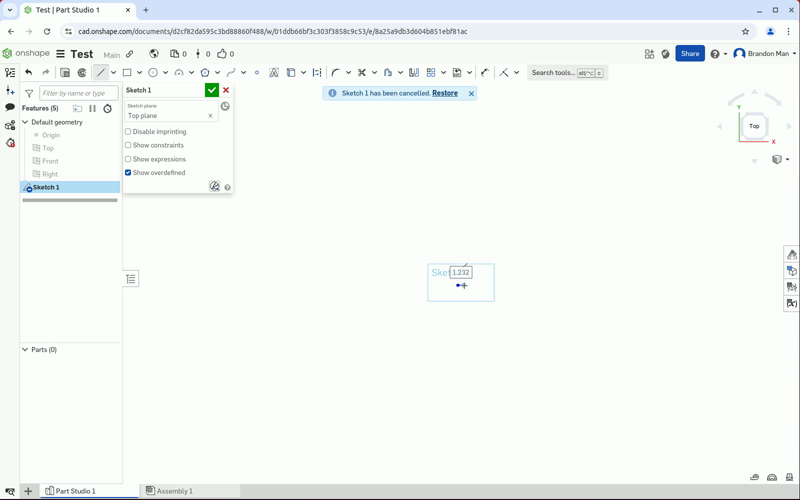
key_down(shift)
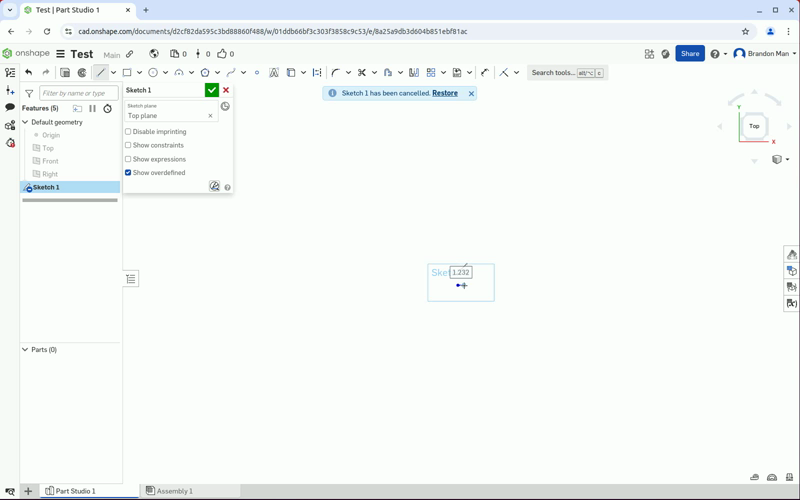
mouse_move(494, 285)
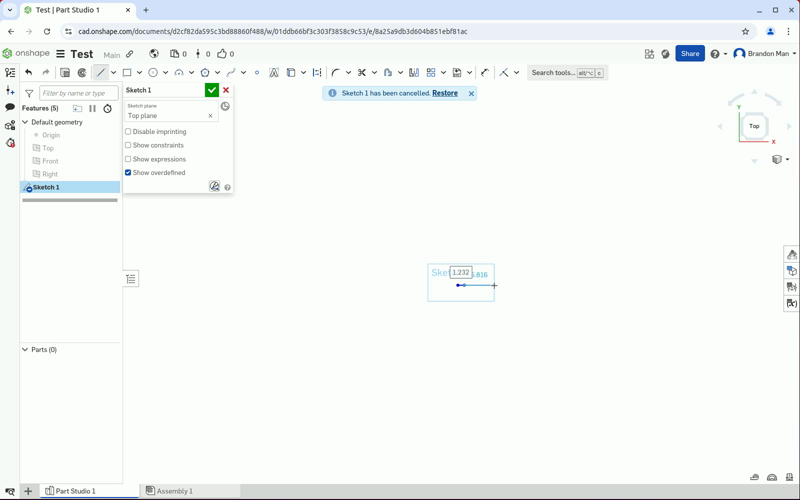
mouse_move(464, 279)
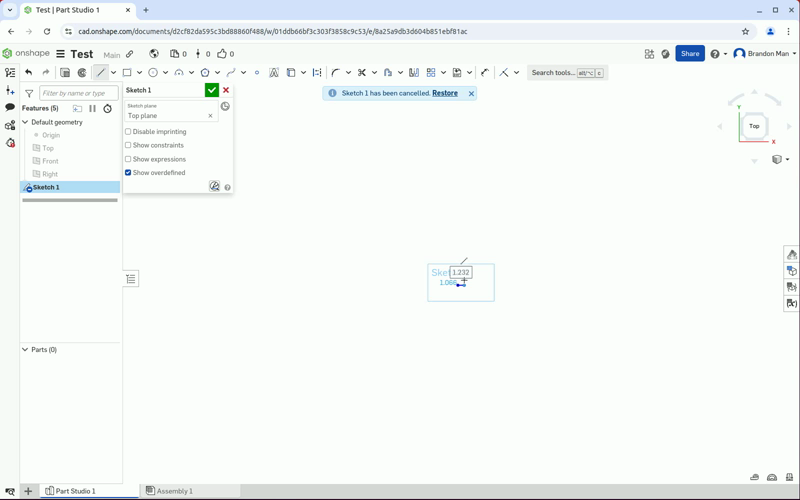
scroll(6)
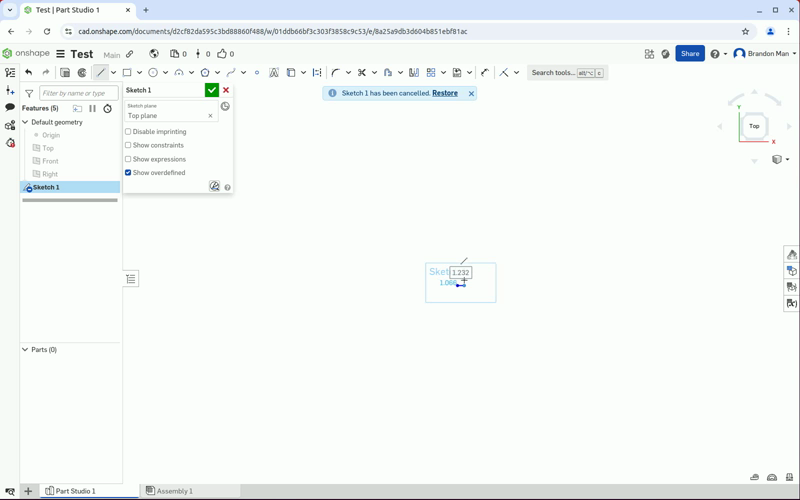
scroll(6)
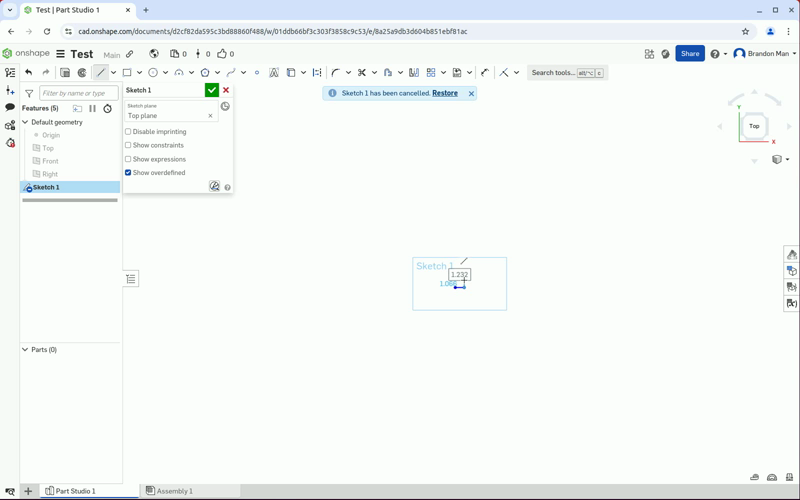
scroll(6)
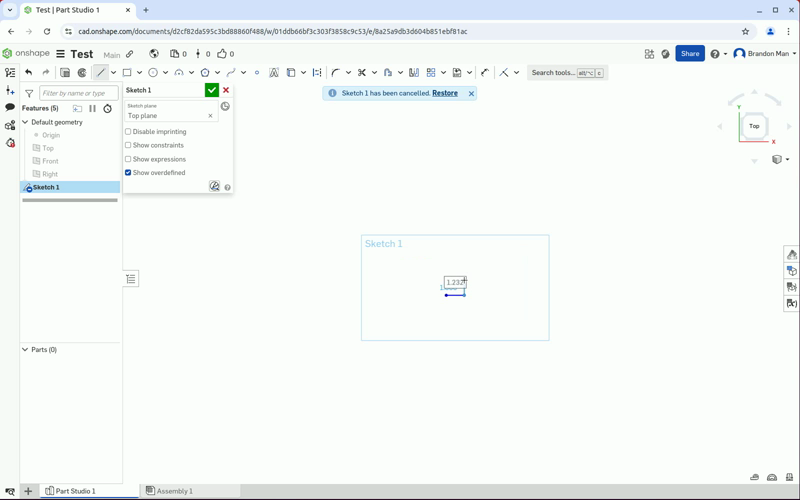
scroll(6)
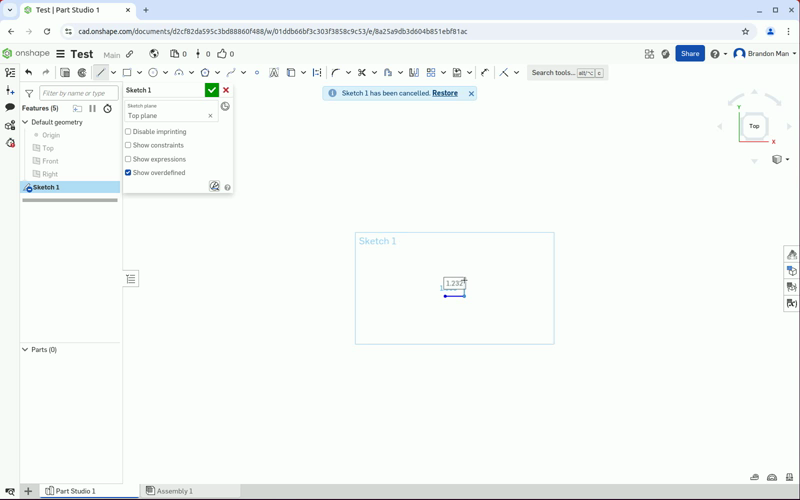
scroll(6)
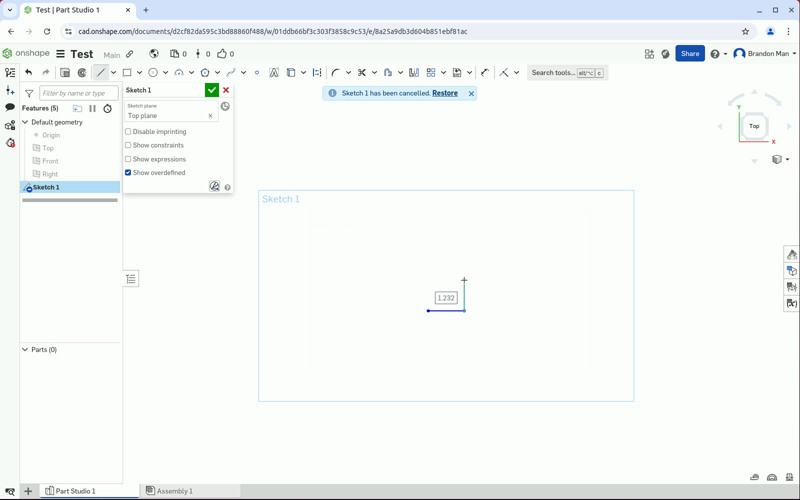
scroll(6)
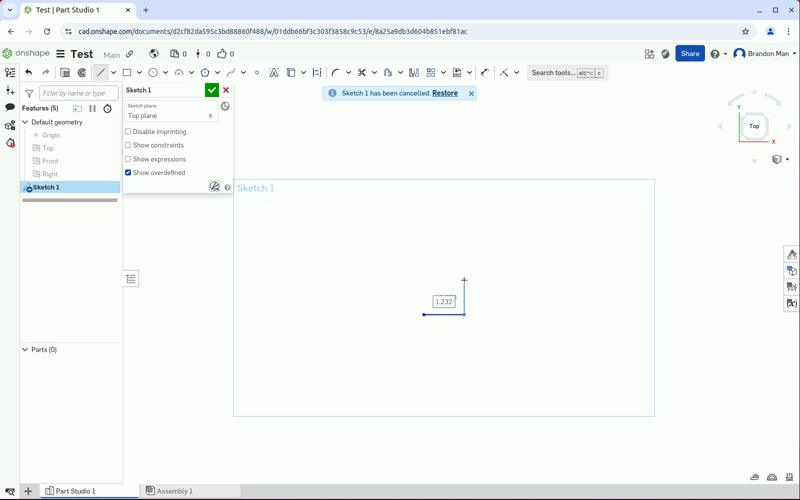
scroll(6)
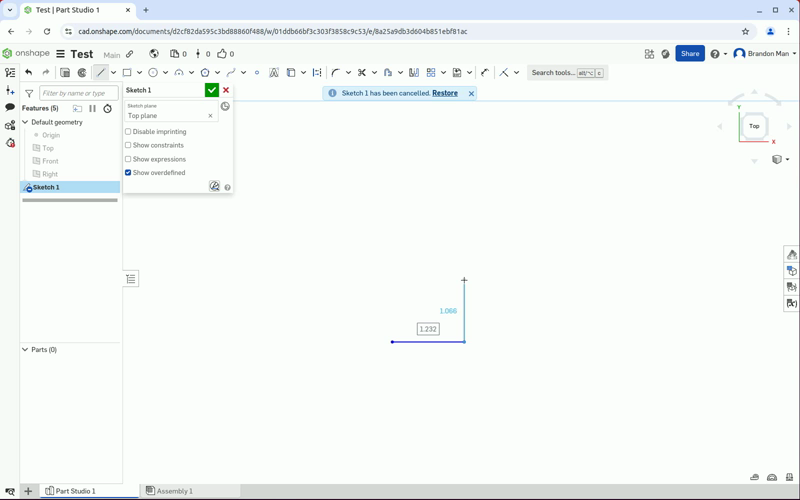
click(464, 279)
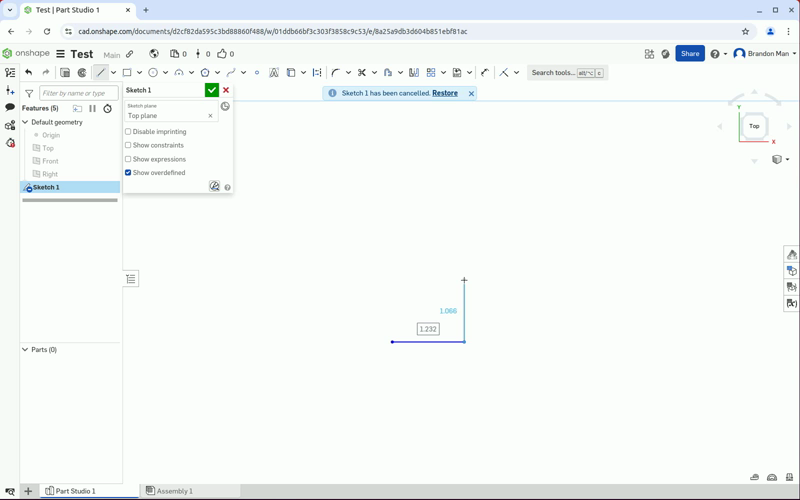
scroll(-6)
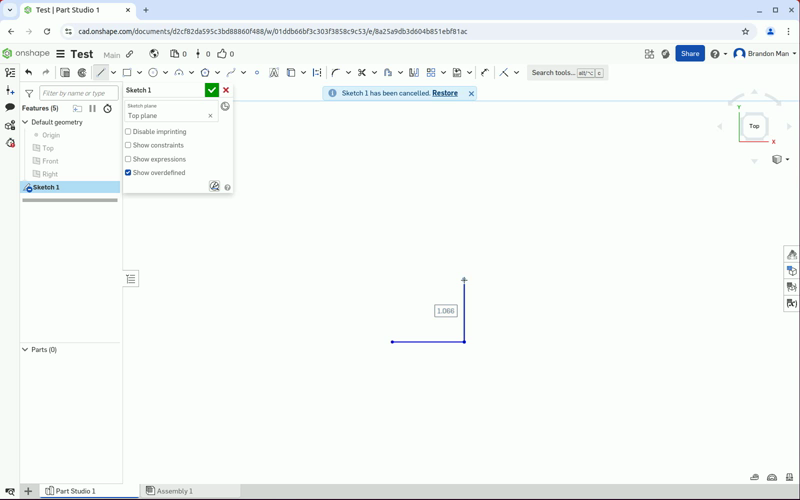
scroll(-6)
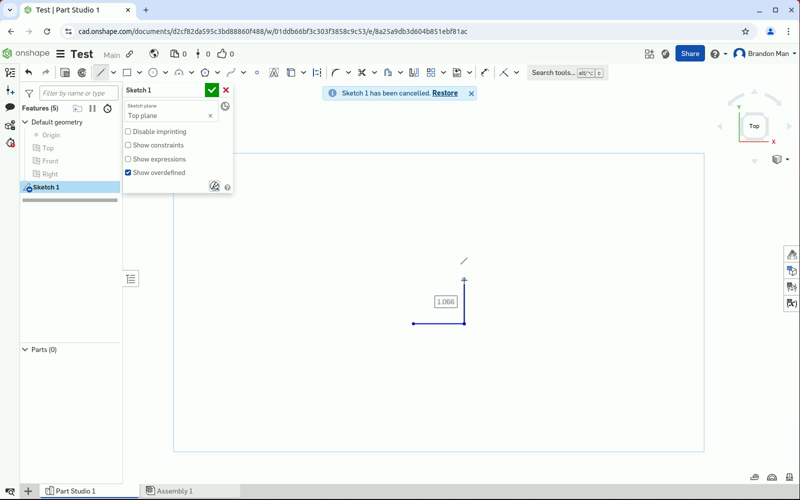
scroll(-6)
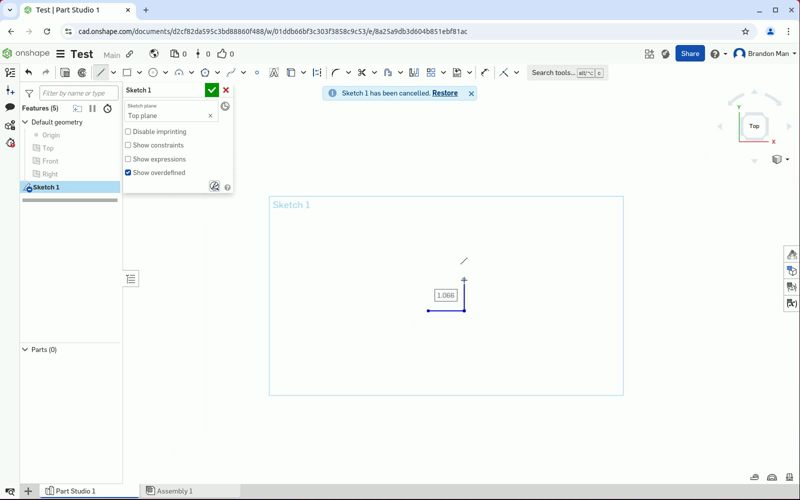
scroll(-6)
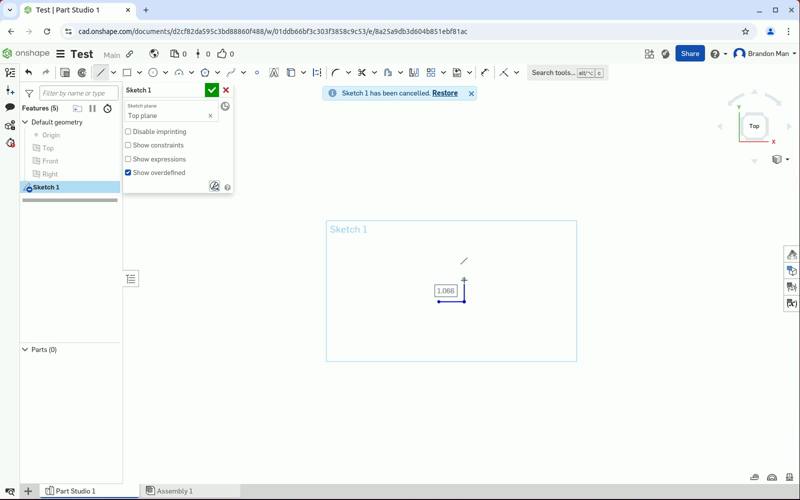
scroll(-6)
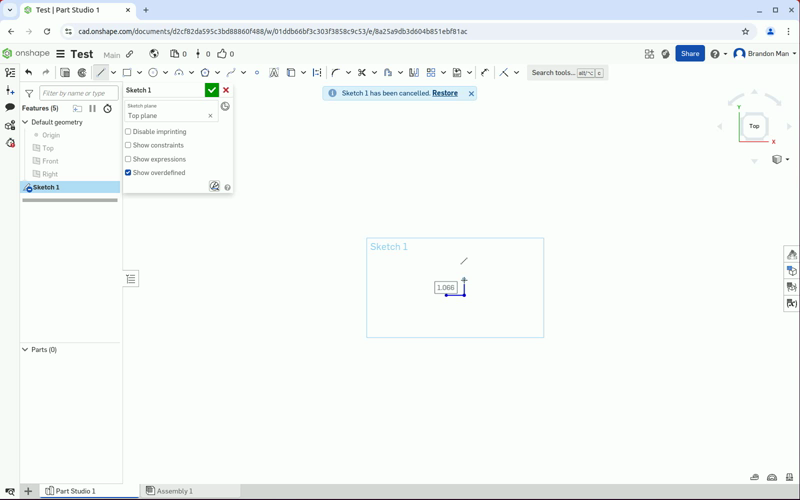
scroll(-6)
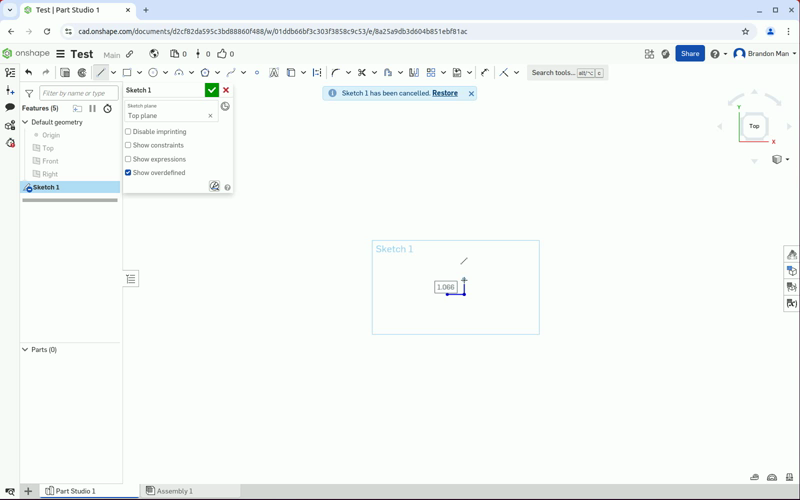
scroll(-6)
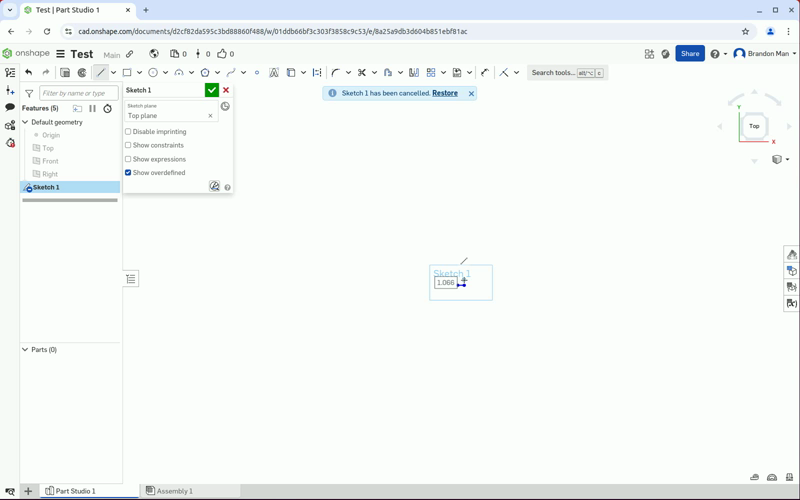
key_up(shift)
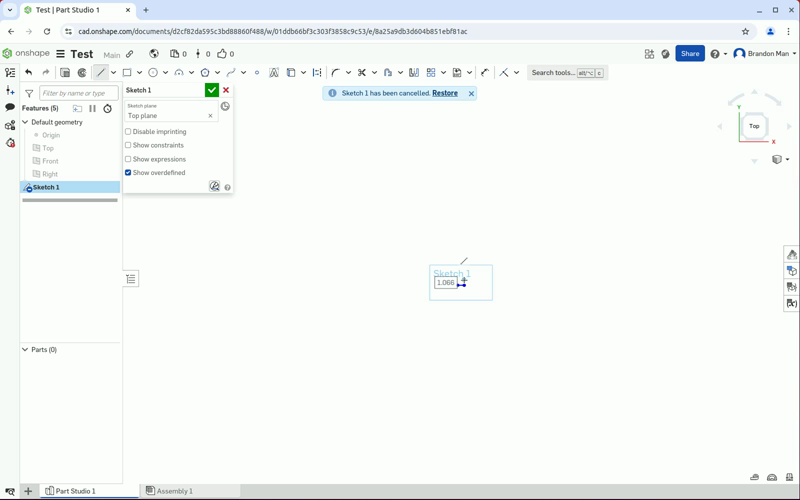
key_down(shift)
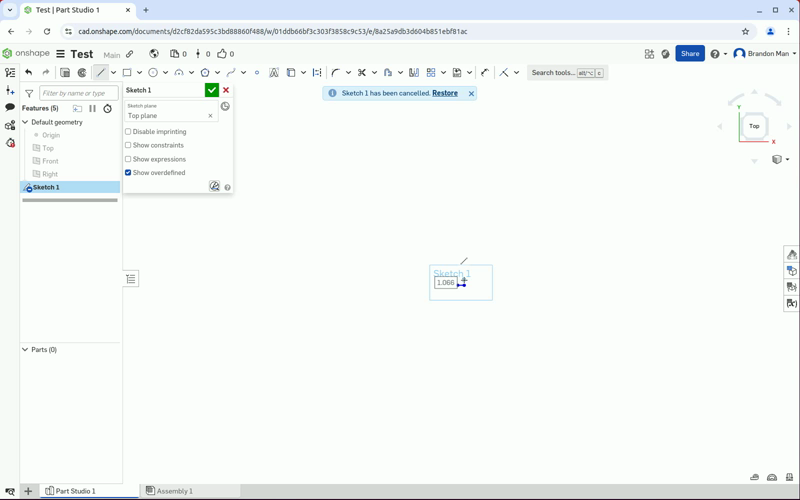
mouse_move(494, 279)
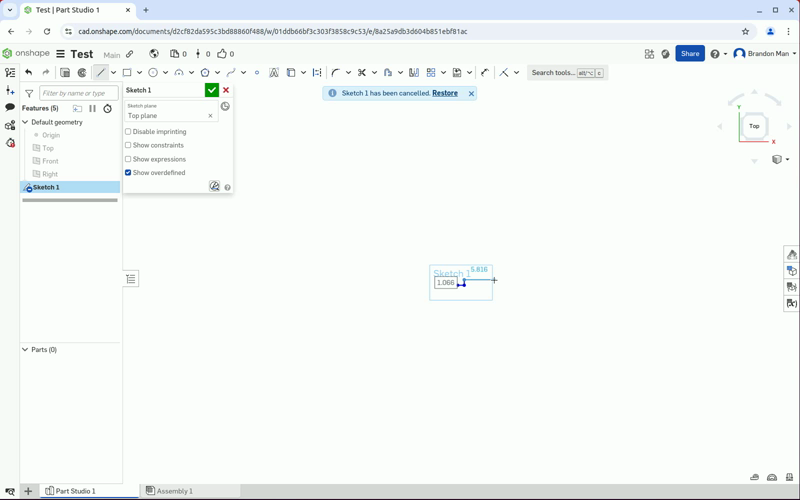
mouse_move(458, 279)
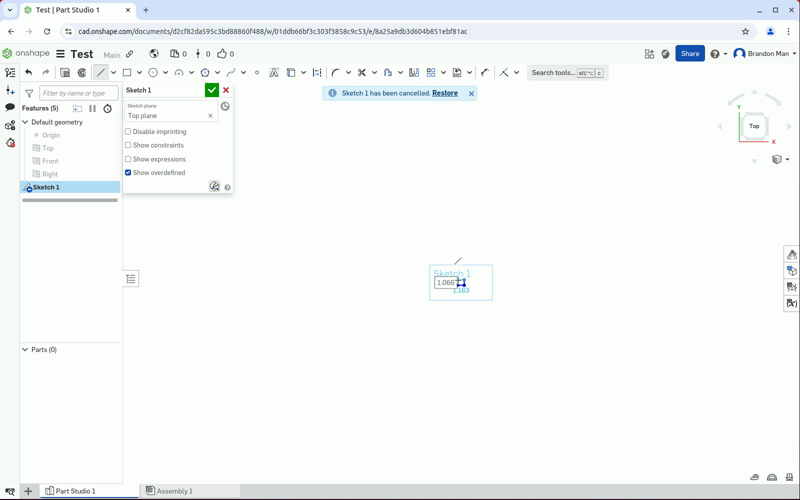
scroll(6)
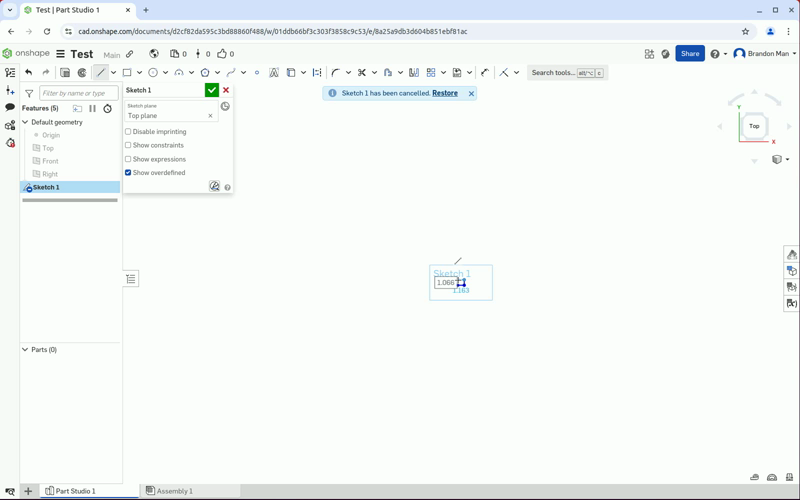
scroll(6)
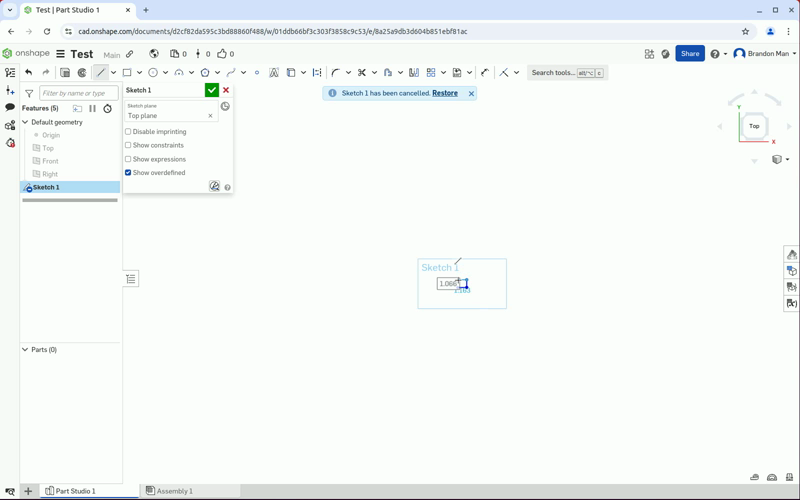
scroll(6)
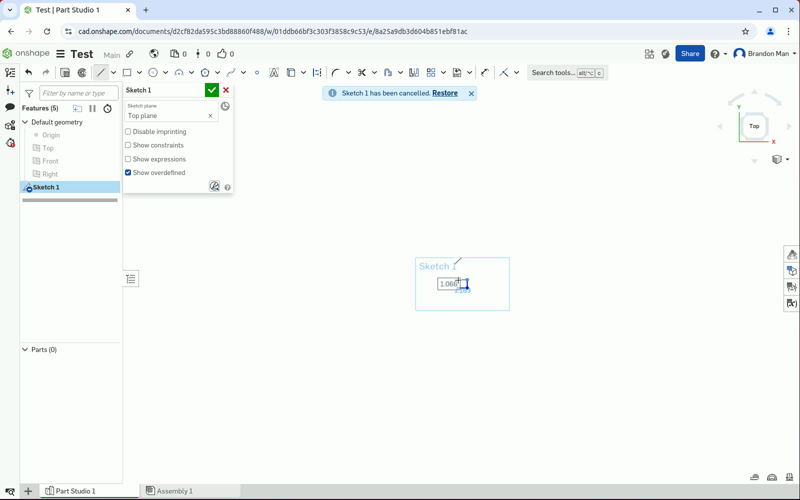
scroll(6)
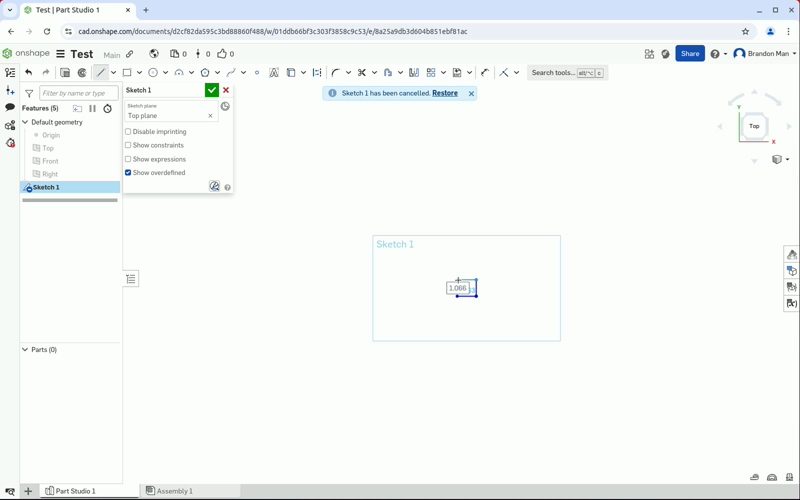
scroll(6)
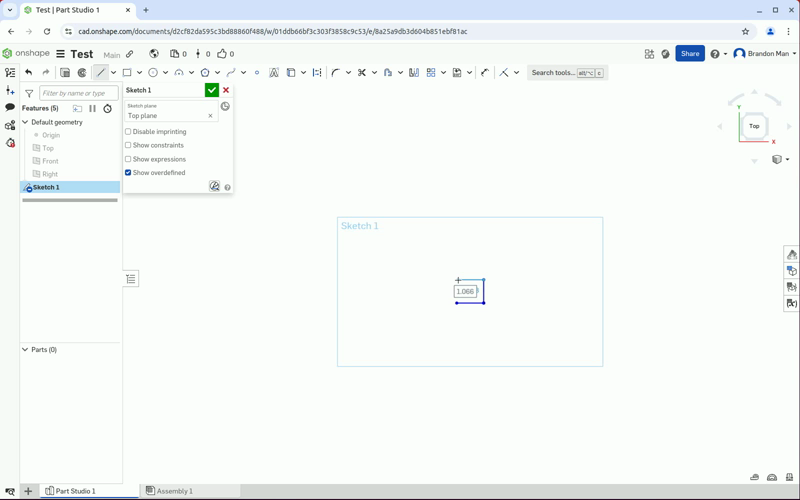
scroll(6)
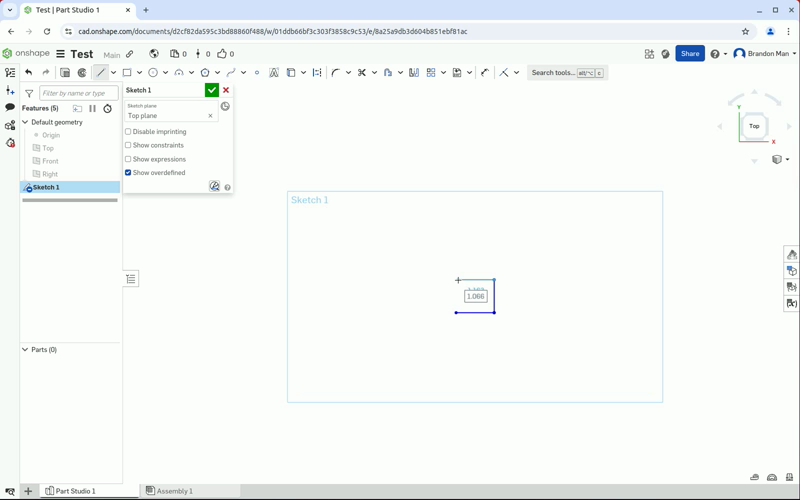
scroll(6)
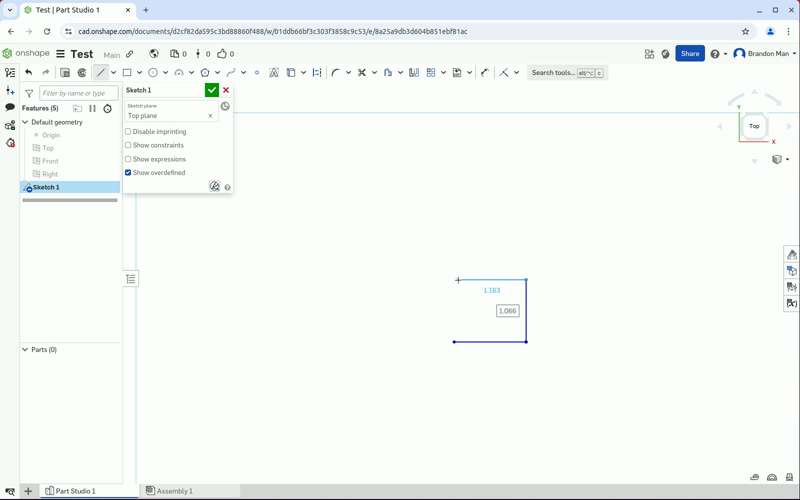
click(458, 279)
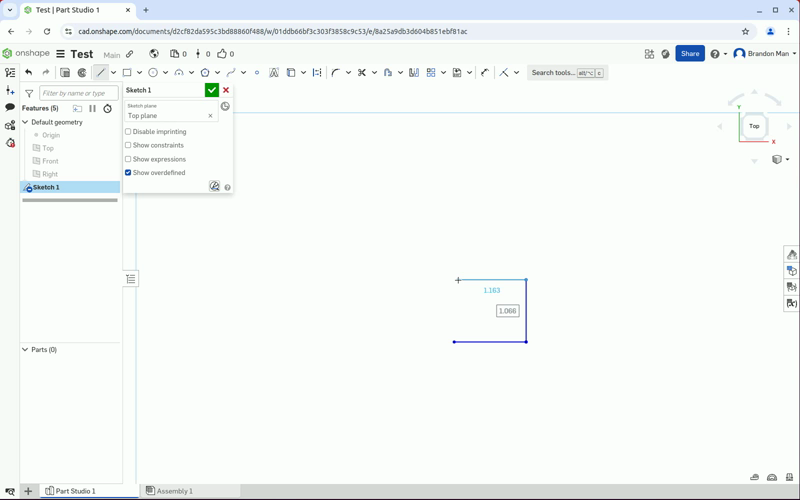
scroll(-6)
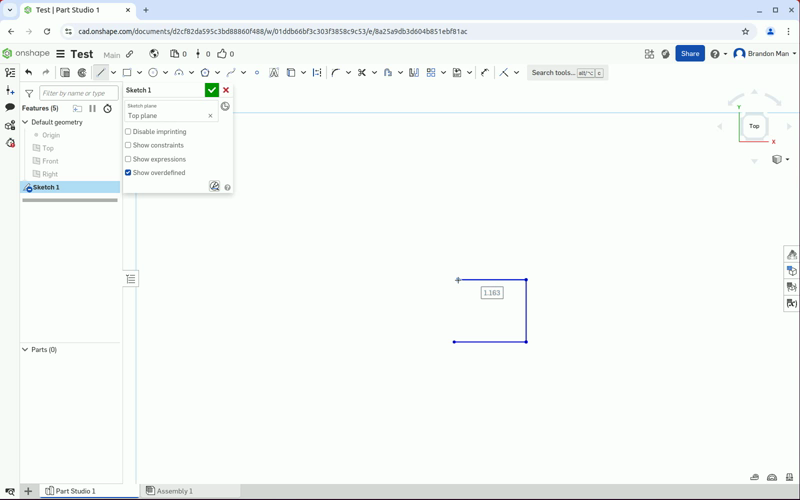
scroll(-6)
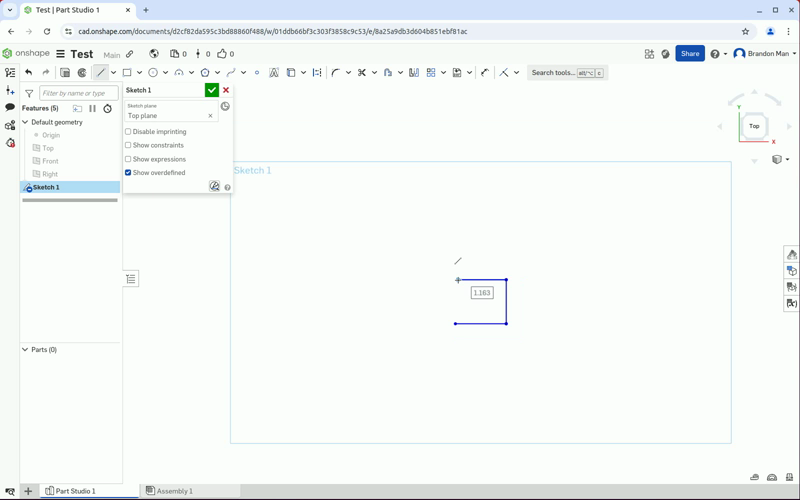
scroll(-6)
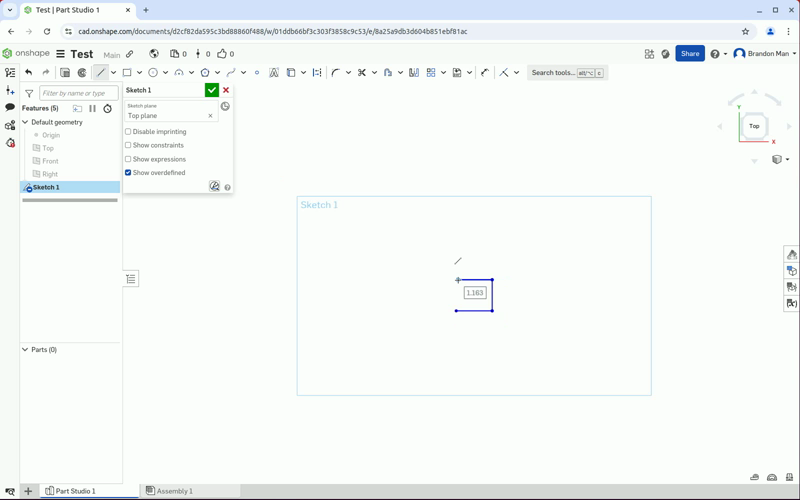
scroll(-6)
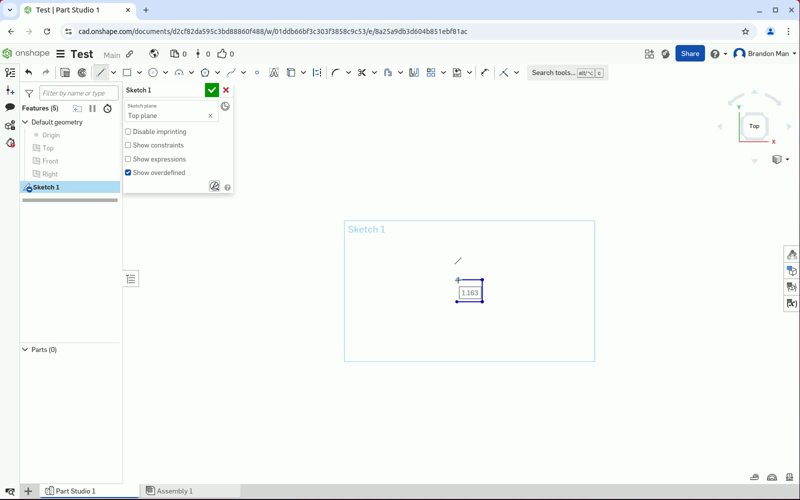
scroll(-6)
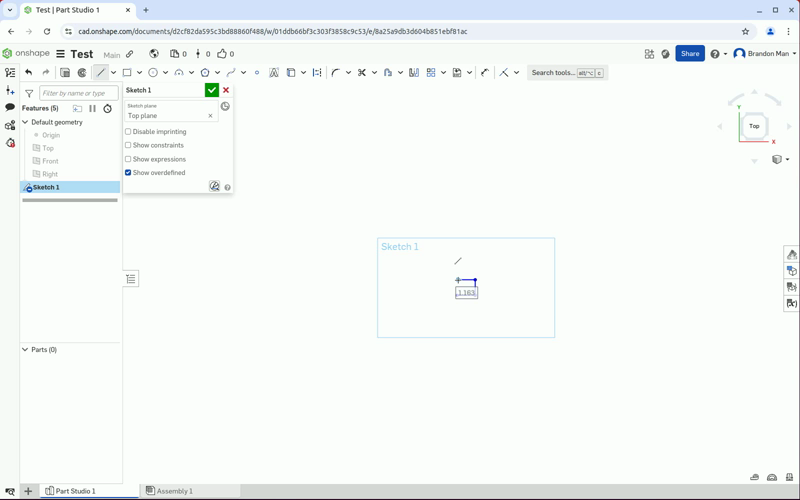
scroll(-6)
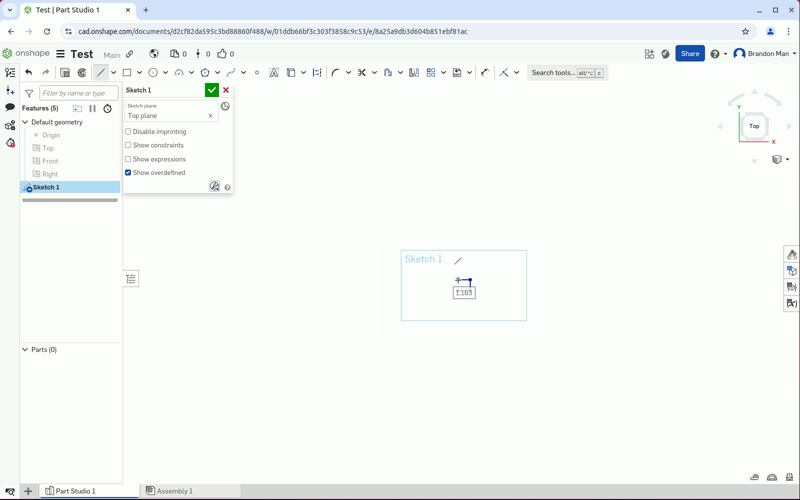
scroll(-6)
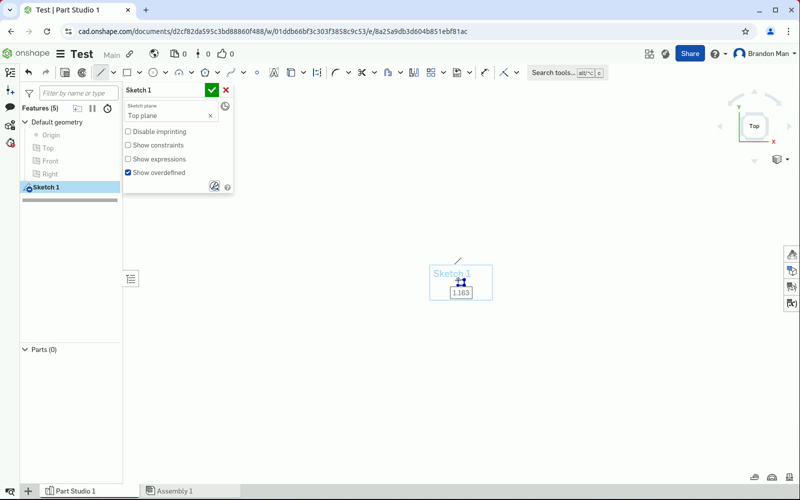
key_up(shift)
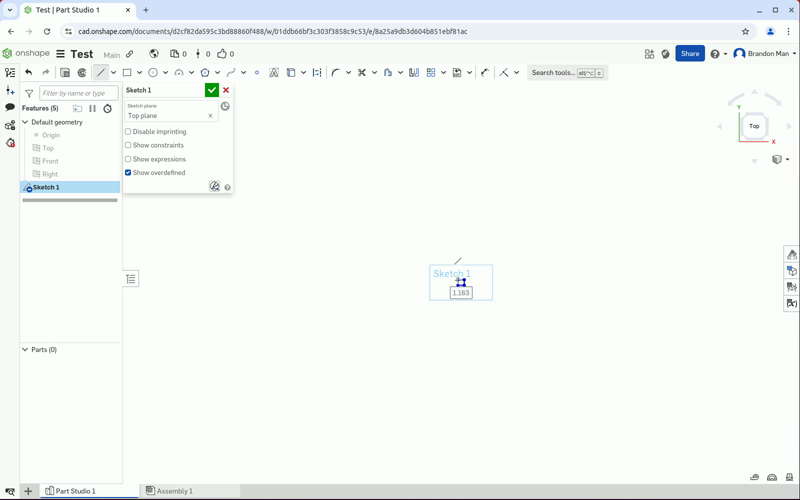
mouse_move(488, 279)
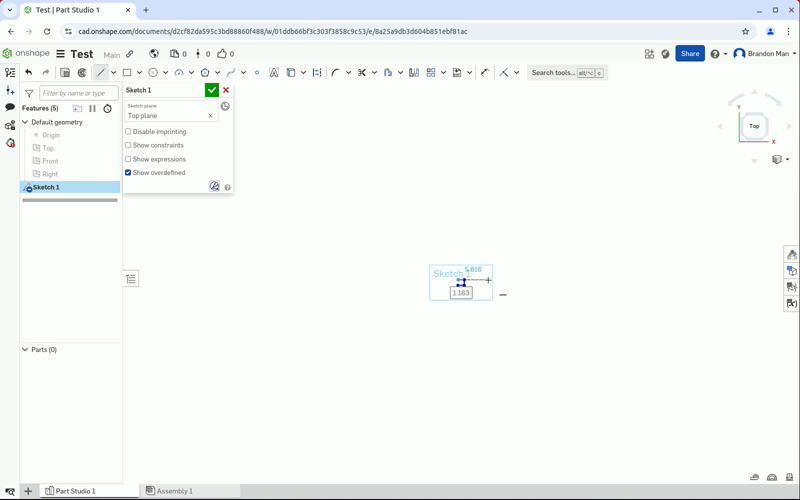
key_down(shift)
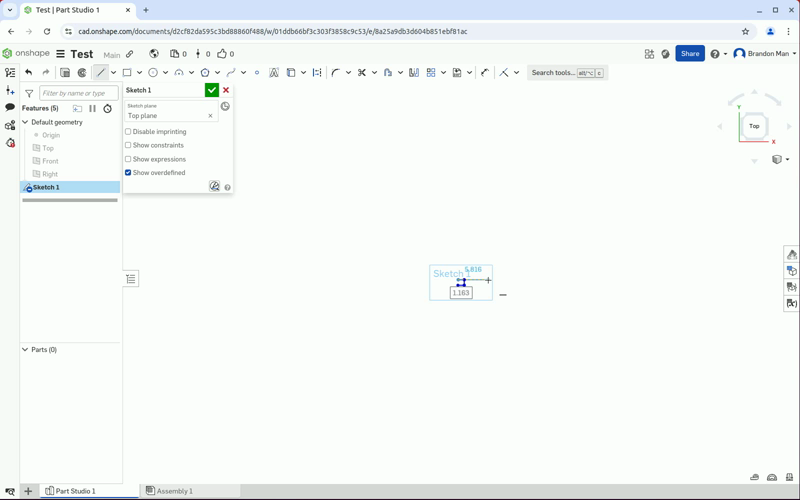
mouse_move(458, 285)
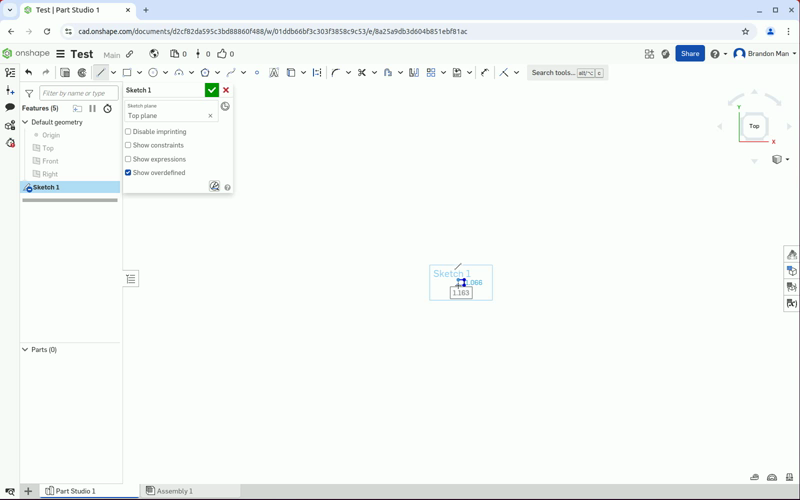
scroll(6)
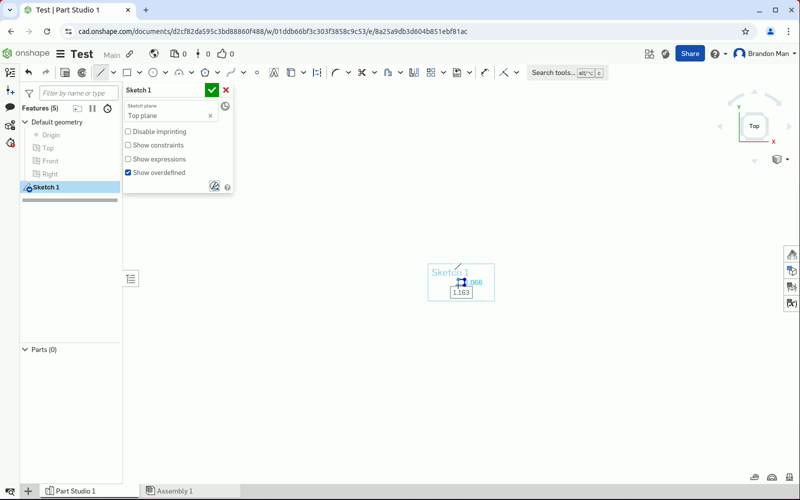
scroll(6)
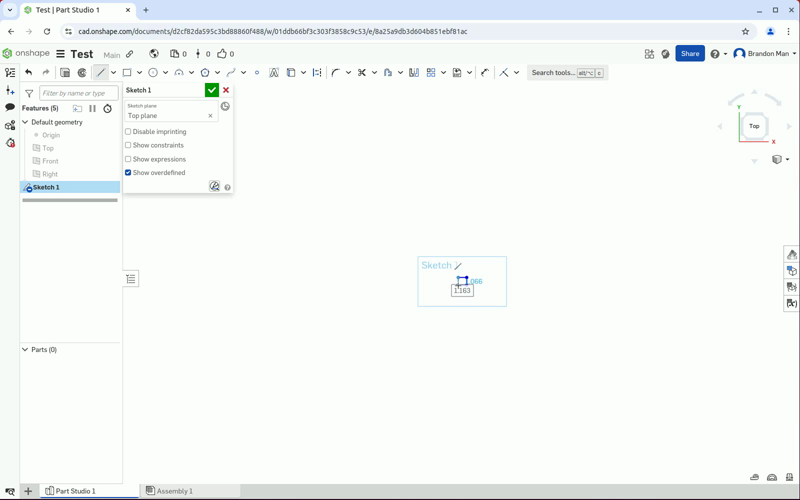
scroll(6)
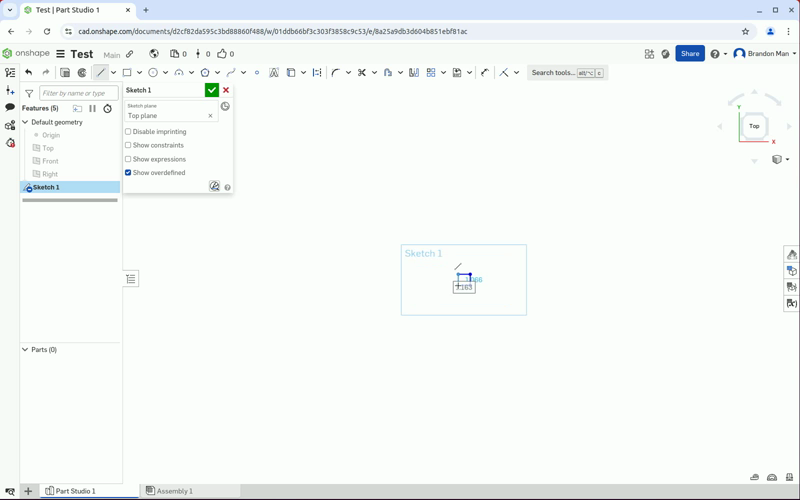
scroll(6)
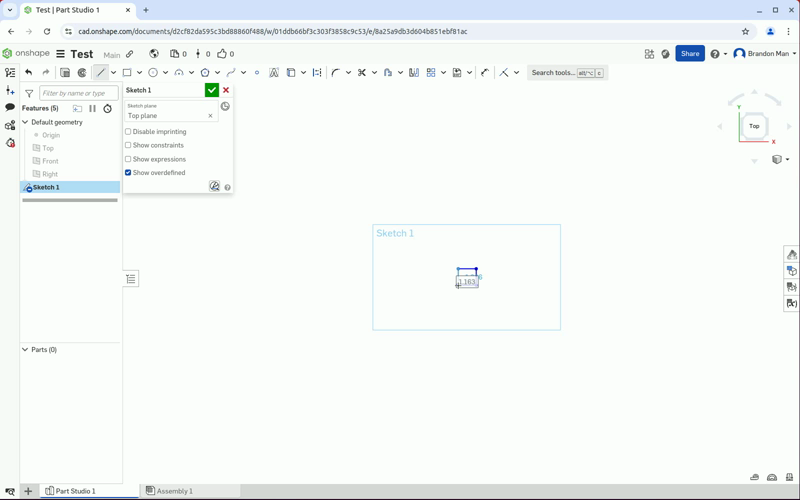
scroll(6)
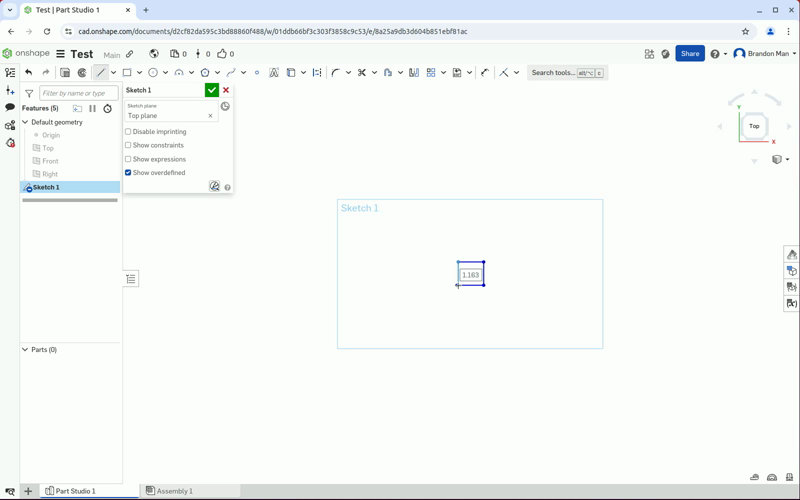
scroll(6)
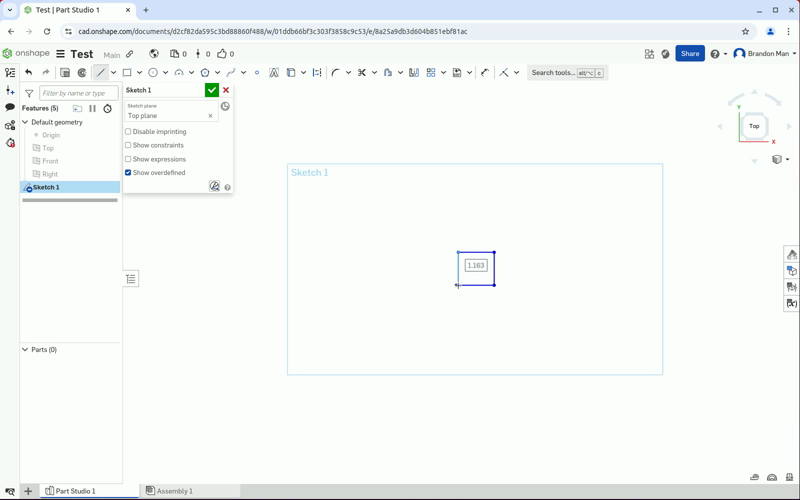
scroll(6)
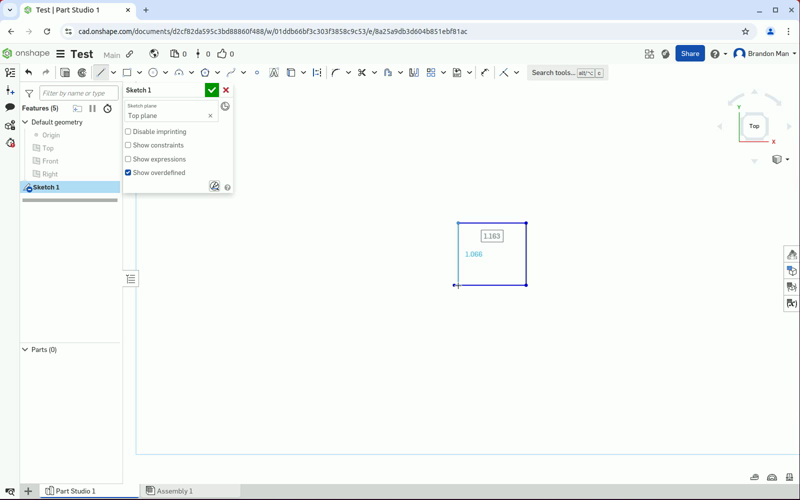
key_up(shift)
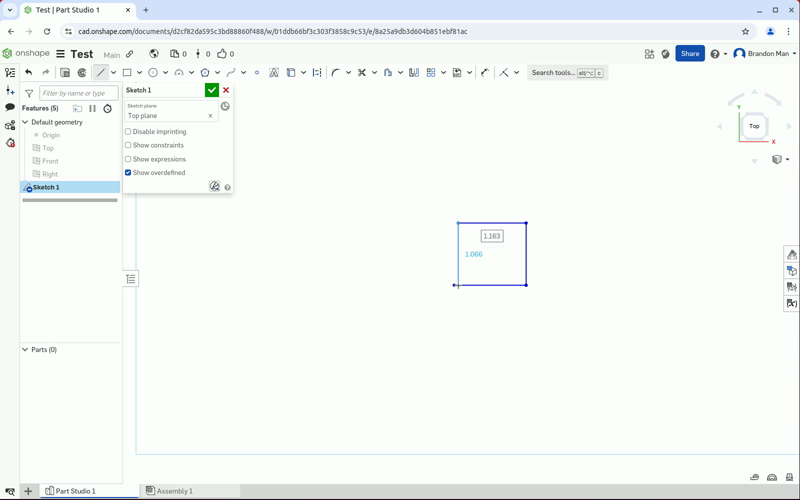
click(458, 285)
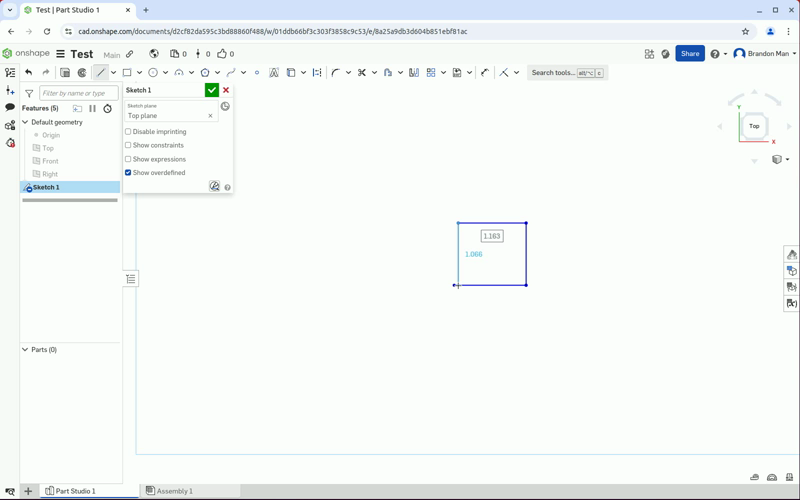
scroll(-6)
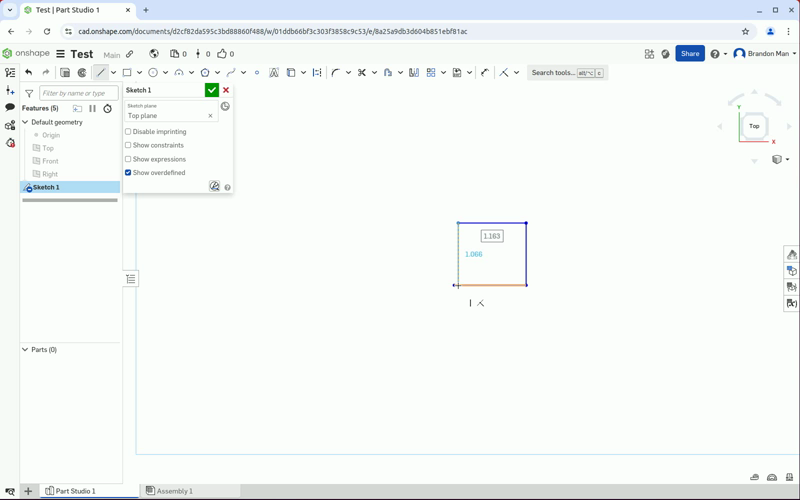
scroll(-6)
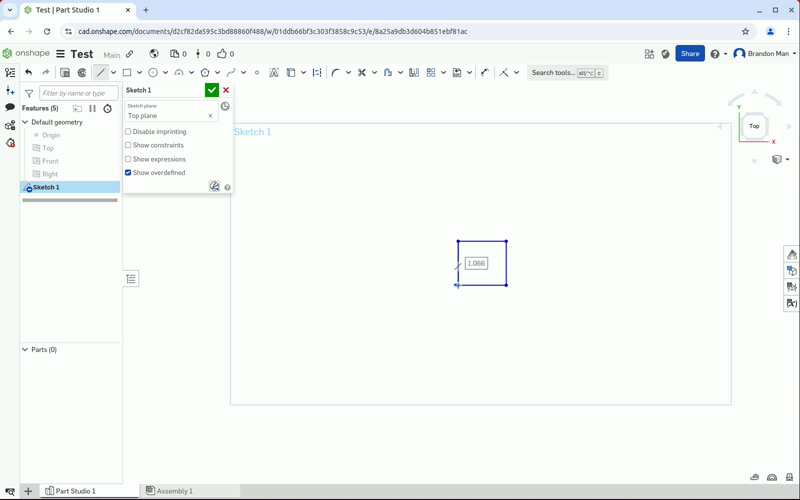
scroll(-6)
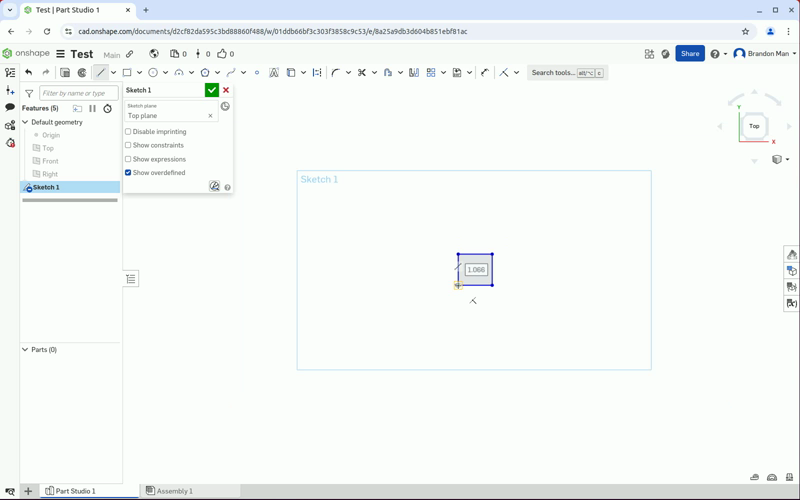
scroll(-6)
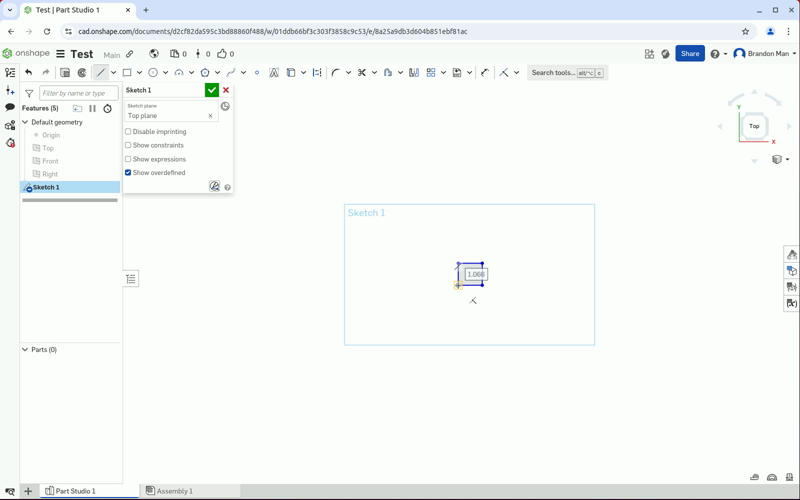
scroll(-6)
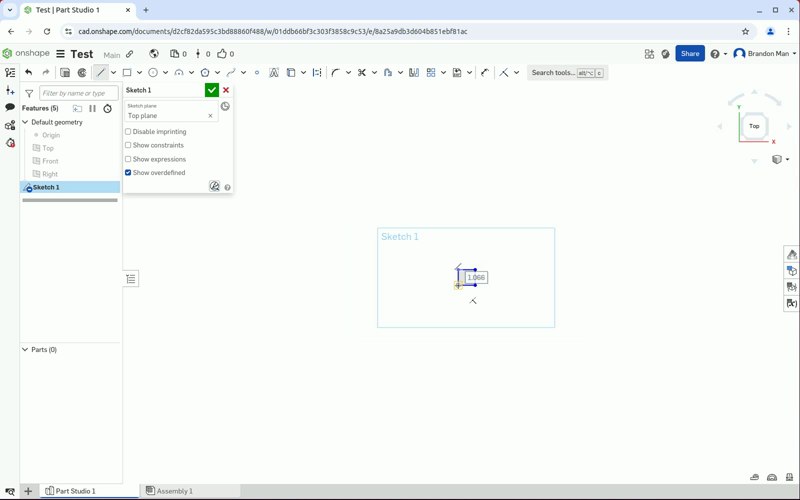
scroll(-6)
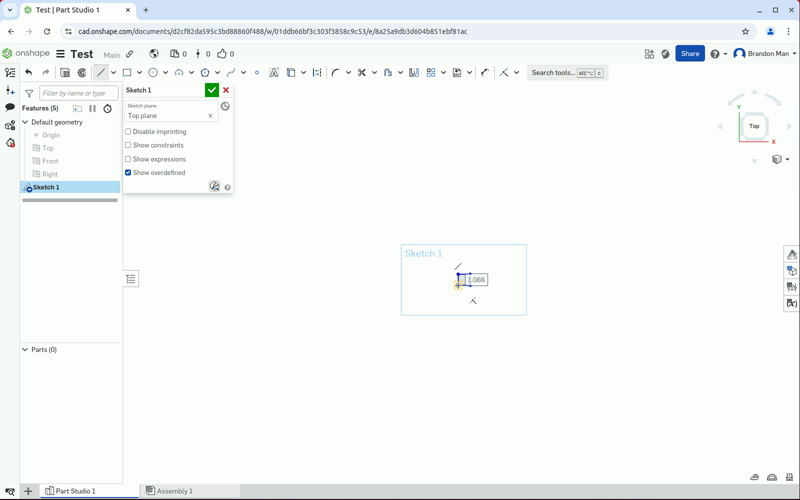
scroll(-6)
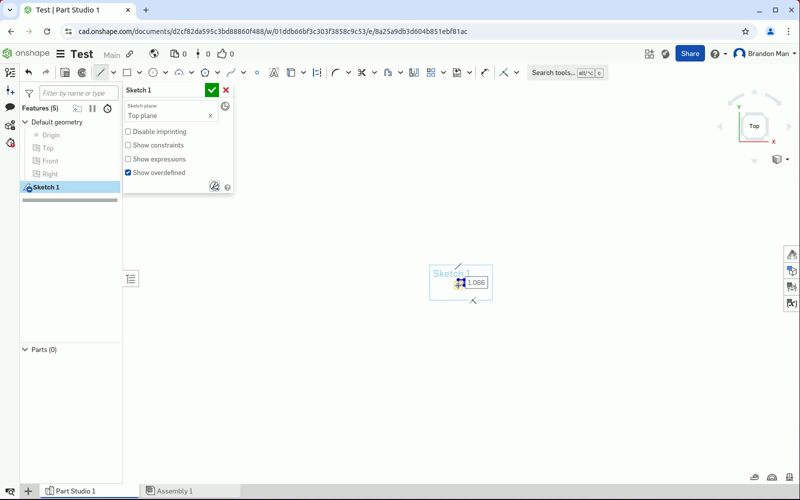
key(esc)
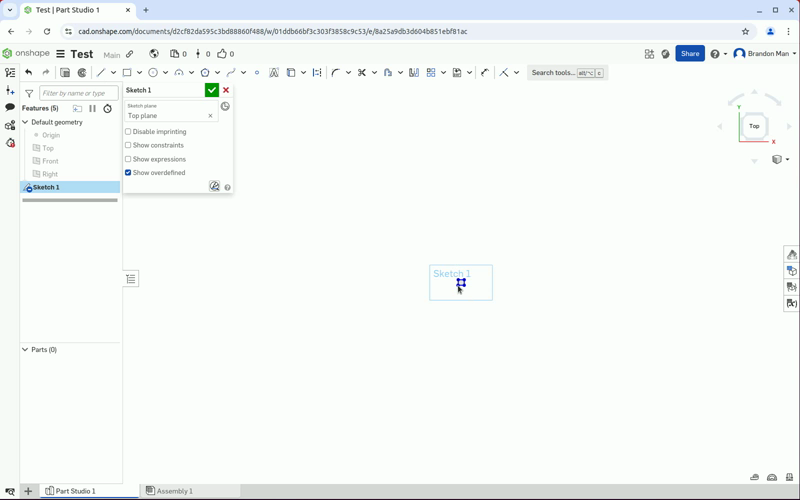
key(l)
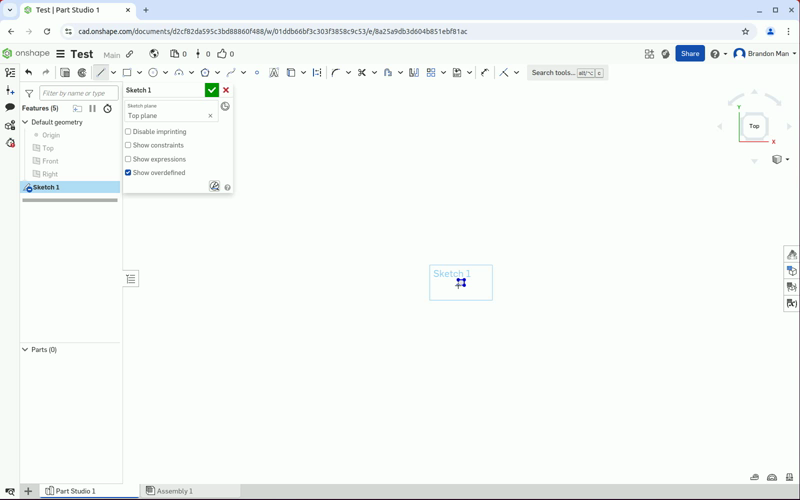
key_down(shift)
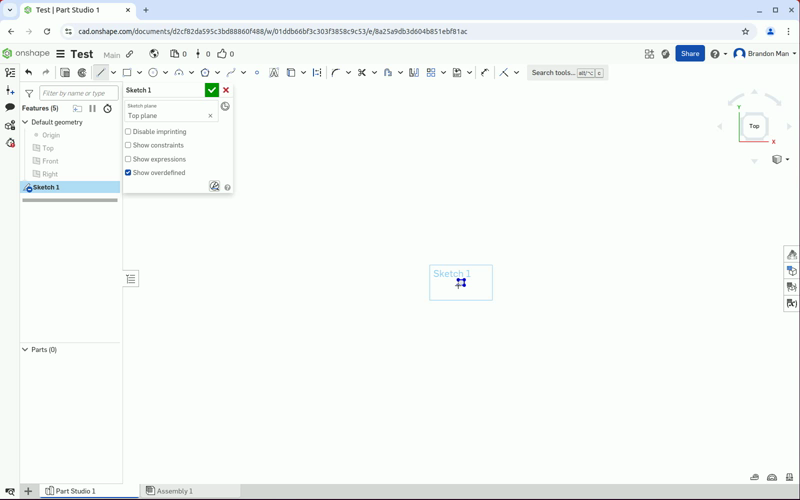
mouse_move(458, 285)
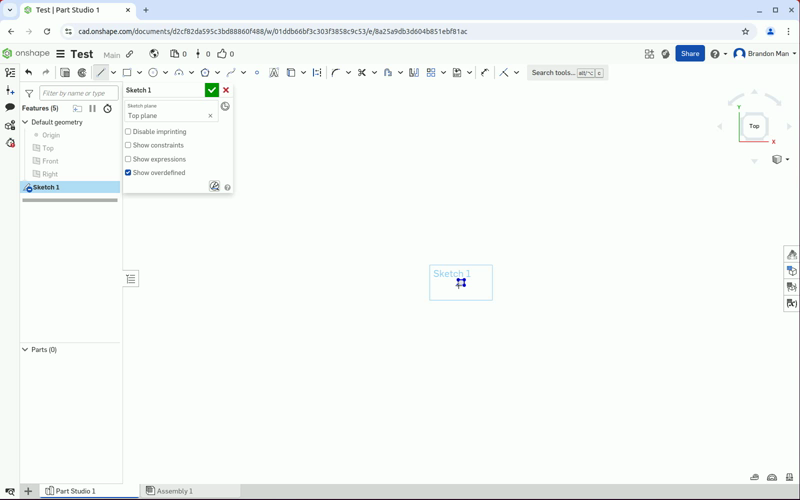
click(458, 285)
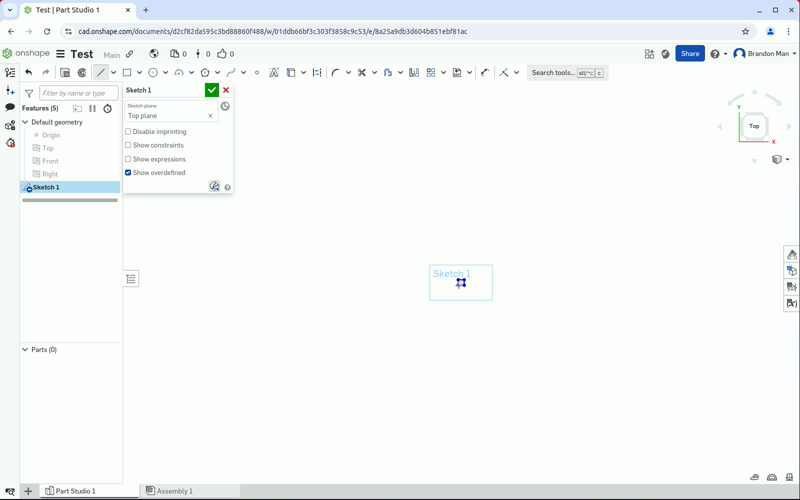
key_up(shift)
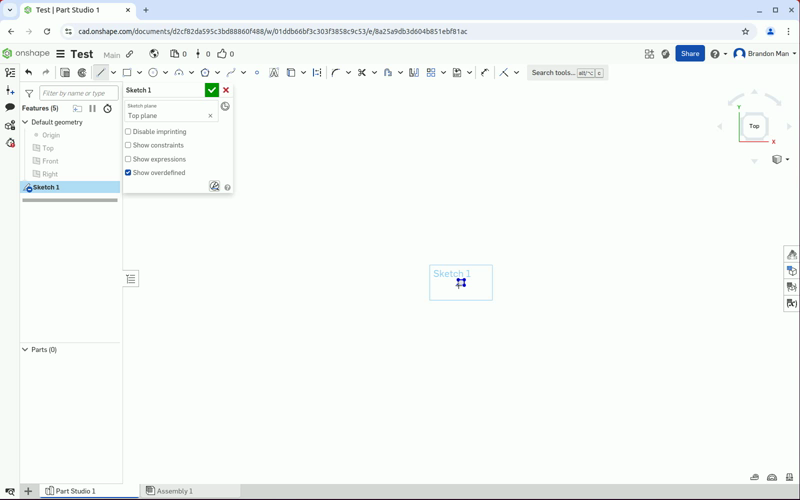
key_down(shift)
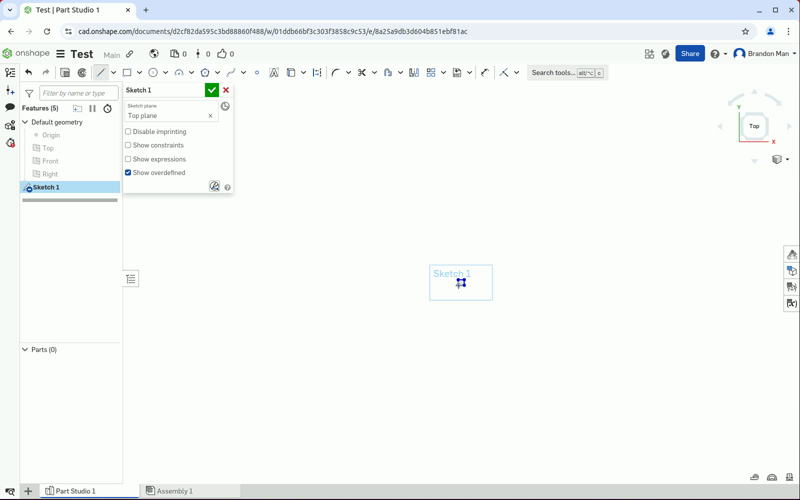
mouse_move(488, 285)
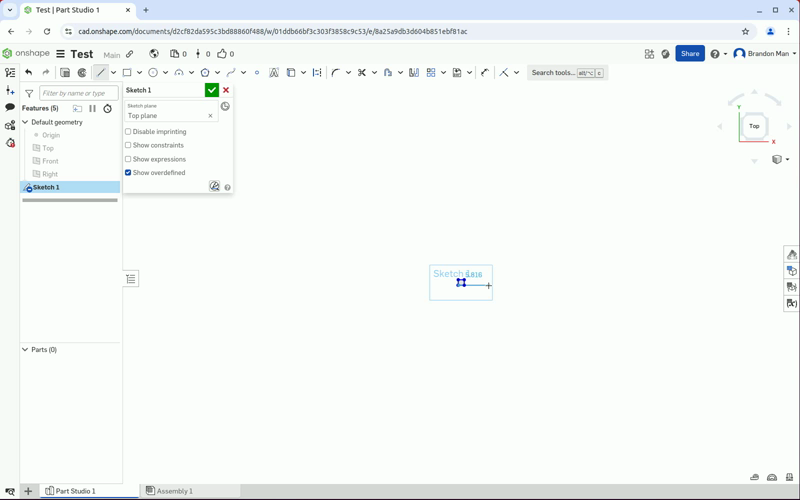
mouse_move(463, 285)
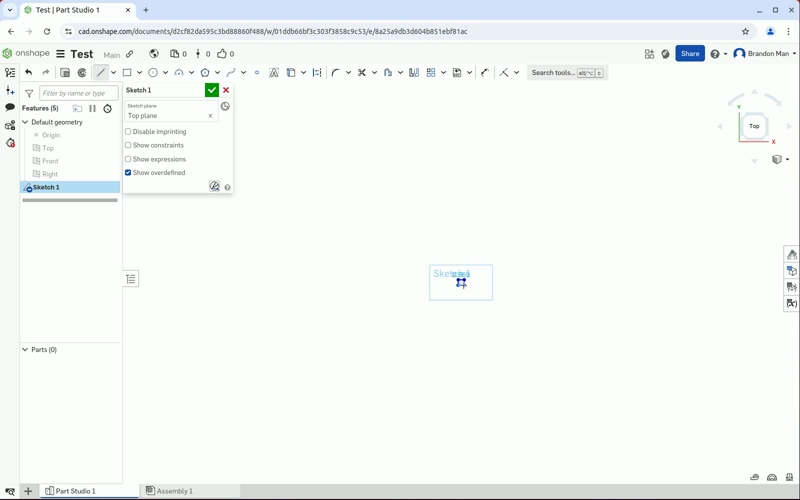
scroll(6)
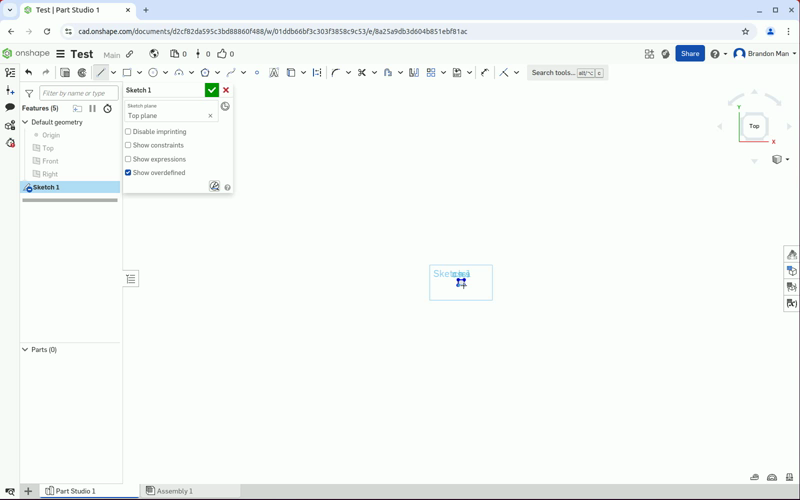
scroll(6)
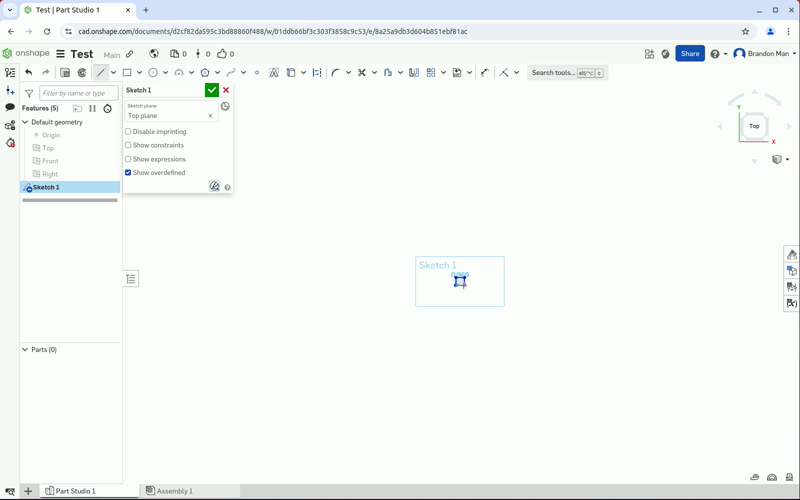
scroll(6)
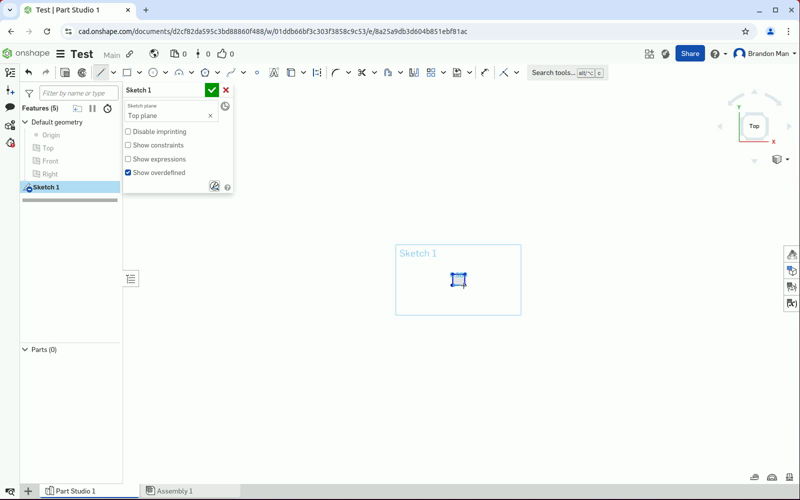
scroll(6)
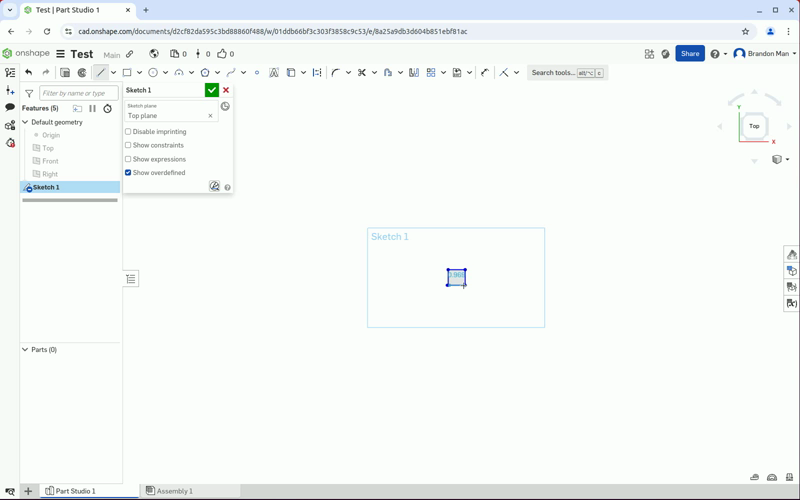
scroll(6)
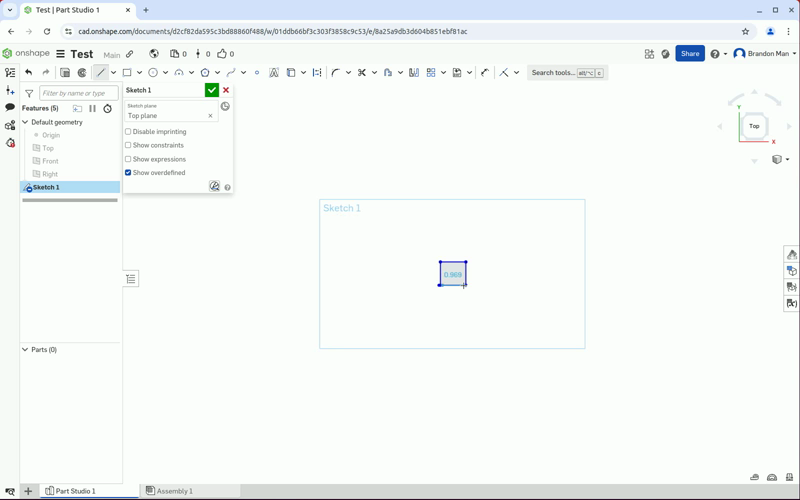
scroll(6)
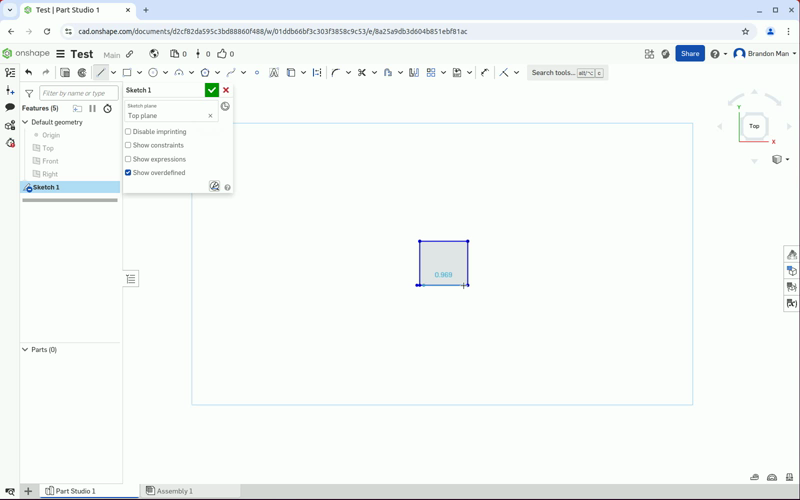
scroll(6)
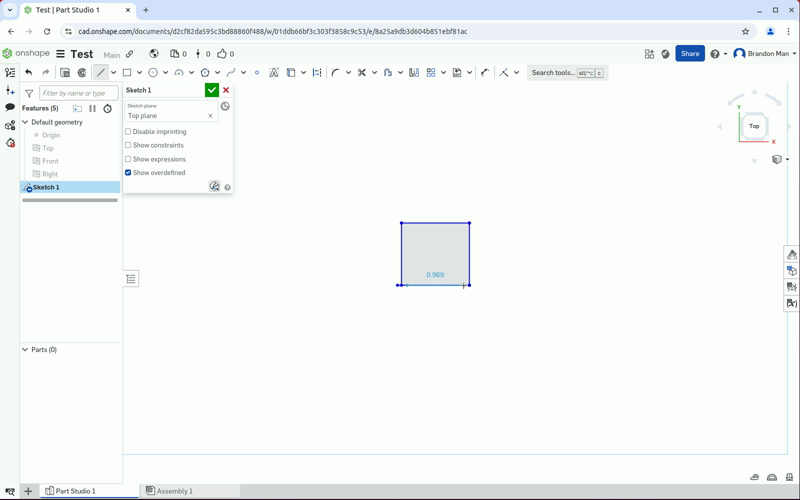
click(463, 285)
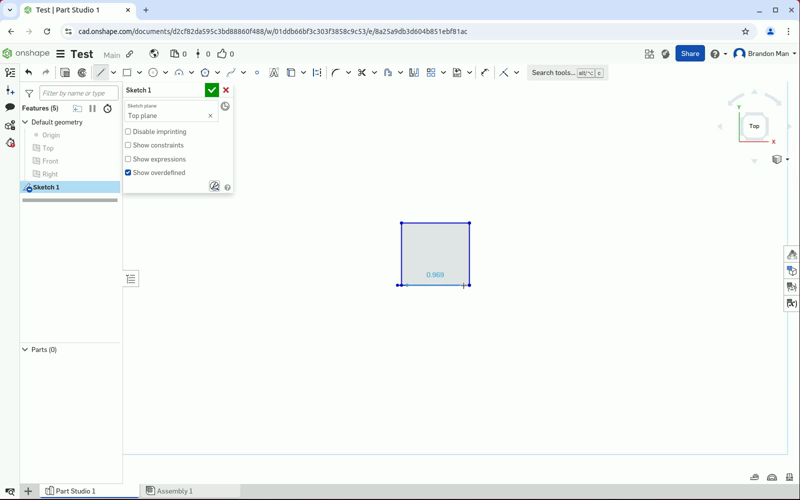
scroll(-6)
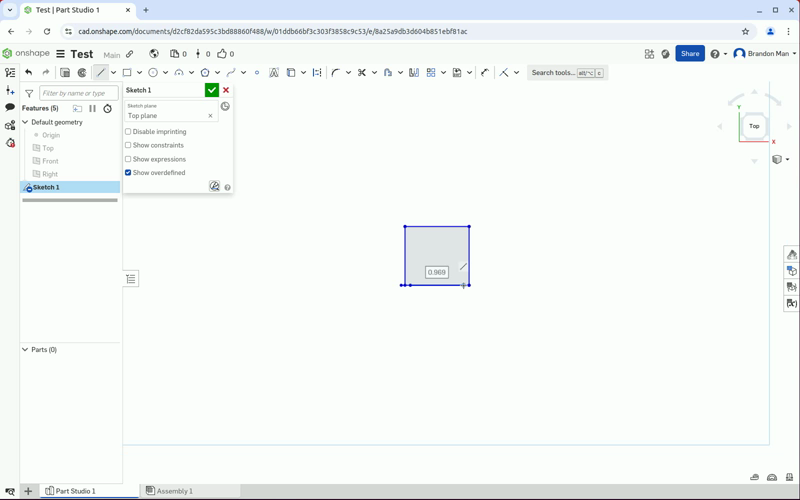
scroll(-6)
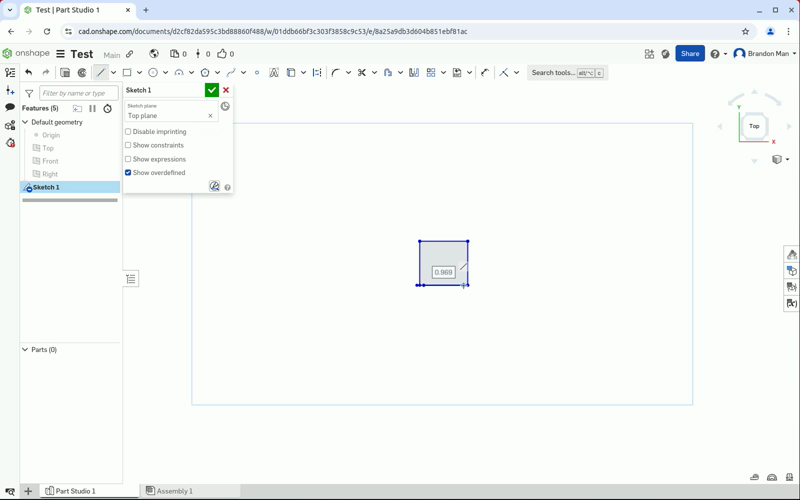
scroll(-6)
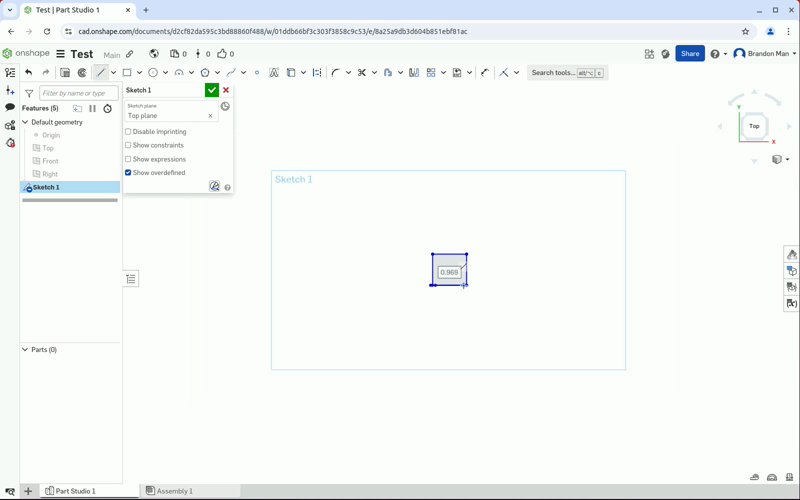
scroll(-6)
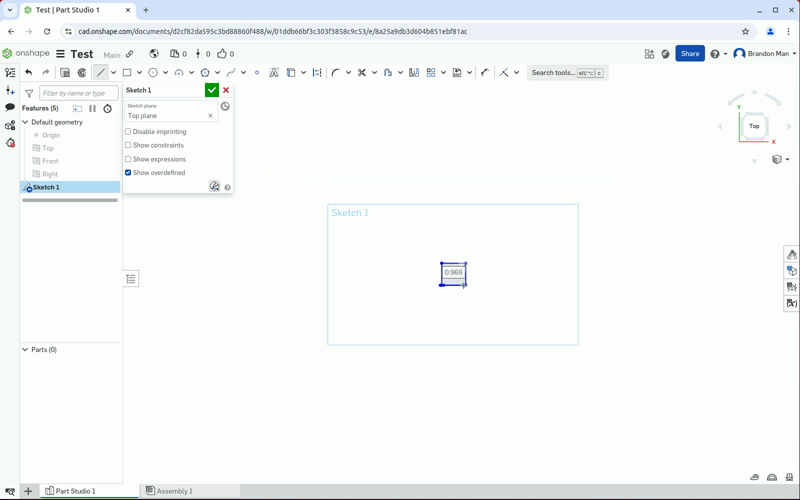
scroll(-6)
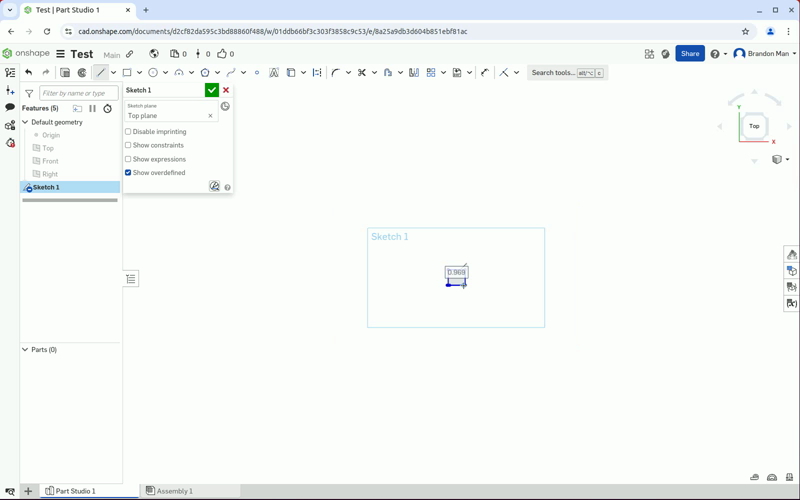
scroll(-6)
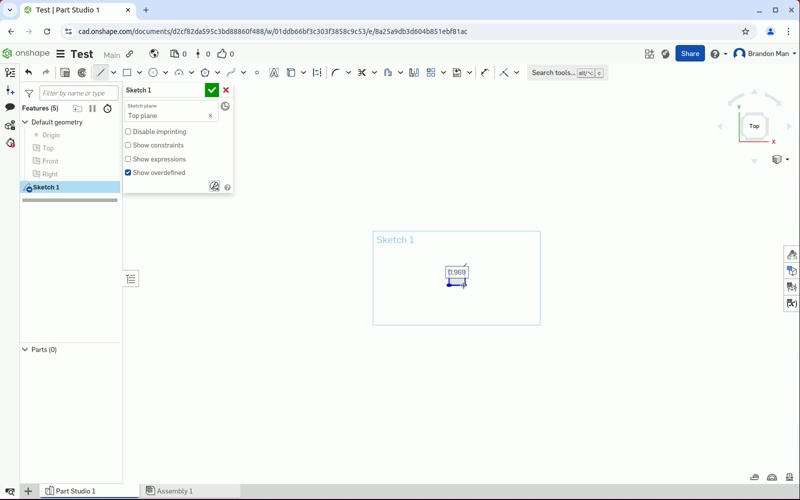
scroll(-6)
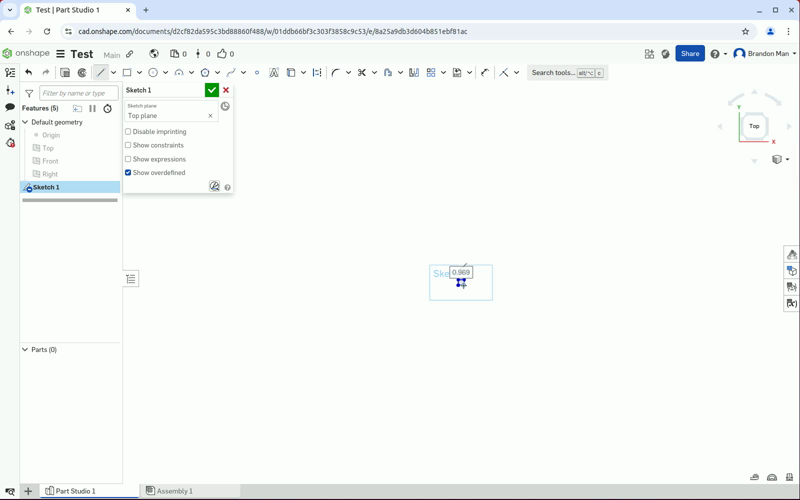
key_up(shift)
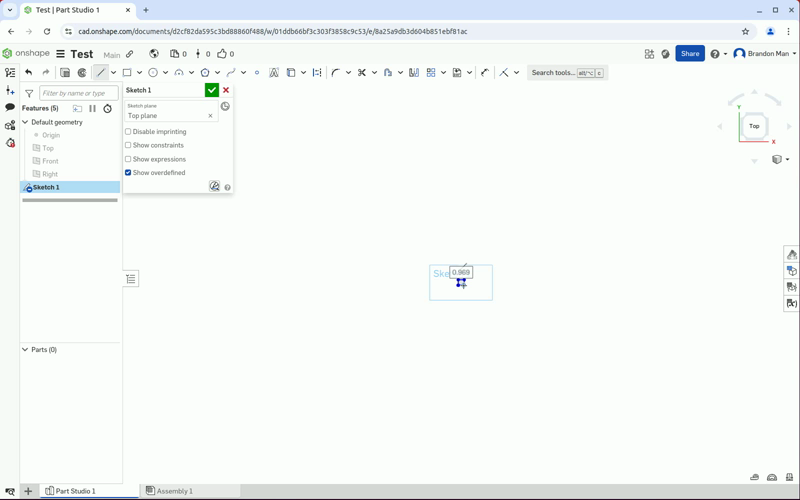
key_down(shift)
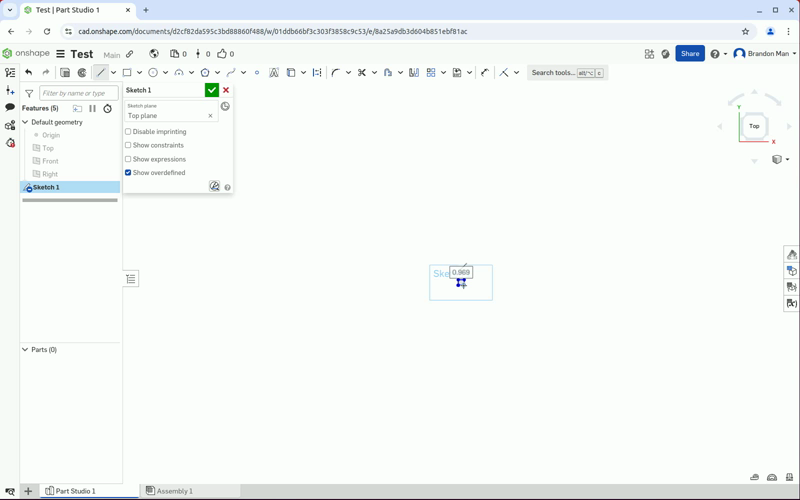
mouse_move(493, 285)
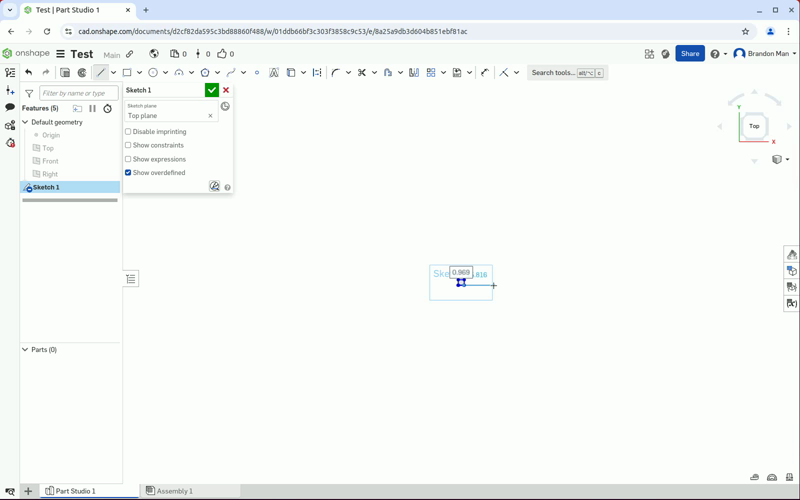
mouse_move(463, 279)
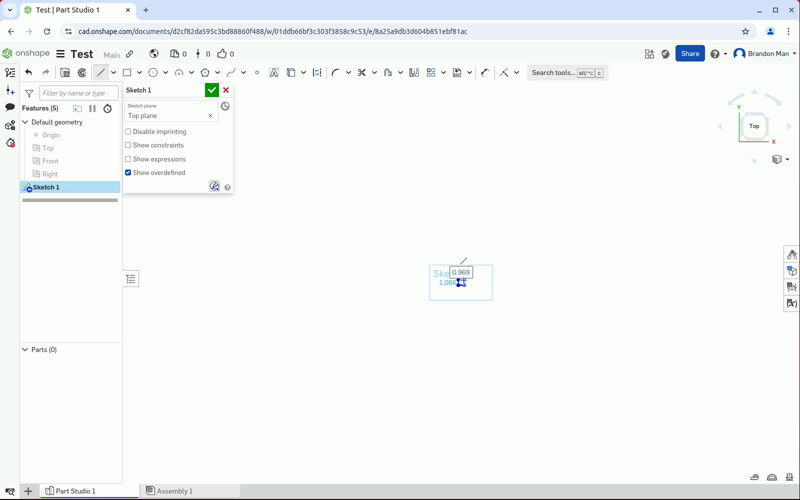
scroll(6)
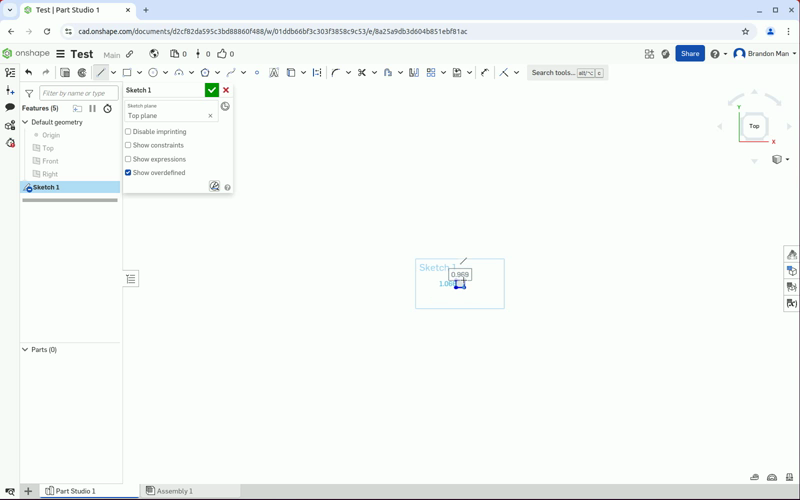
scroll(6)
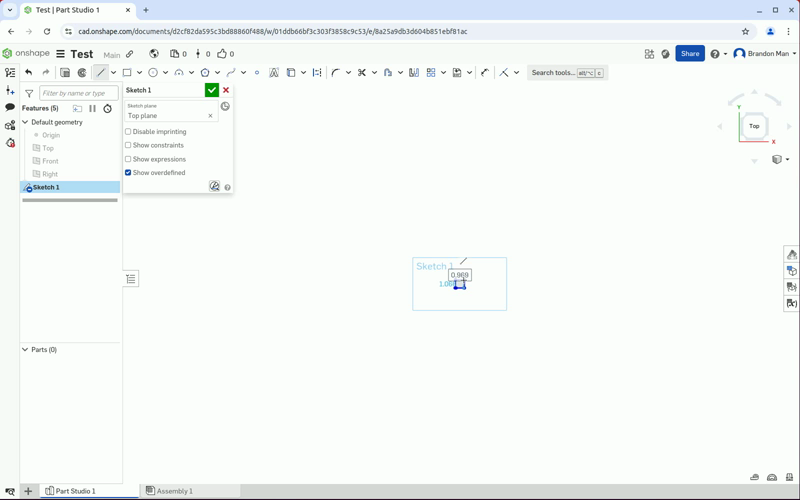
scroll(6)
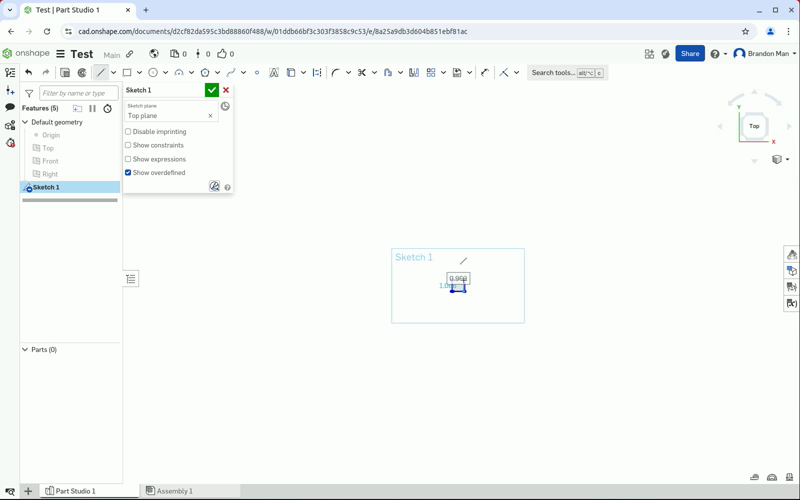
scroll(6)
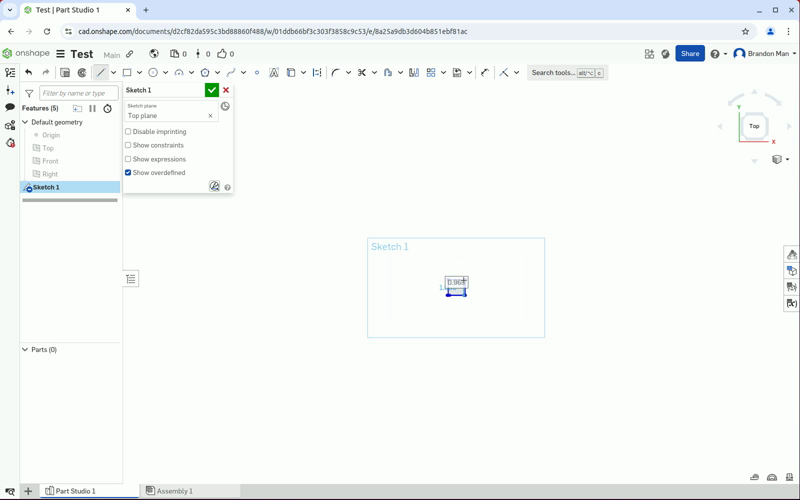
scroll(6)
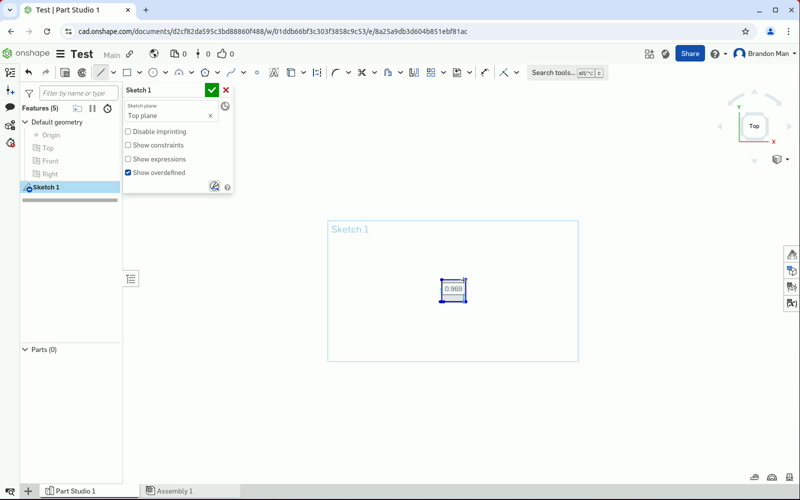
scroll(6)
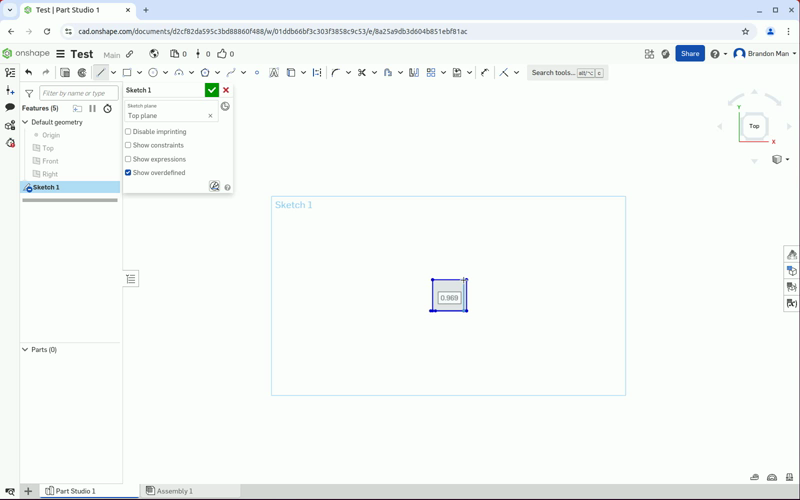
scroll(6)
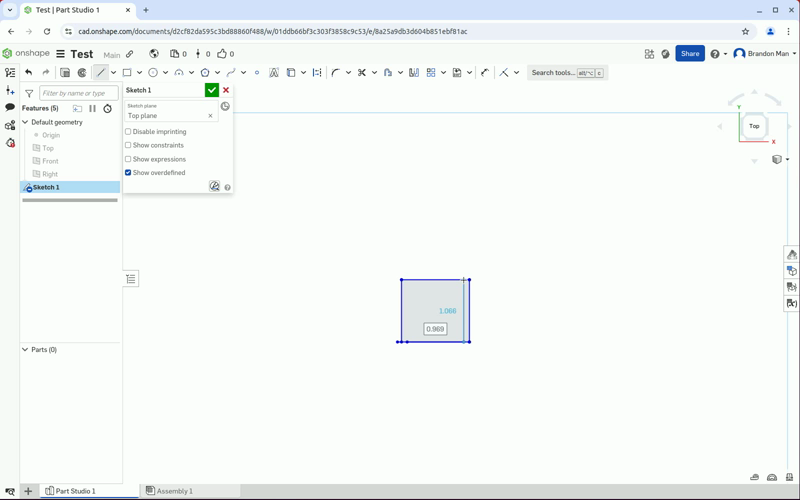
click(463, 279)
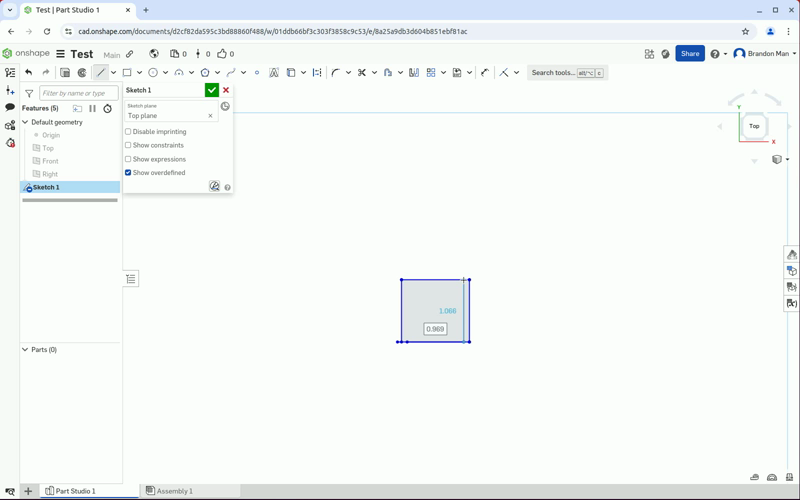
scroll(-6)
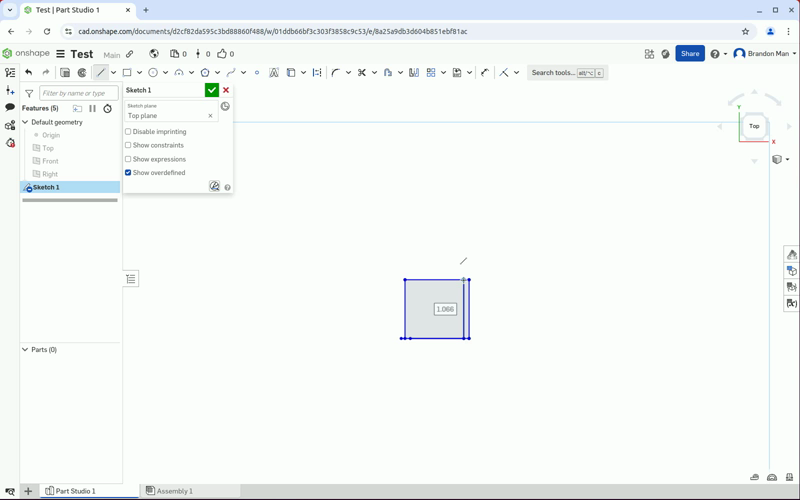
scroll(-6)
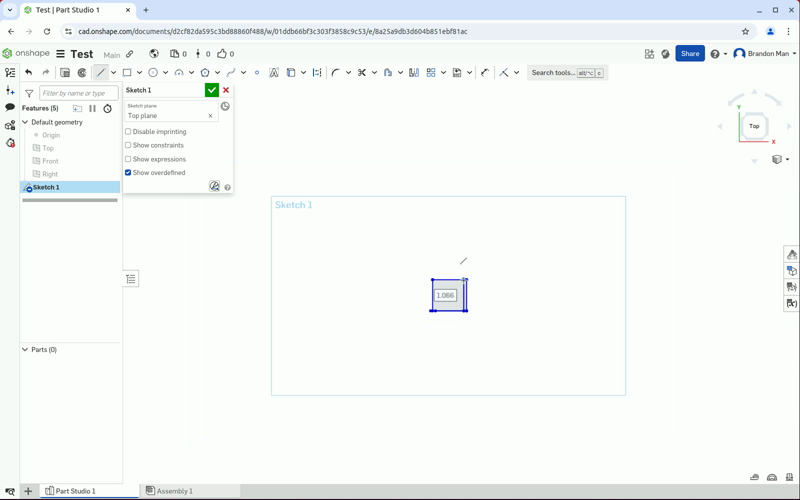
scroll(-6)
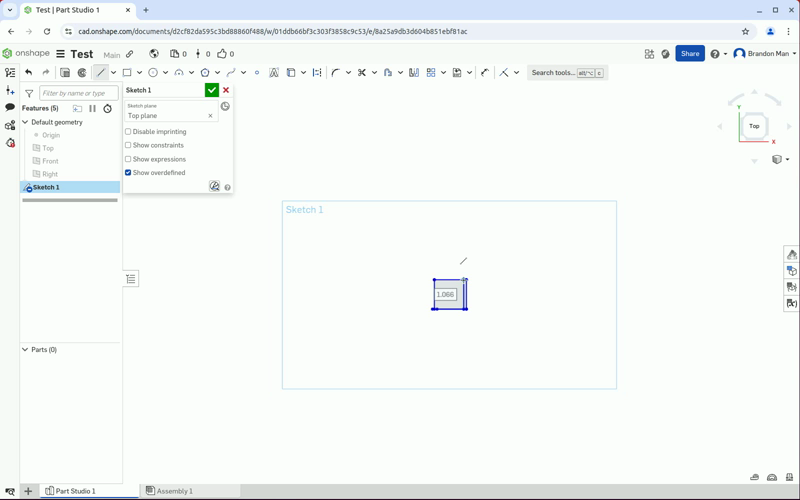
scroll(-6)
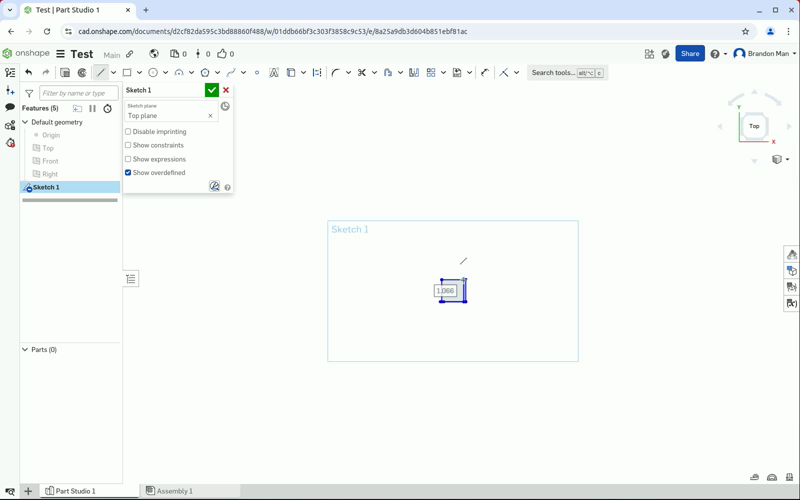
scroll(-6)
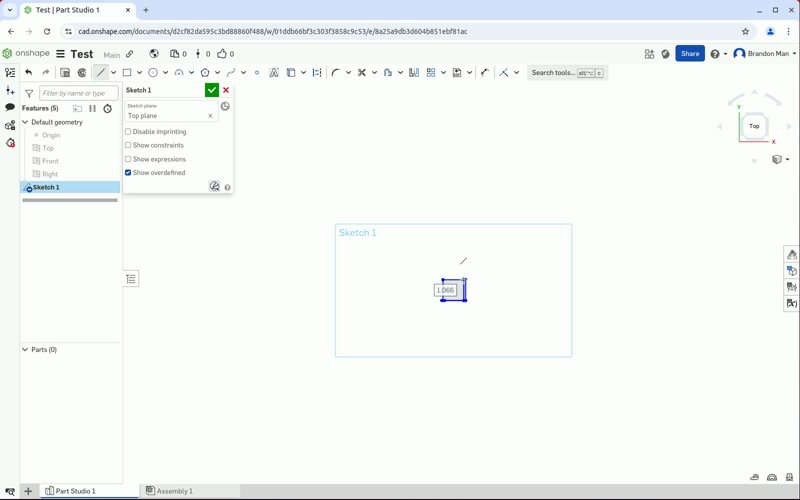
scroll(-6)
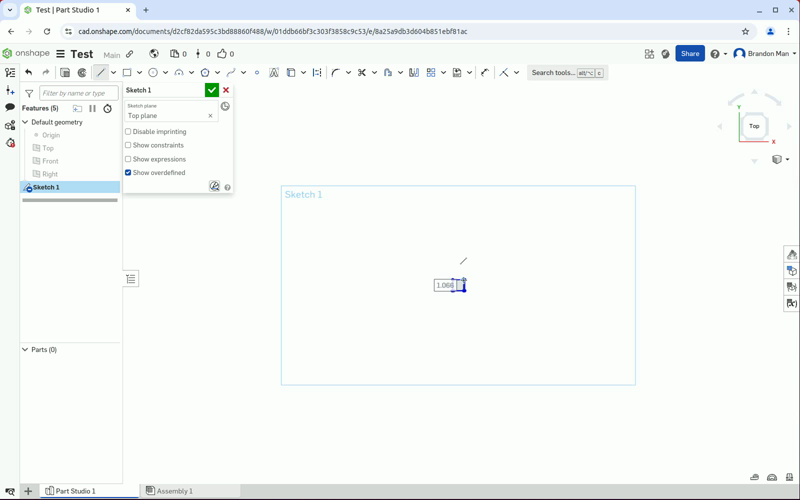
scroll(-6)
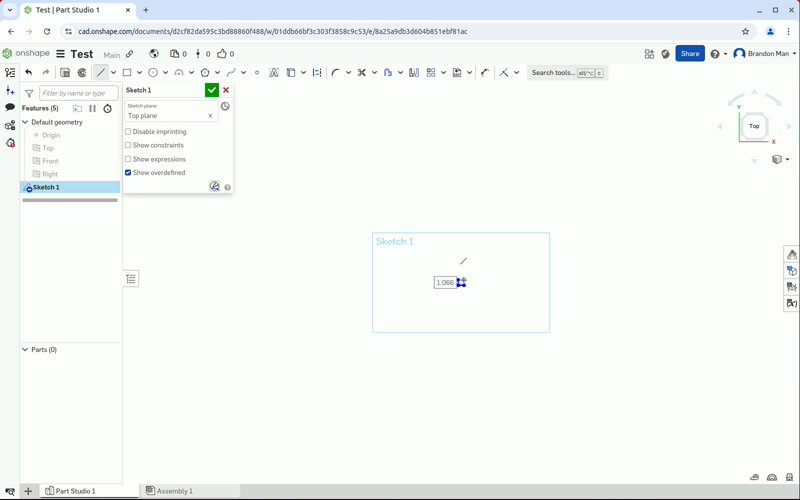
key_up(shift)
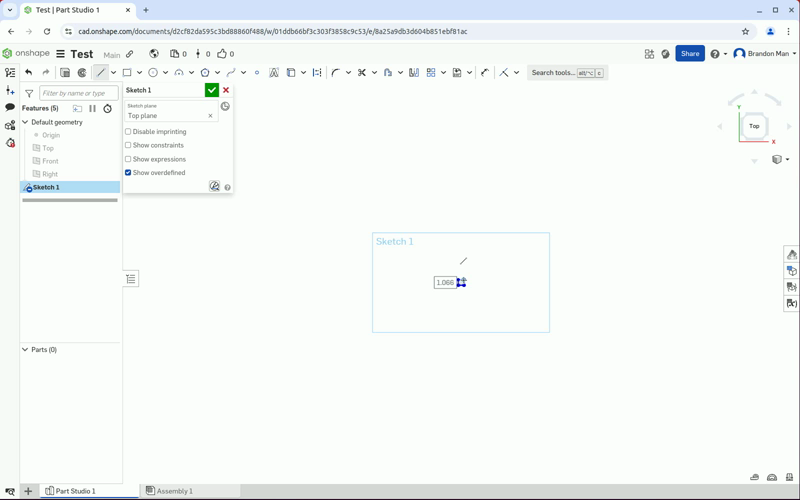
key_down(shift)
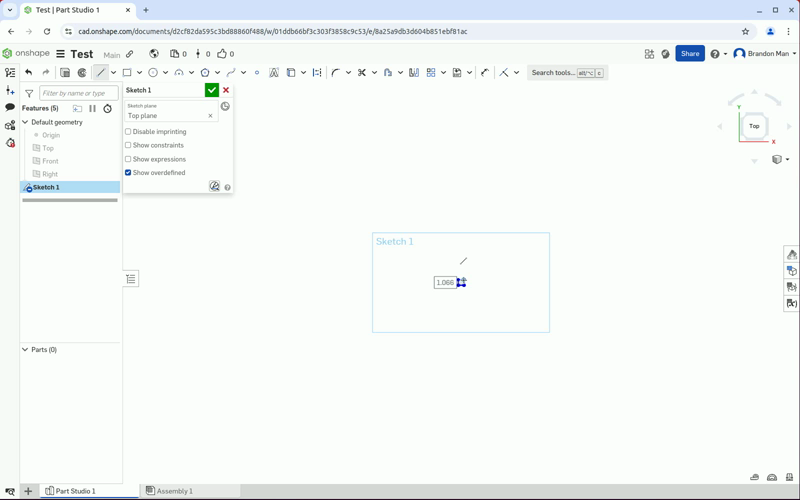
mouse_move(493, 279)
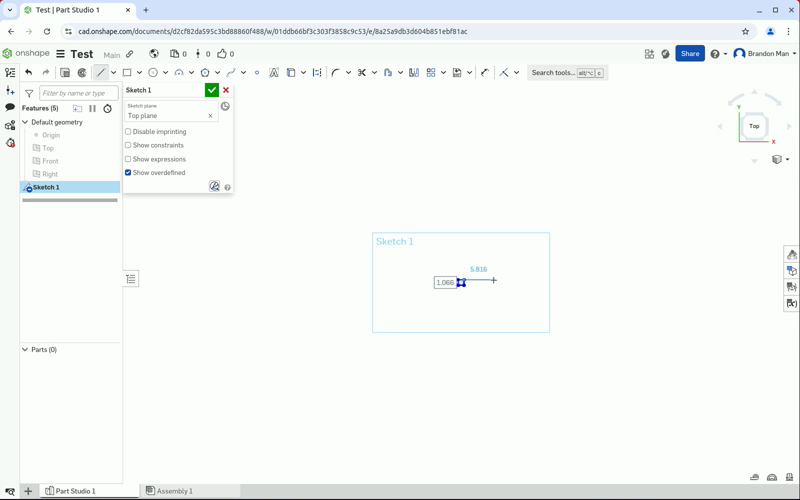
mouse_move(458, 279)
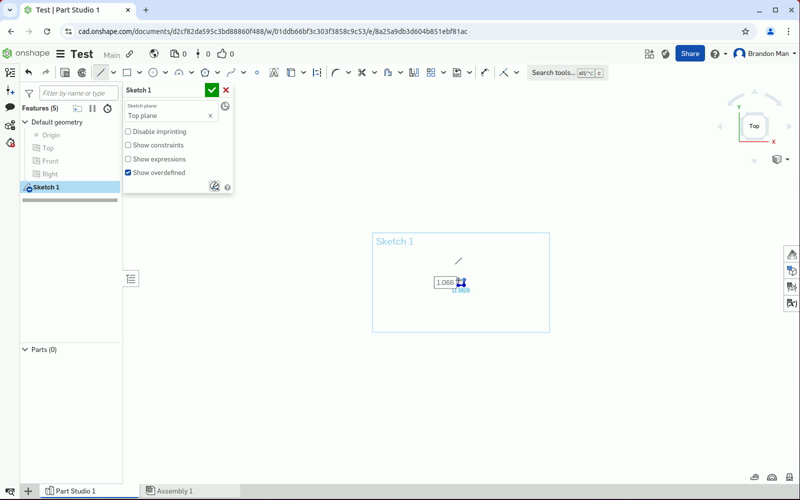
scroll(6)
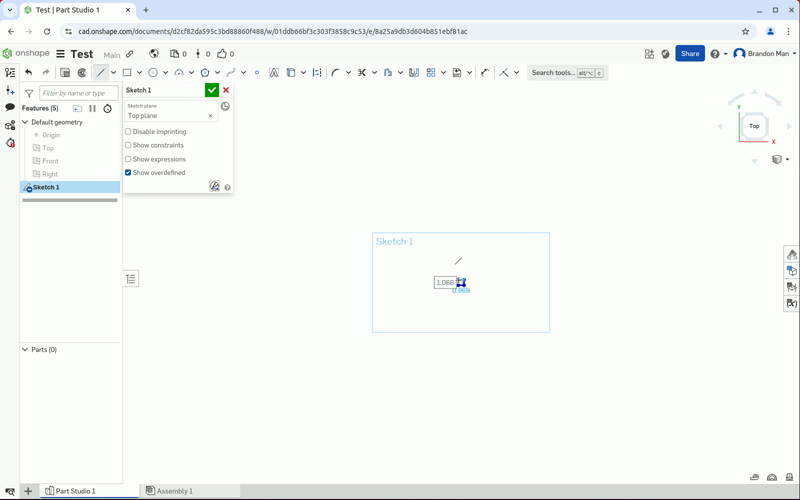
scroll(6)
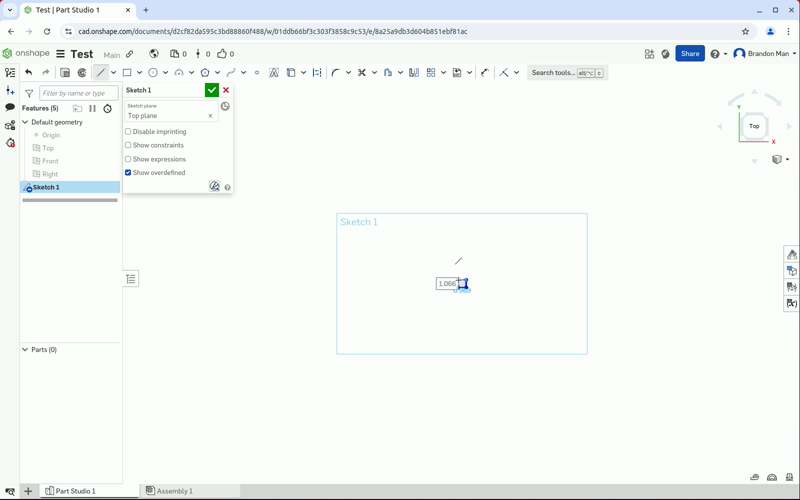
scroll(6)
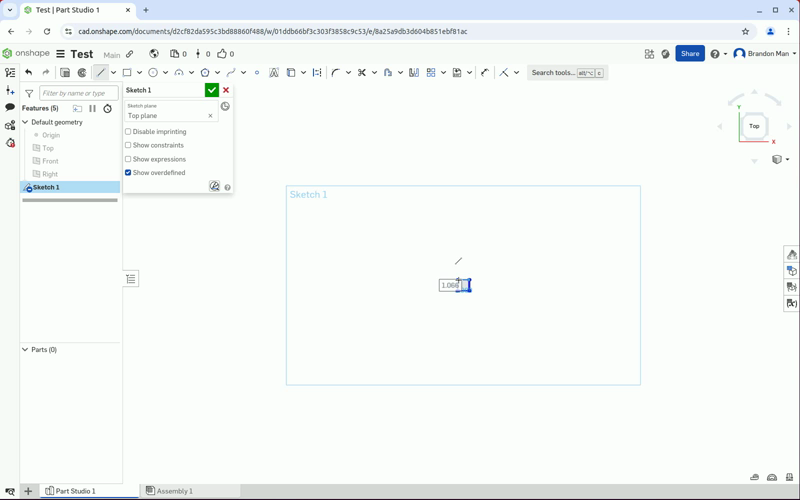
scroll(6)
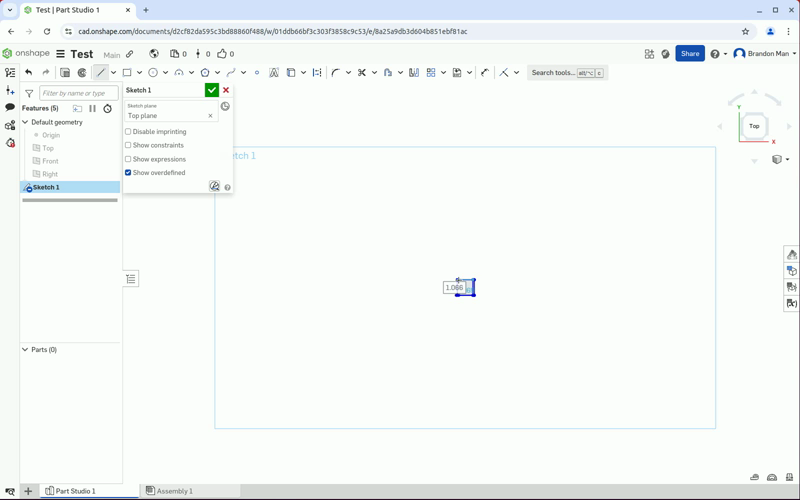
scroll(6)
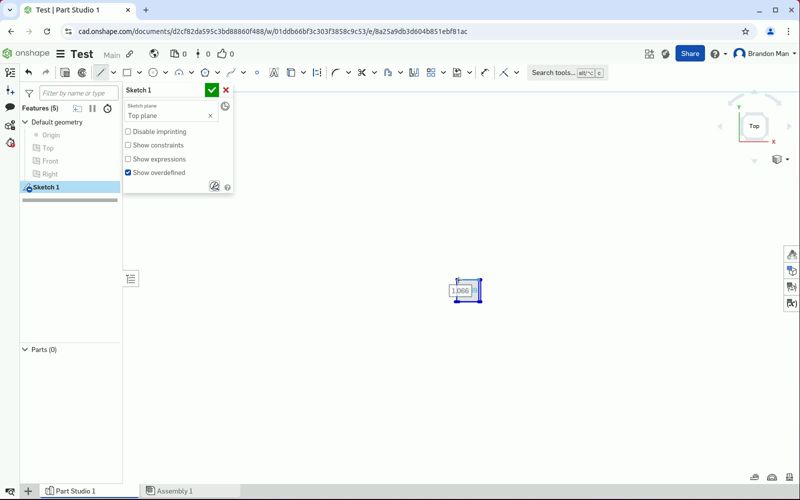
scroll(6)
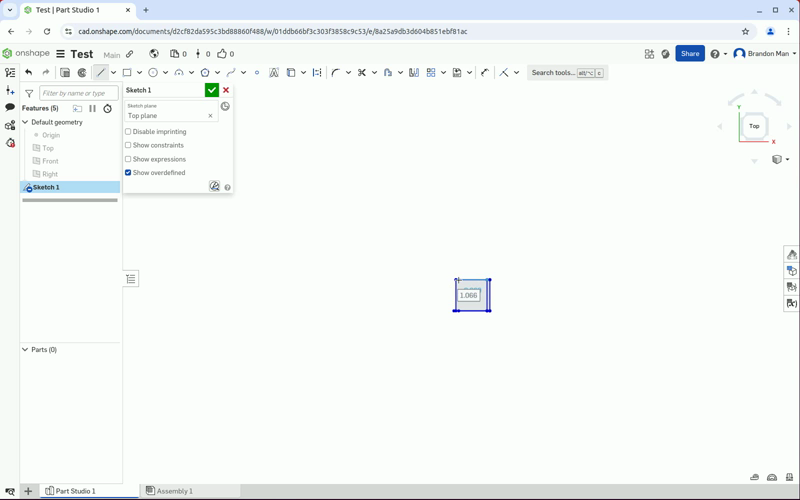
scroll(6)
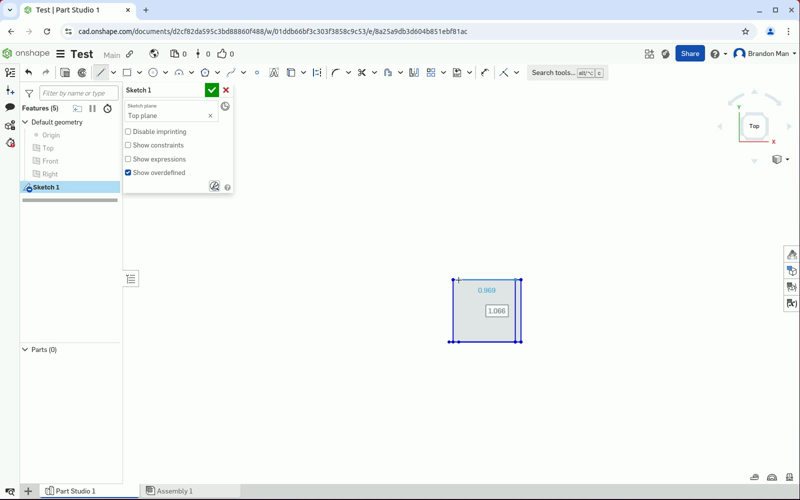
click(458, 279)
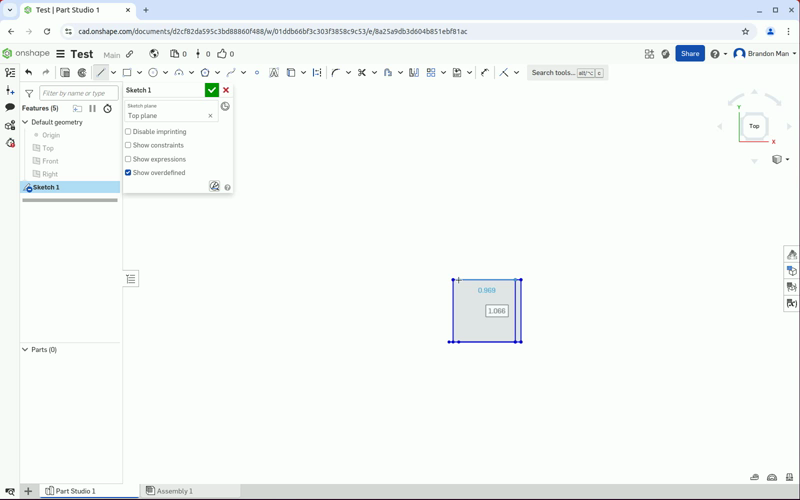
scroll(-6)
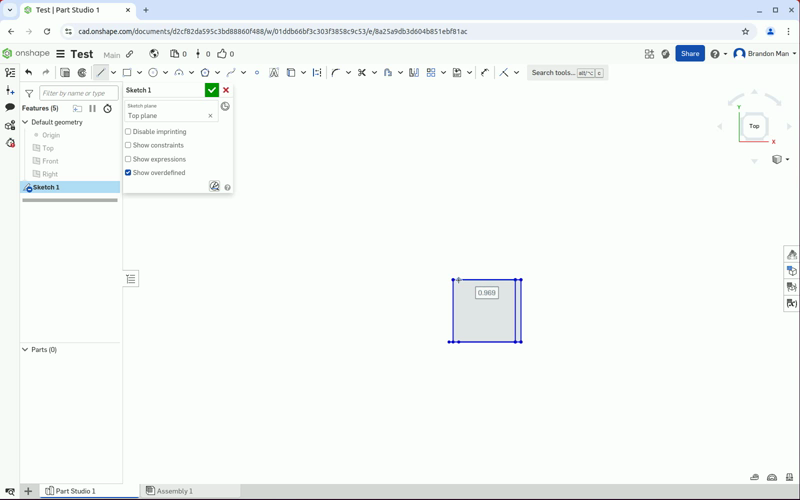
scroll(-6)
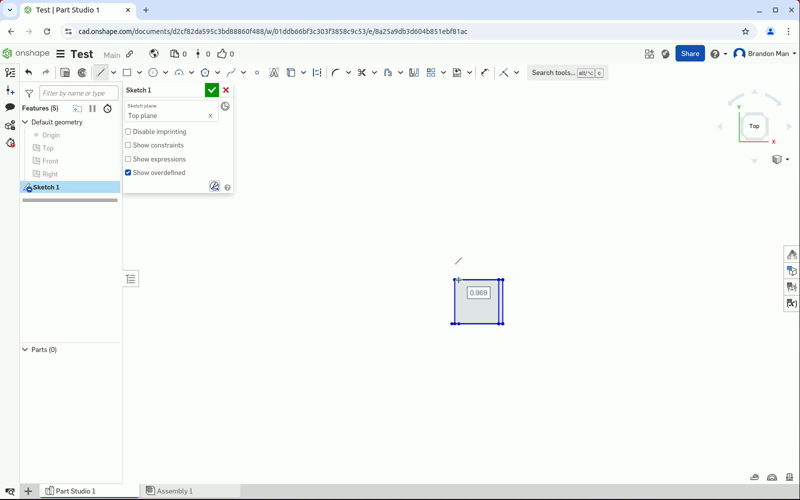
scroll(-6)
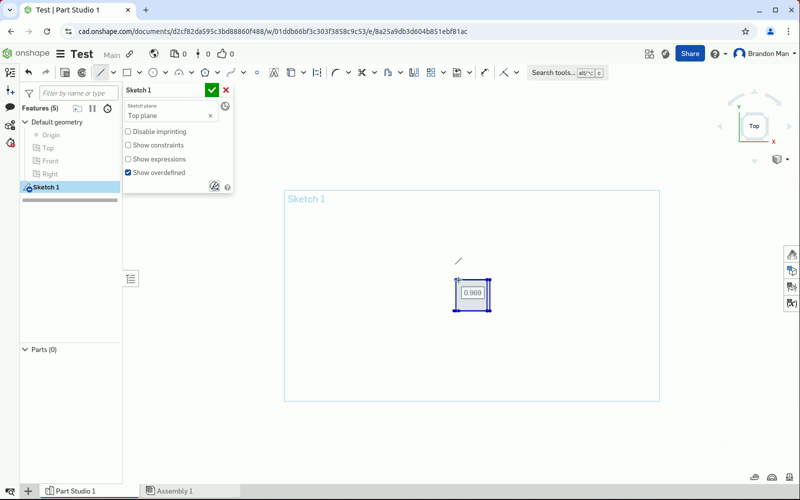
scroll(-6)
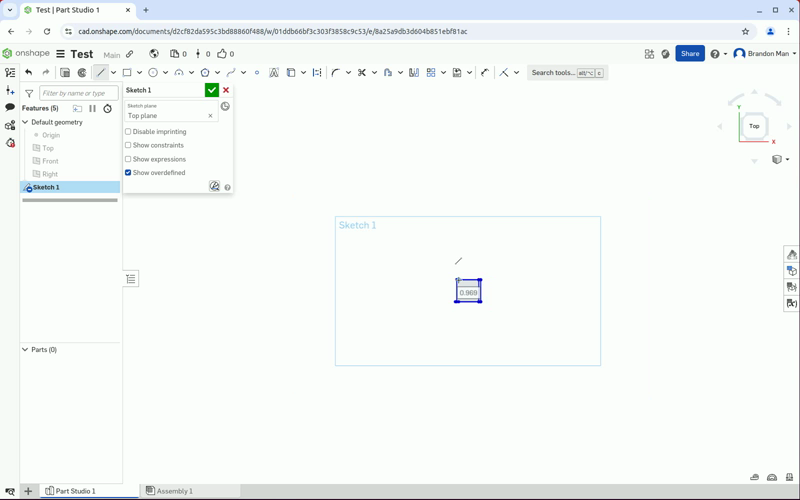
scroll(-6)
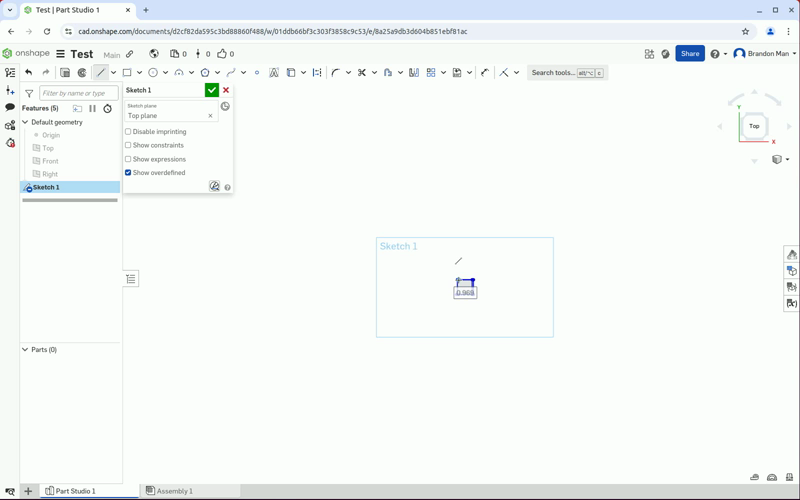
scroll(-6)
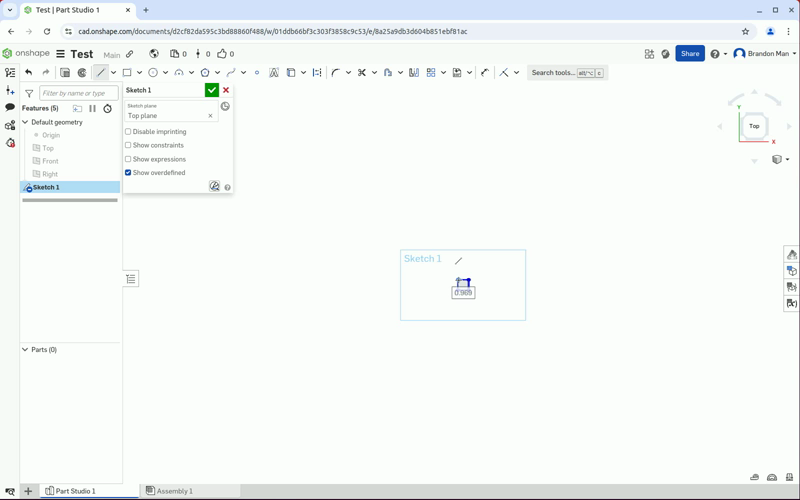
scroll(-6)
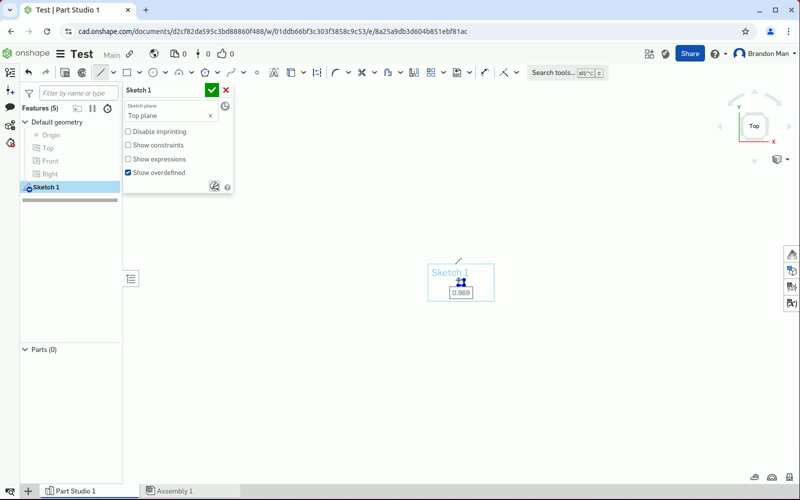
key_up(shift)
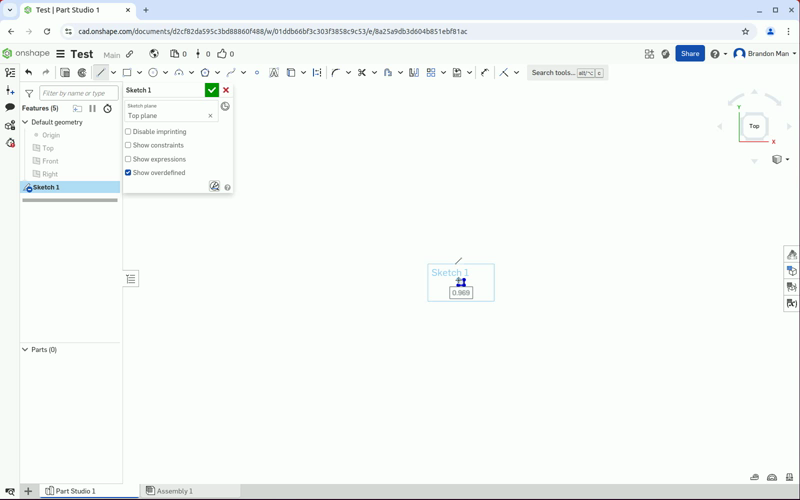
mouse_move(488, 279)
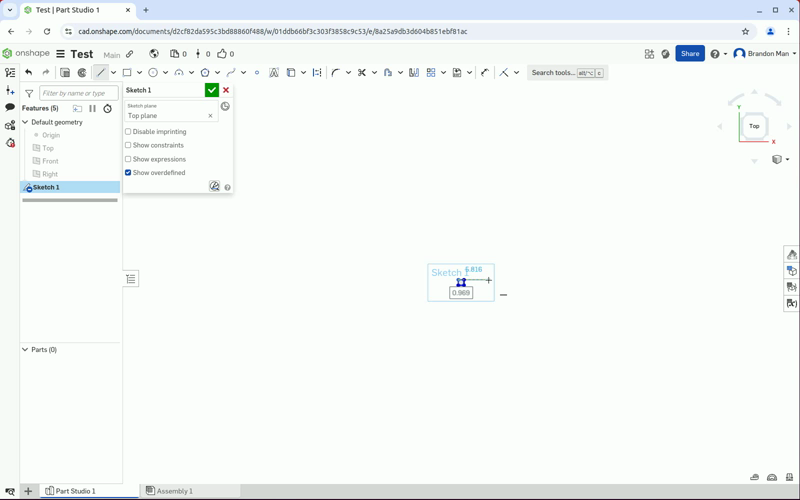
key_down(shift)
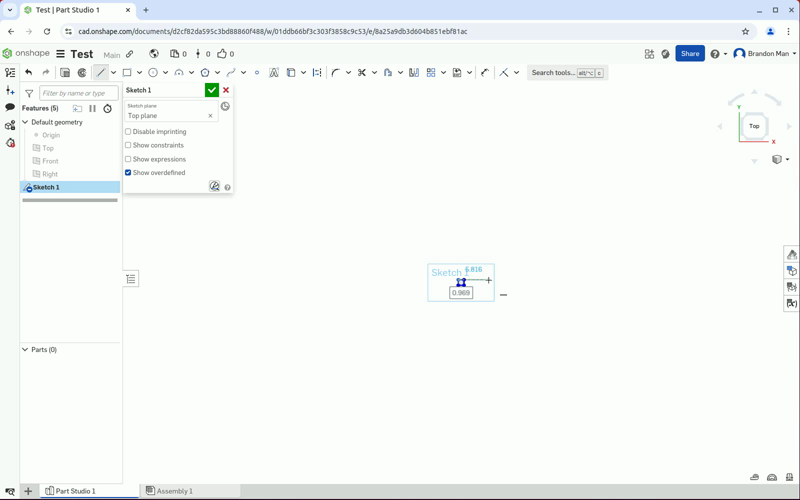
mouse_move(458, 285)
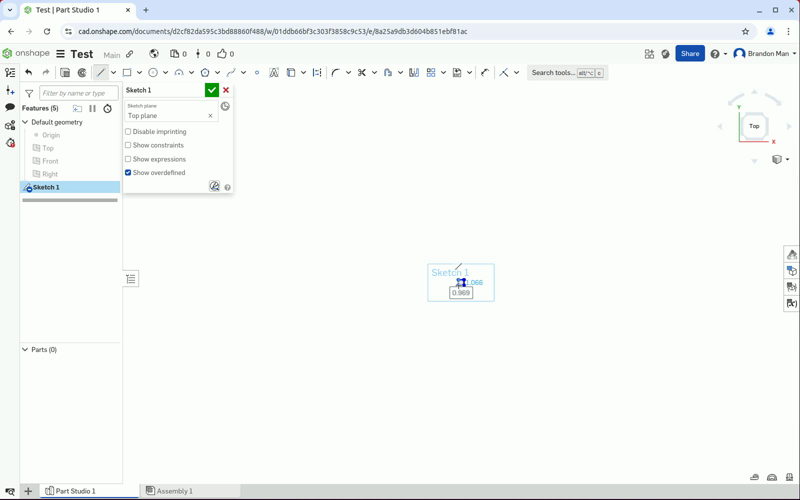
scroll(6)
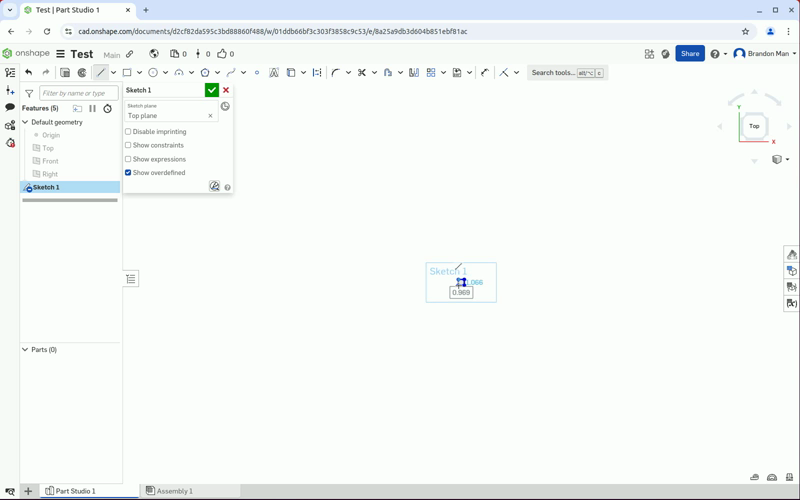
scroll(6)
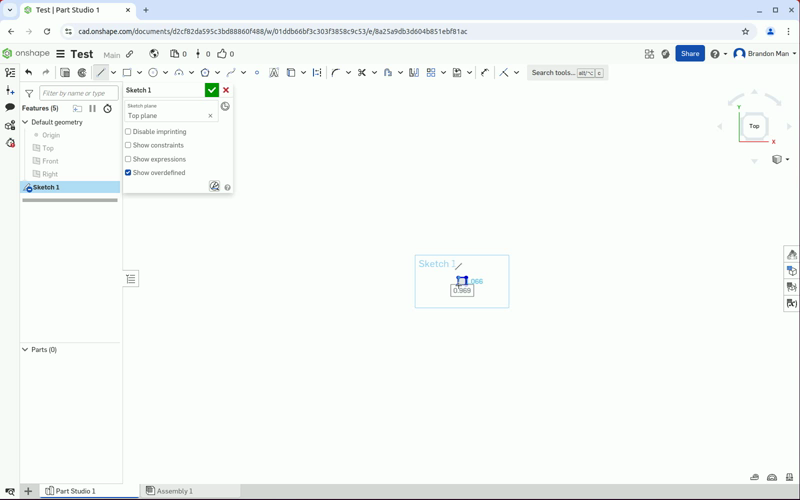
scroll(6)
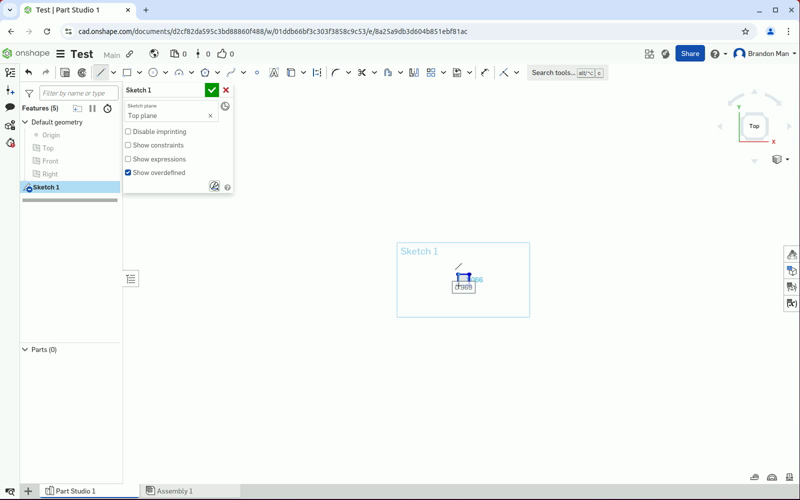
scroll(6)
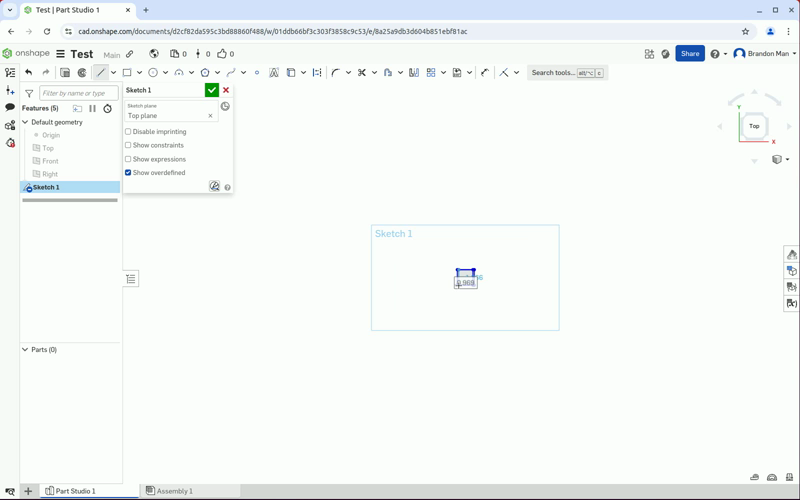
scroll(6)
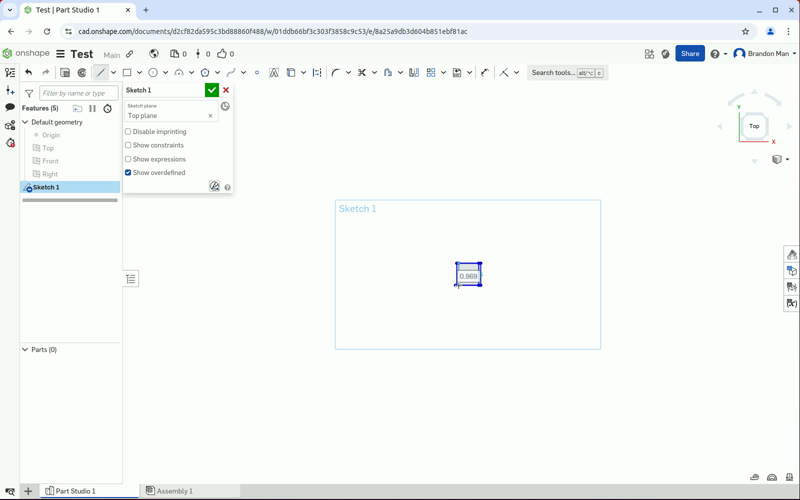
scroll(6)
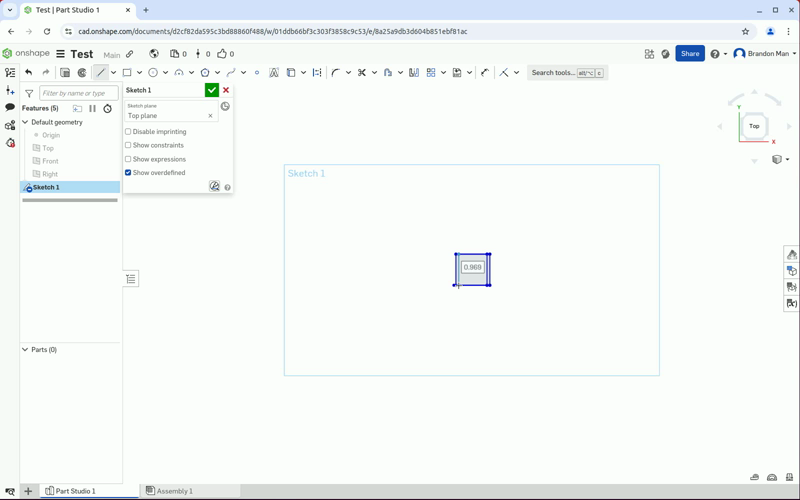
scroll(6)
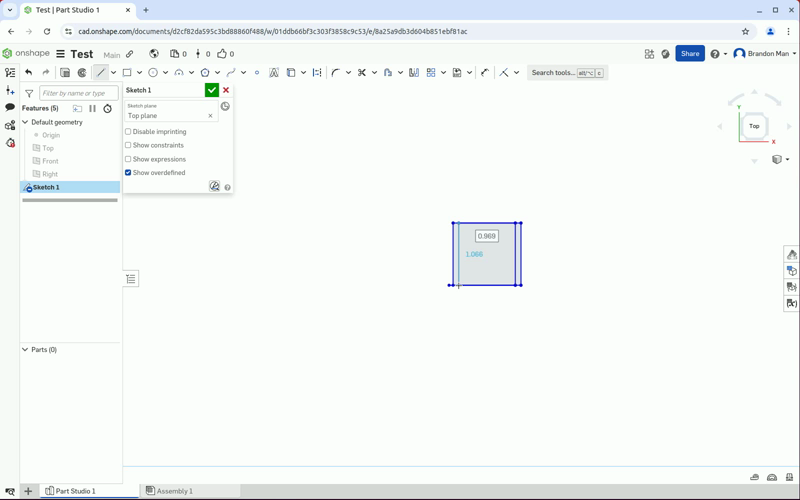
key_up(shift)
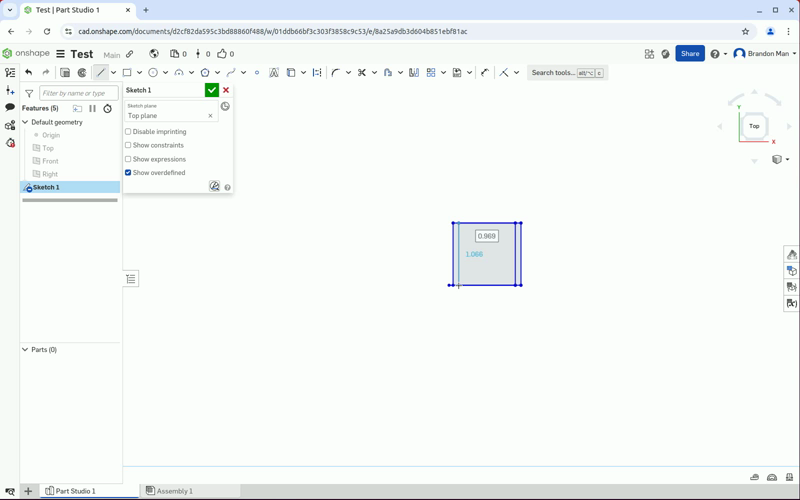
click(458, 285)
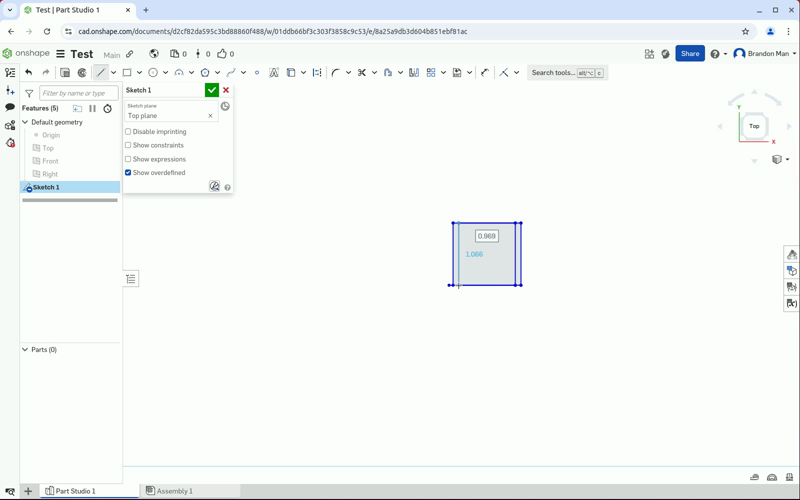
scroll(-6)
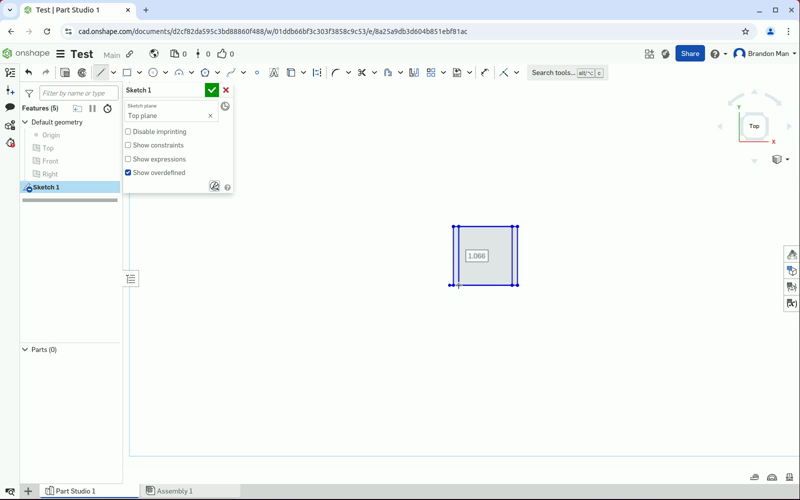
scroll(-6)
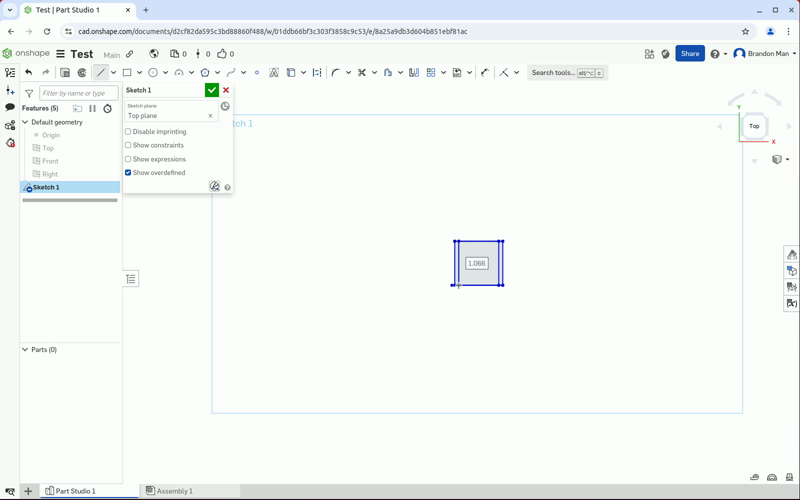
scroll(-6)
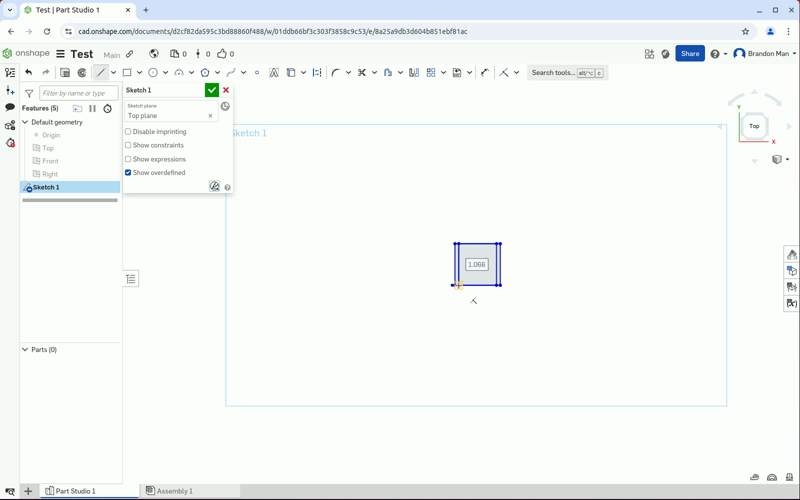
scroll(-6)
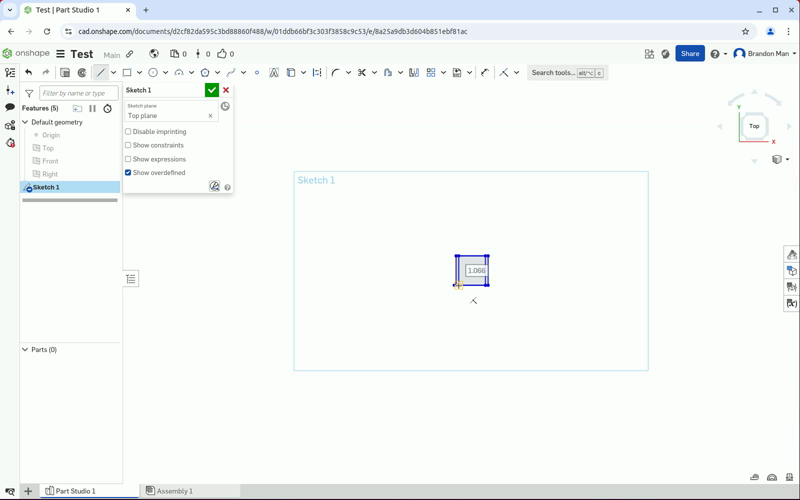
scroll(-6)
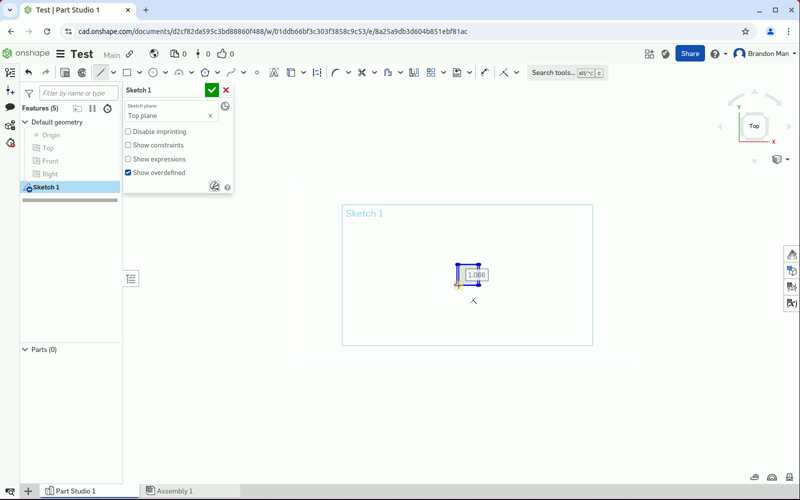
scroll(-6)
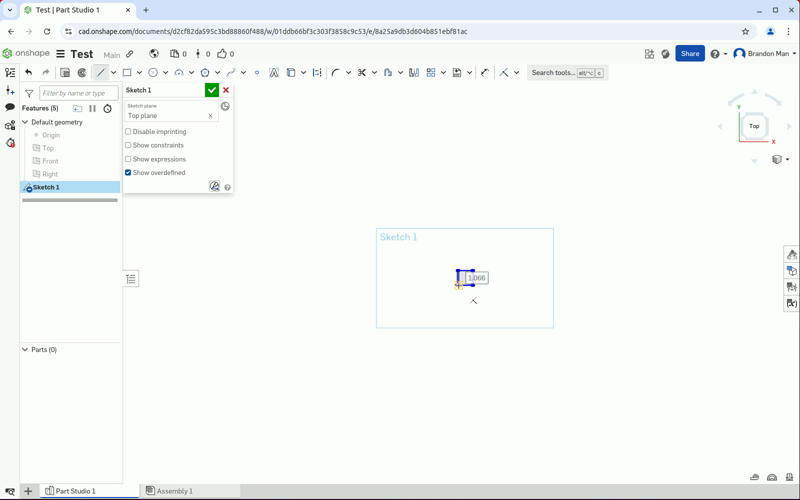
scroll(-6)
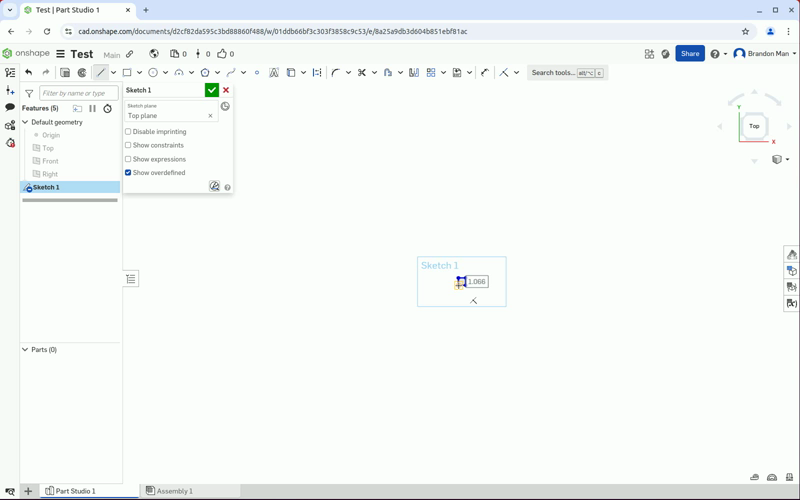
key(esc)
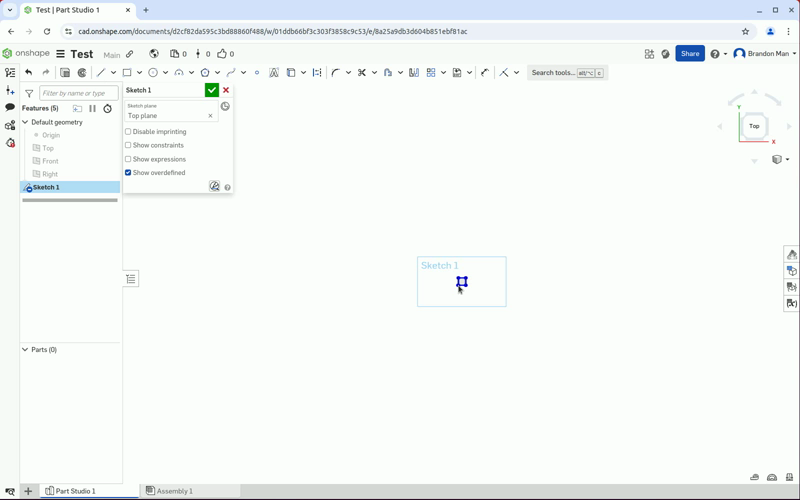
mouse_move(459, 285)
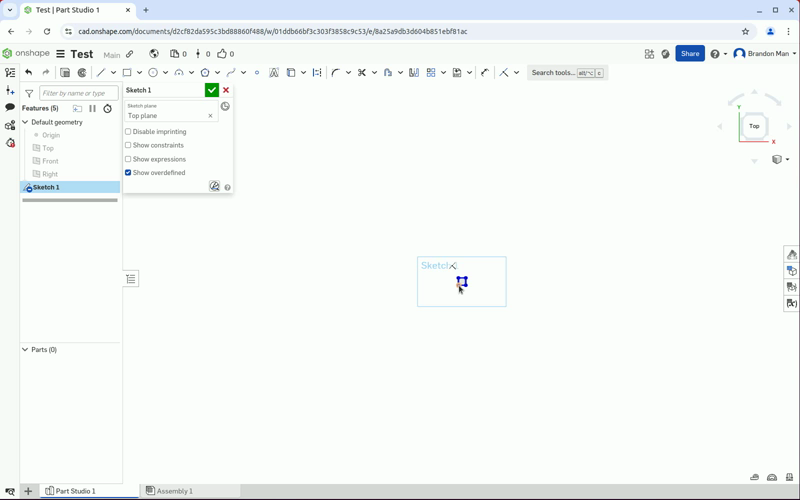
scroll(6)
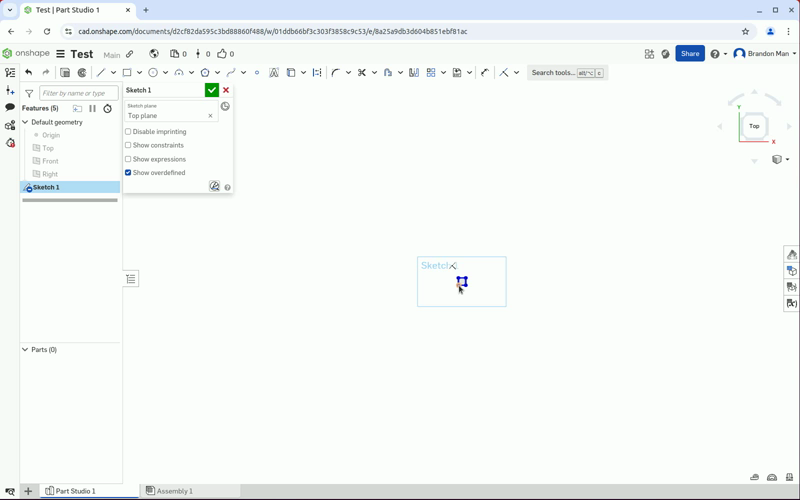
scroll(6)
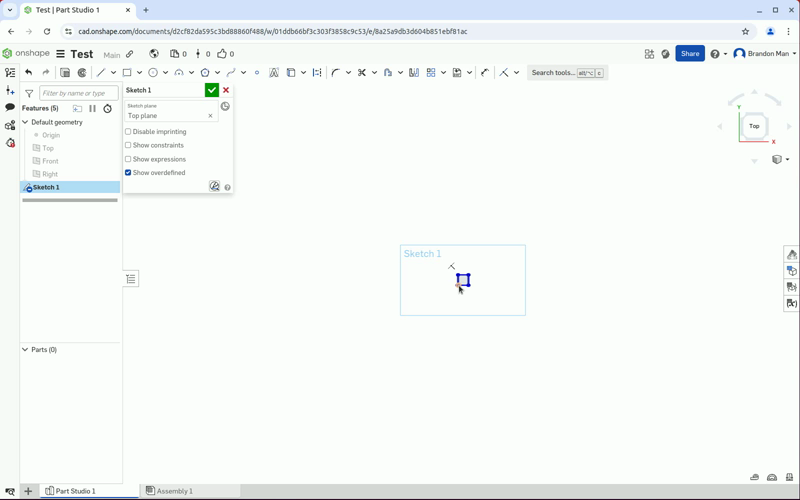
scroll(6)
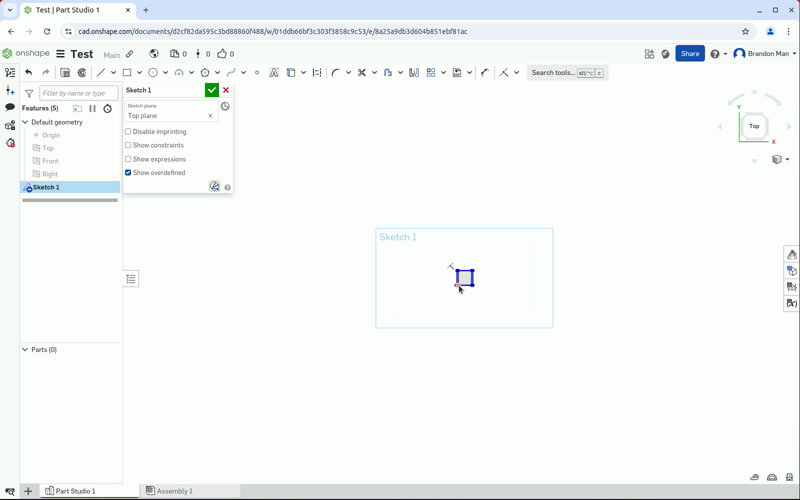
scroll(6)
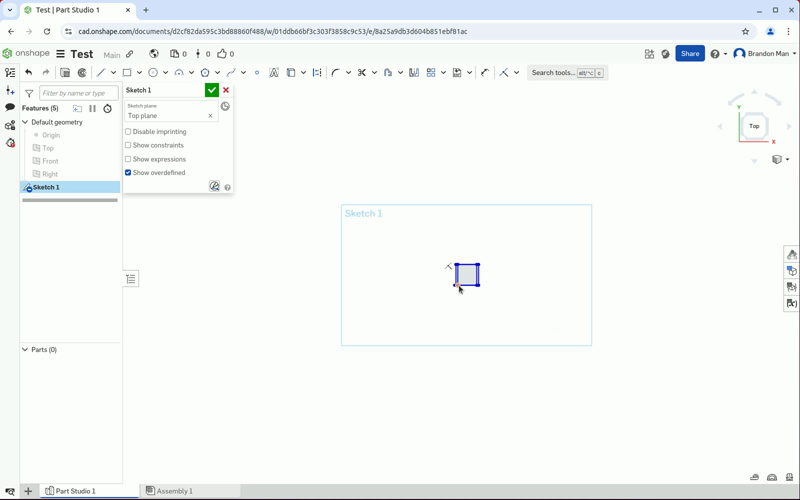
scroll(6)
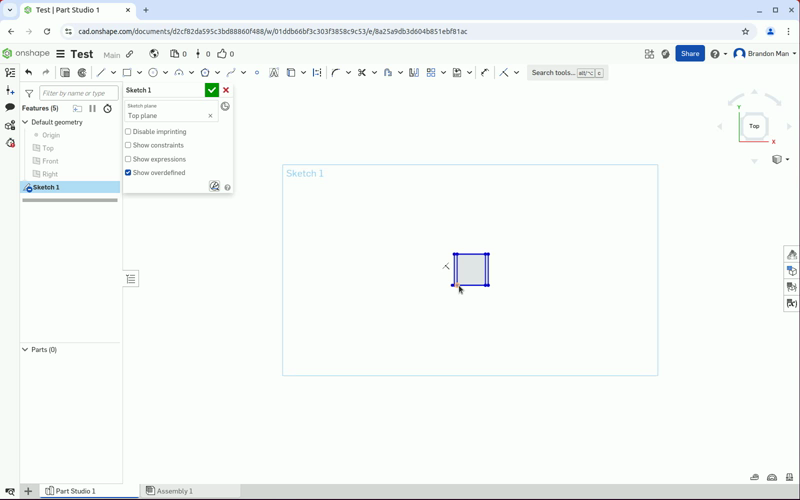
scroll(6)
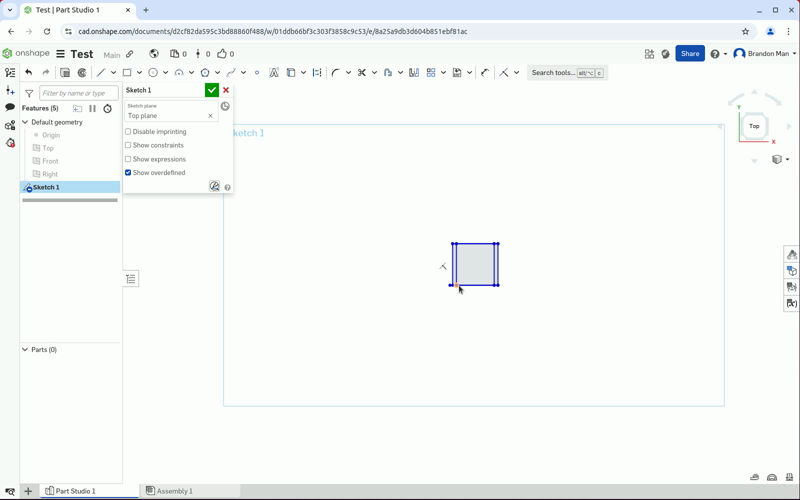
scroll(6)
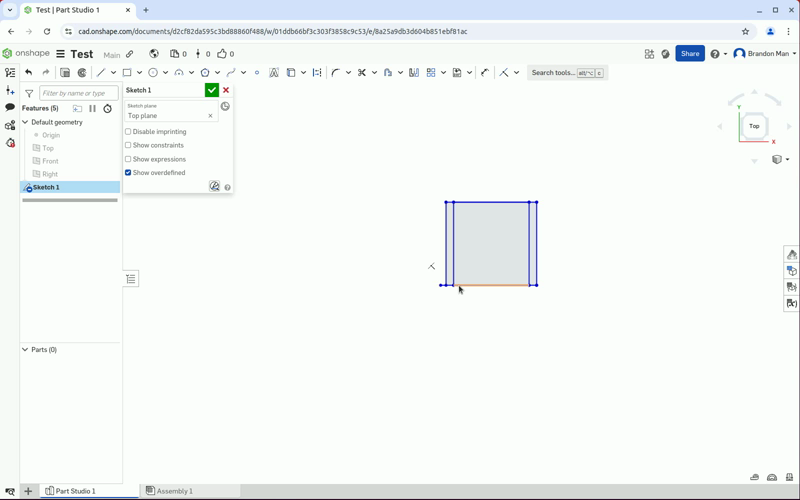
click(459, 285)
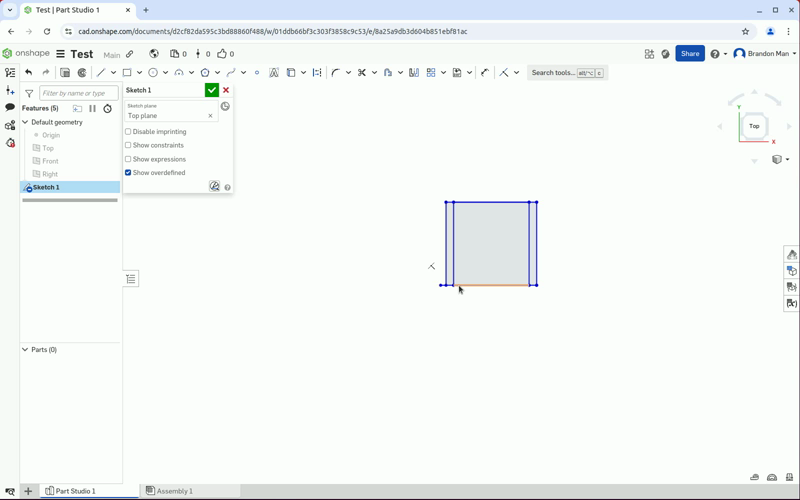
scroll(-6)
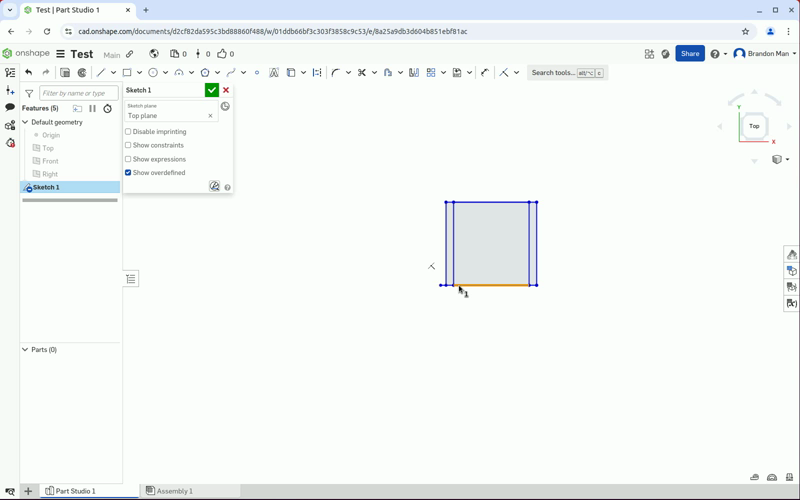
scroll(-6)
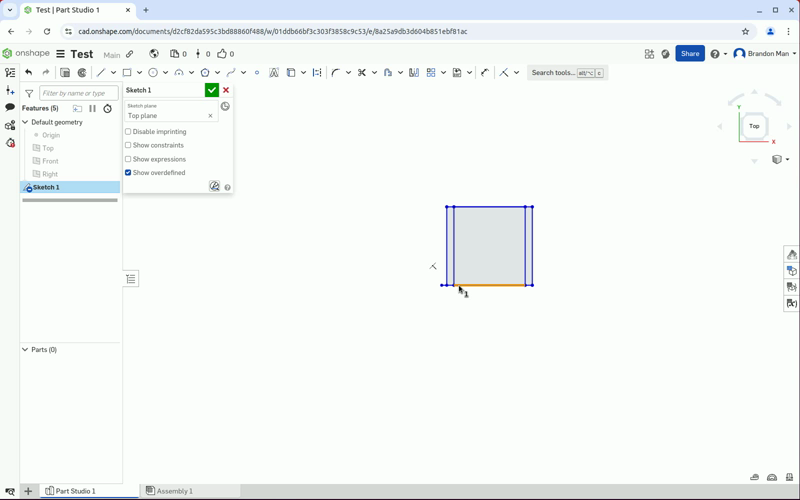
scroll(-6)
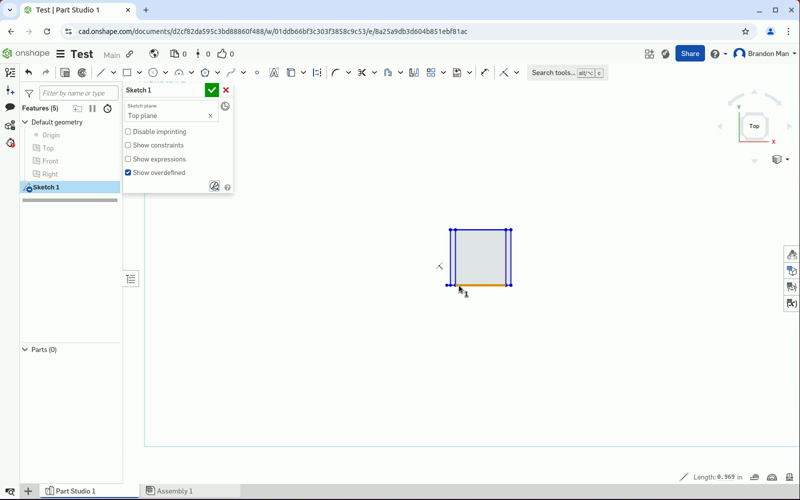
scroll(-6)
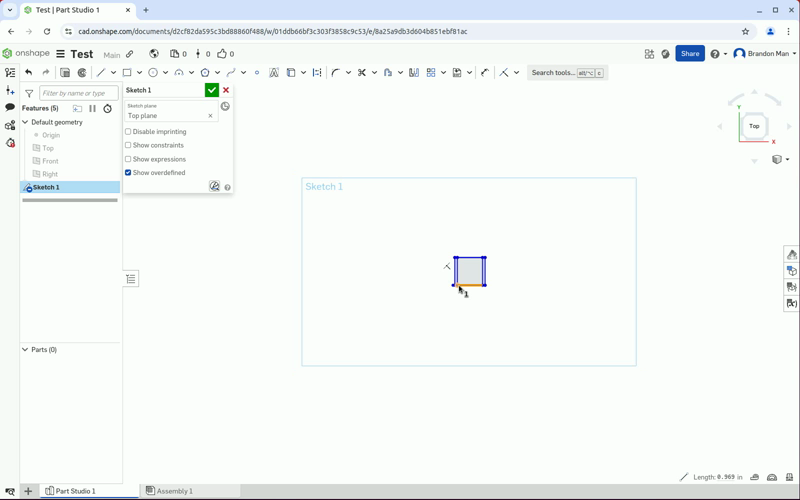
scroll(-6)
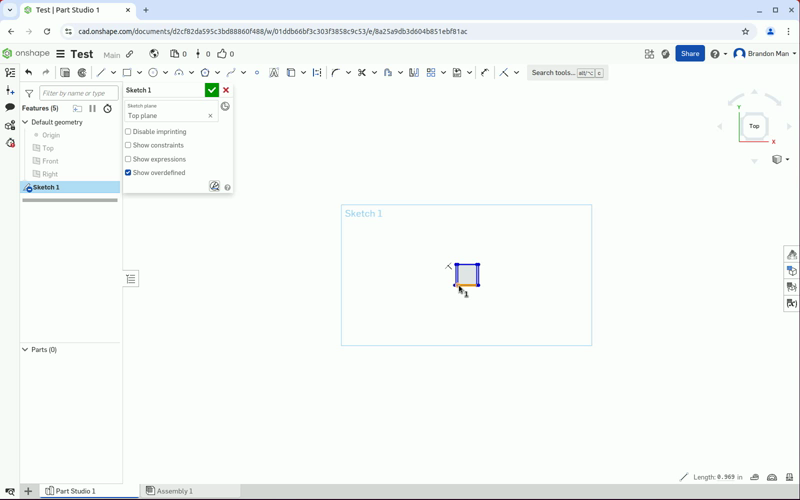
scroll(-6)
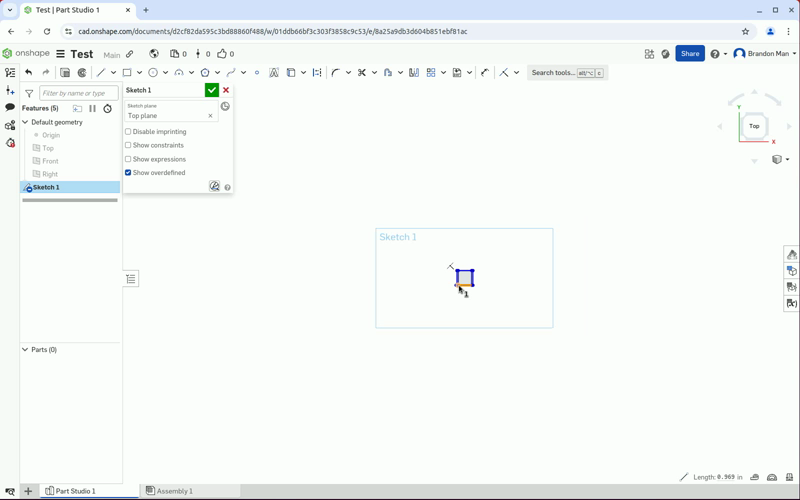
scroll(-6)
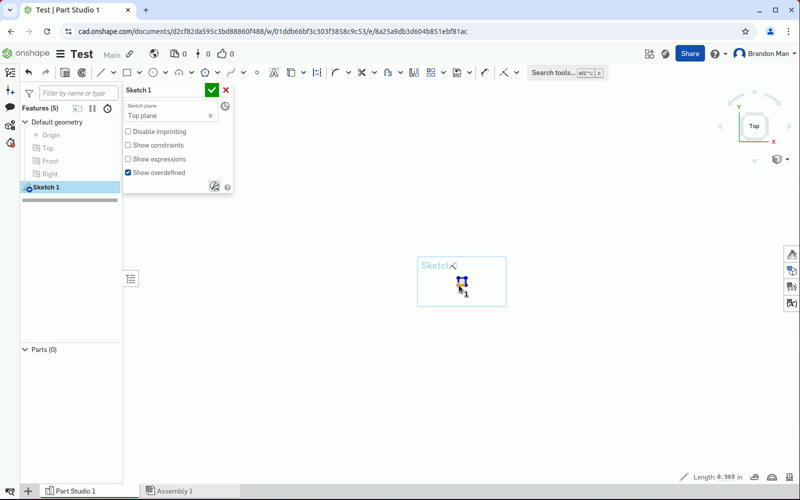
mouse_move(73, 352)
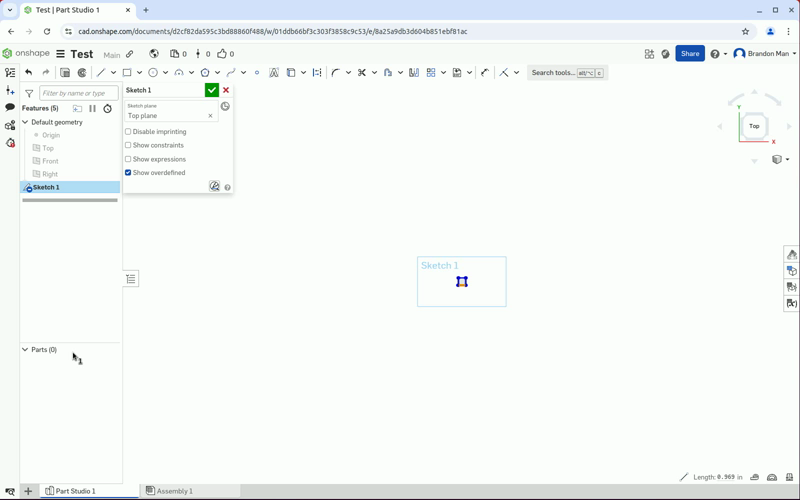
key(shift+y)
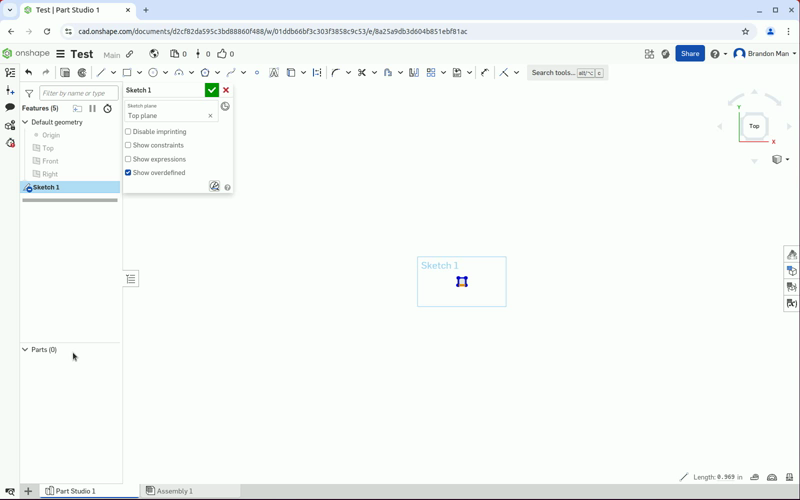
key(shift+e)
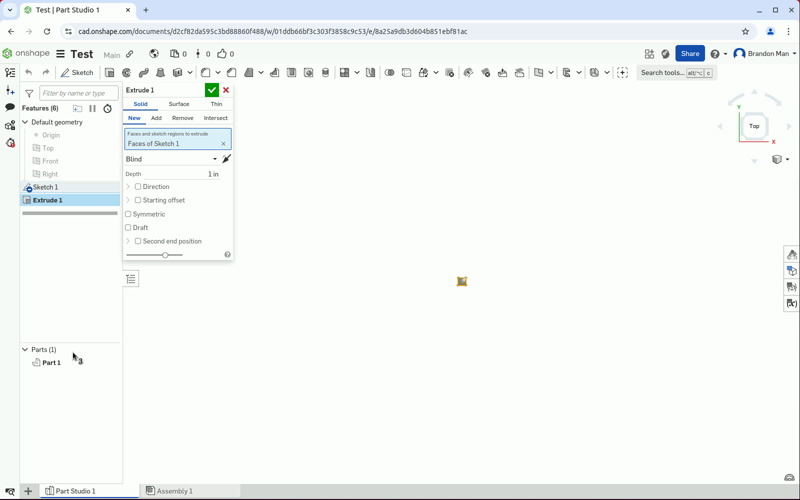
mouse_move(143, 106)
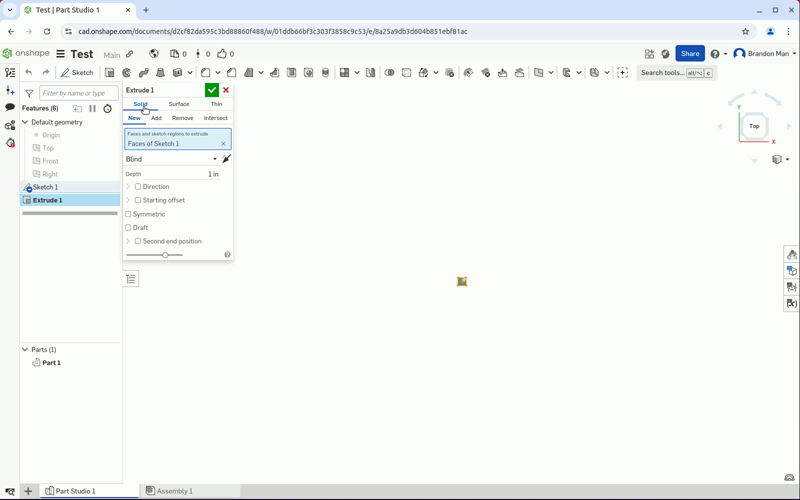
click(143, 106)
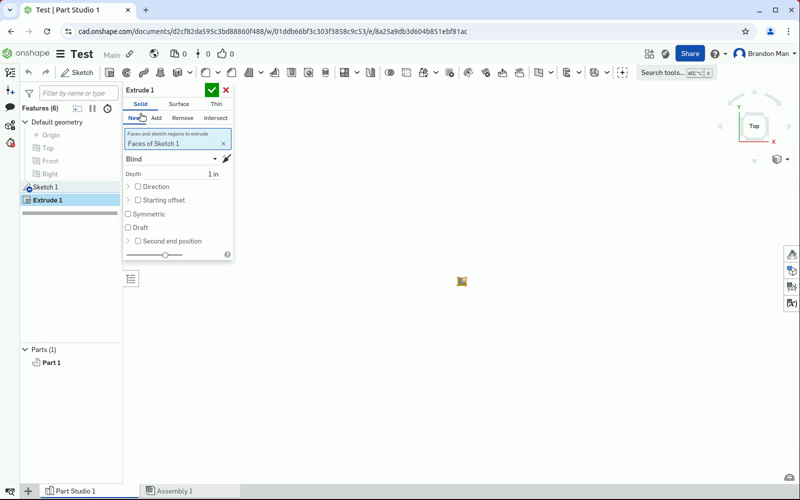
mouse_move(137, 120)
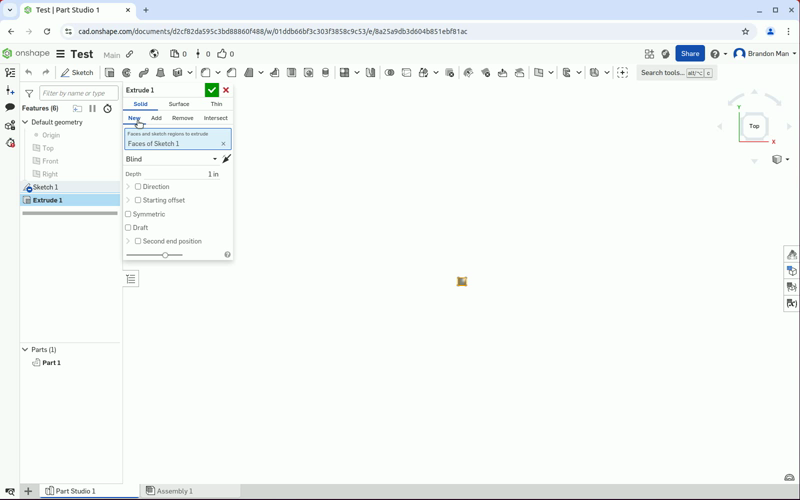
click(137, 120)
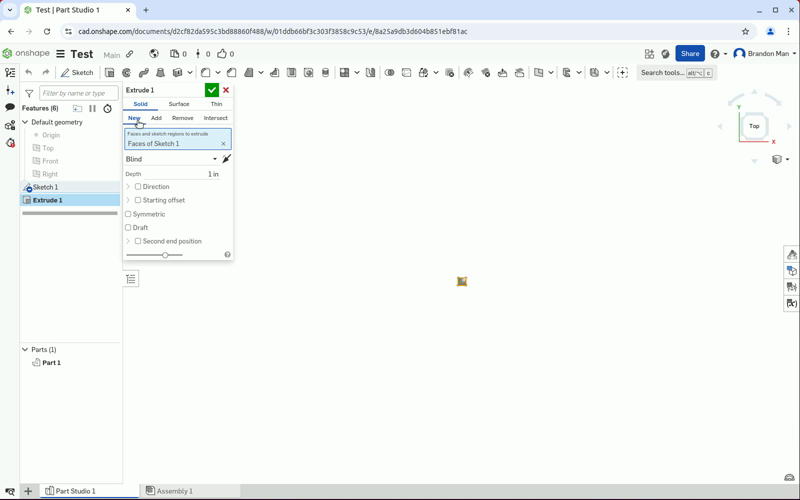
key(tab, 4)
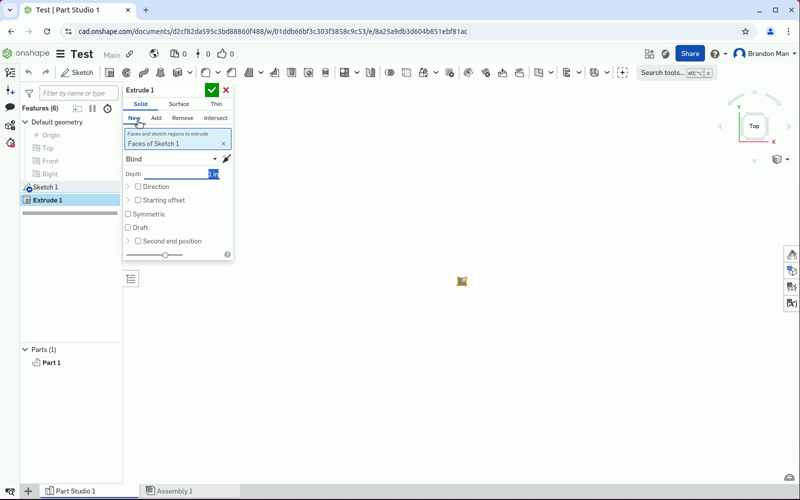
text(23.108)
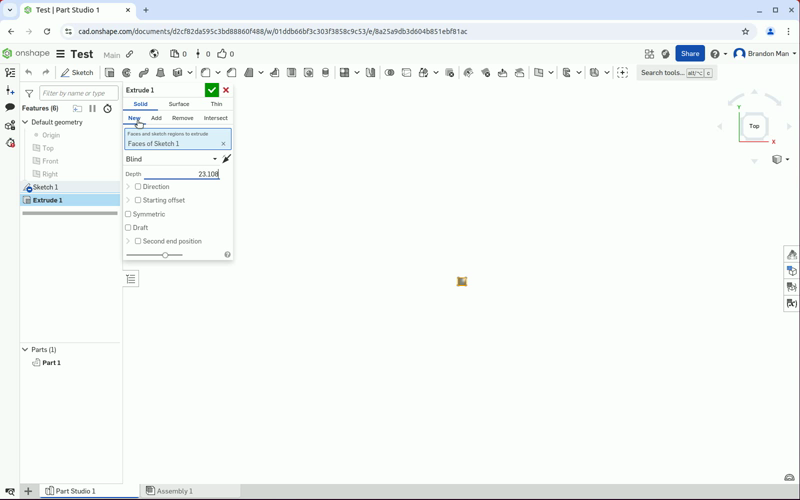
key(enter)
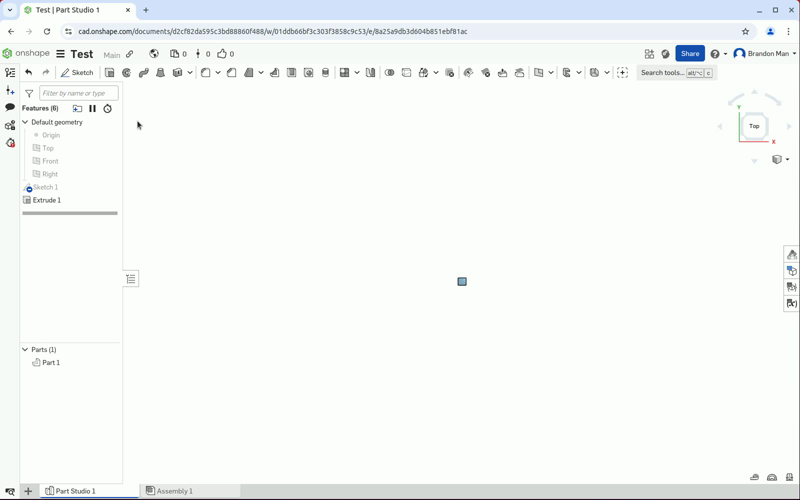
key(shift+h)
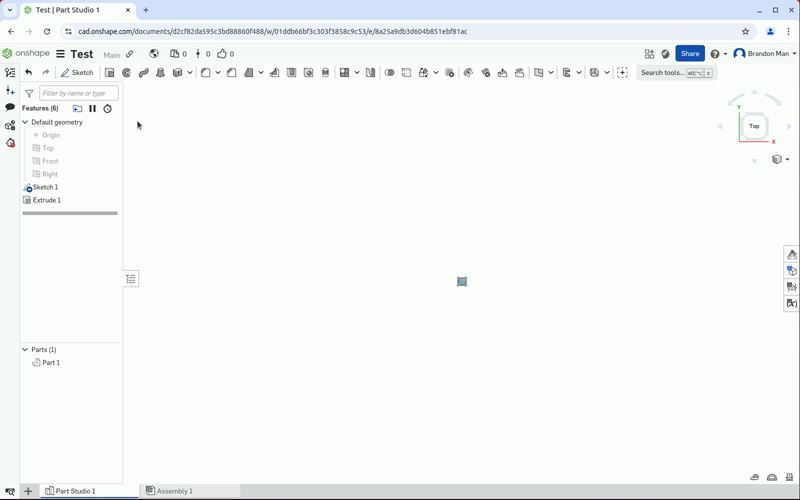
key(shift+h)
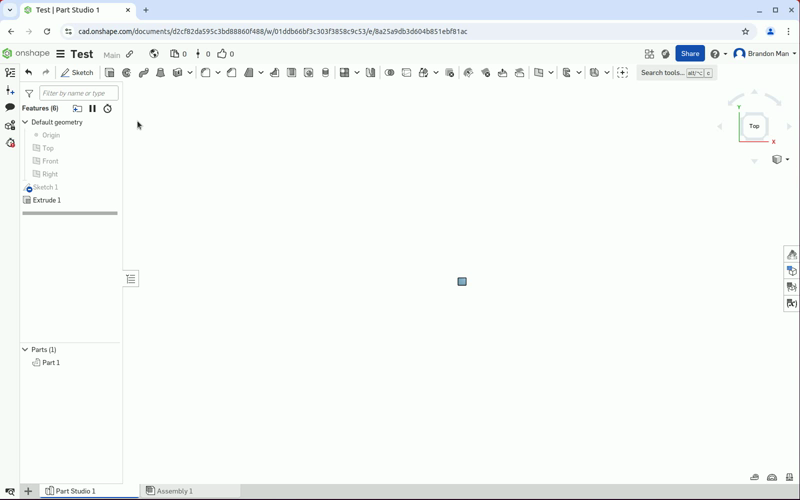
mouse_move(73, 189)
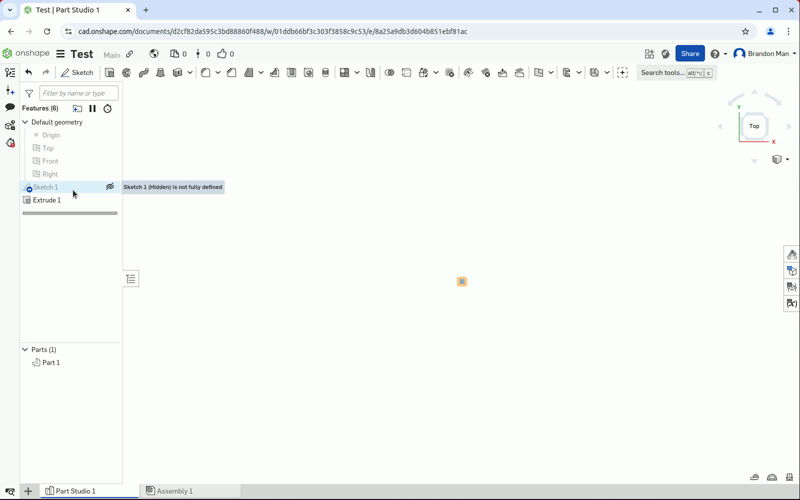
click(73, 189)
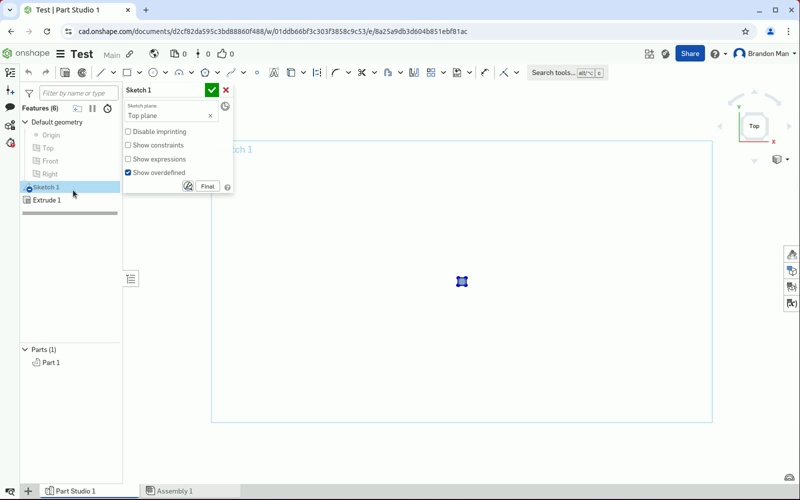
mouse_move(229, 92)
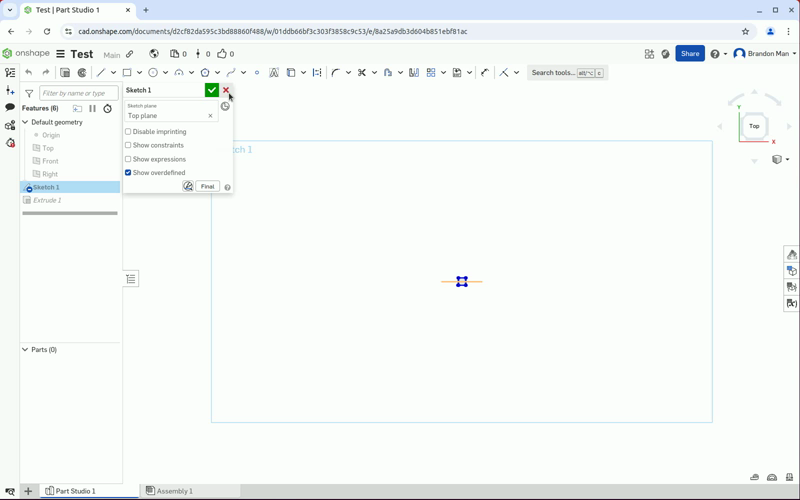
click(229, 92)
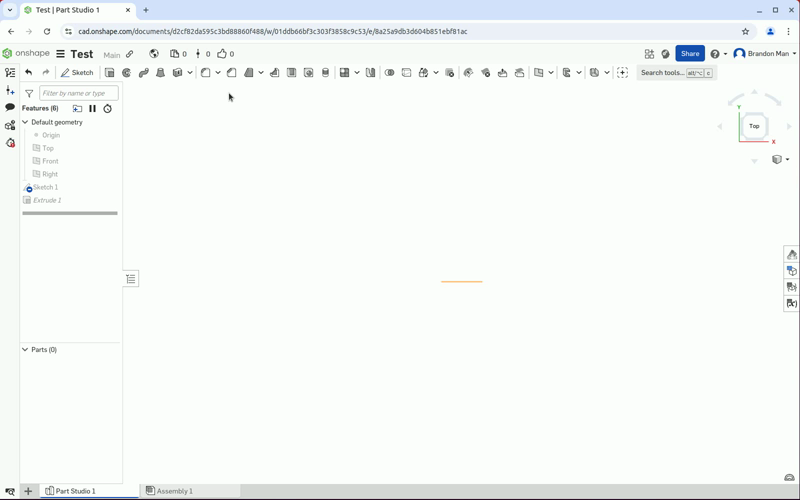
mouse_move(73, 352)
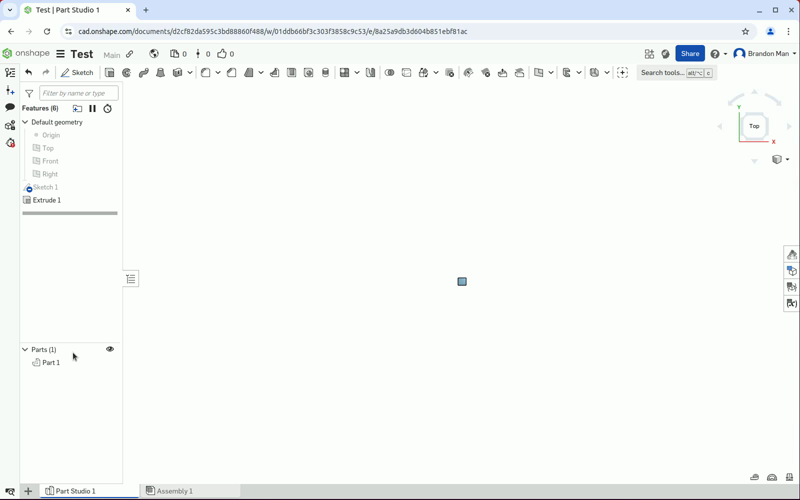
key(y)
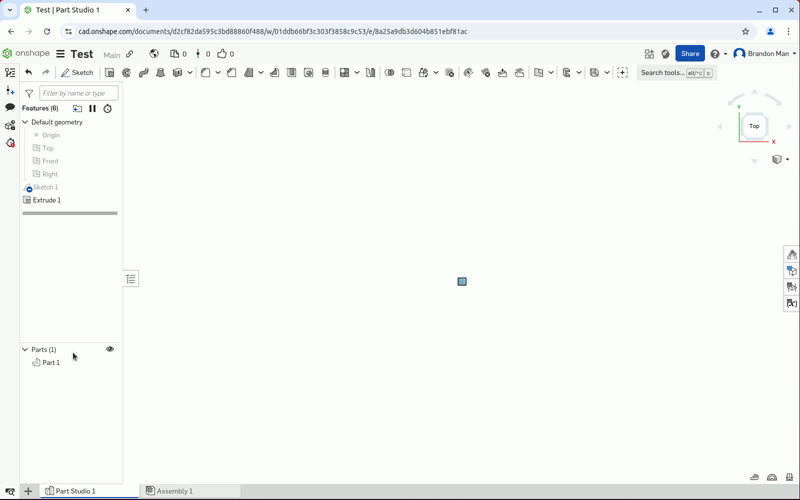
key(shift+p)
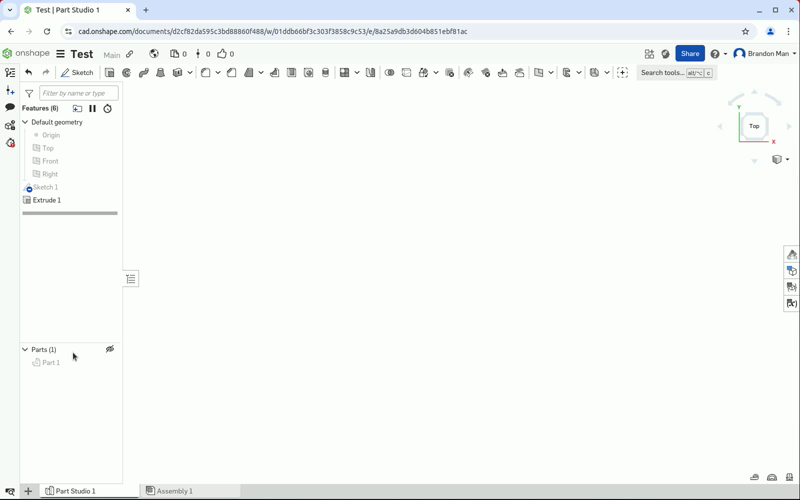
key(space)
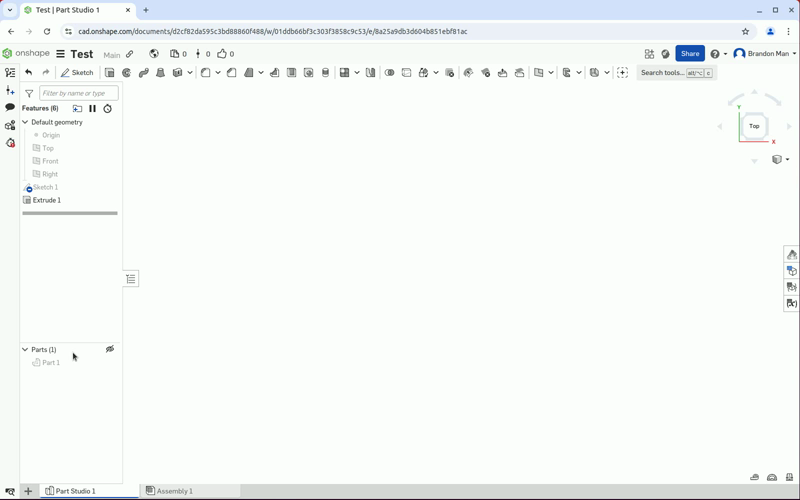
key_down(shift)
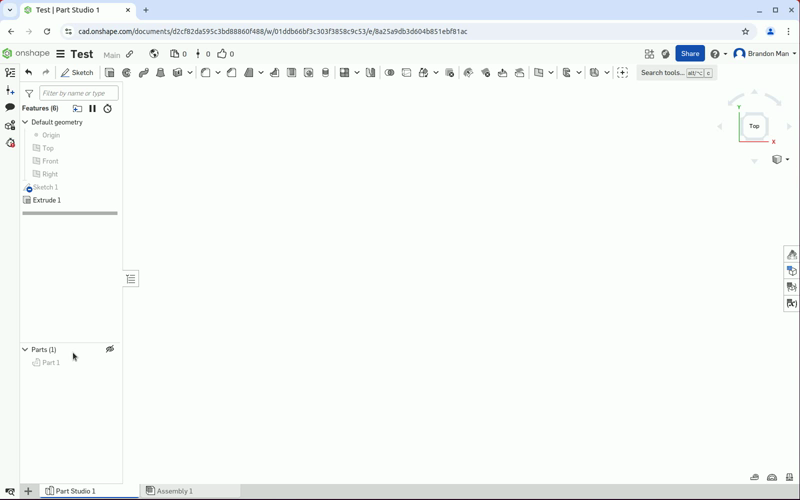
key(up)
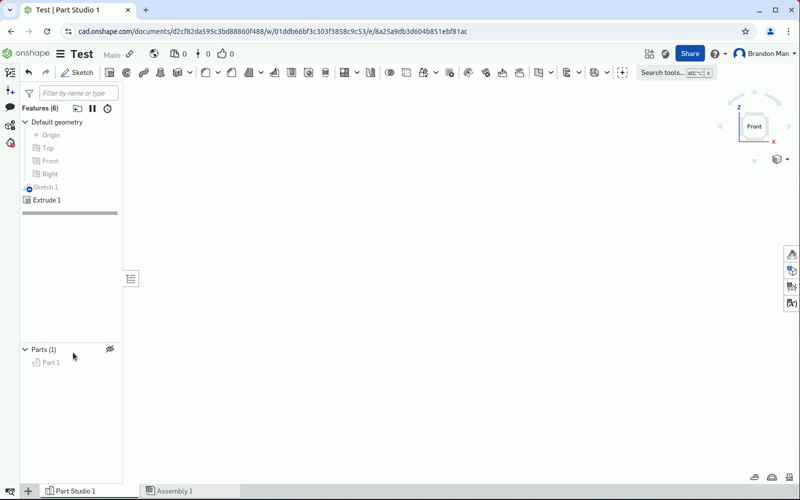
key_up(shift)
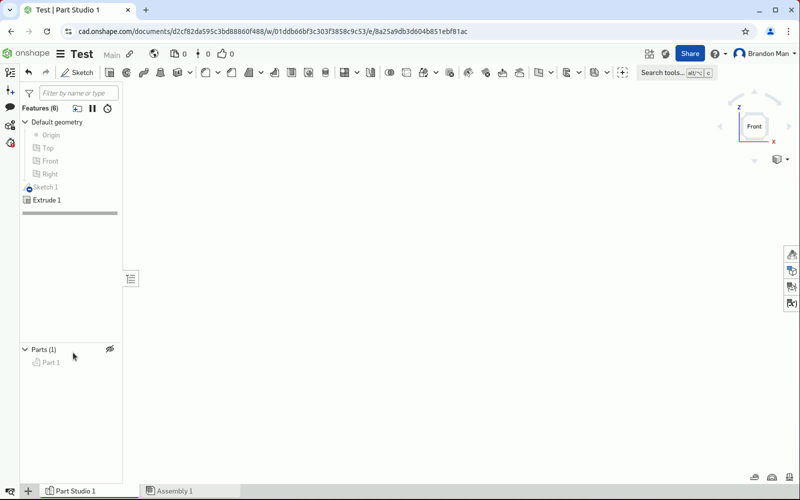
mouse_move(73, 352)
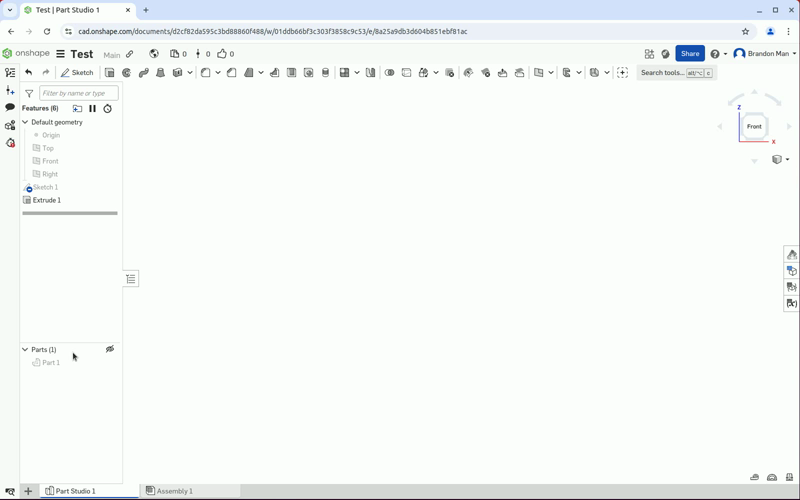
key(shift+y)
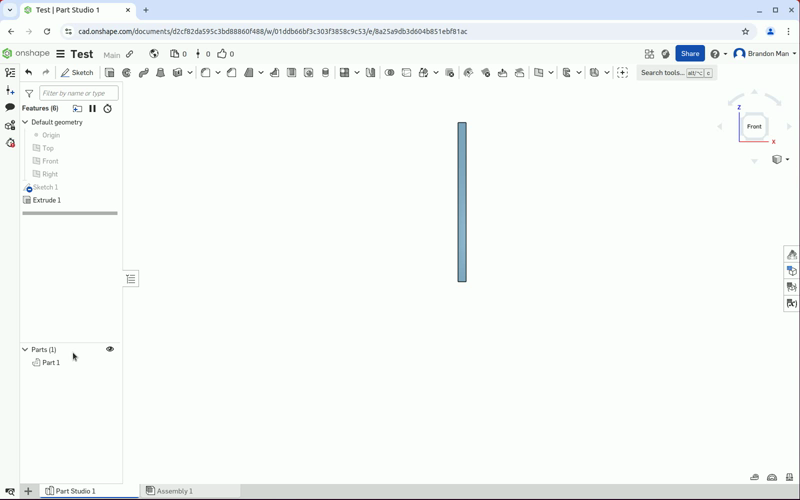
mouse_move(541, 75)
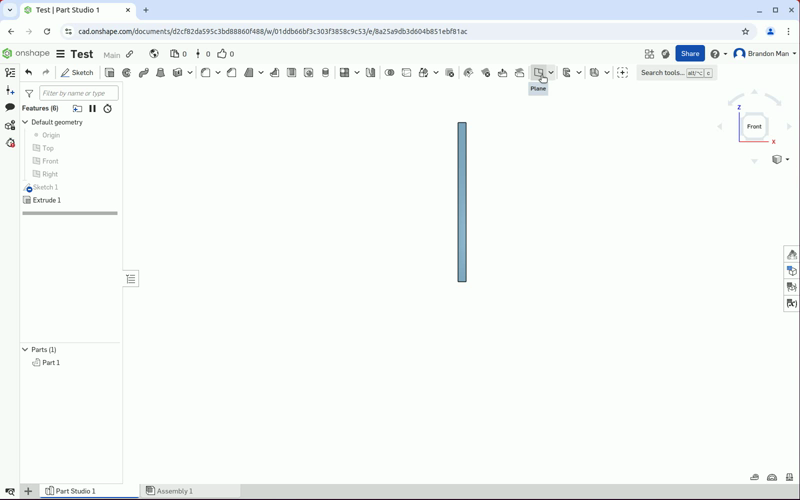
click(541, 75)
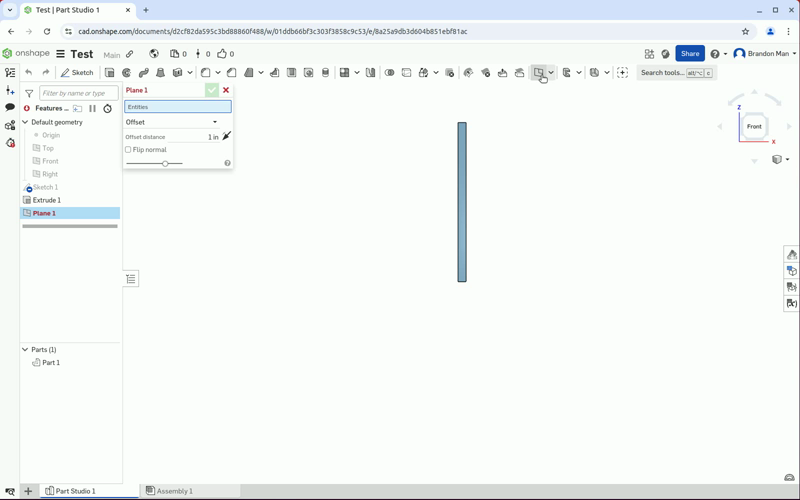
mouse_move(73, 163)
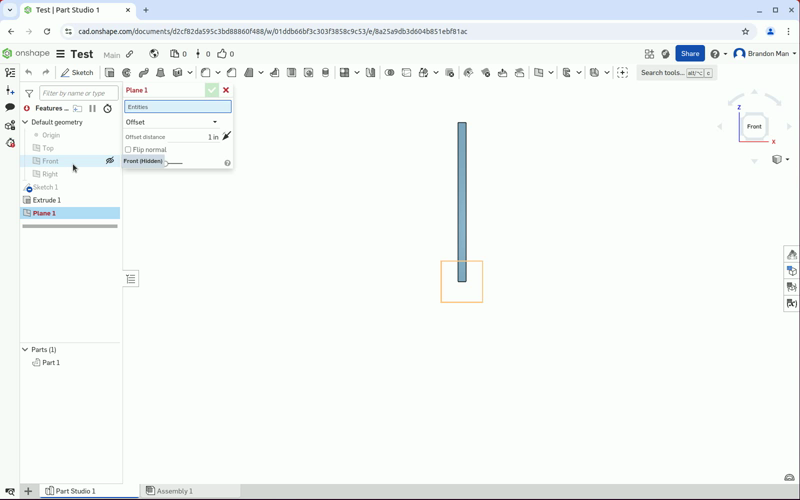
click(73, 163)
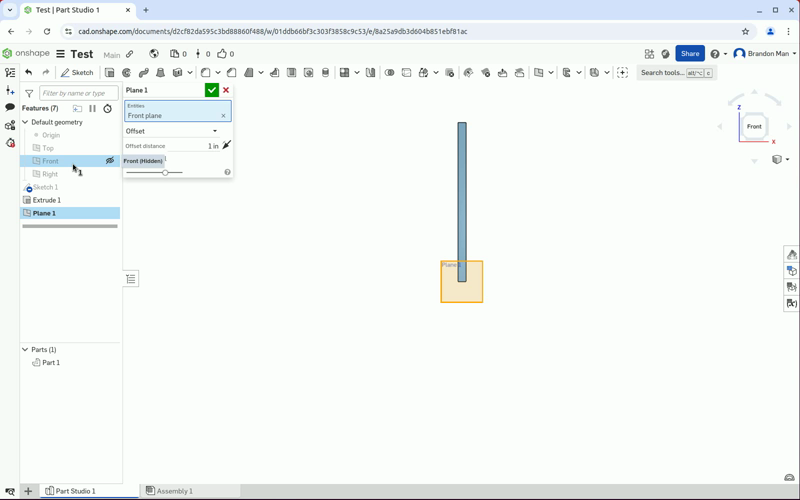
key(tab, 2)
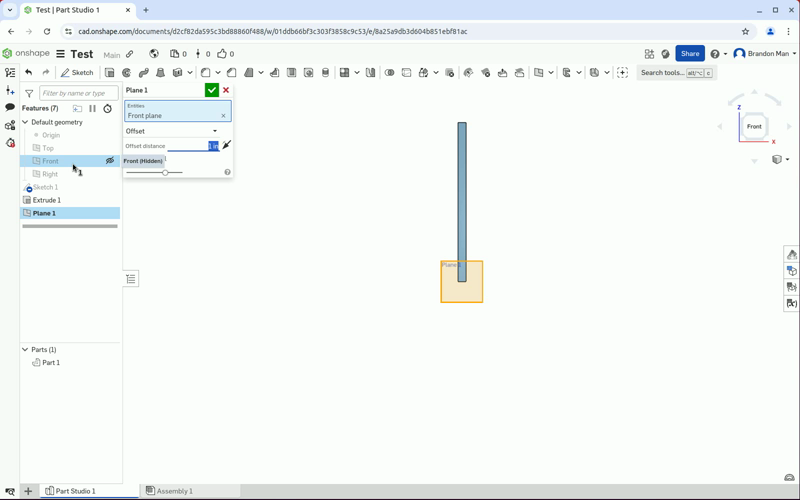
text(0.493)
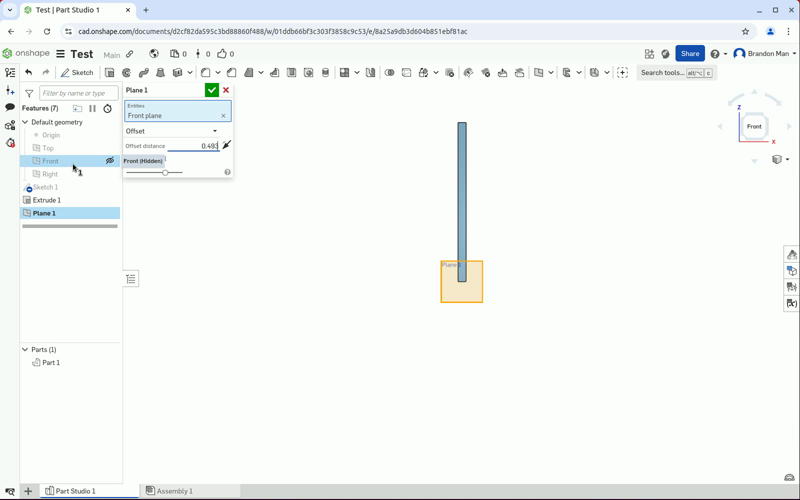
key(enter, 2)
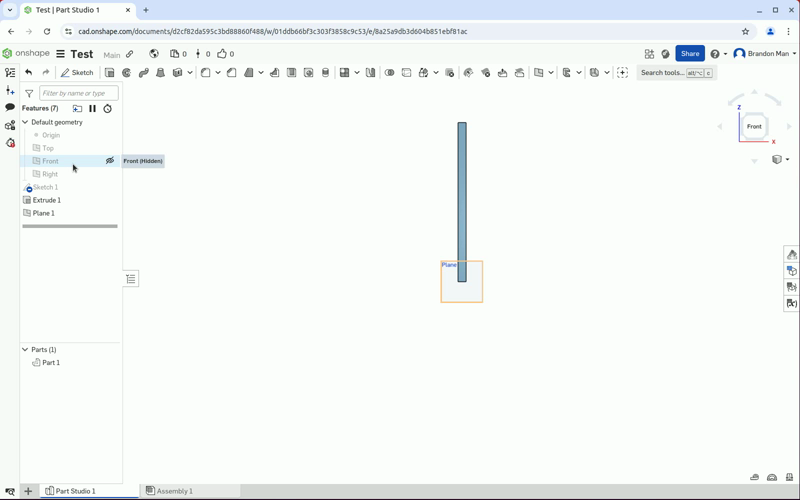
key(shift+s)
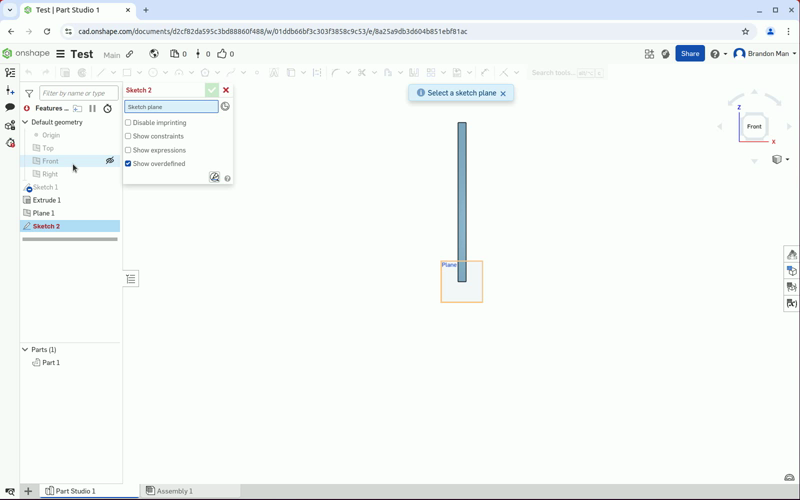
mouse_move(73, 215)
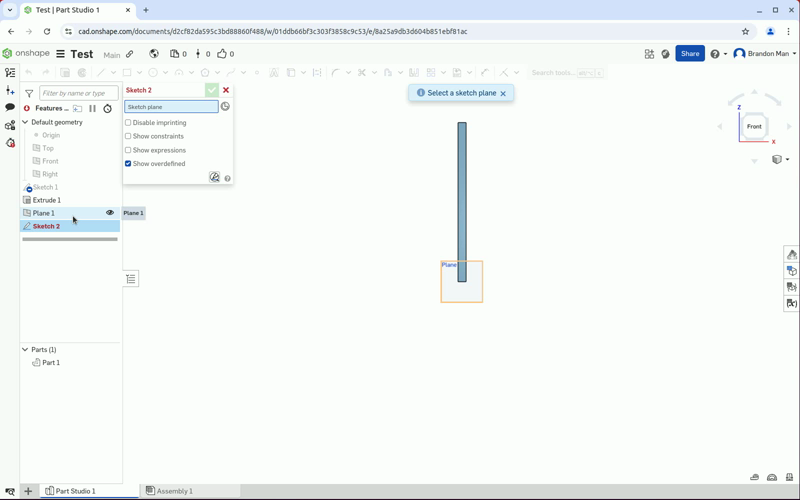
click(73, 215)
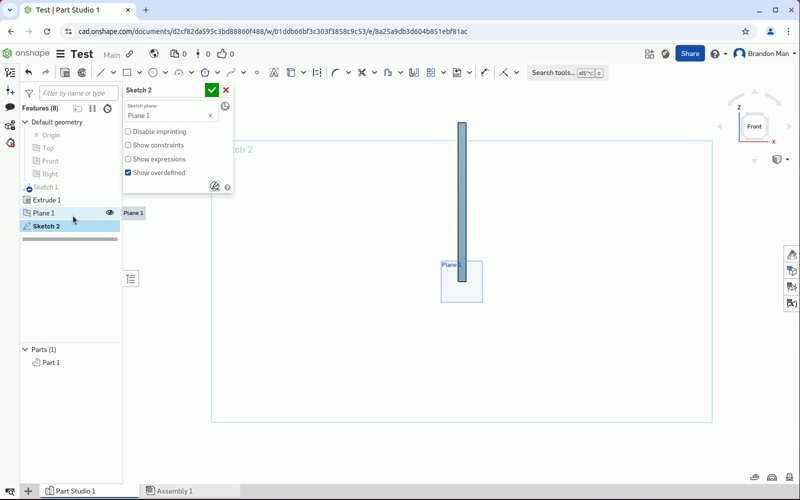
mouse_move(73, 352)
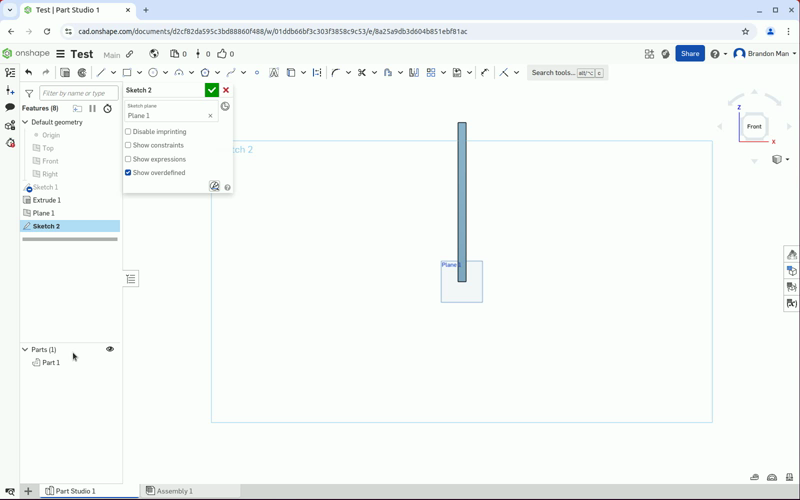
key(y)
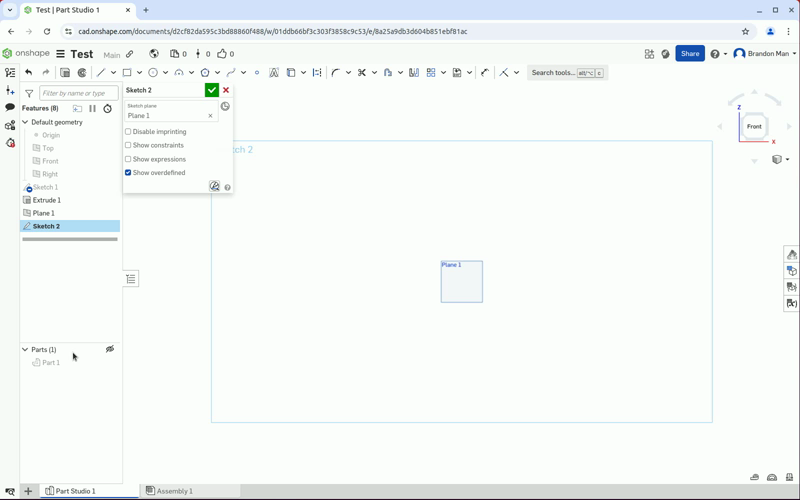
key(c)
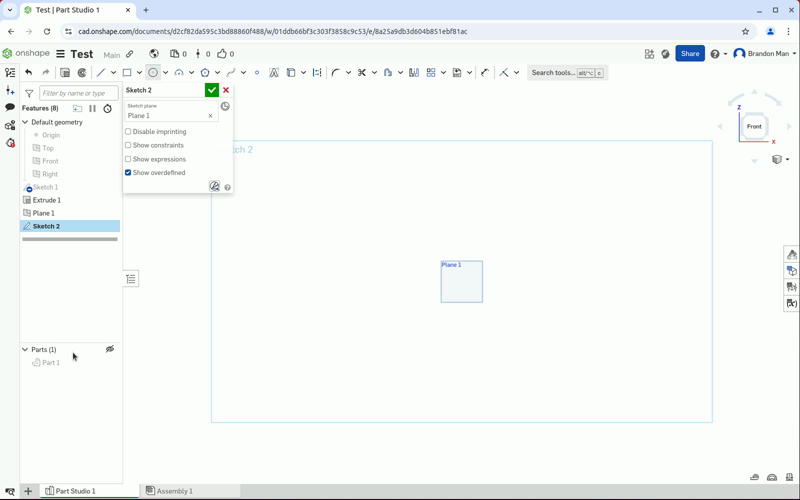
key_down(shift)
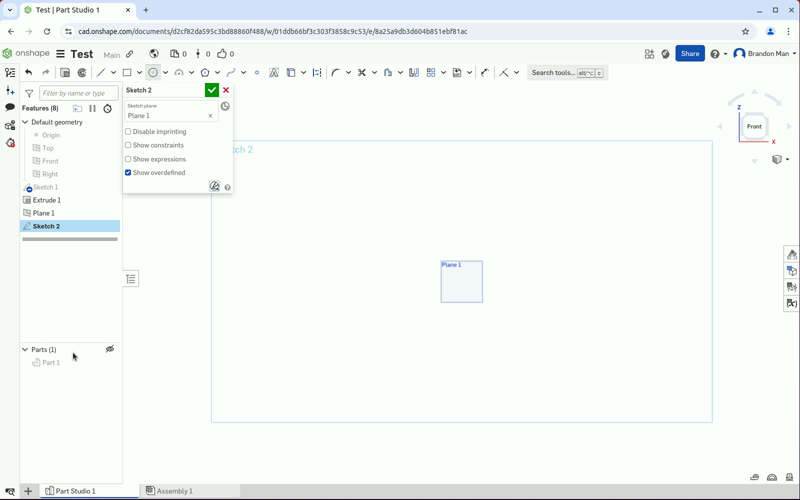
mouse_move(461, 174)
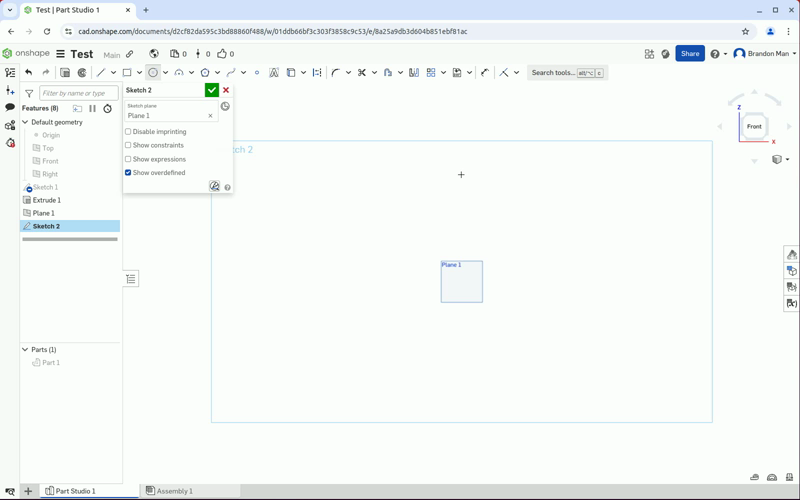
click(461, 174)
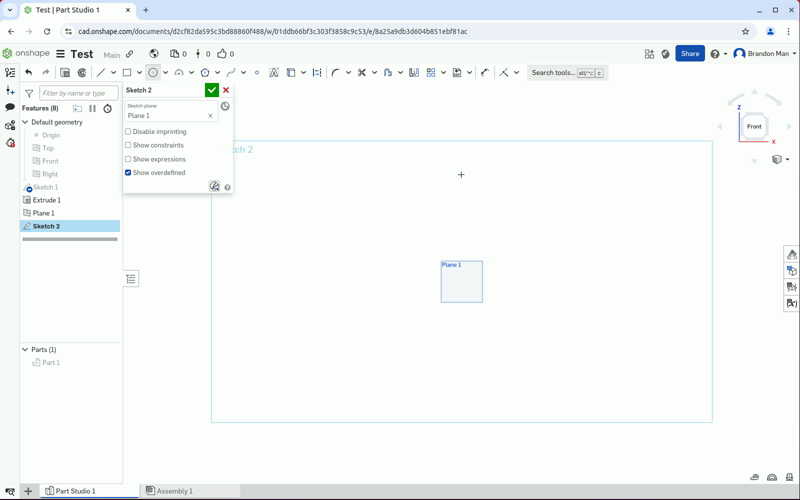
key_up(shift)
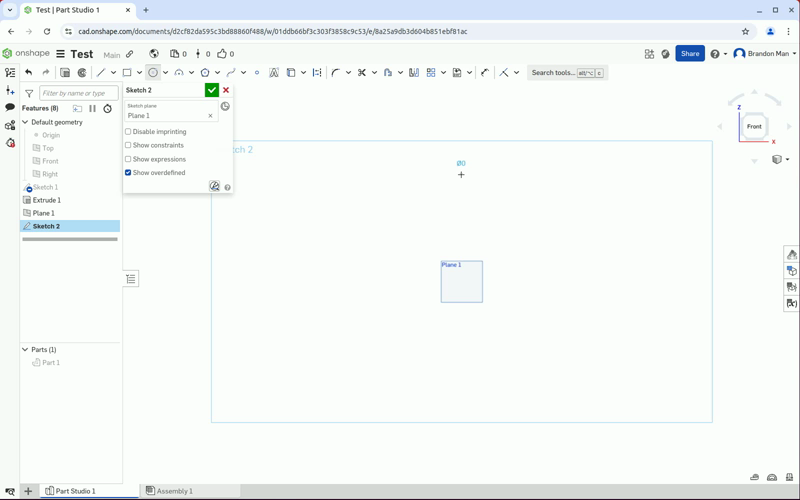
mouse_move(463, 174)
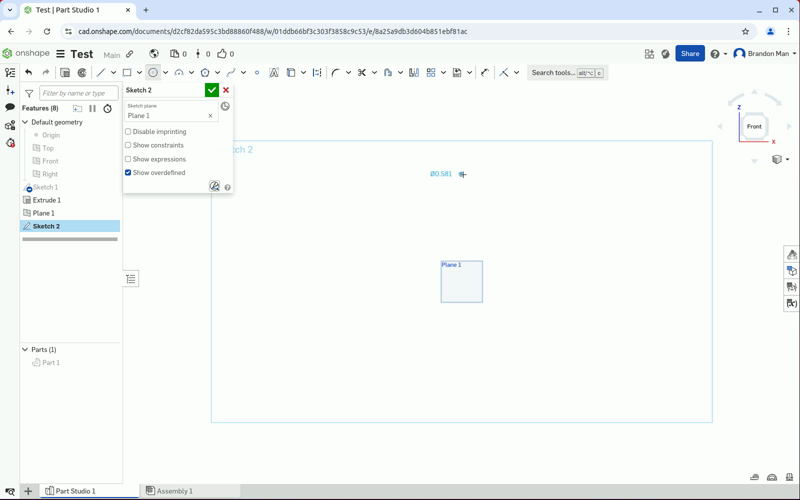
scroll(6)
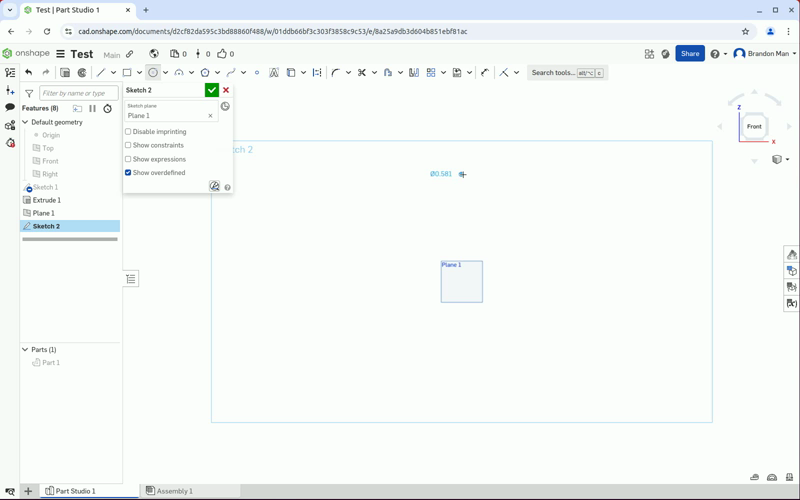
scroll(6)
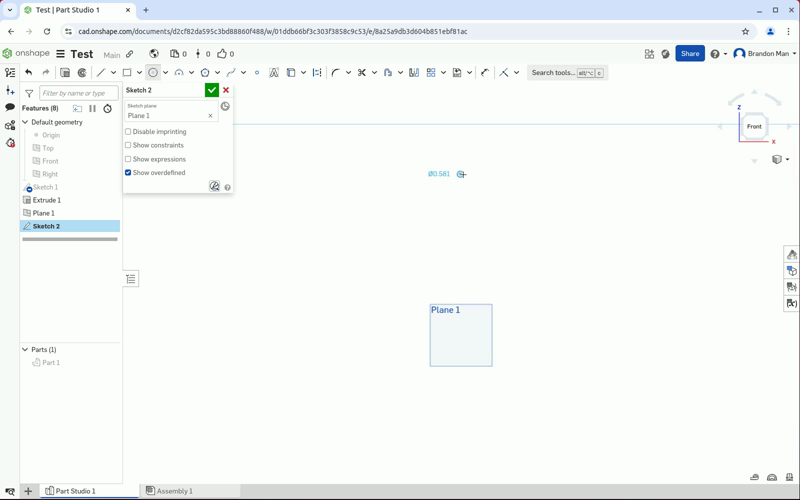
scroll(6)
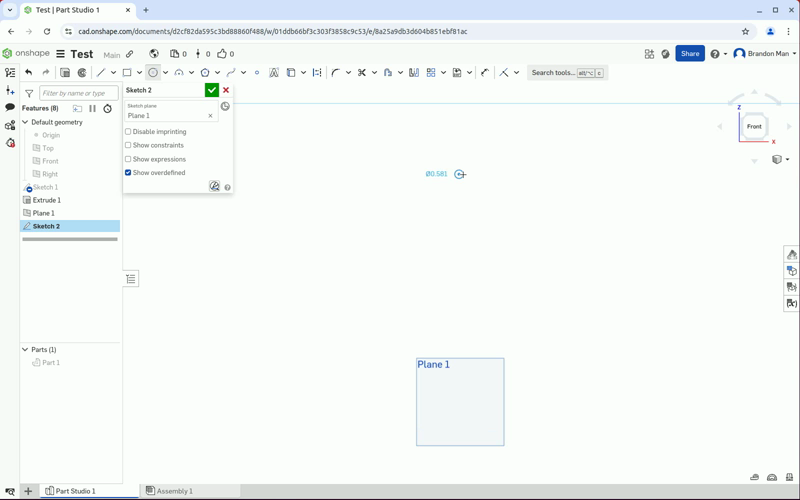
scroll(6)
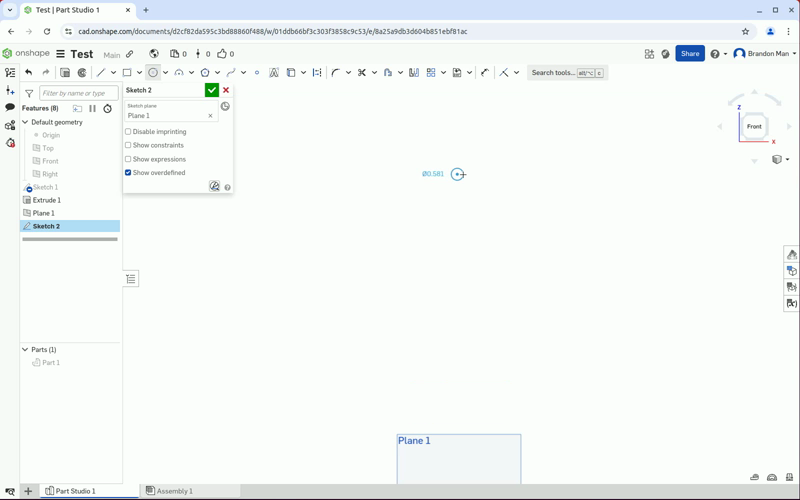
scroll(6)
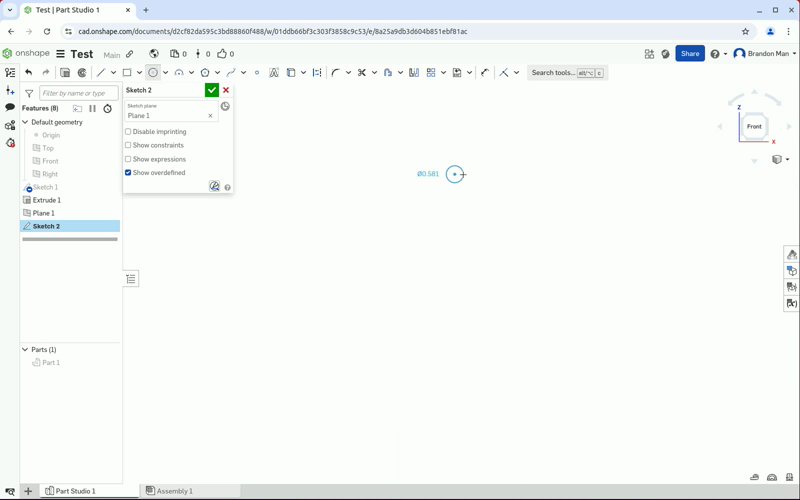
scroll(6)
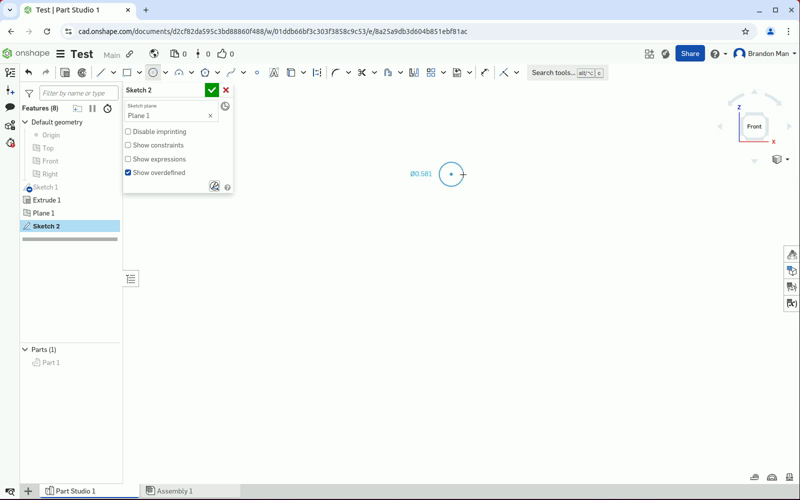
scroll(6)
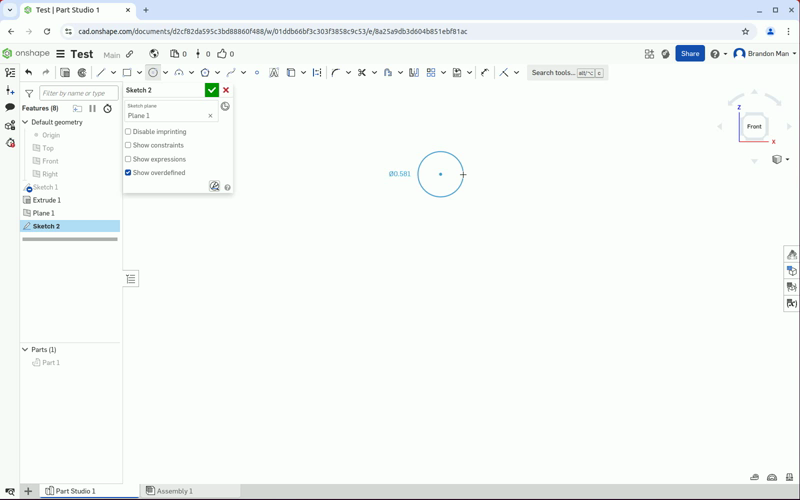
click(463, 174)
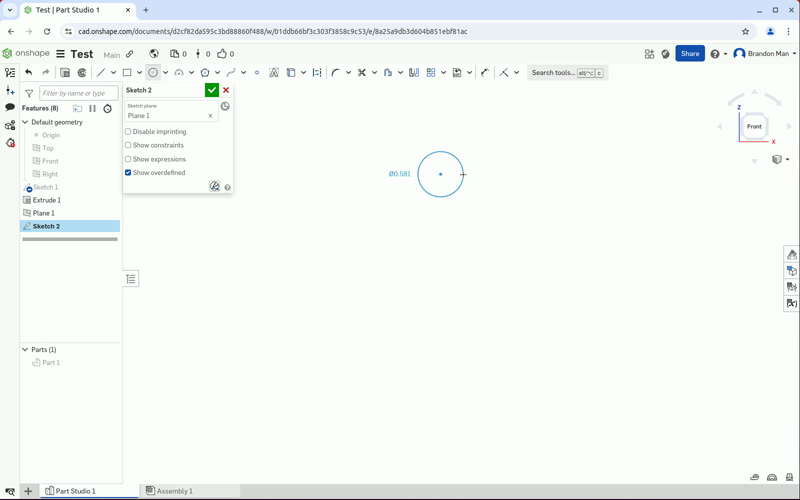
scroll(-6)
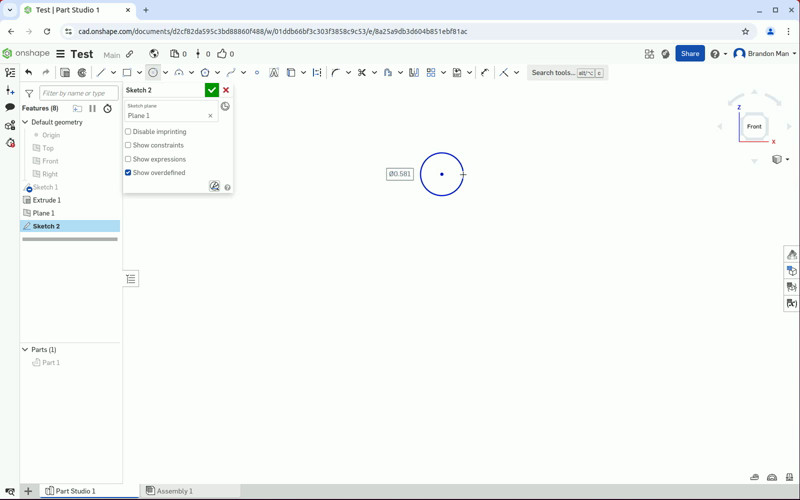
scroll(-6)
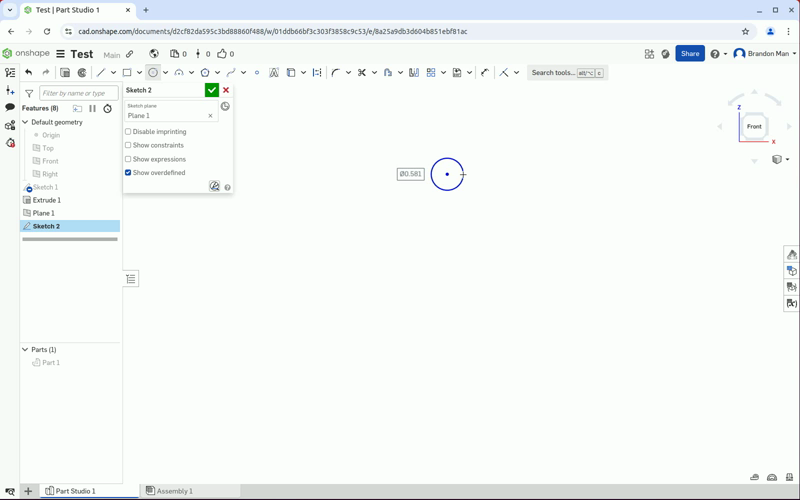
scroll(-6)
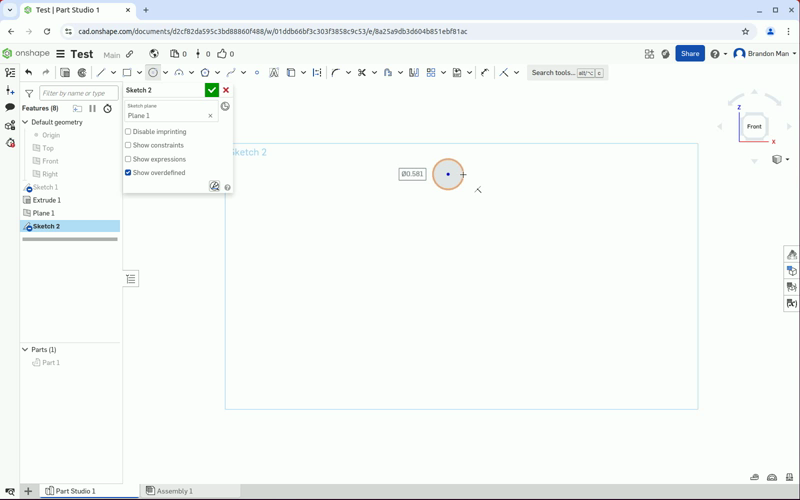
scroll(-6)
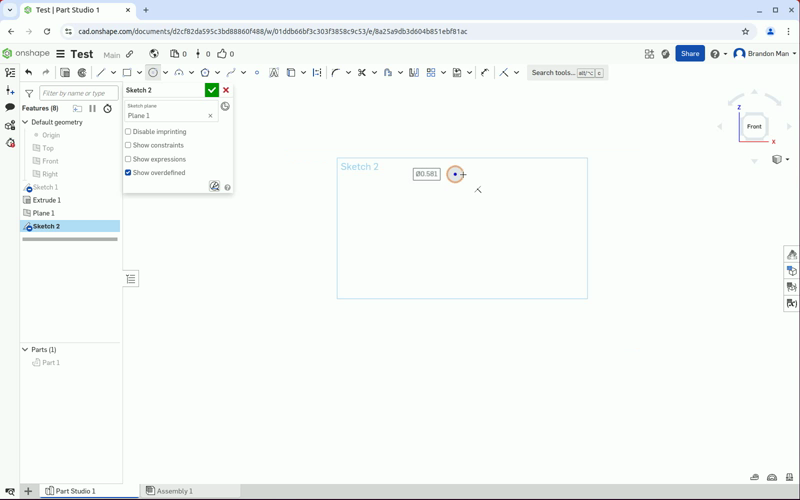
scroll(-6)
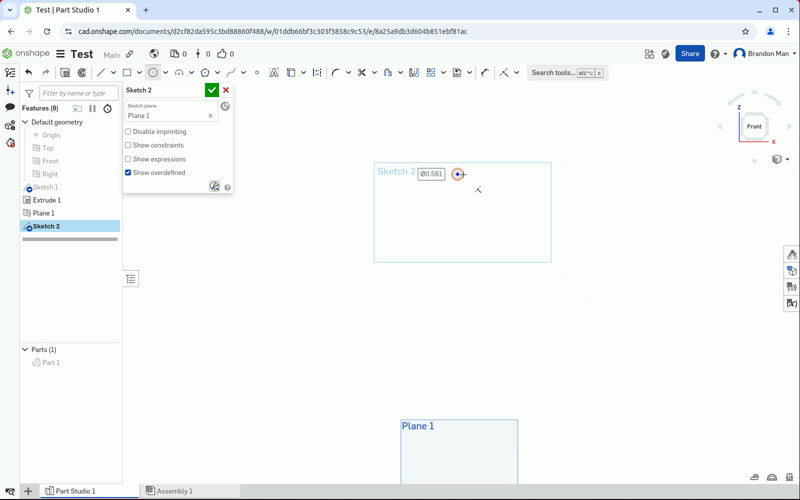
scroll(-6)
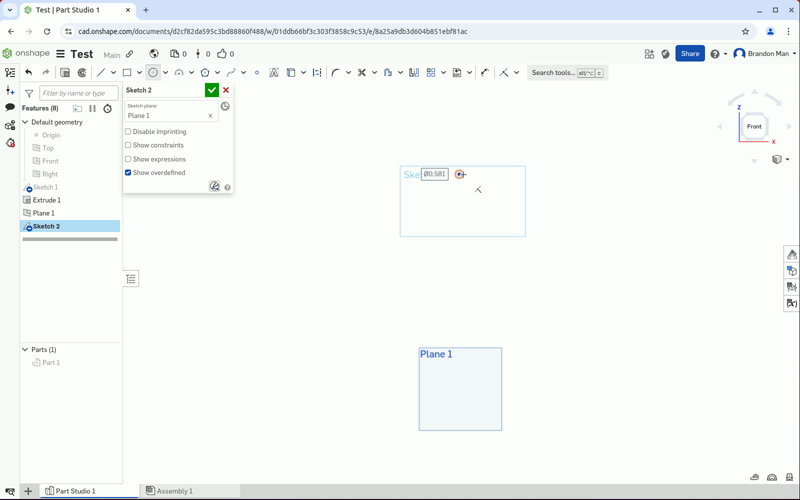
scroll(-6)
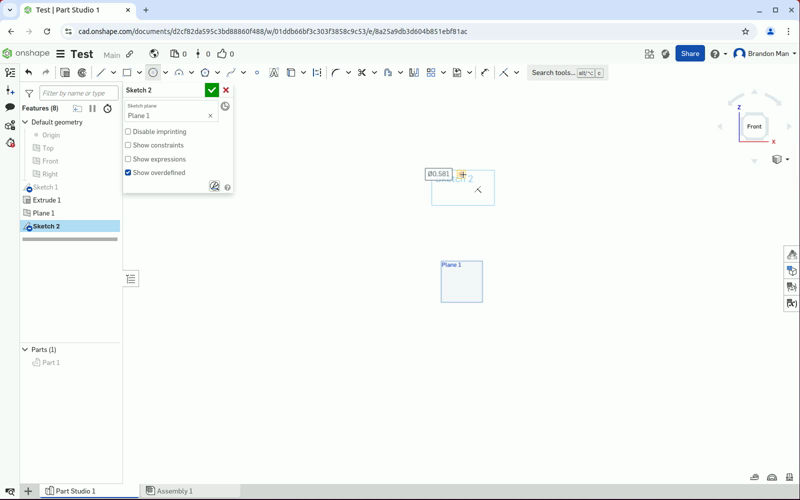
key(esc)
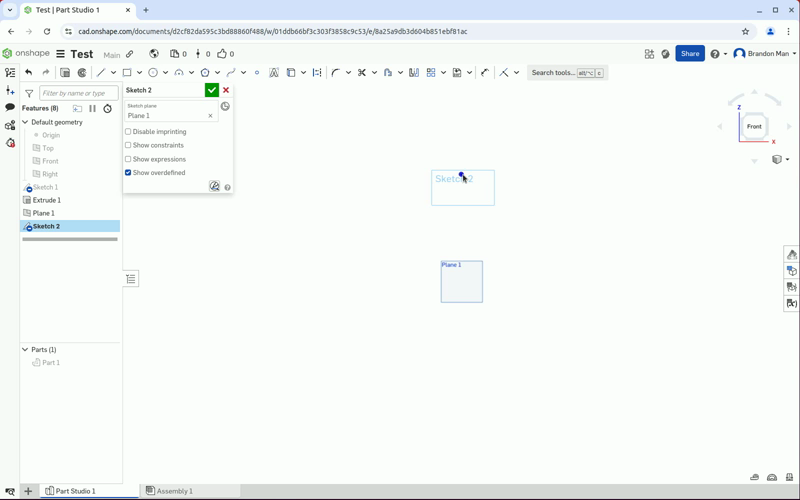
mouse_move(463, 174)
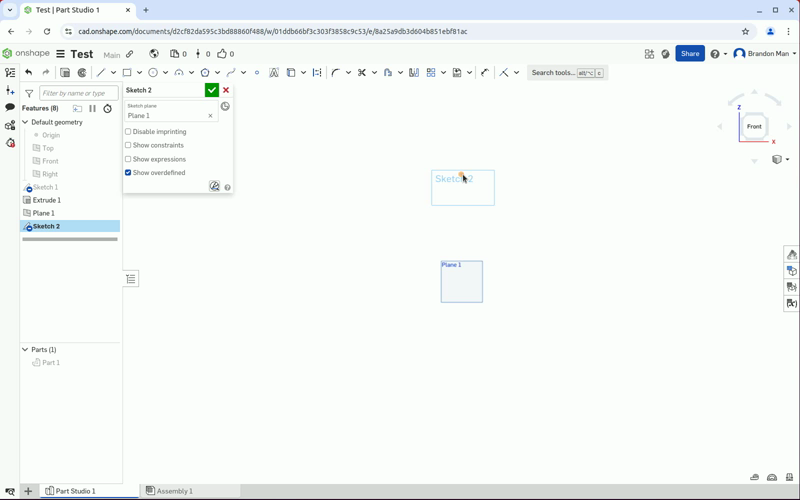
scroll(6)
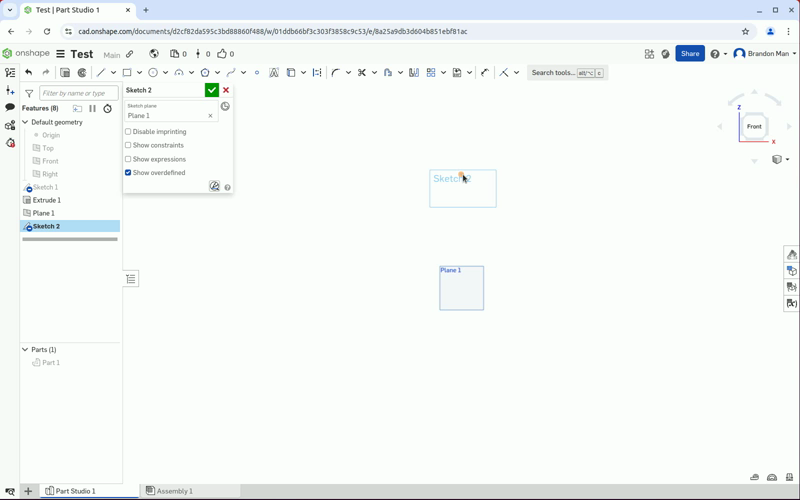
scroll(6)
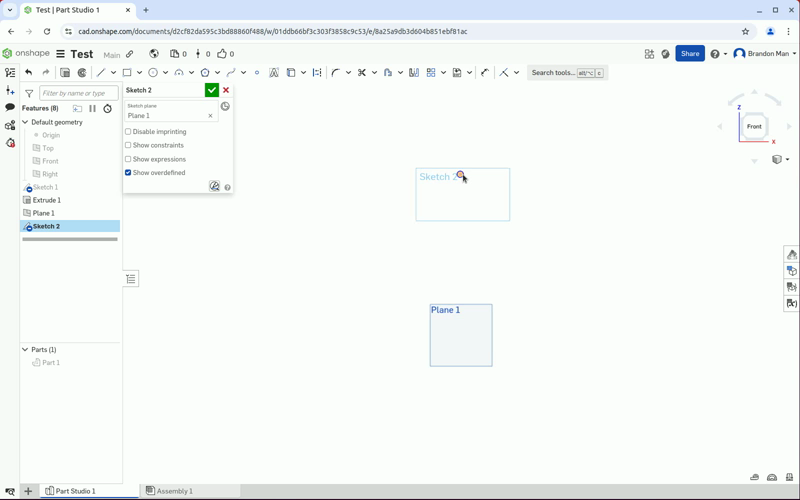
scroll(6)
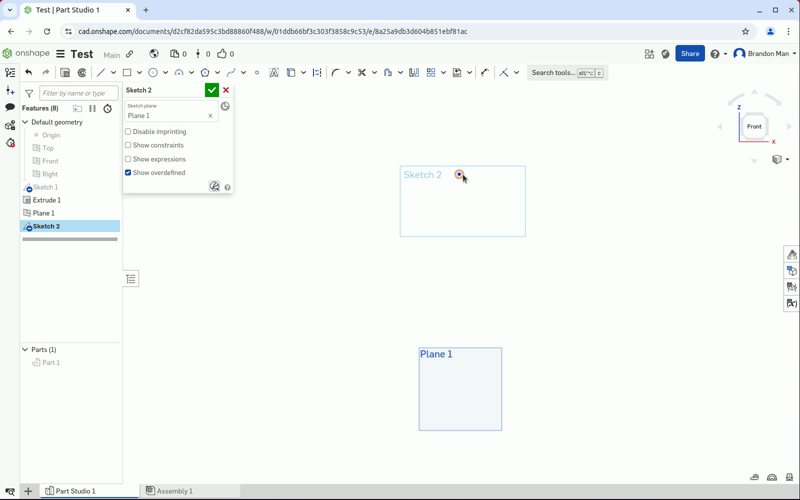
scroll(6)
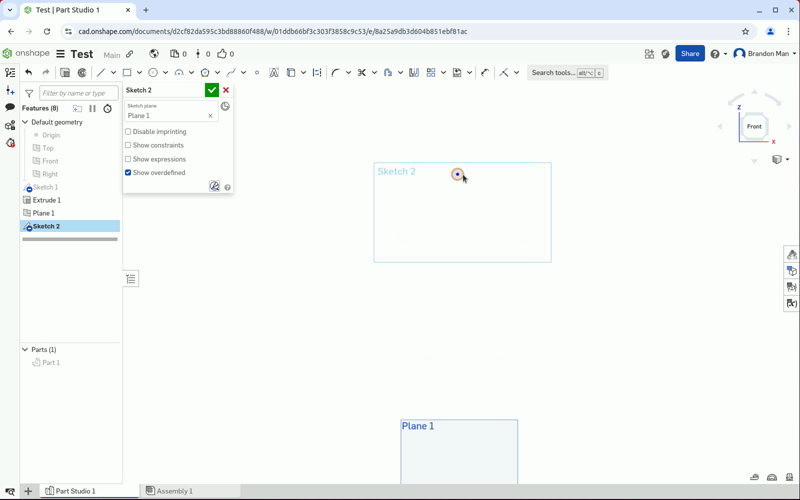
scroll(6)
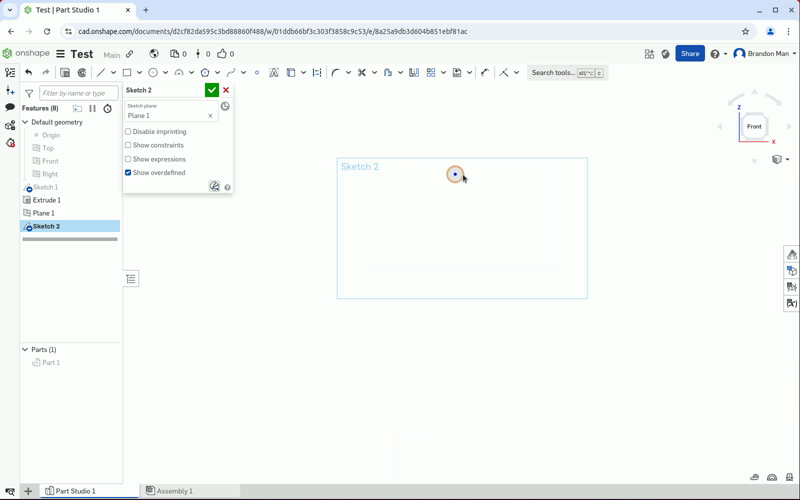
scroll(6)
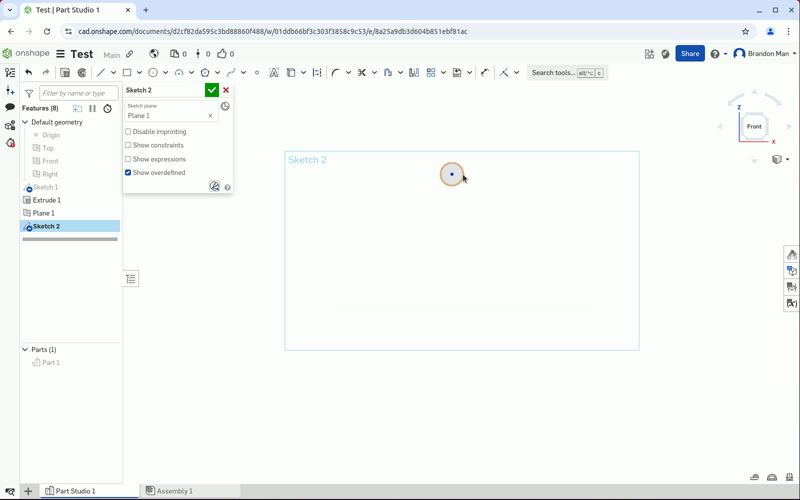
scroll(6)
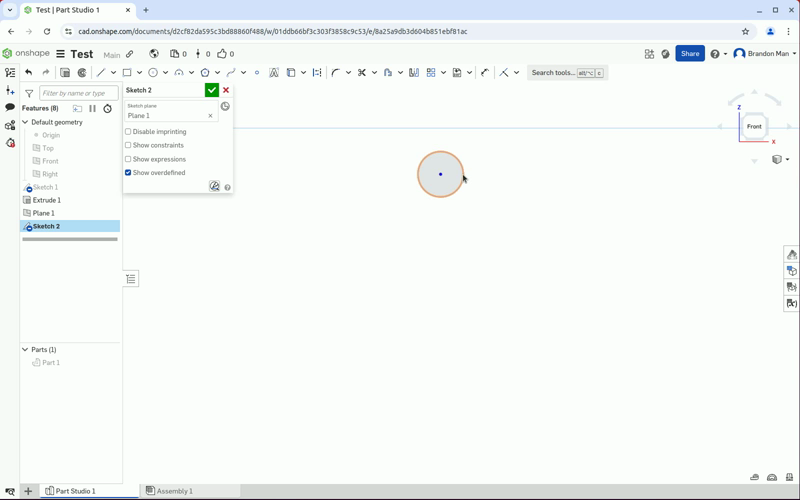
click(463, 174)
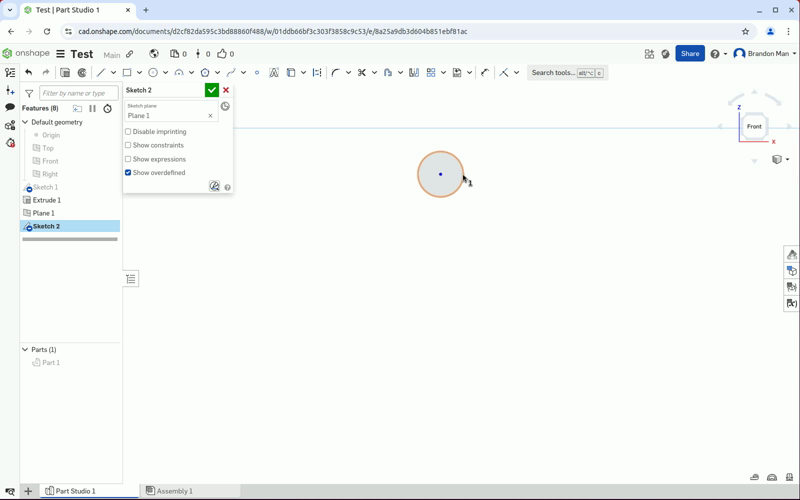
scroll(-6)
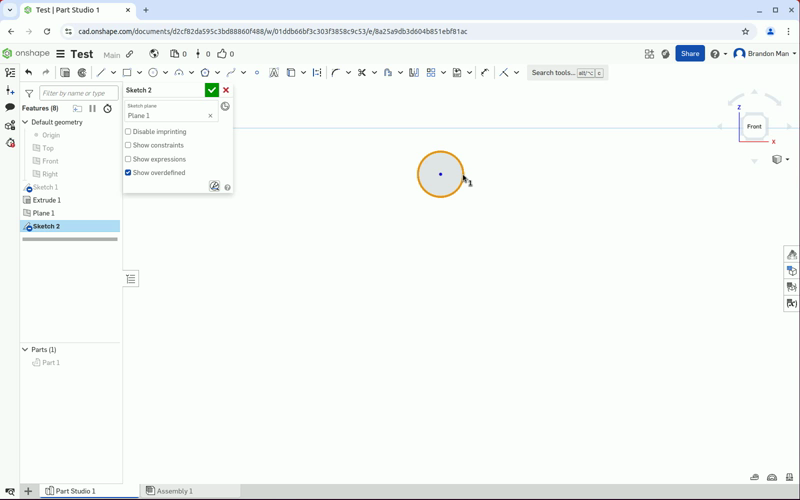
scroll(-6)
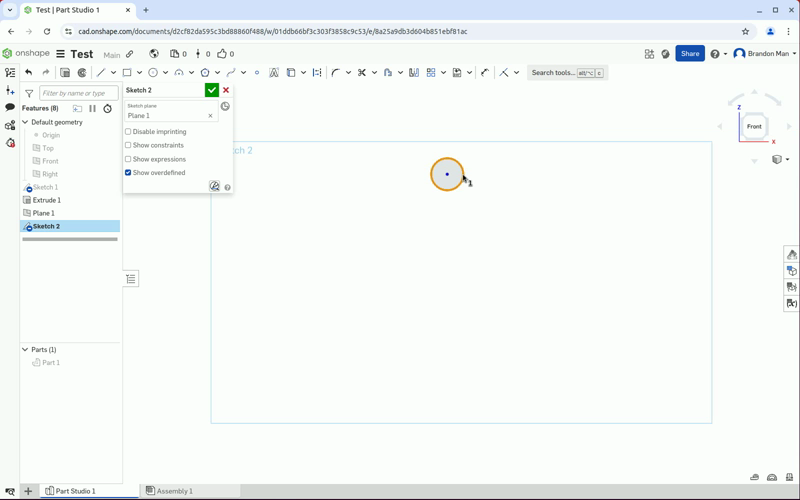
scroll(-6)
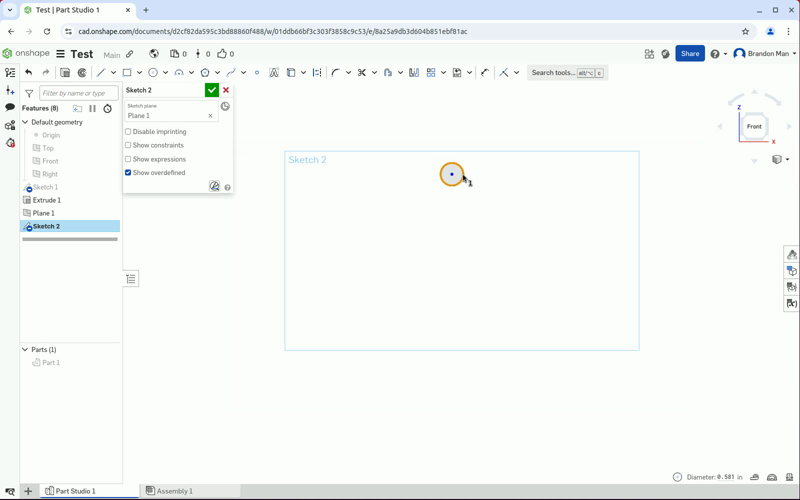
scroll(-6)
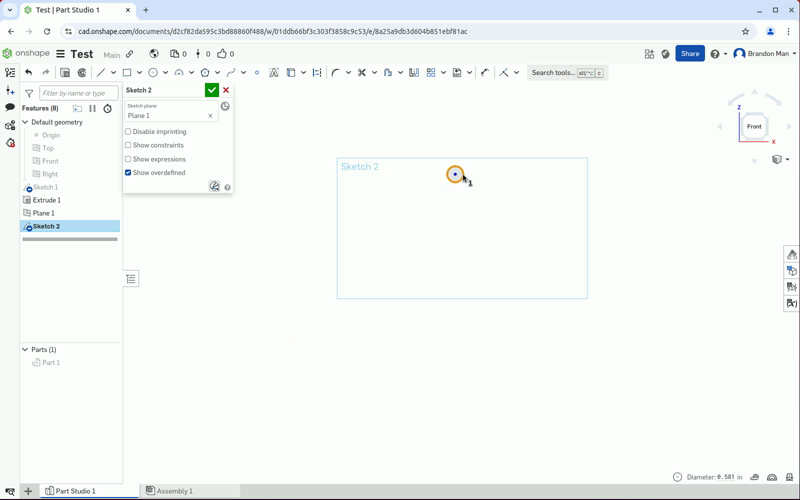
scroll(-6)
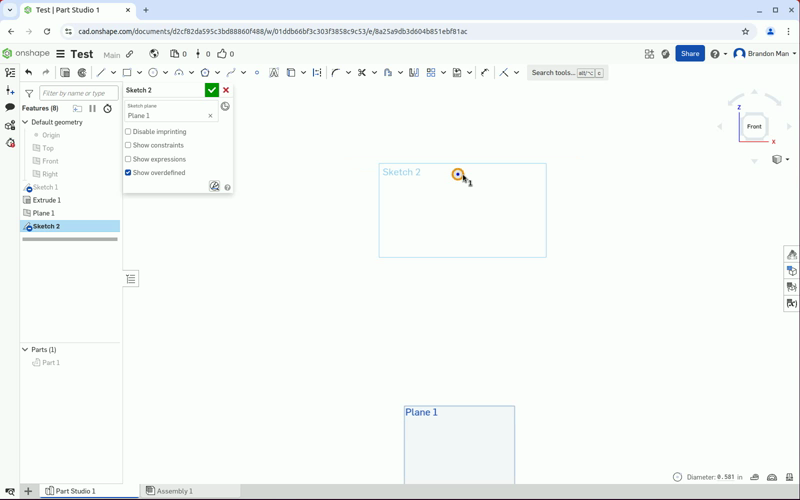
scroll(-6)
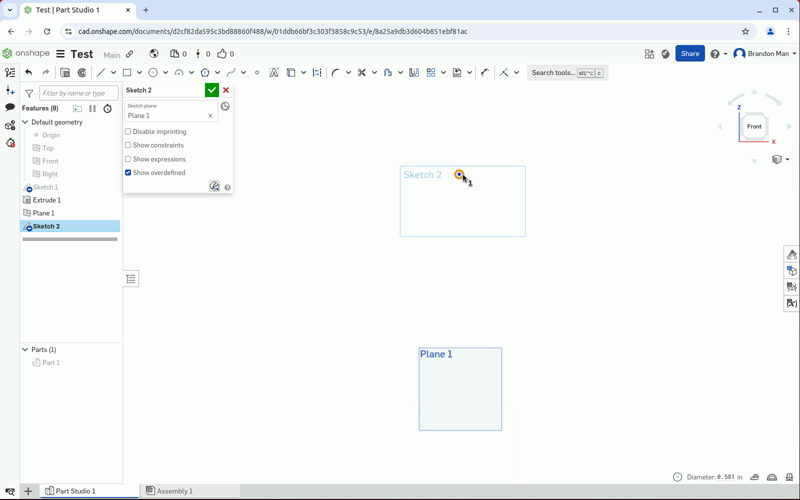
scroll(-6)
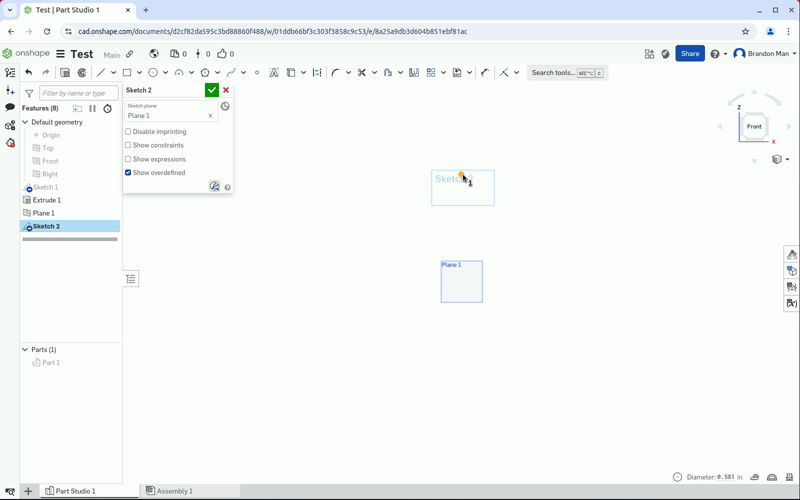
mouse_move(73, 352)
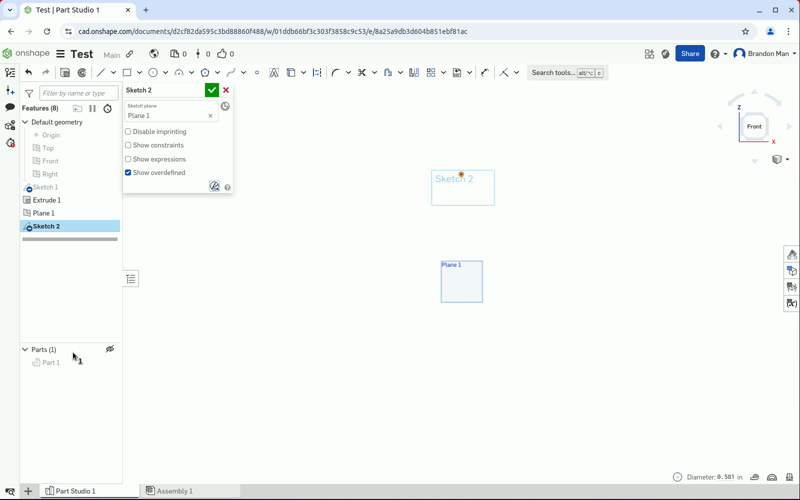
key(shift+y)
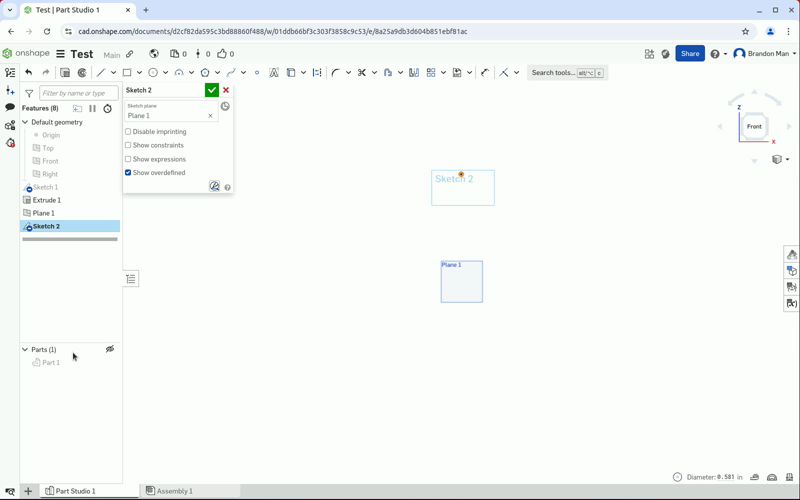
key(shift+e)
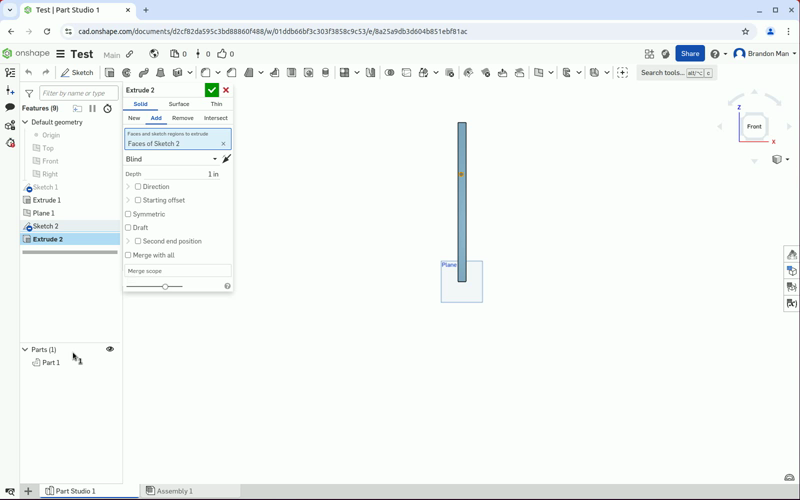
mouse_move(143, 106)
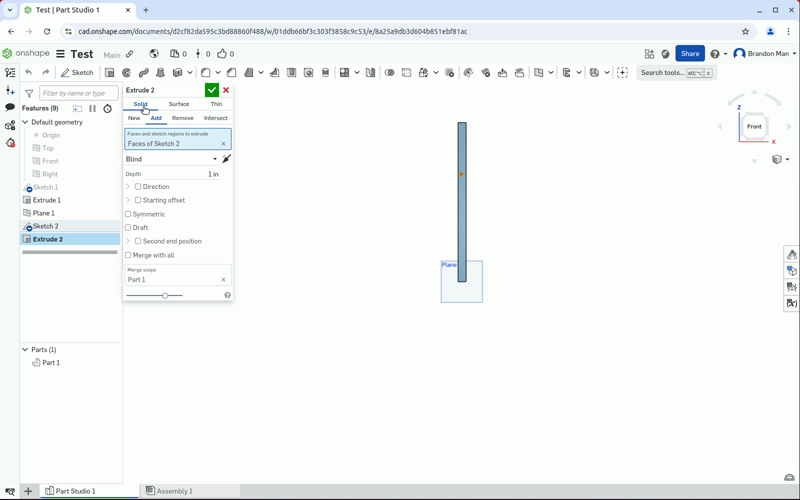
click(143, 106)
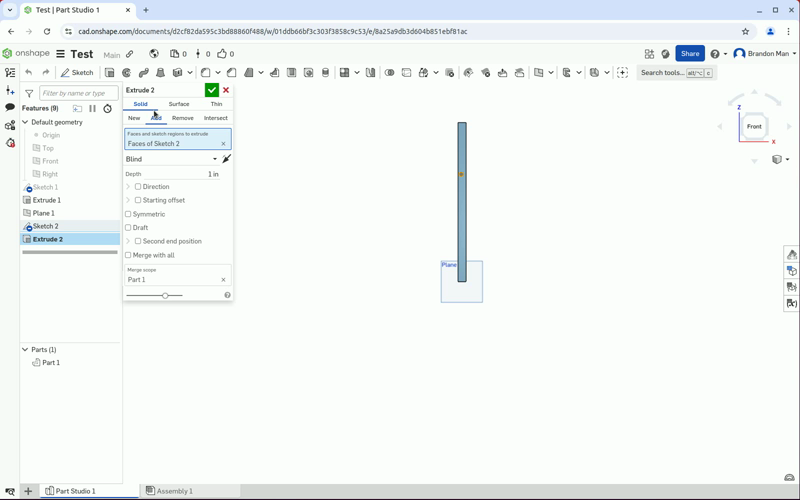
mouse_move(186, 120)
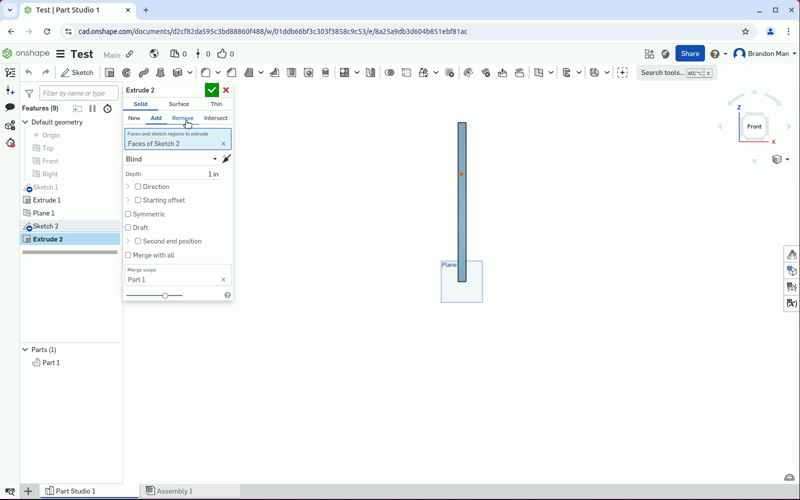
click(186, 120)
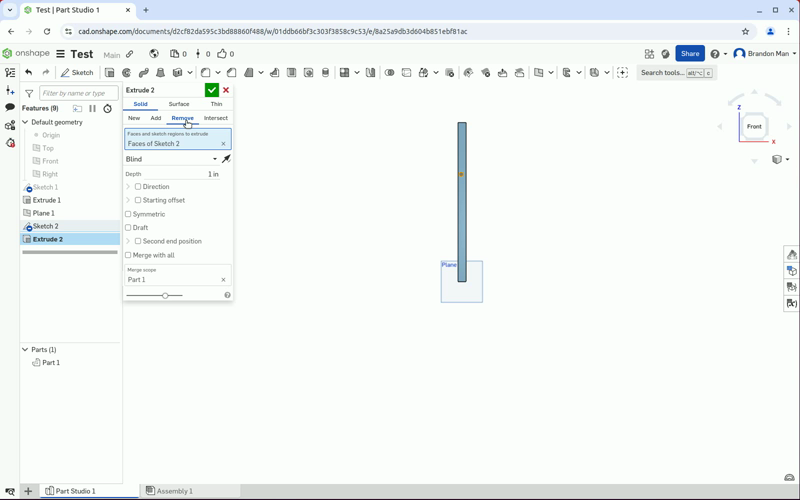
key(tab, 4)
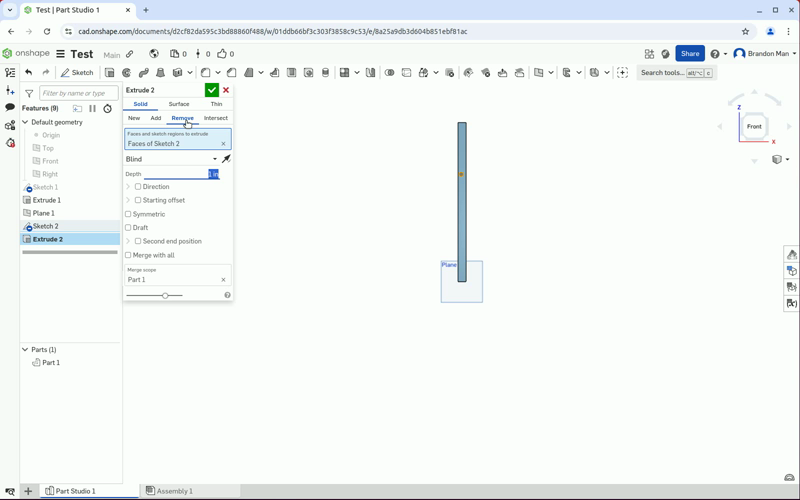
text(0.963)
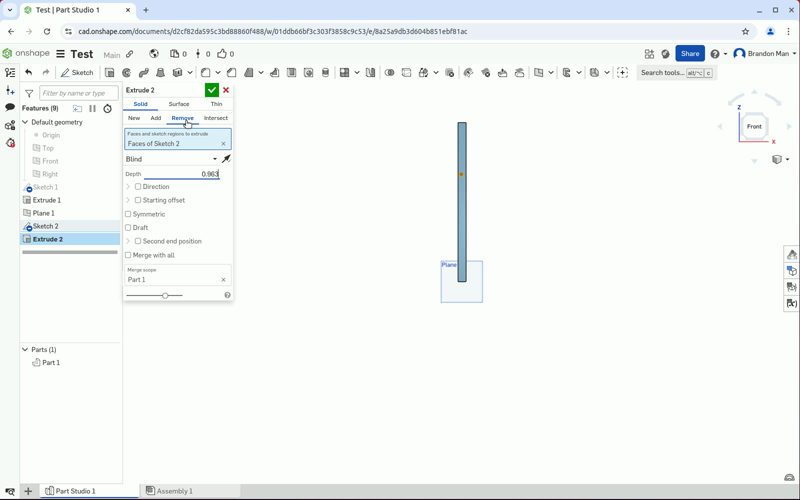
key(tab, 6)
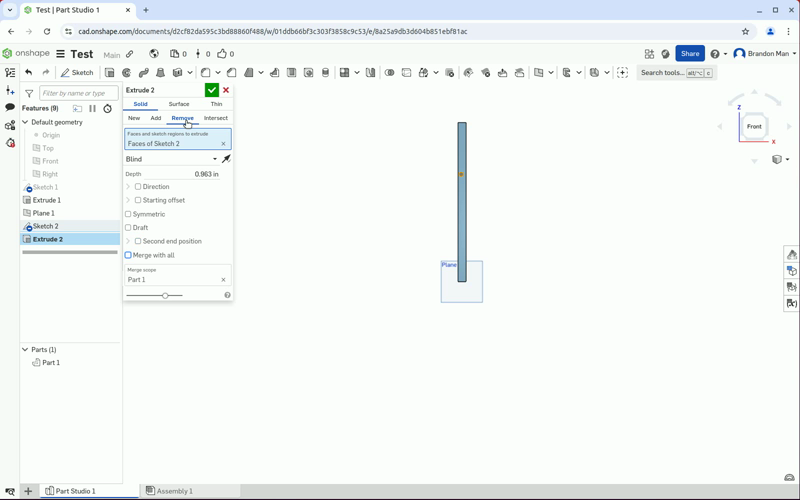
key(space)
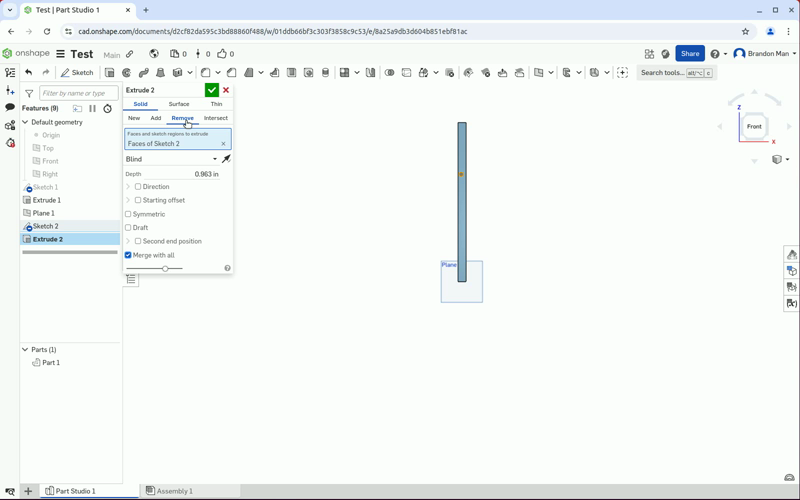
key(enter)
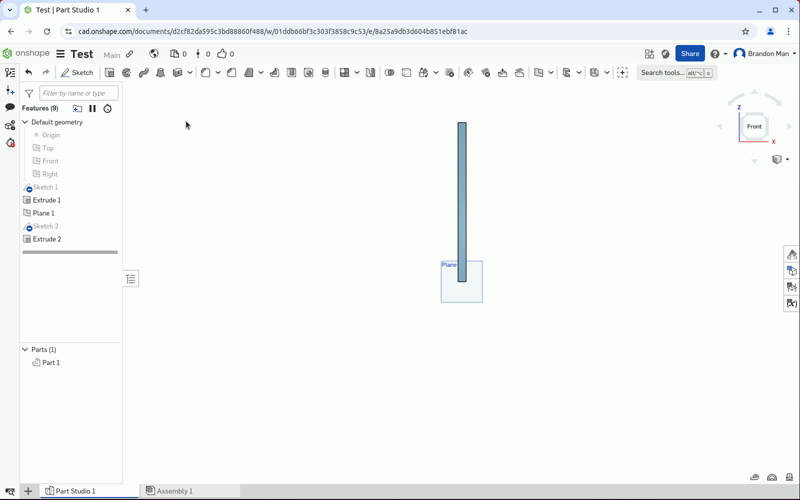
key(shift+h)
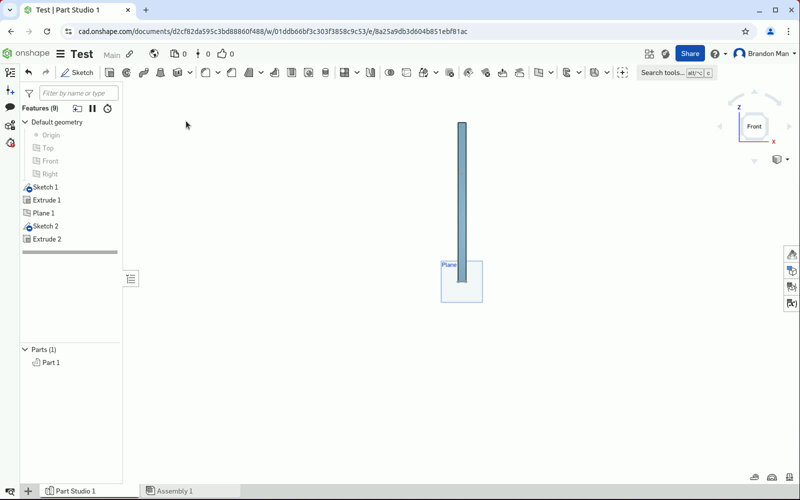
key(shift+h)
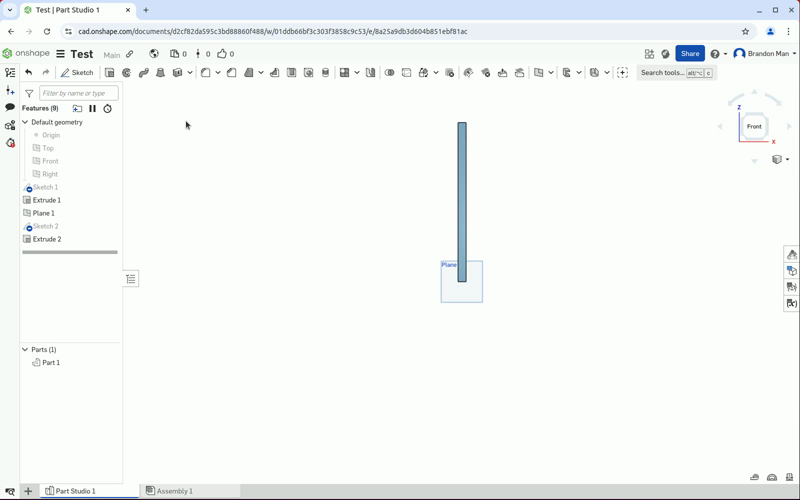
mouse_move(73, 189)
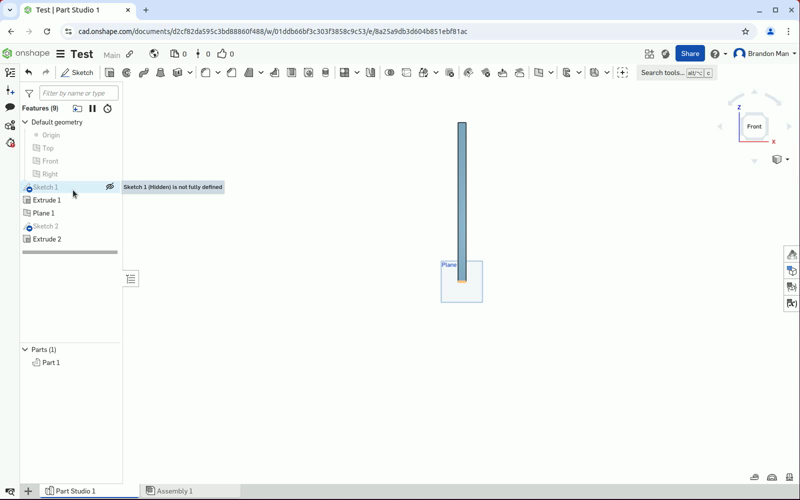
click(73, 189)
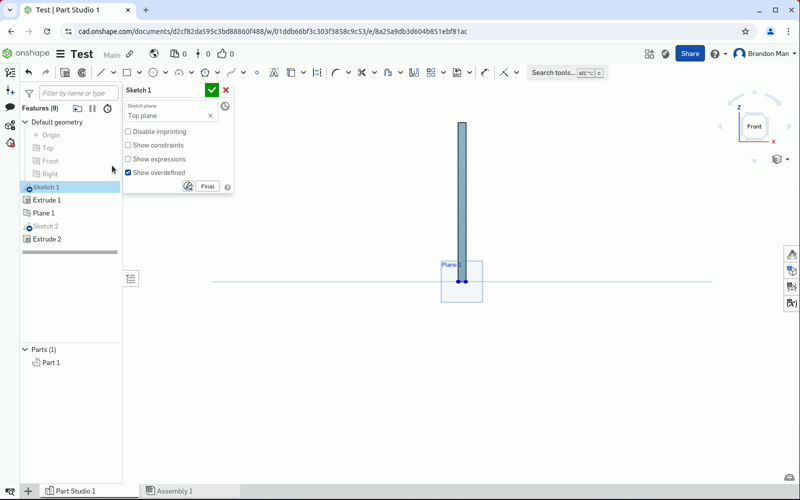
mouse_move(229, 92)
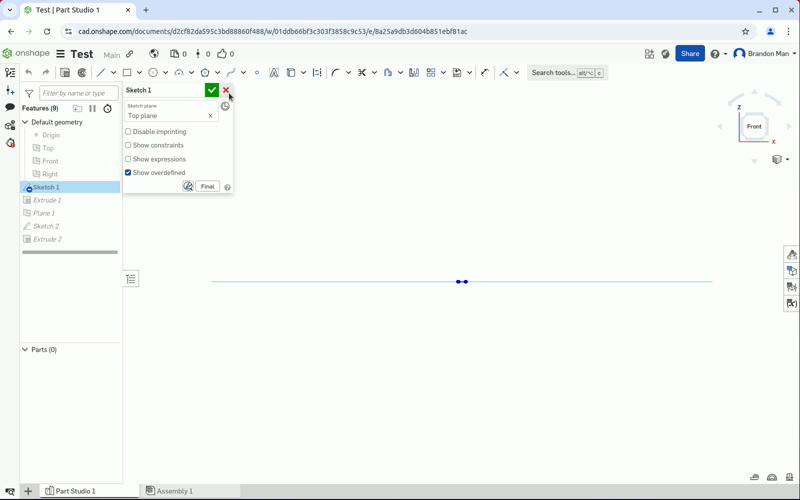
click(229, 92)
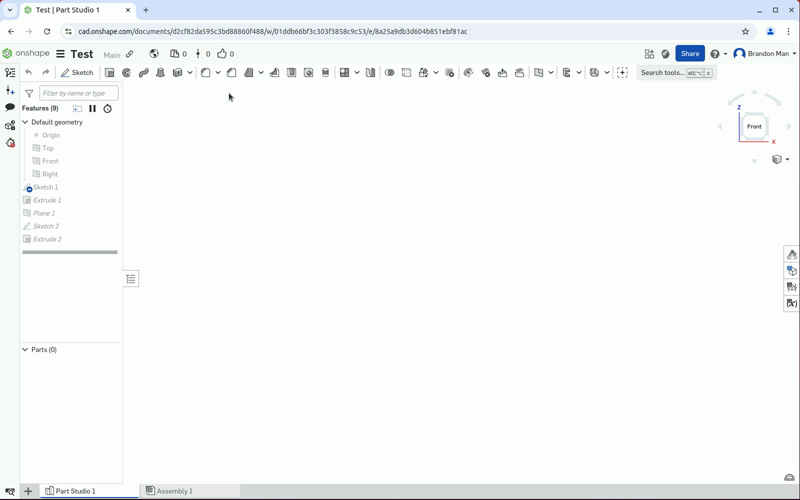
key(shift+s)
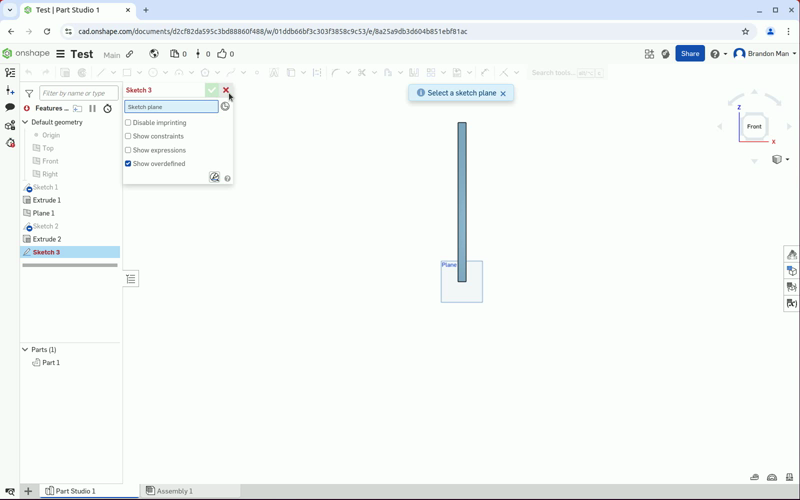
mouse_move(73, 215)
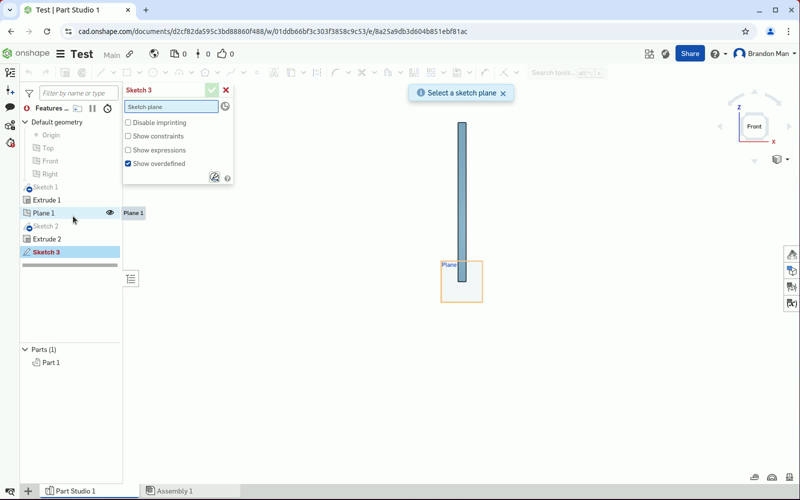
click(73, 215)
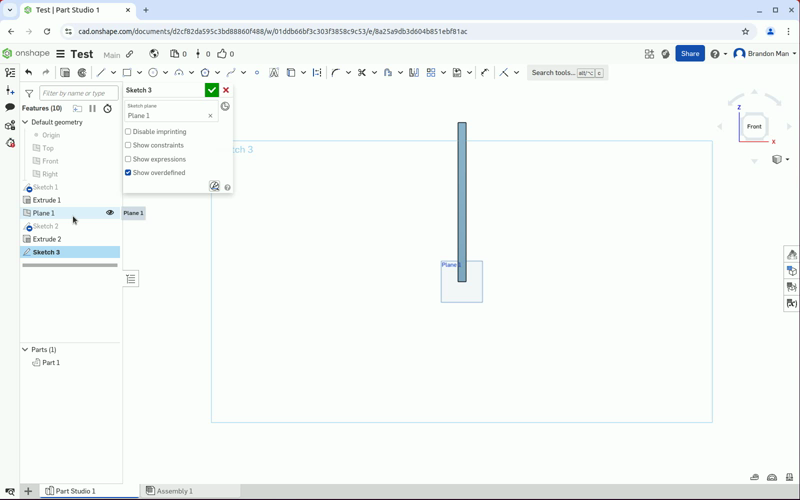
mouse_move(73, 352)
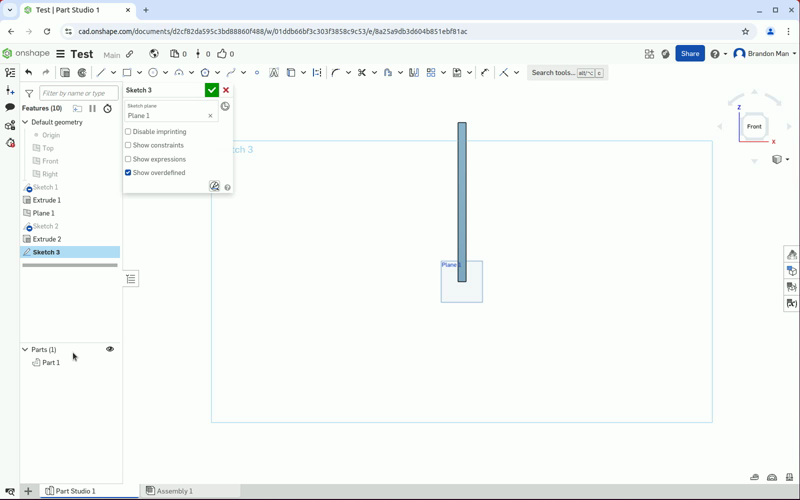
key(y)
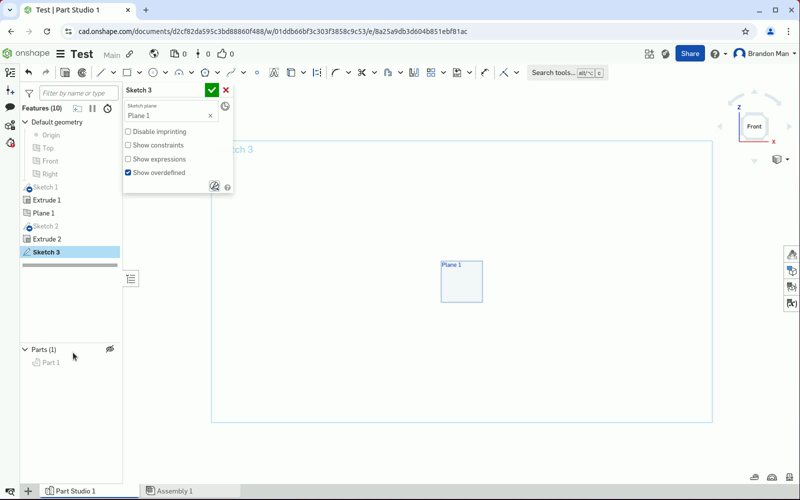
key(c)
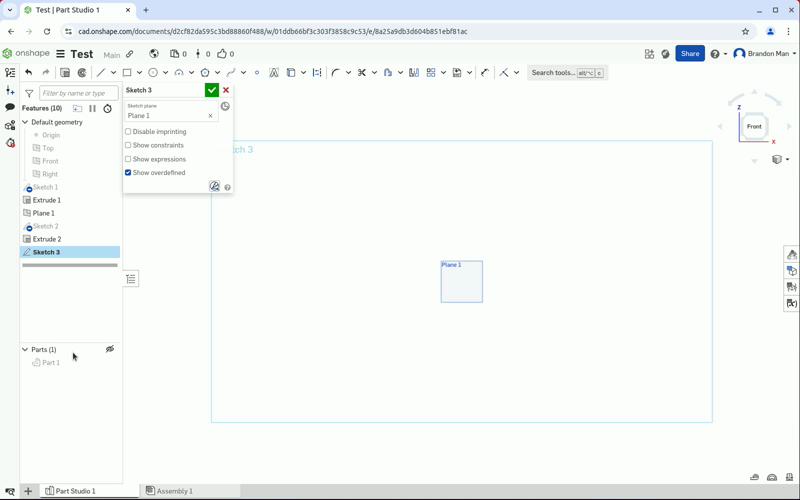
key_down(shift)
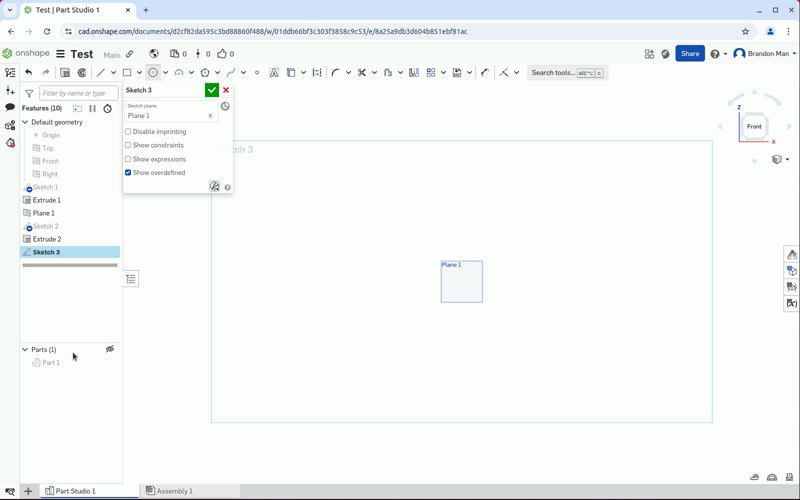
mouse_move(460, 215)
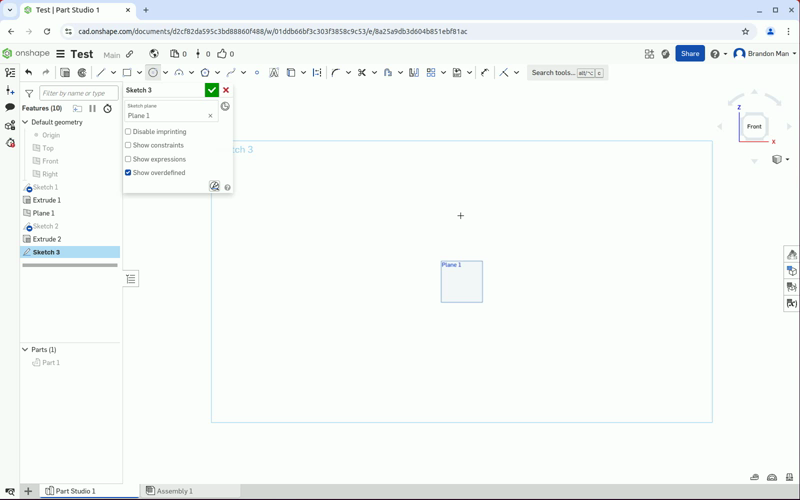
click(460, 215)
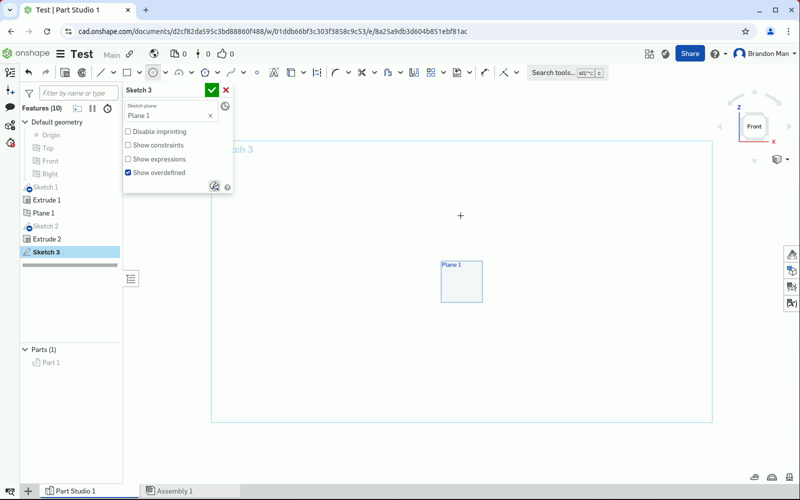
key_up(shift)
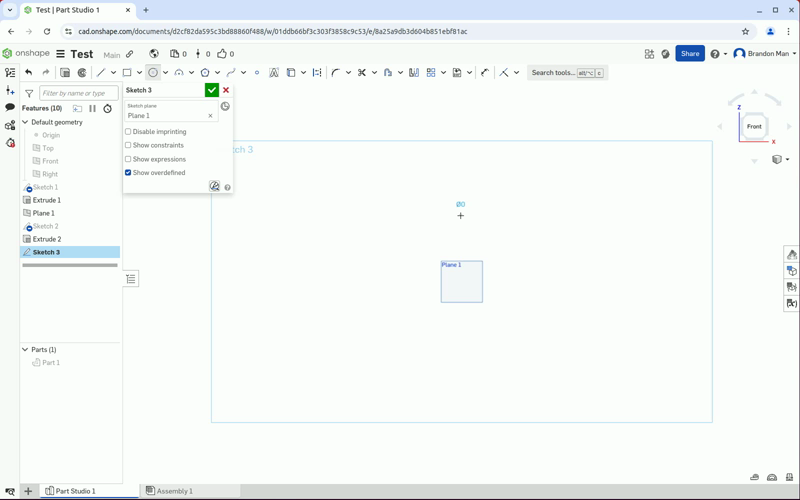
mouse_move(461, 215)
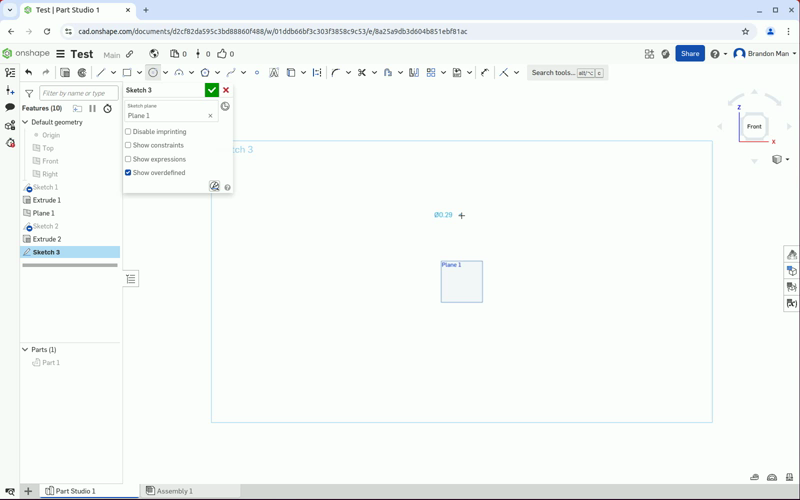
scroll(6)
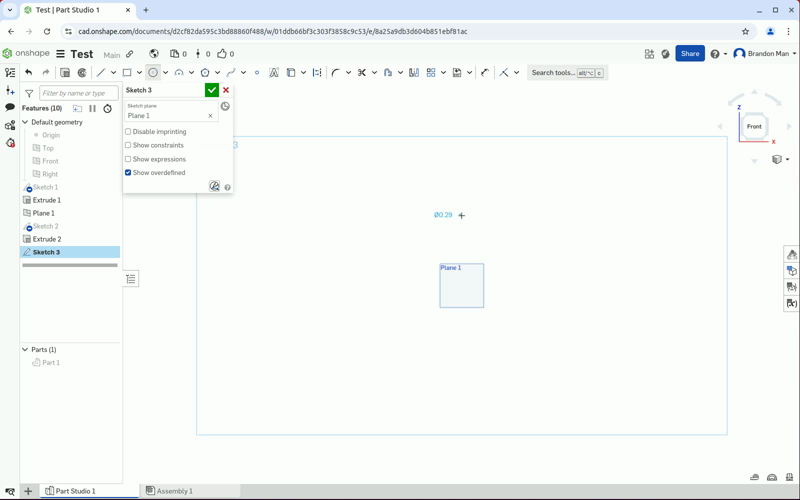
scroll(6)
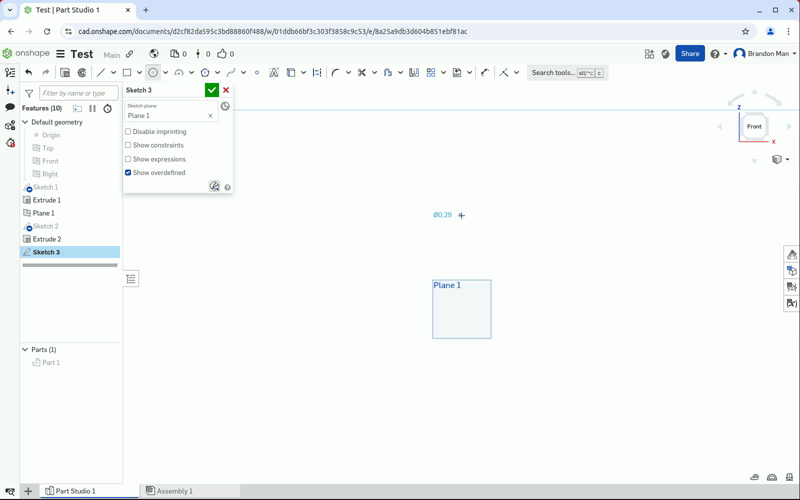
scroll(6)
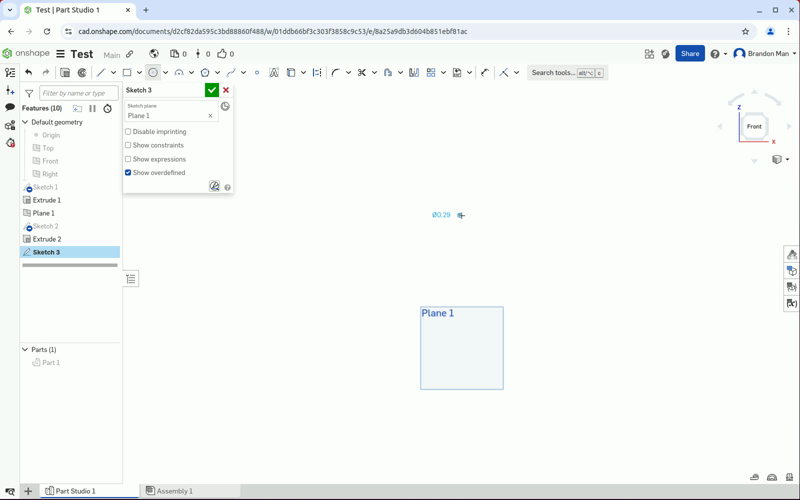
scroll(6)
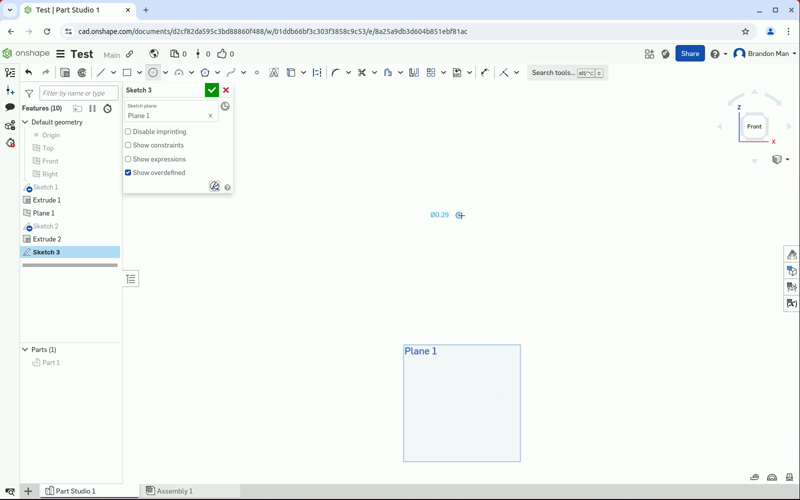
scroll(6)
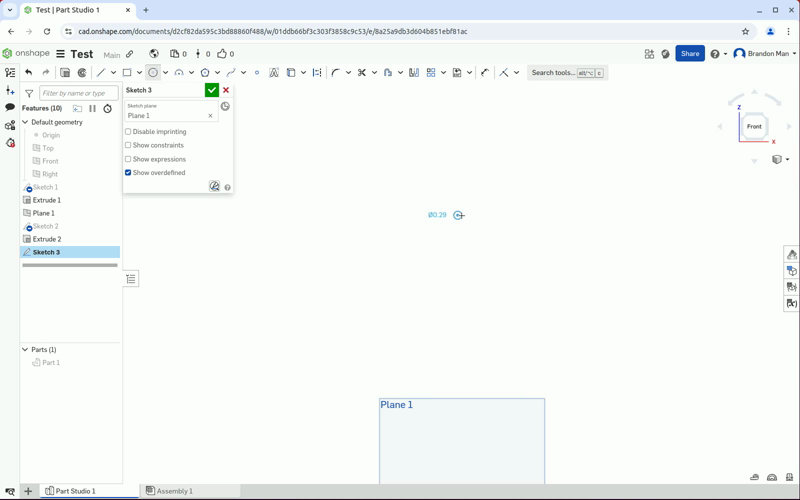
scroll(6)
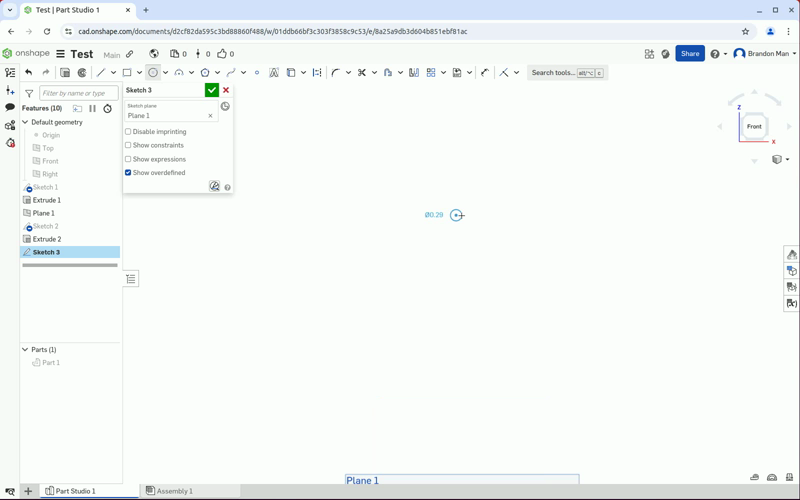
scroll(6)
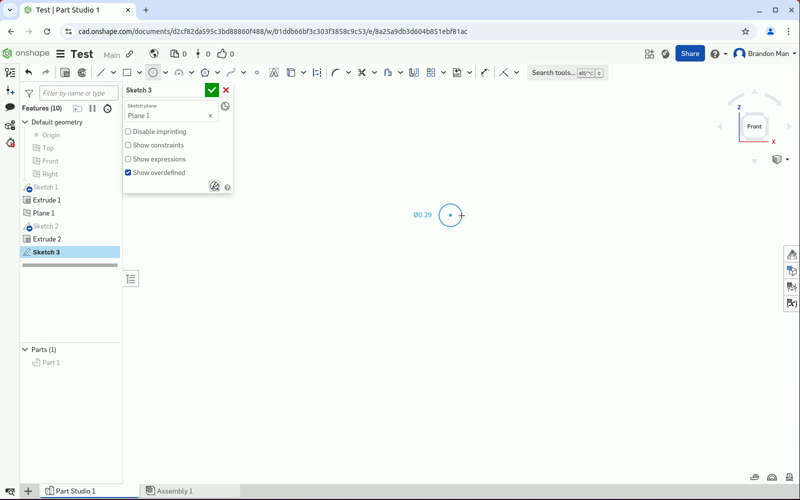
click(461, 215)
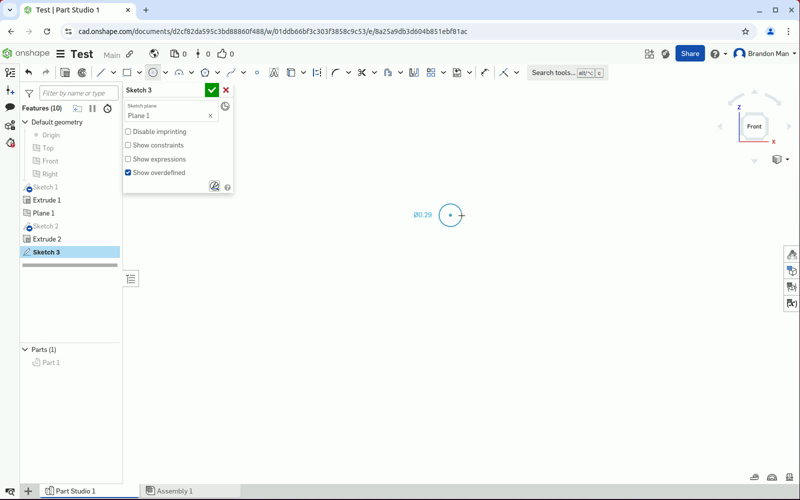
scroll(-6)
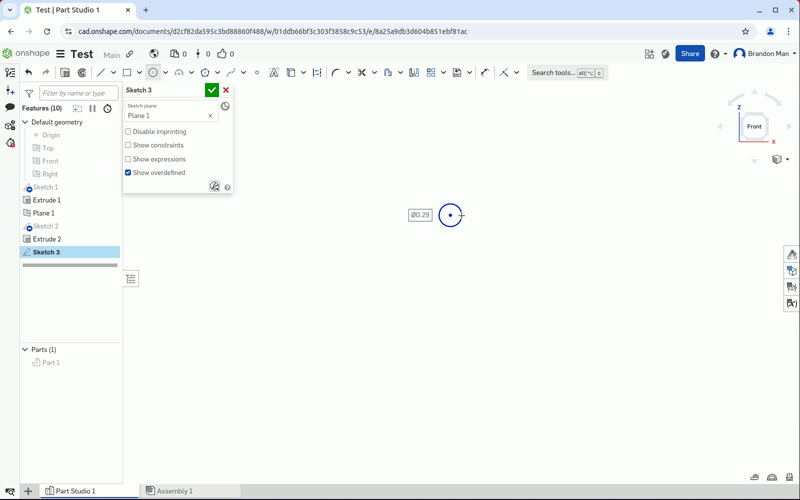
scroll(-6)
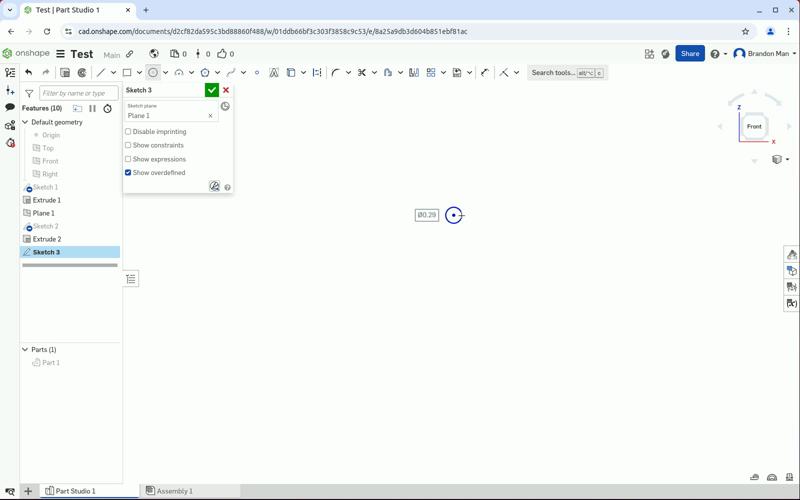
scroll(-6)
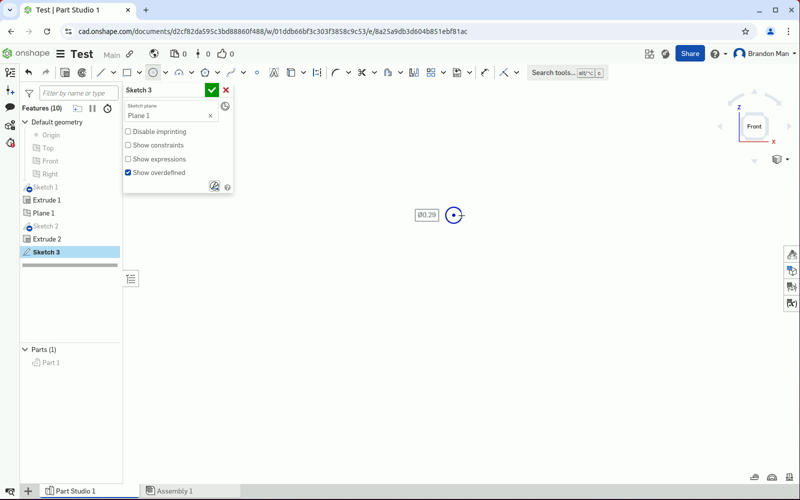
scroll(-6)
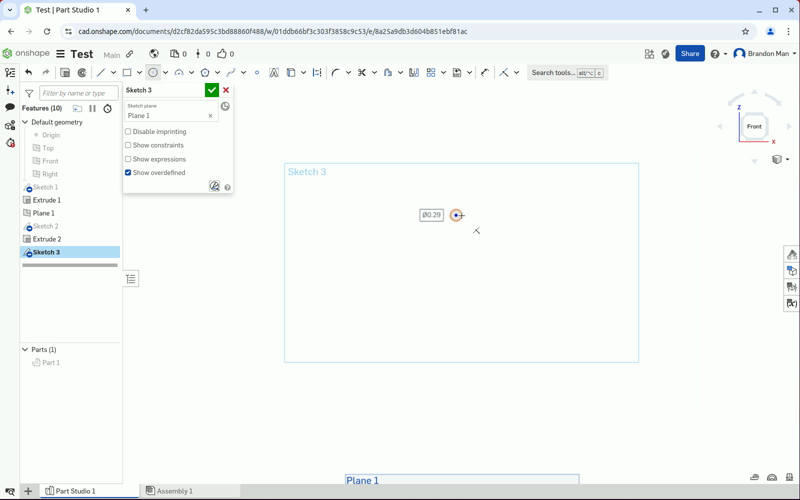
scroll(-6)
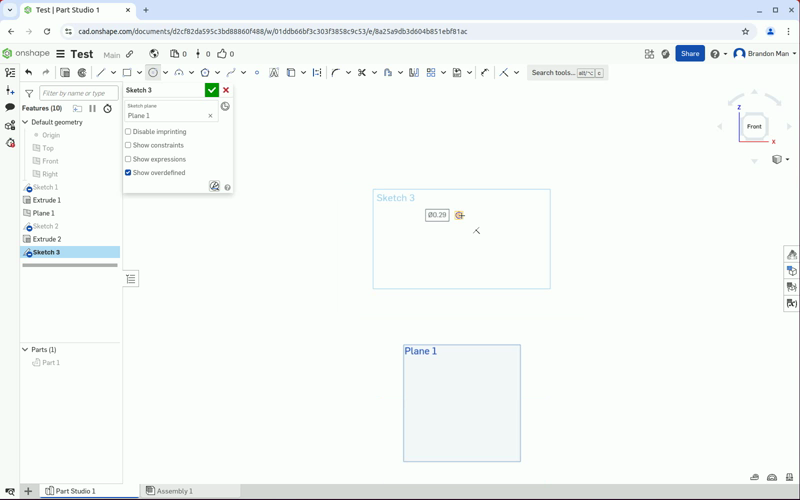
scroll(-6)
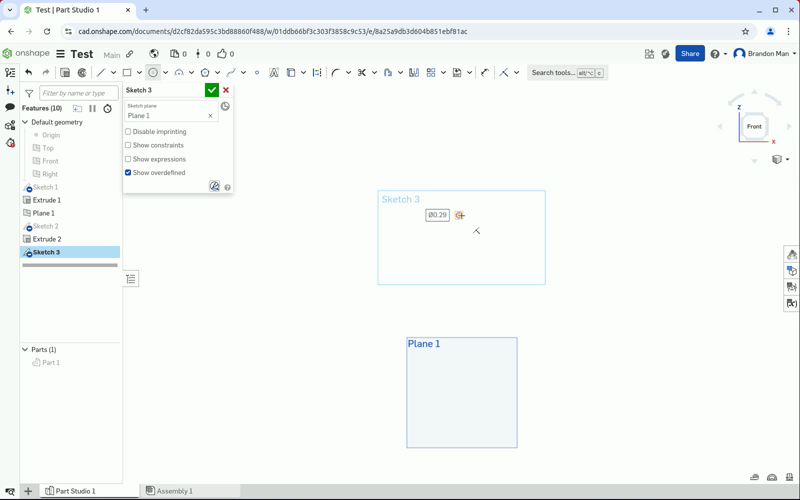
scroll(-6)
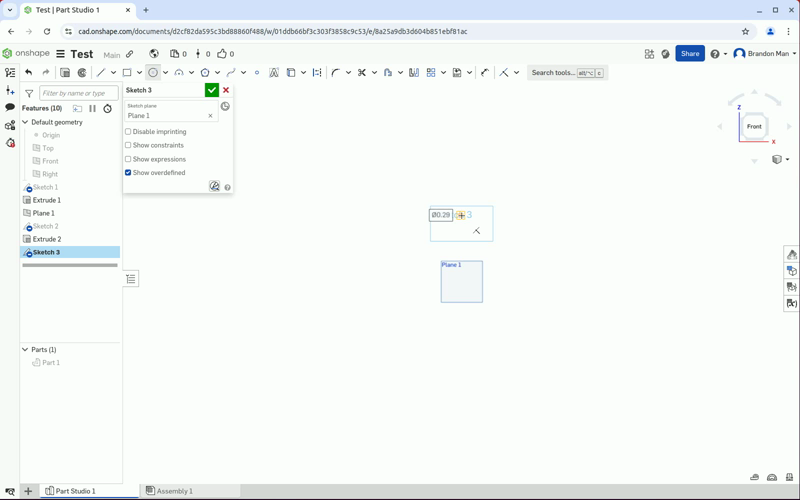
key(esc)
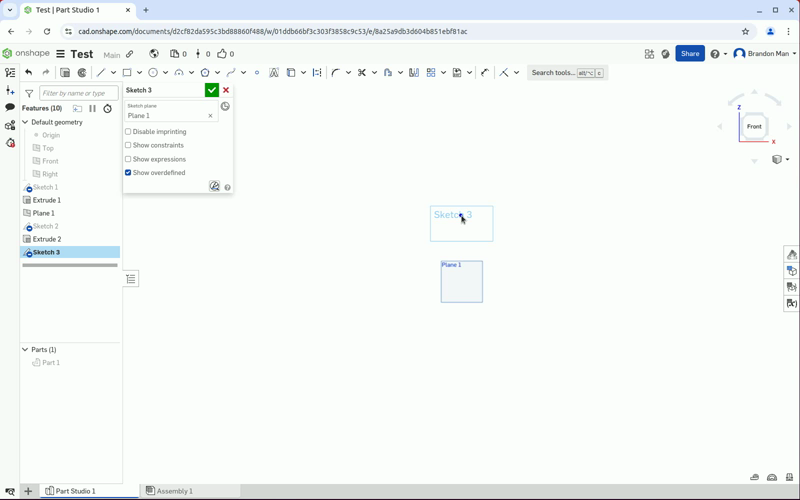
mouse_move(461, 215)
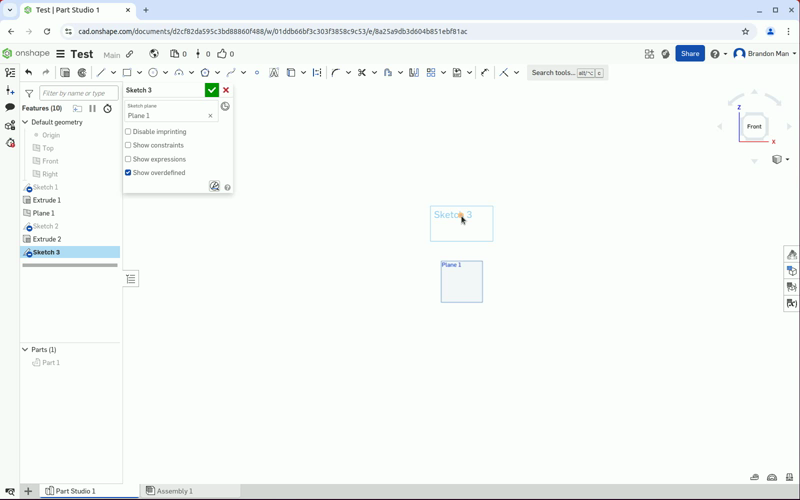
scroll(6)
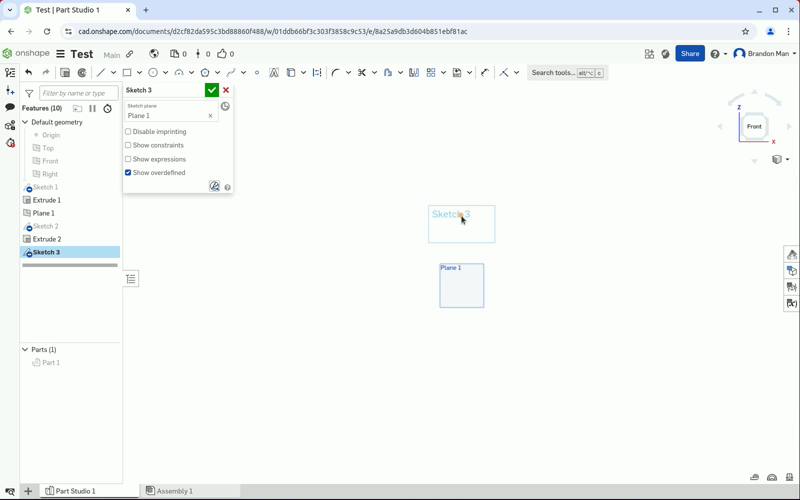
scroll(6)
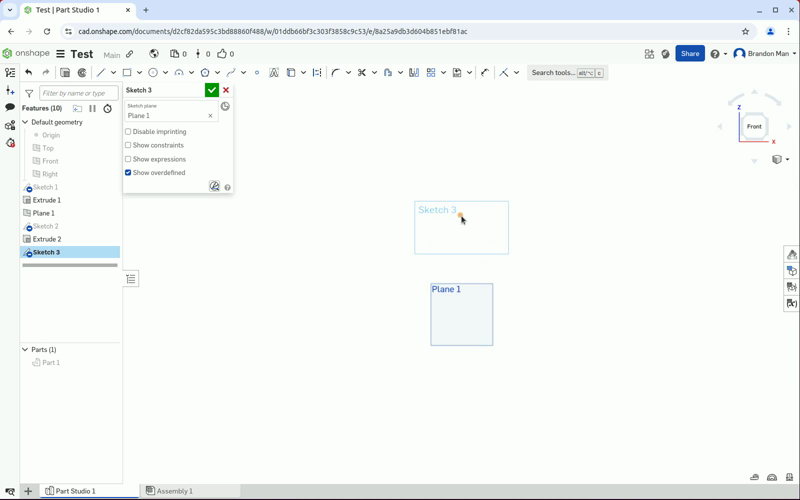
scroll(6)
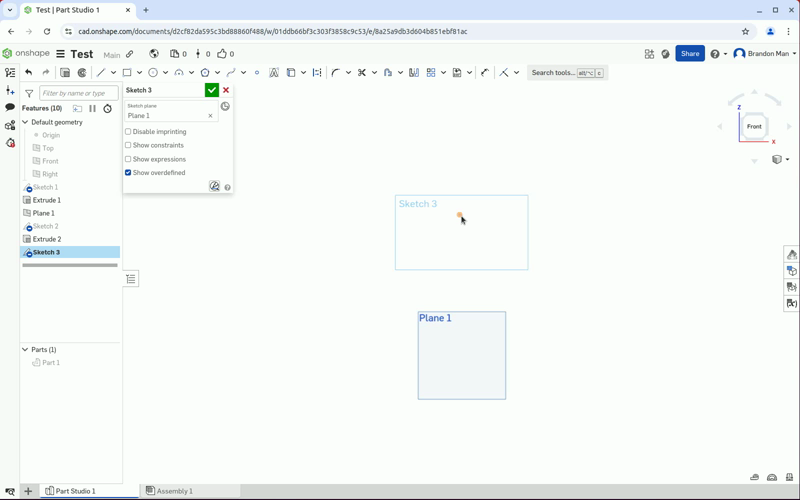
scroll(6)
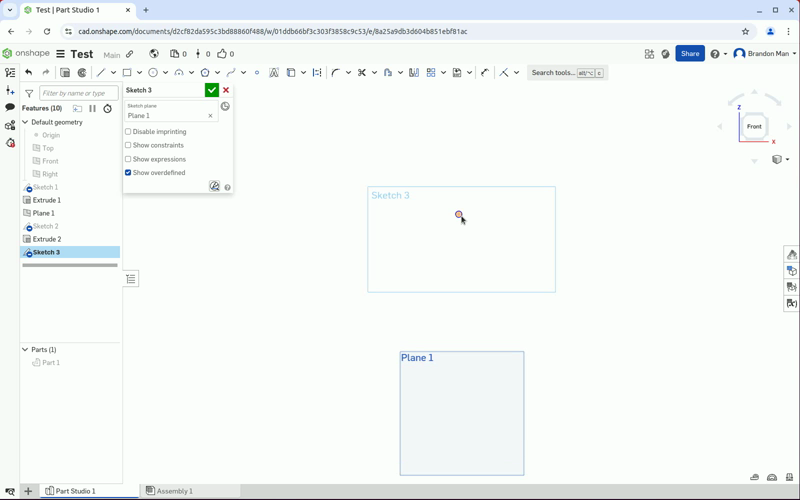
scroll(6)
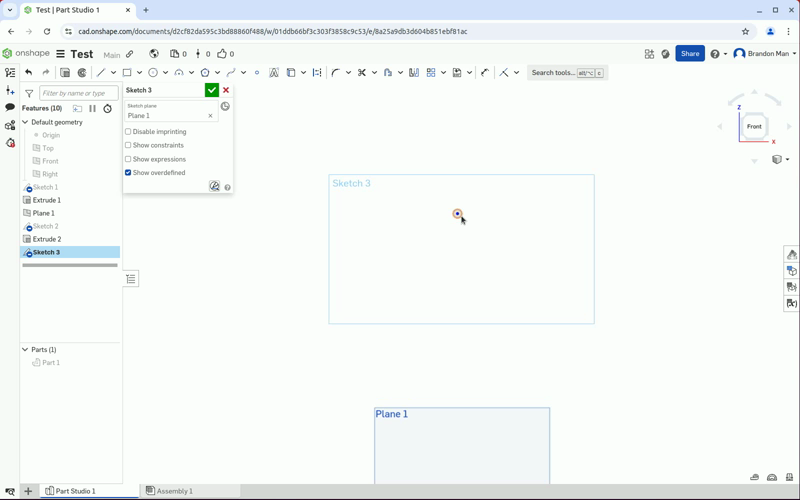
scroll(6)
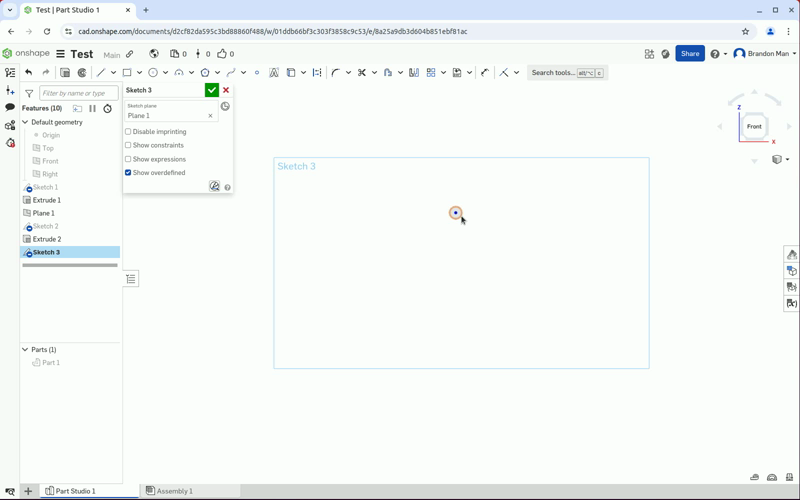
scroll(6)
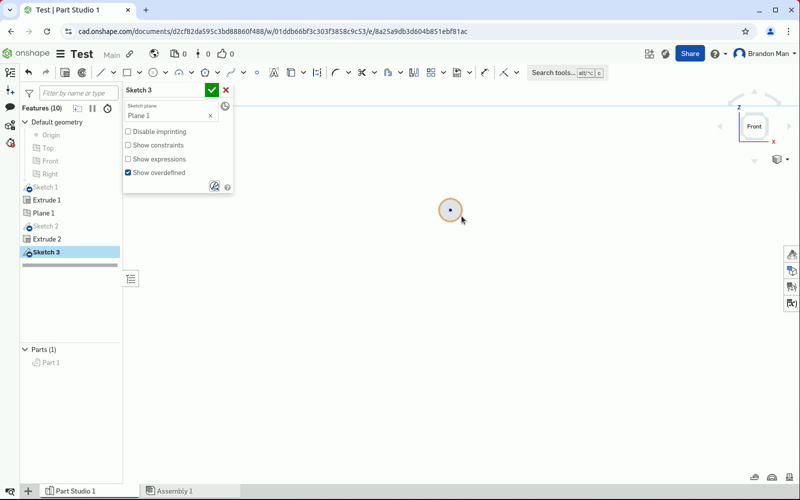
click(461, 215)
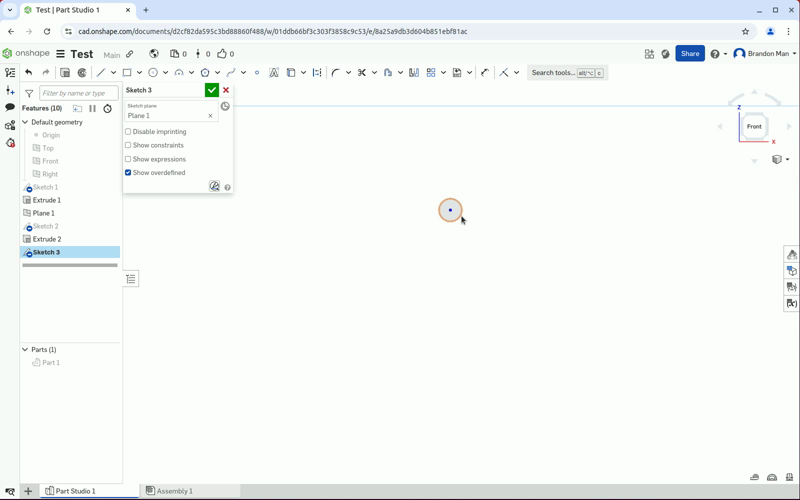
scroll(-6)
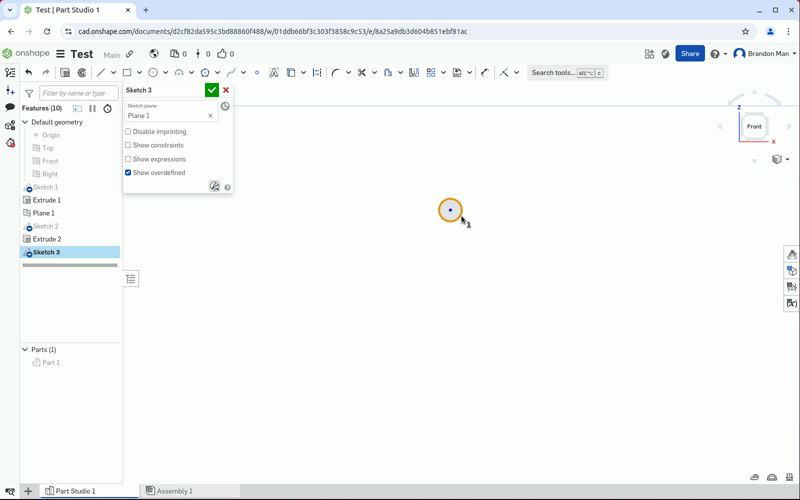
scroll(-6)
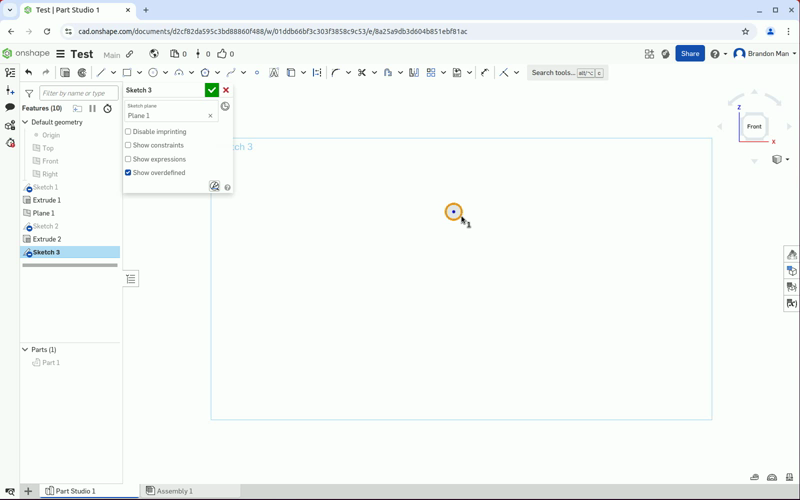
scroll(-6)
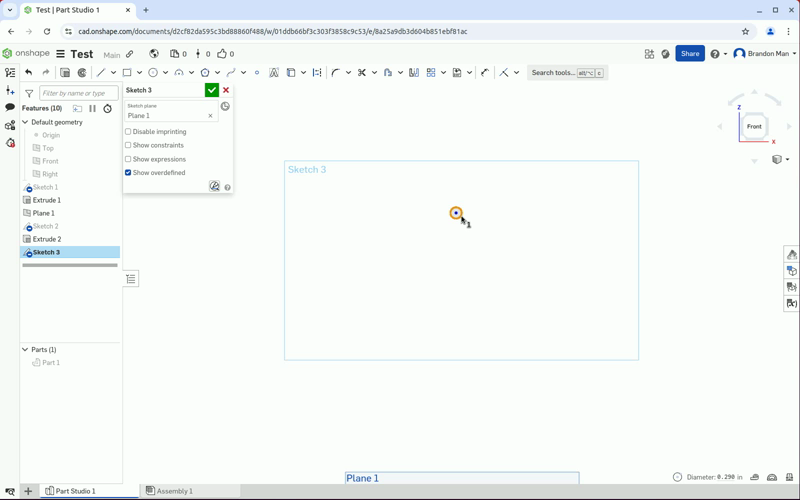
scroll(-6)
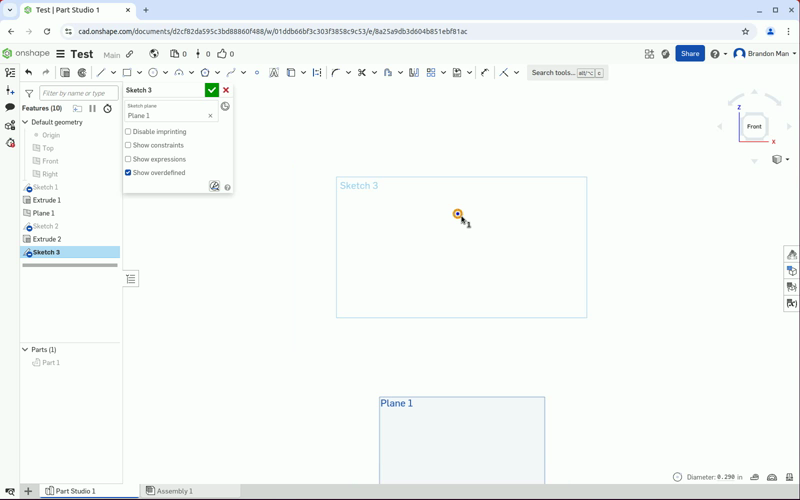
scroll(-6)
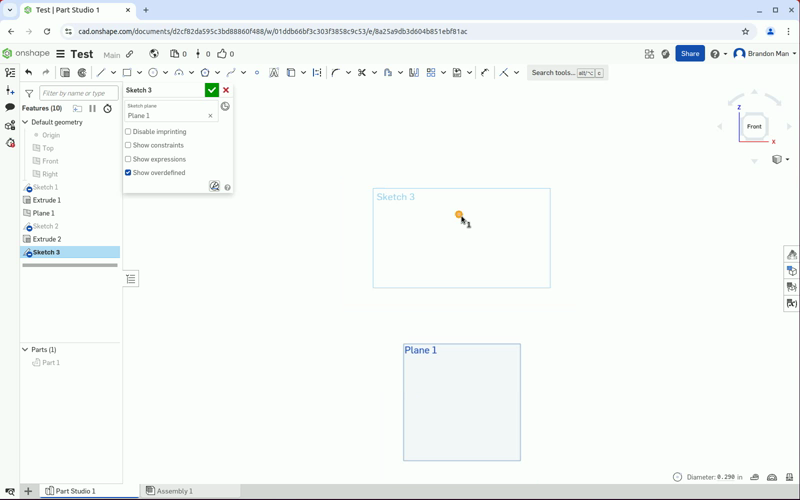
scroll(-6)
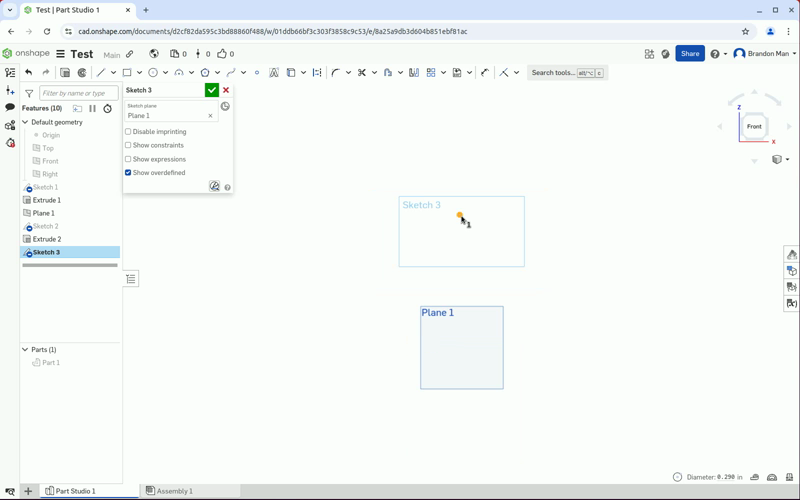
scroll(-6)
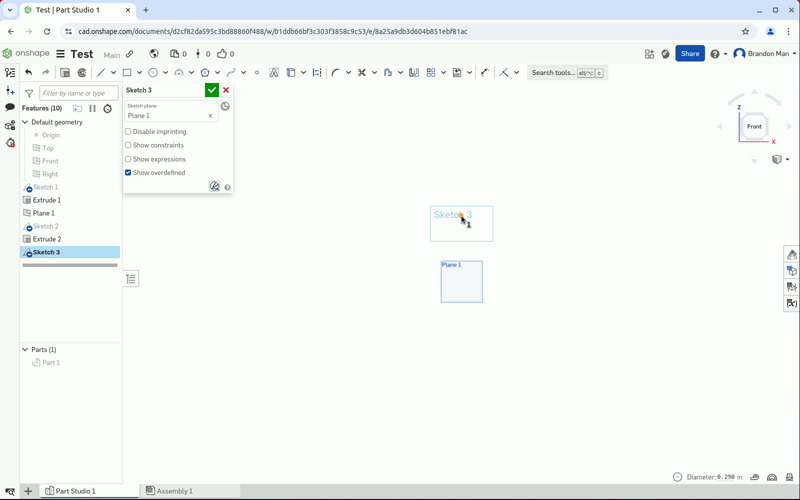
mouse_move(73, 352)
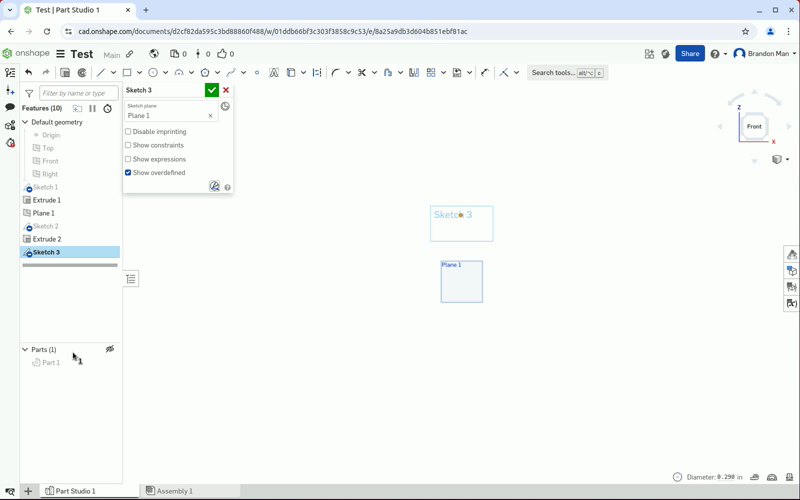
key(shift+y)
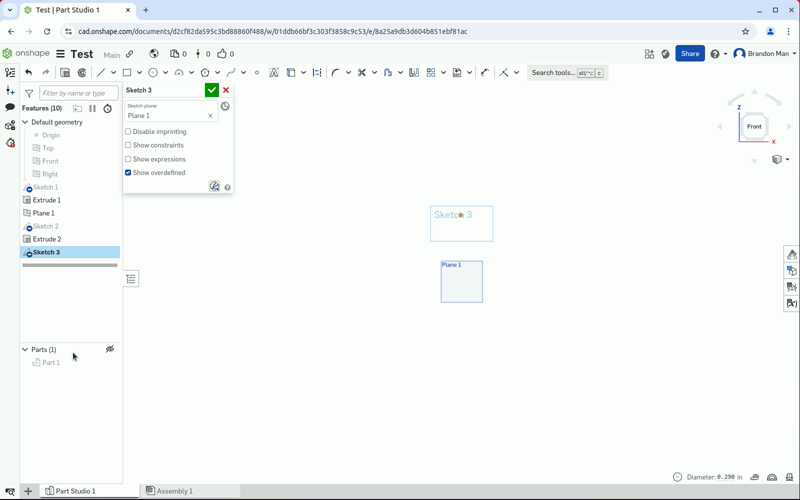
key(shift+e)
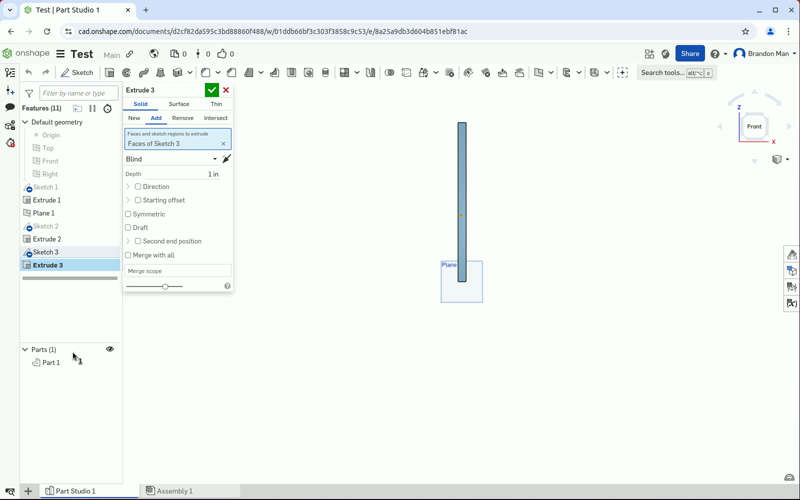
mouse_move(143, 106)
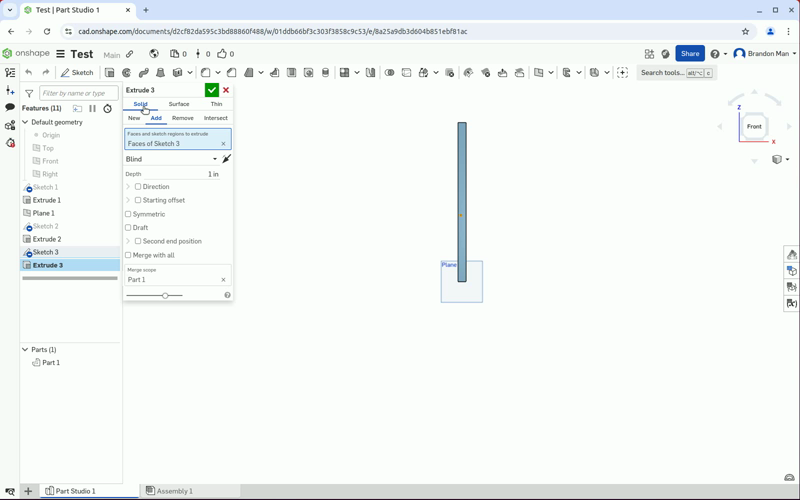
click(143, 106)
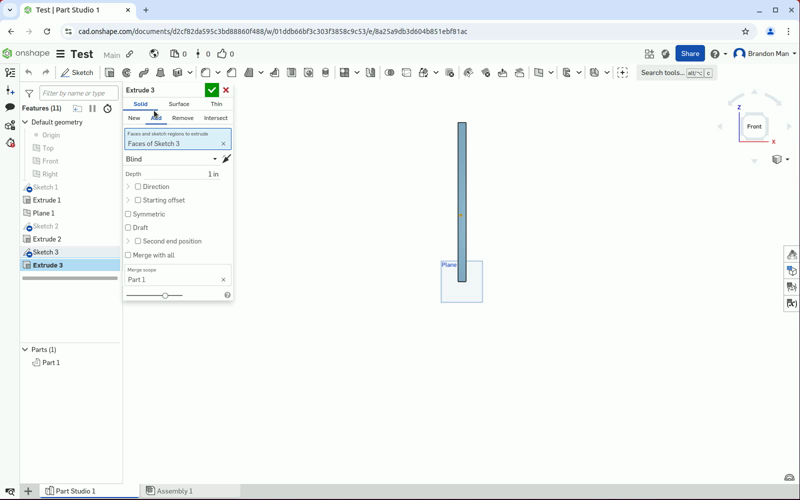
mouse_move(186, 120)
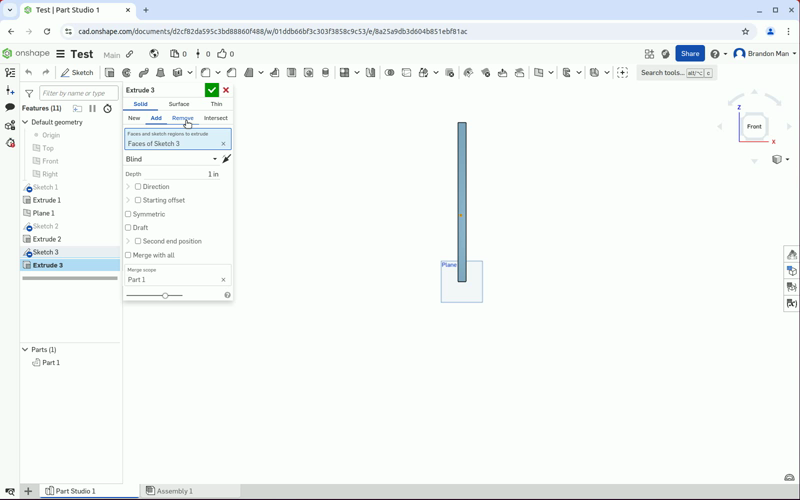
click(186, 120)
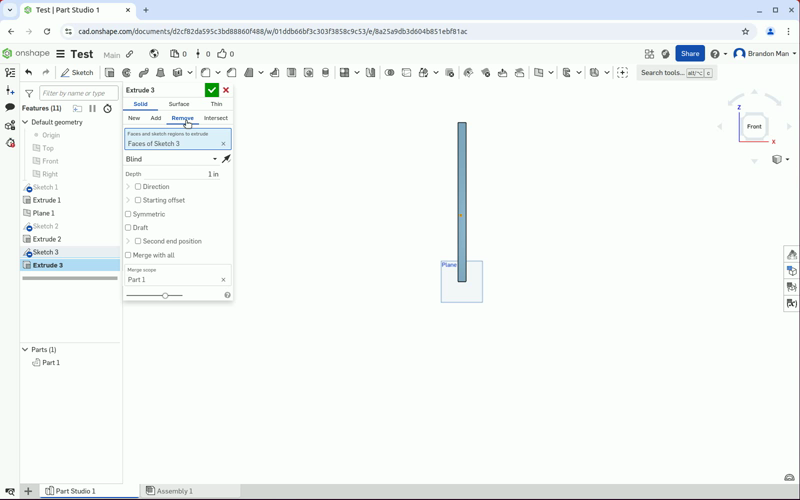
key(tab, 4)
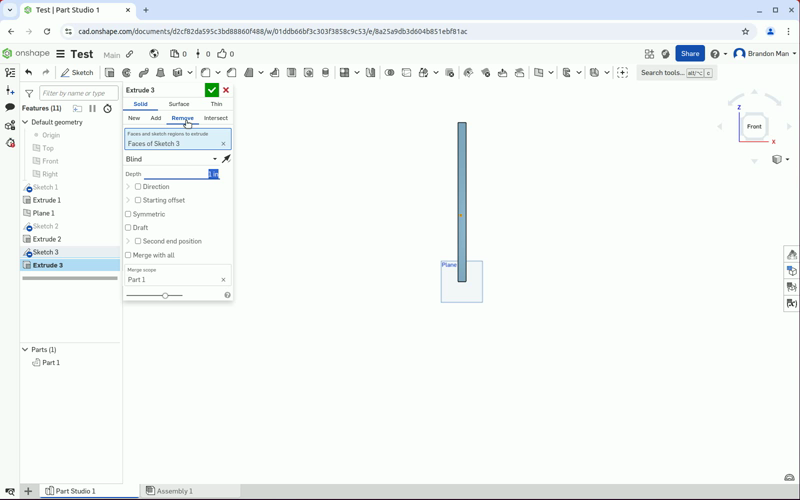
text(0.963)
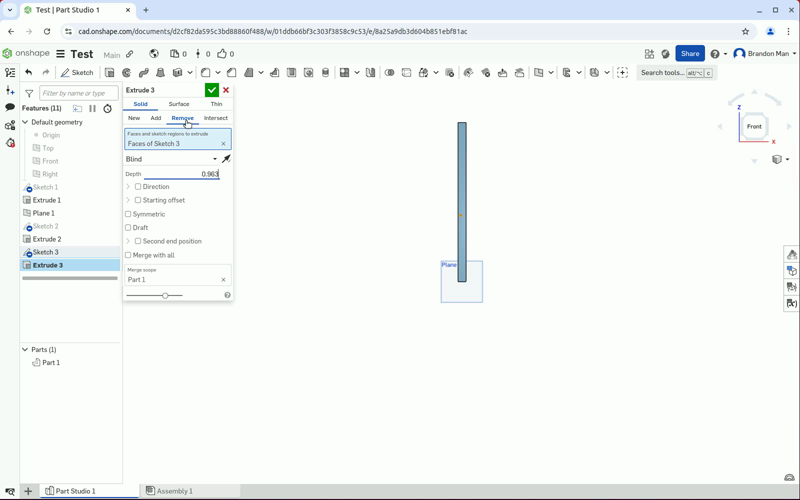
key(tab, 6)
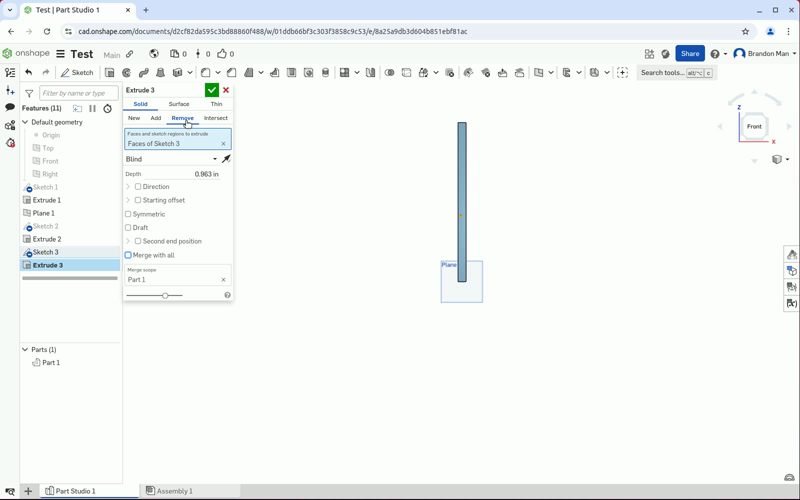
key(space)
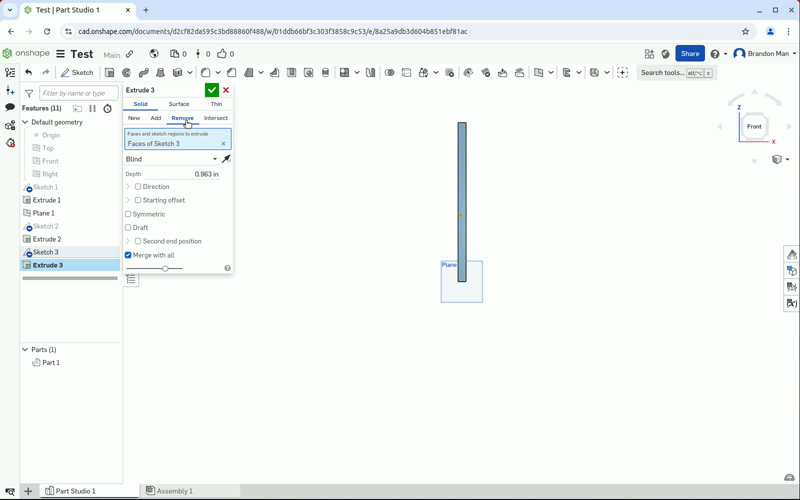
key(enter)
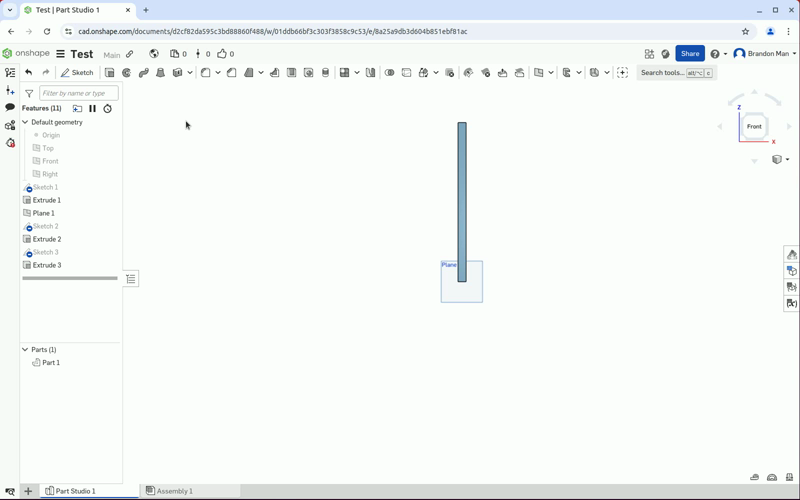
key(shift+h)
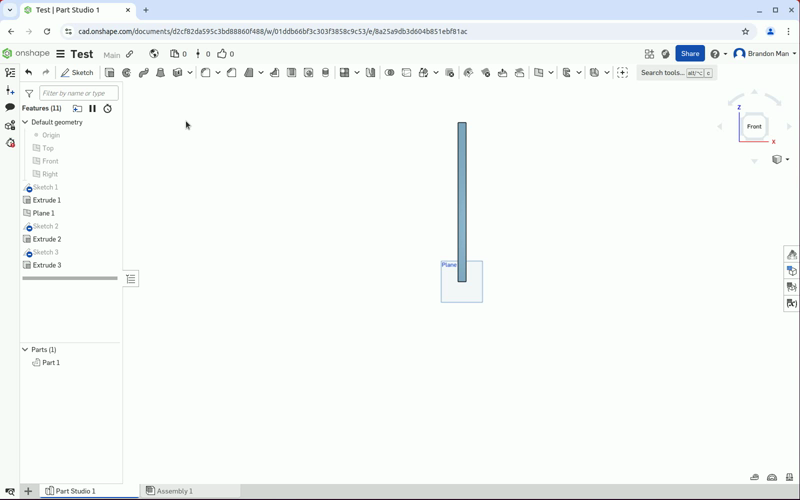
key(shift+h)
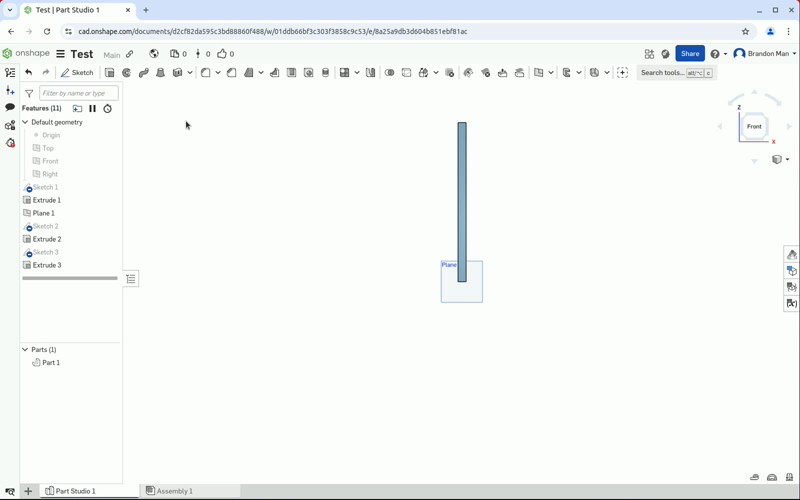
mouse_move(73, 189)
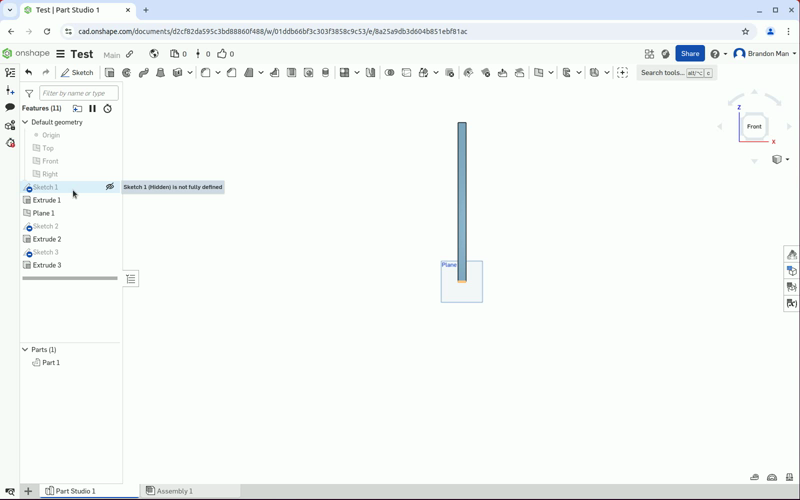
click(73, 189)
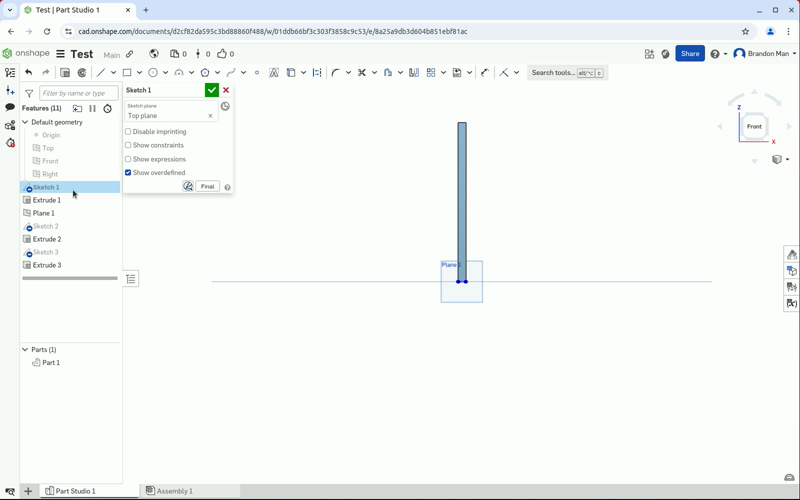
mouse_move(229, 92)
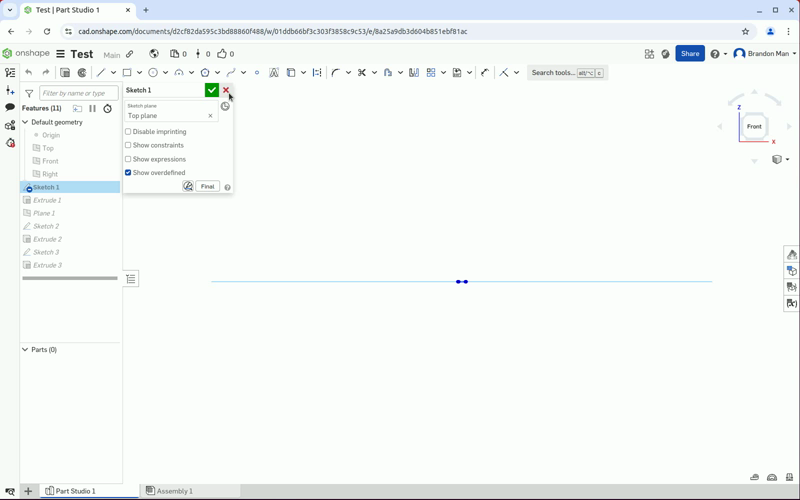
click(229, 92)
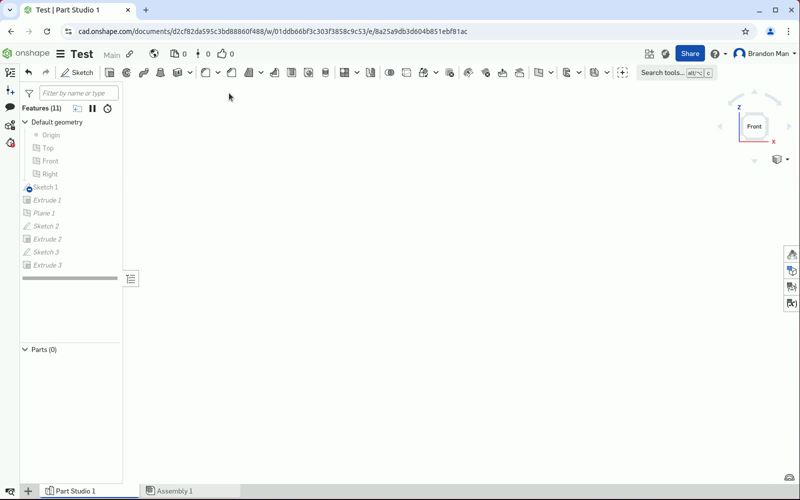
key(shift+s)
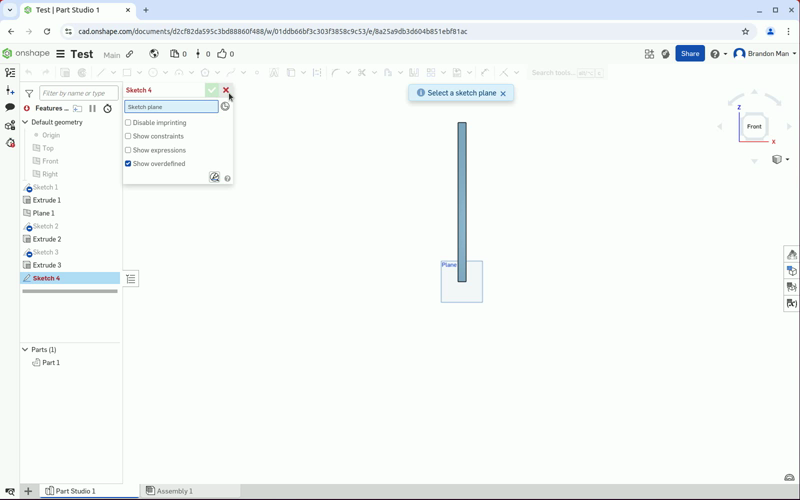
mouse_move(73, 215)
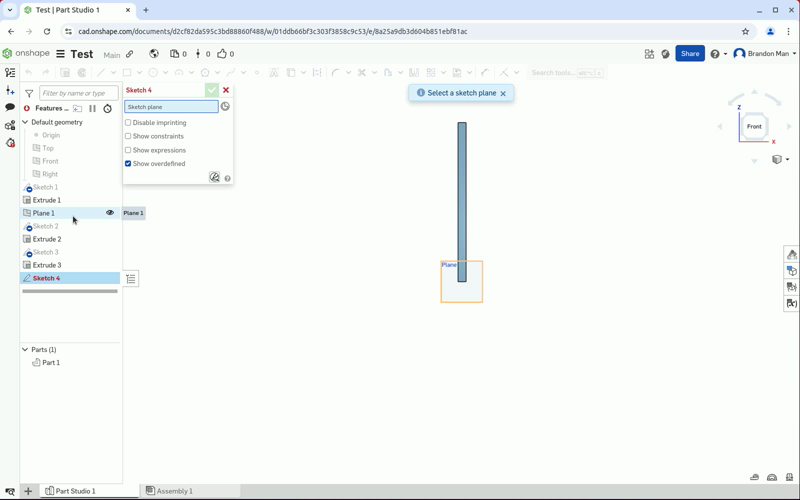
click(73, 215)
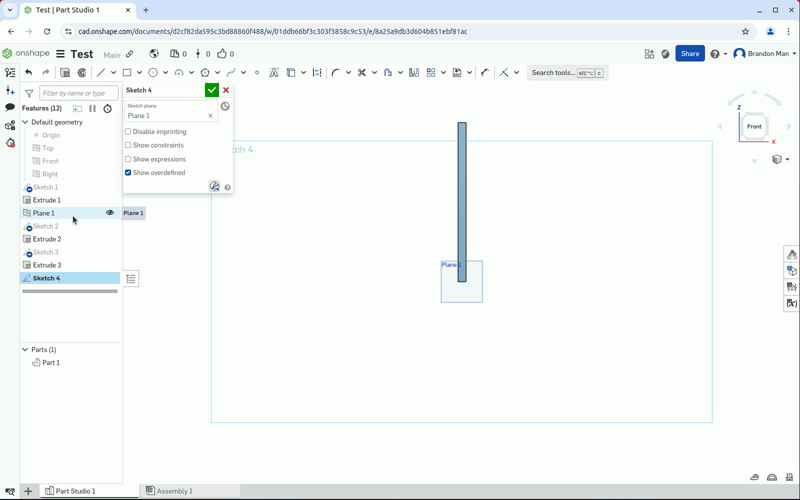
mouse_move(73, 352)
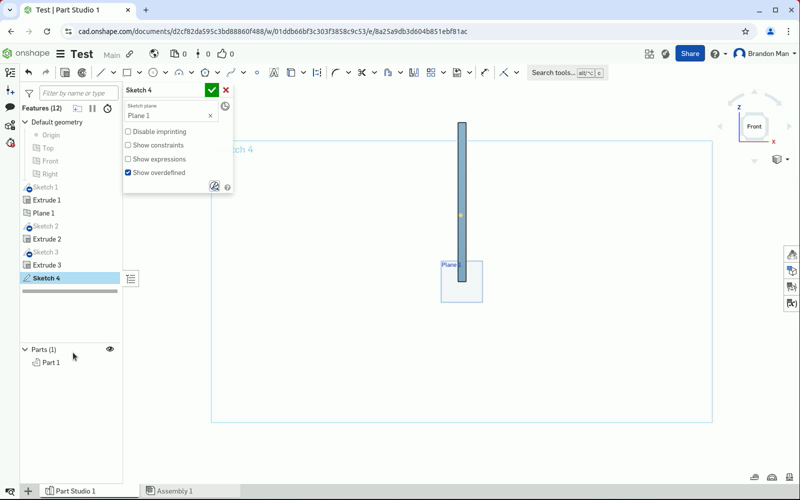
key(y)
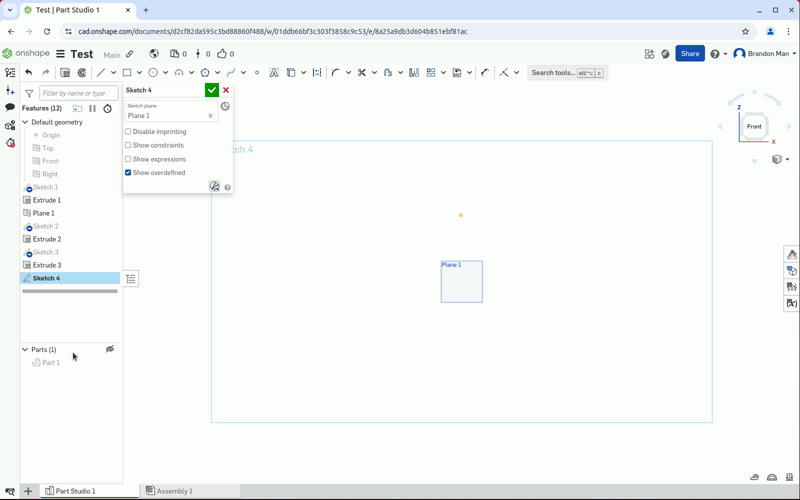
key(c)
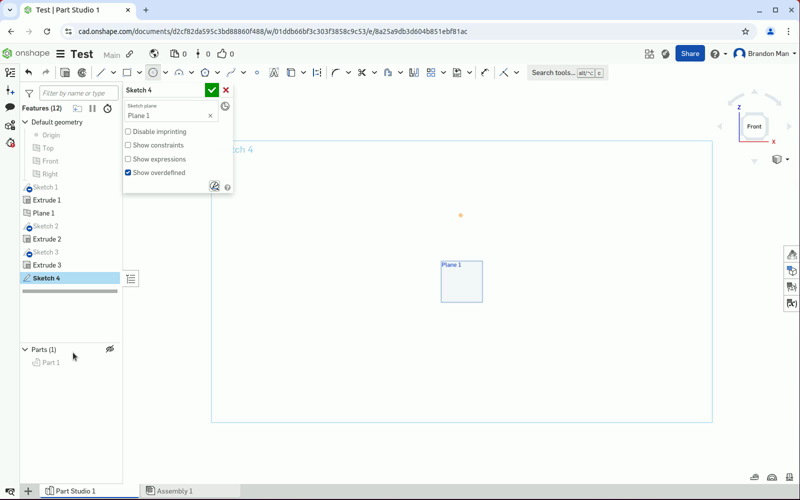
key_down(shift)
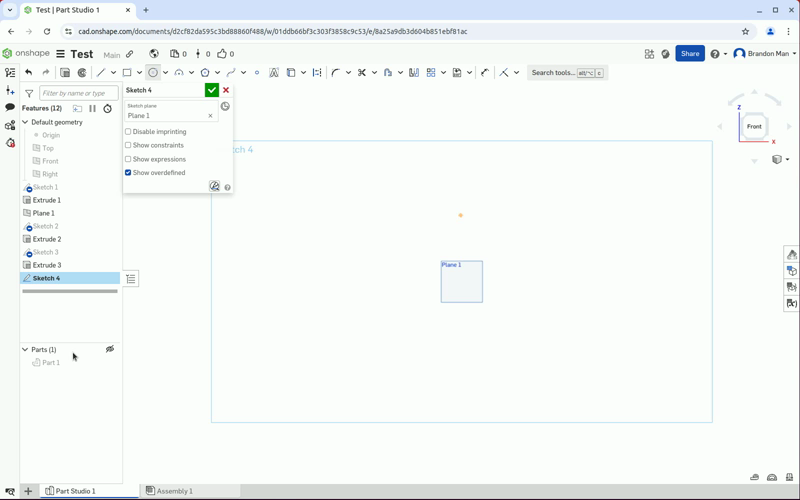
mouse_move(461, 278)
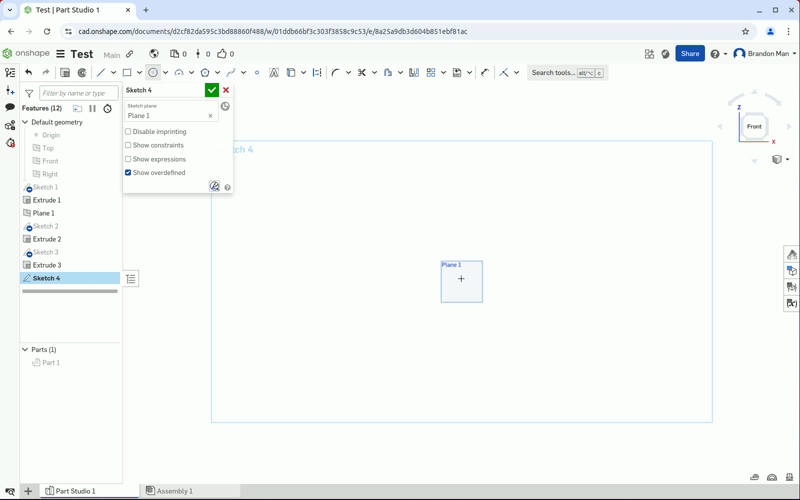
click(461, 278)
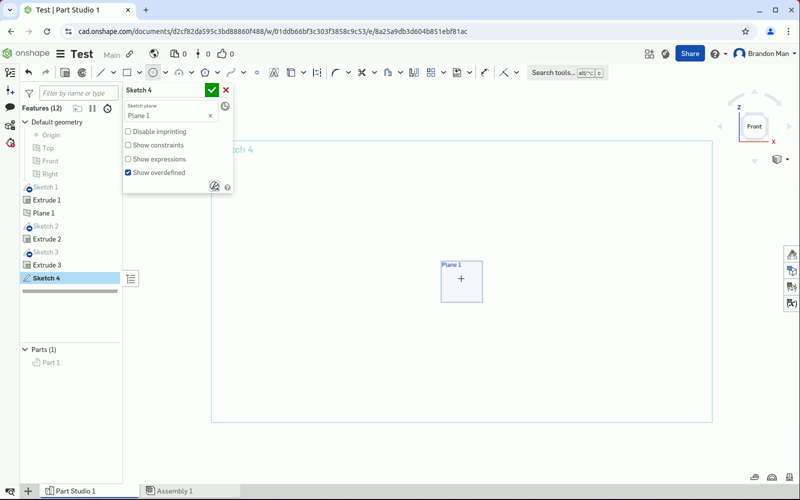
key_up(shift)
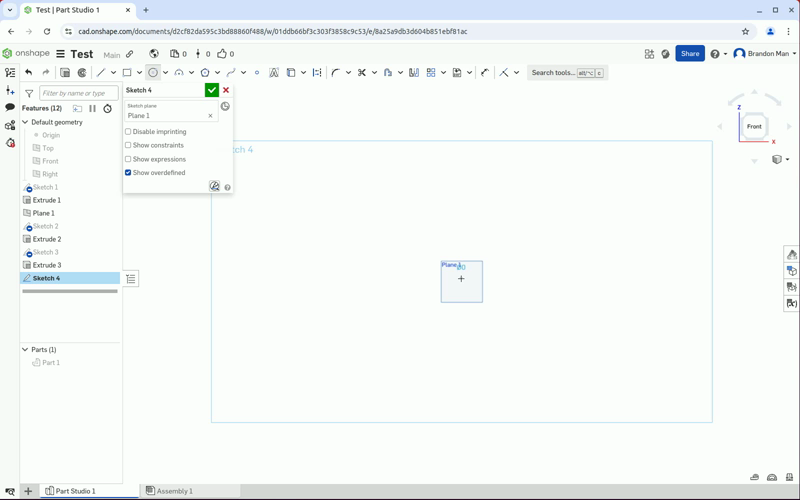
mouse_move(463, 278)
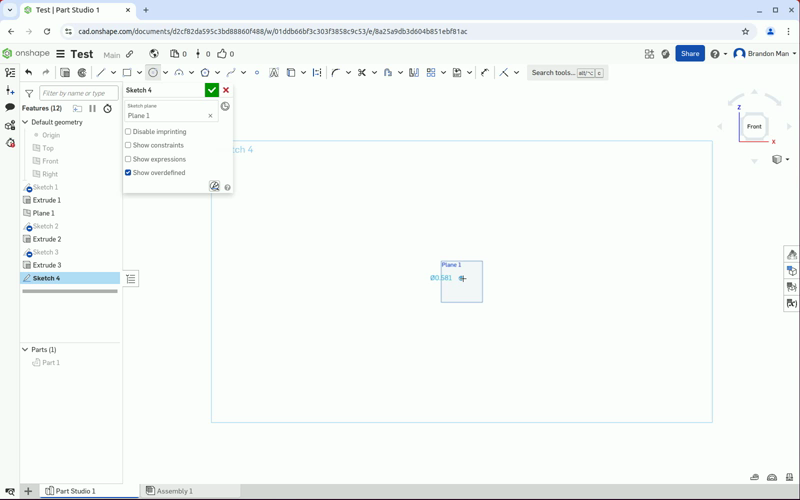
scroll(6)
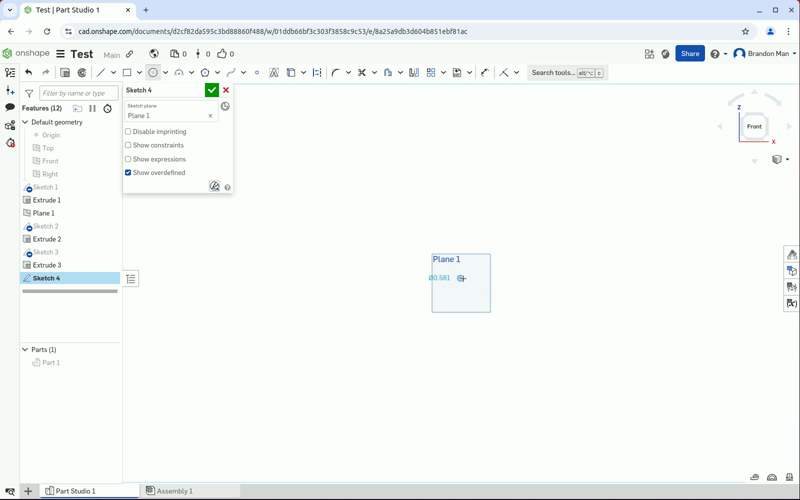
scroll(6)
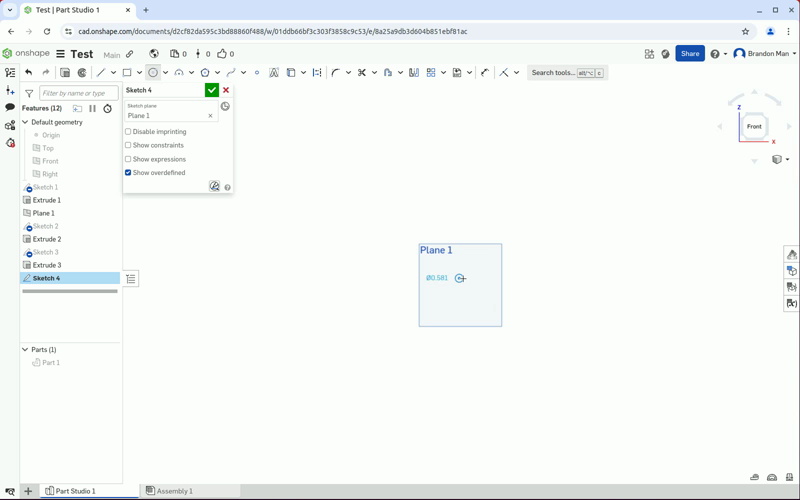
scroll(6)
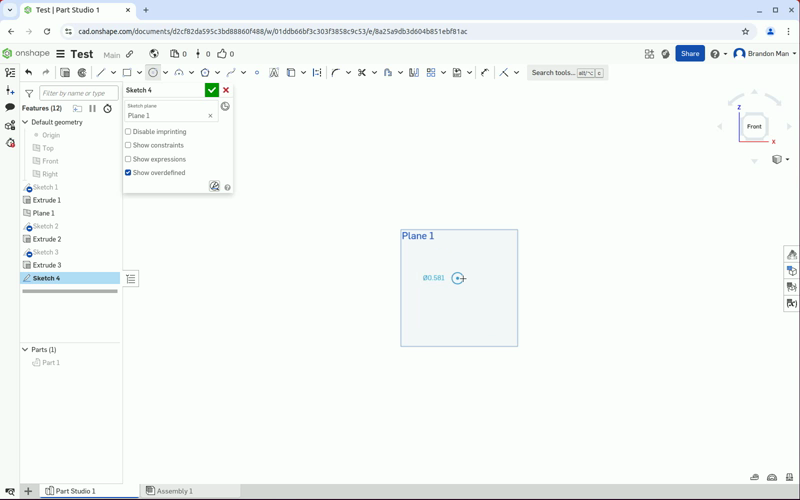
scroll(6)
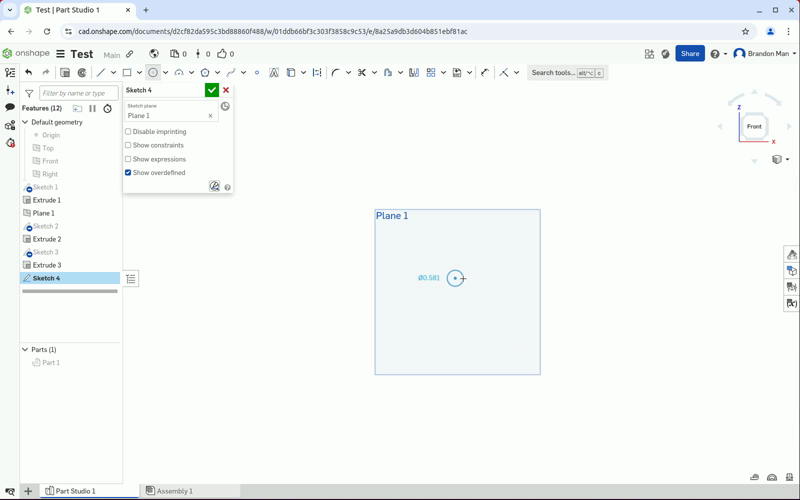
scroll(6)
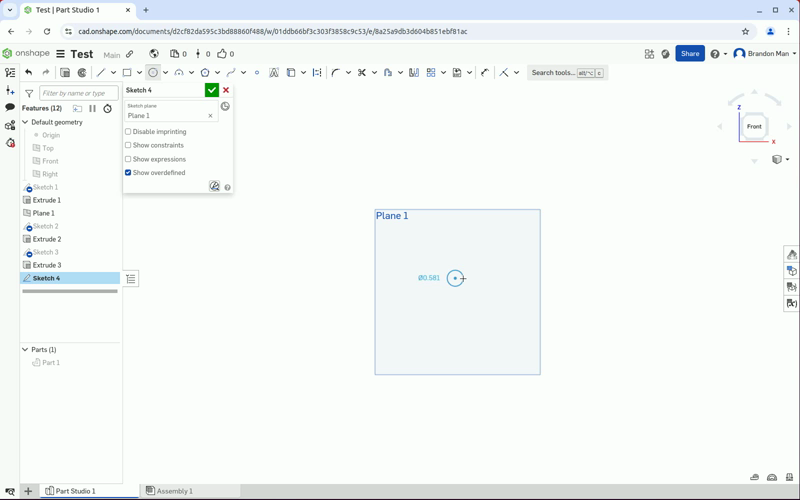
scroll(6)
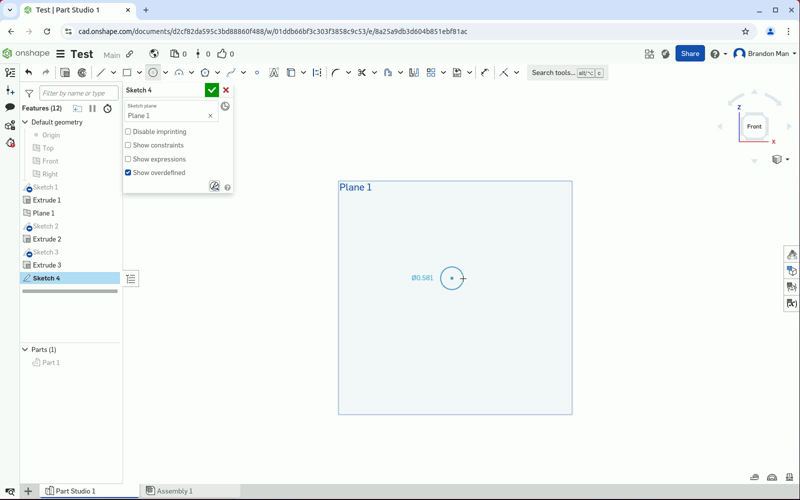
scroll(6)
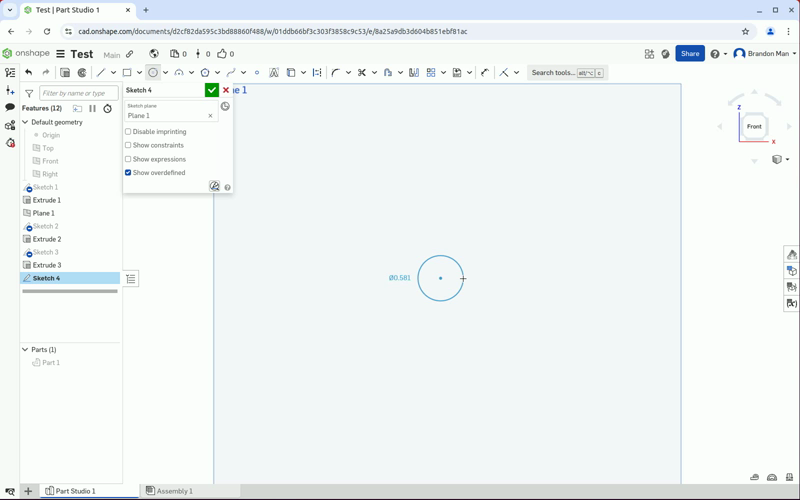
click(463, 278)
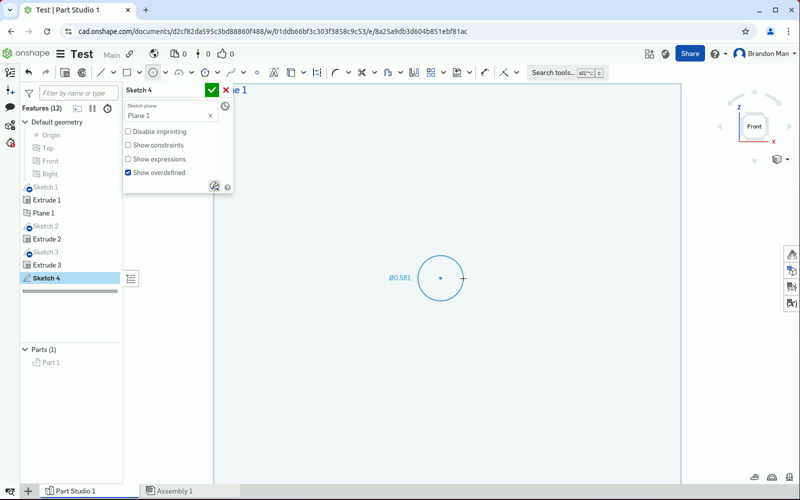
scroll(-6)
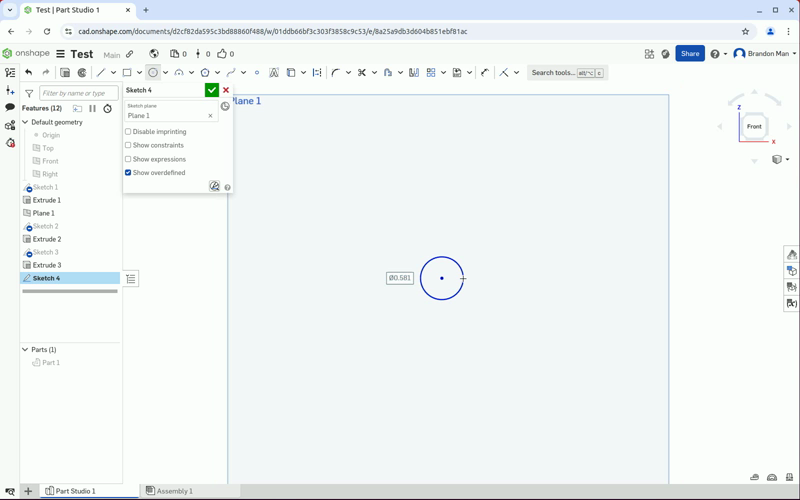
scroll(-6)
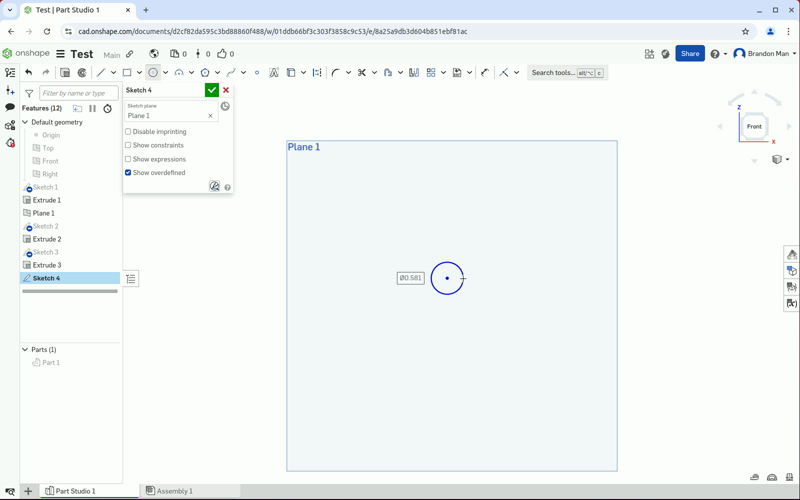
scroll(-6)
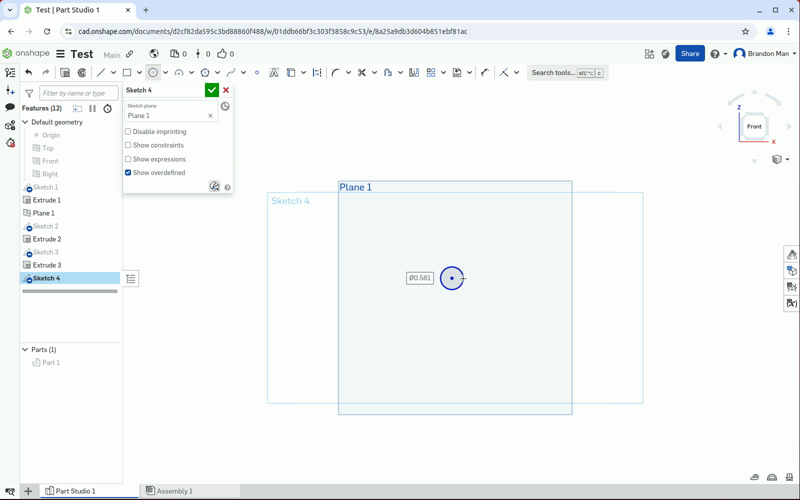
scroll(-6)
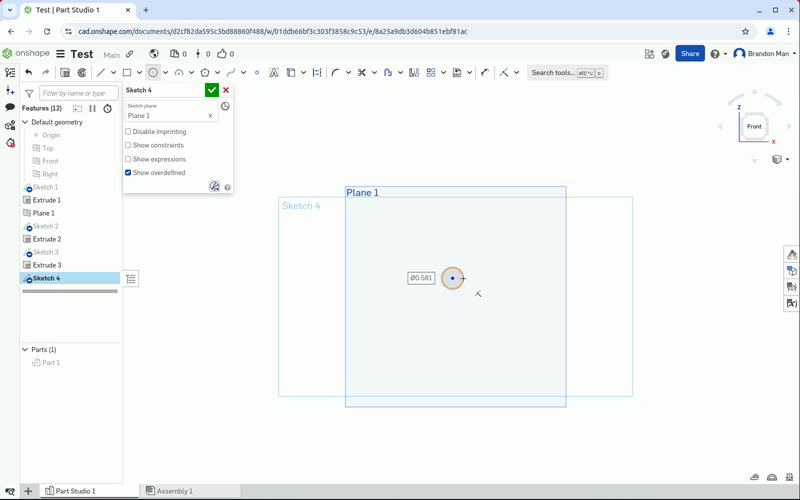
scroll(-6)
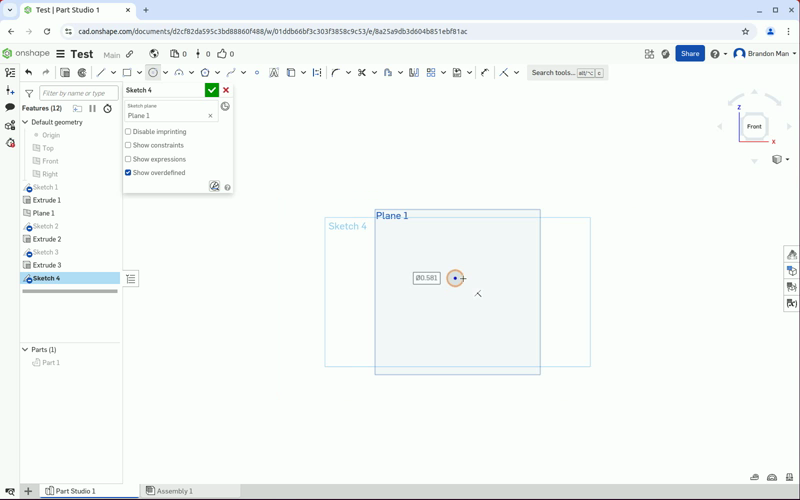
scroll(-6)
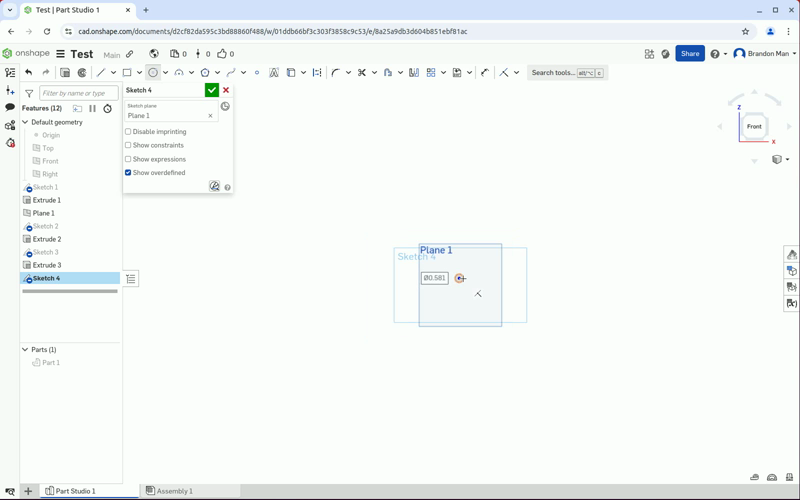
scroll(-6)
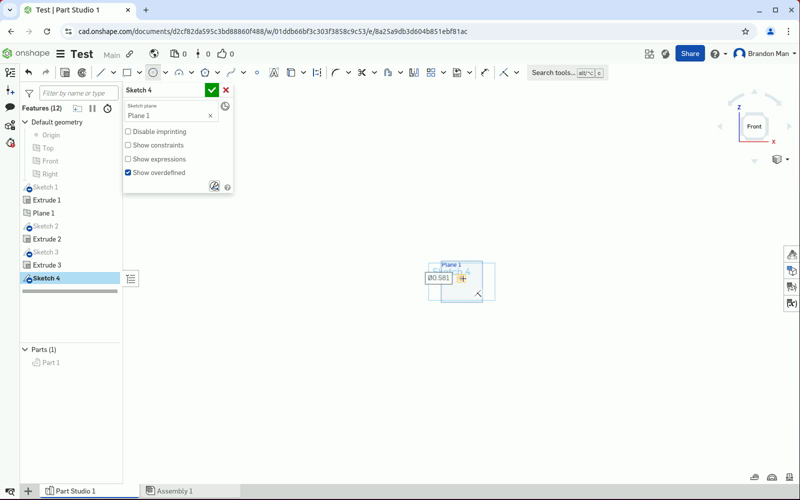
key(esc)
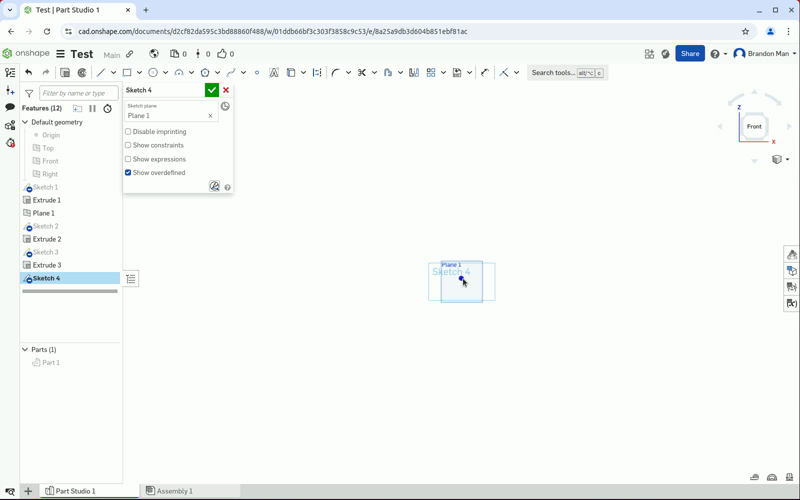
mouse_move(462, 279)
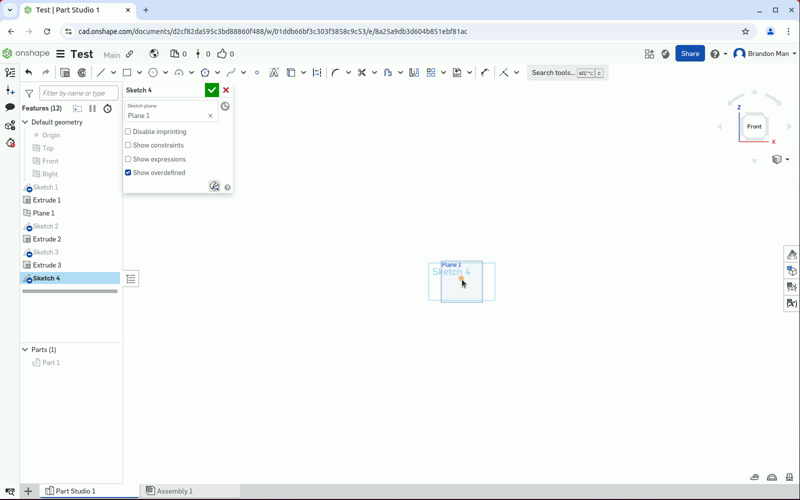
scroll(6)
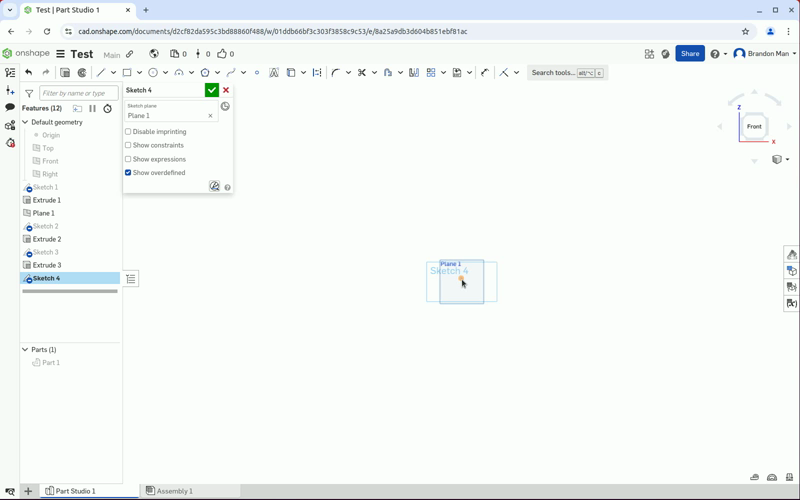
scroll(6)
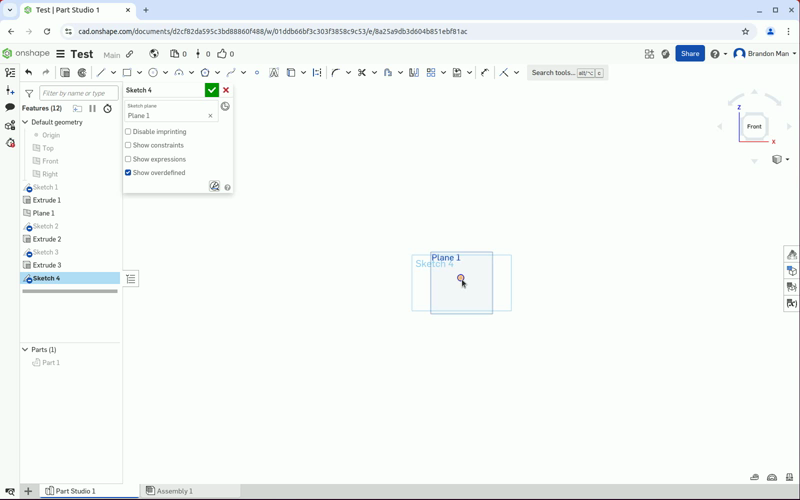
scroll(6)
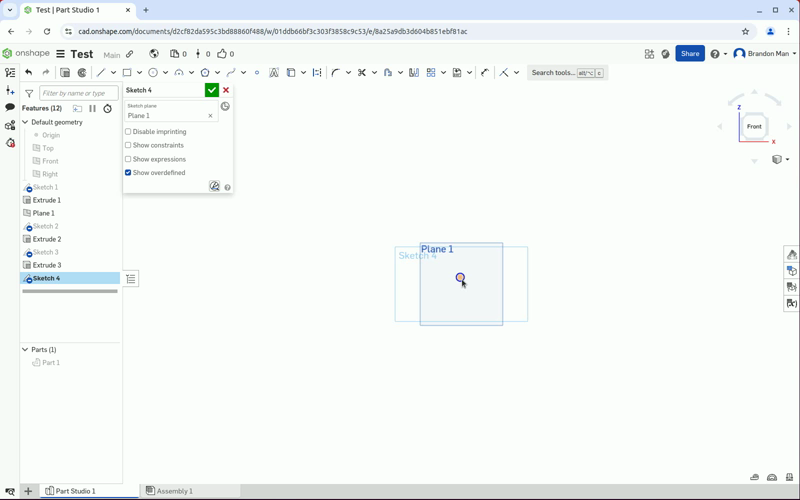
scroll(6)
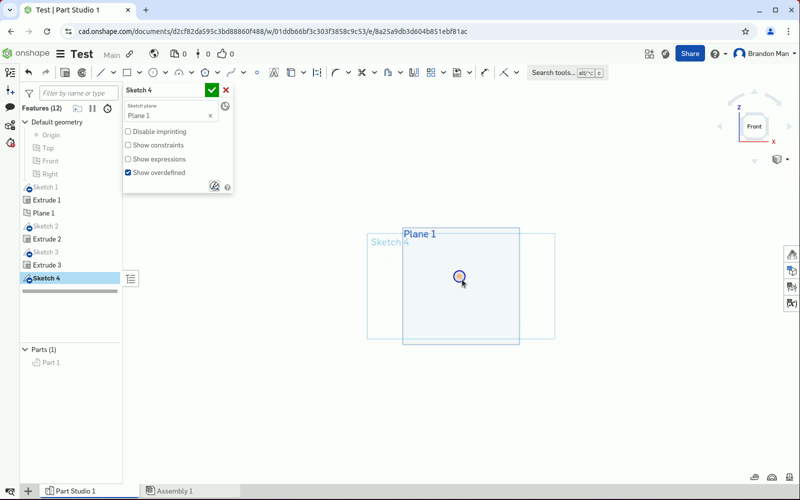
scroll(6)
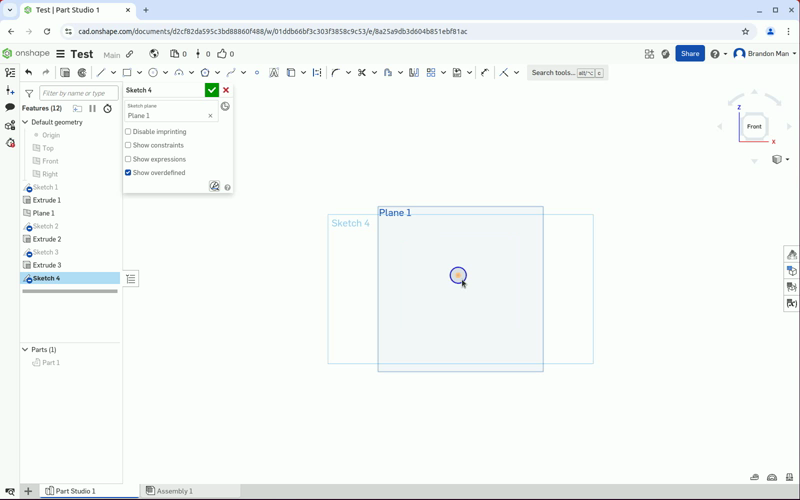
scroll(6)
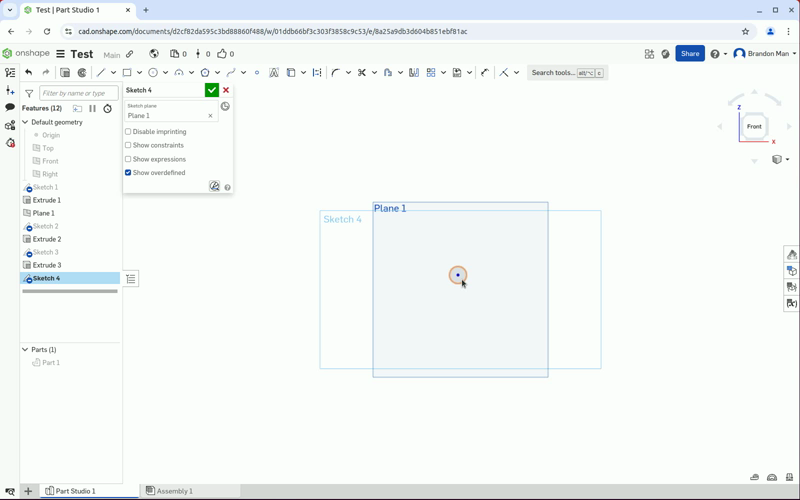
scroll(6)
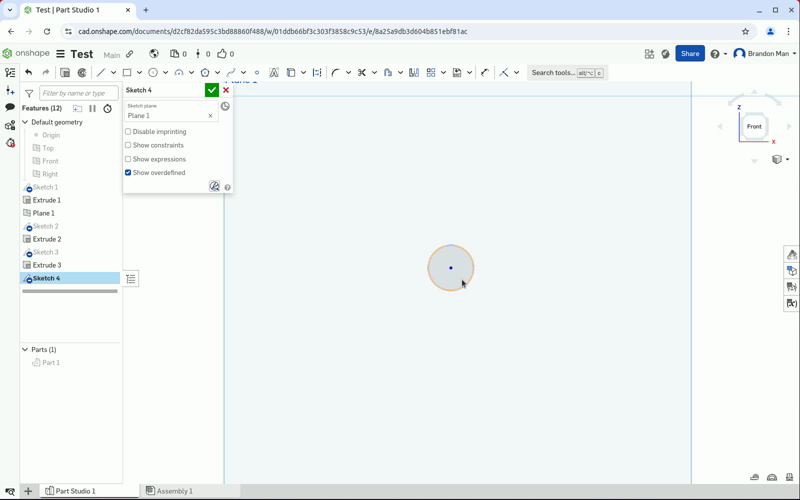
click(462, 279)
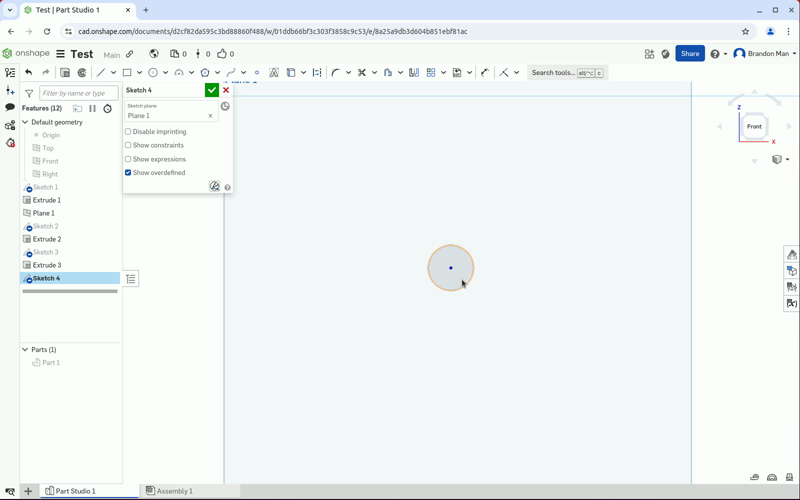
scroll(-6)
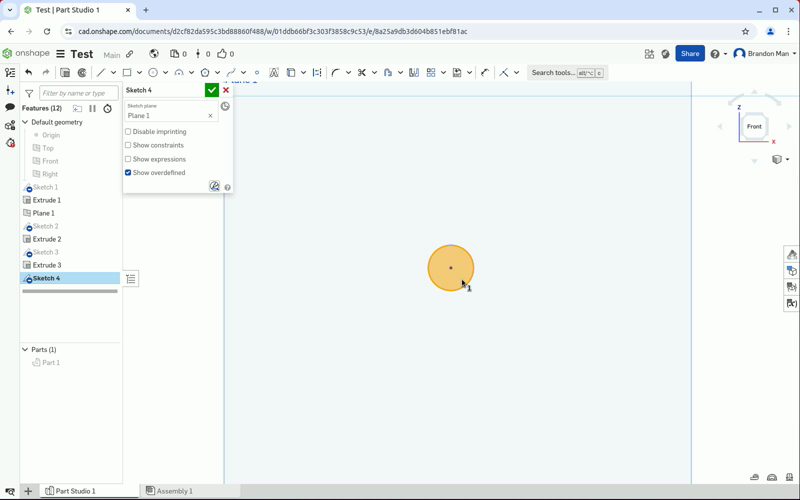
scroll(-6)
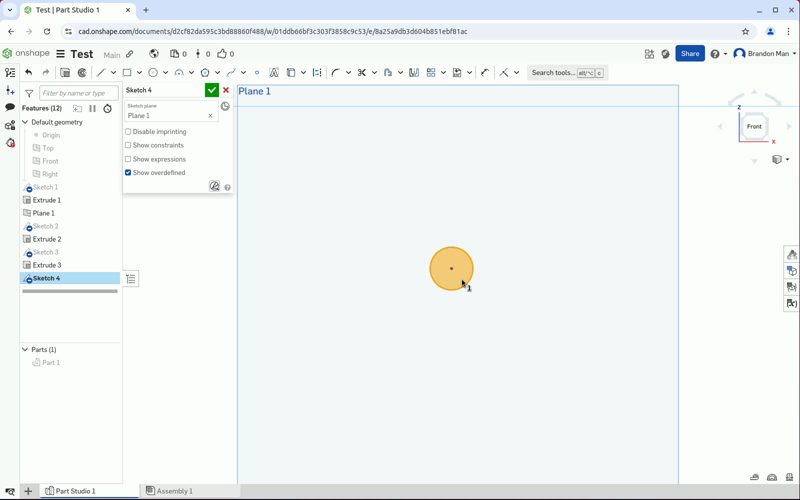
scroll(-6)
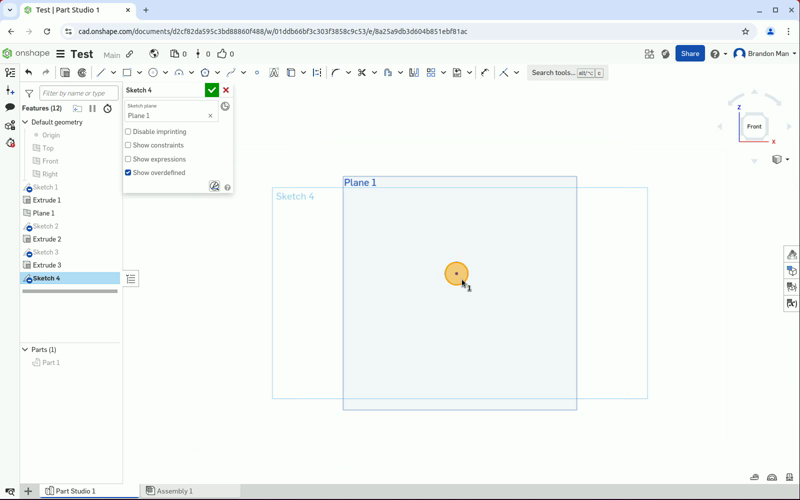
scroll(-6)
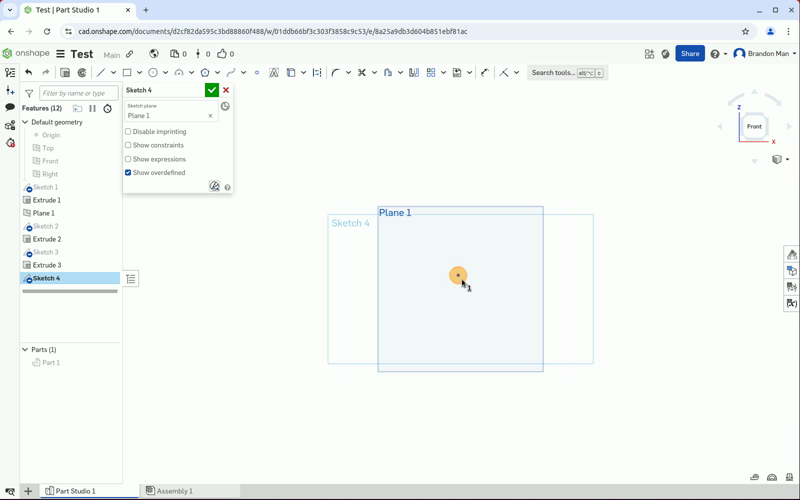
scroll(-6)
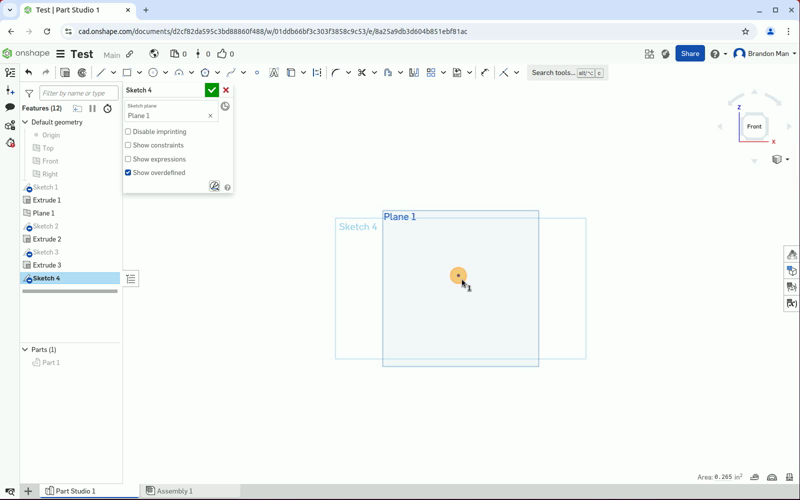
scroll(-6)
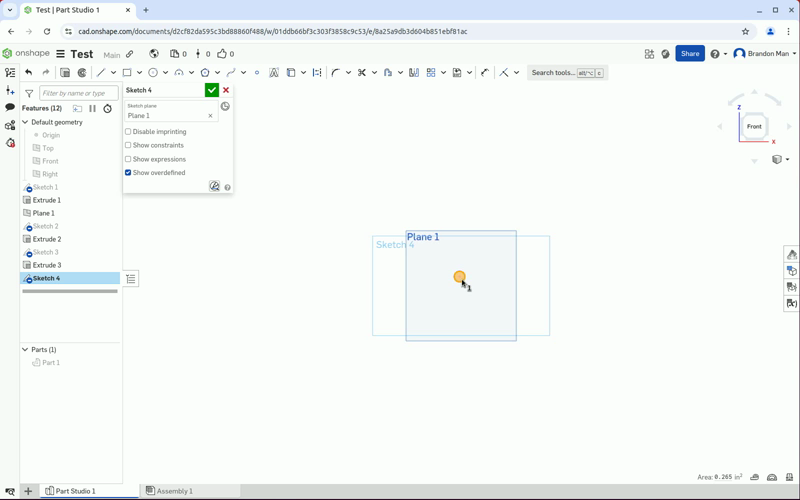
scroll(-6)
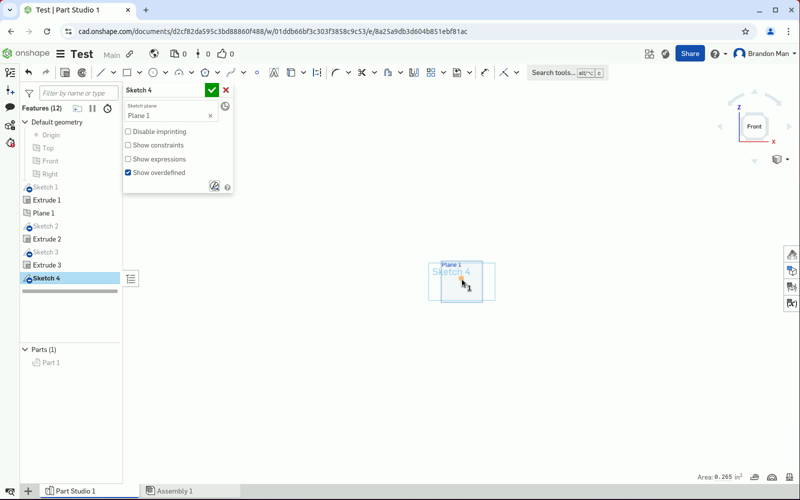
mouse_move(73, 352)
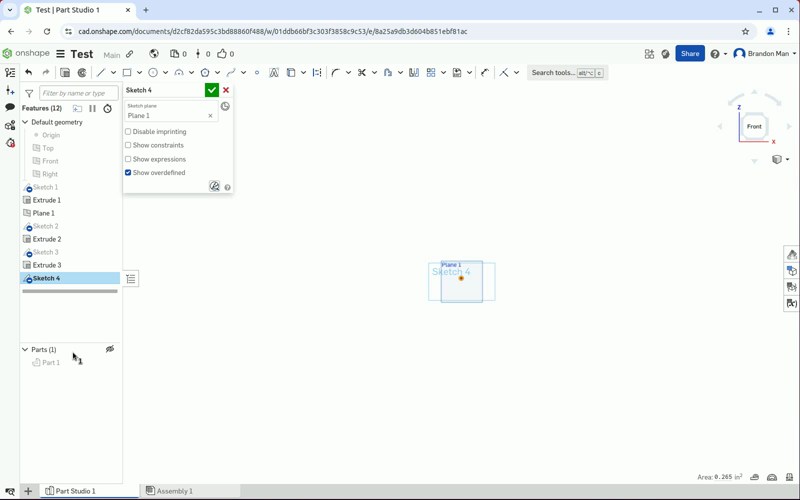
key(shift+y)
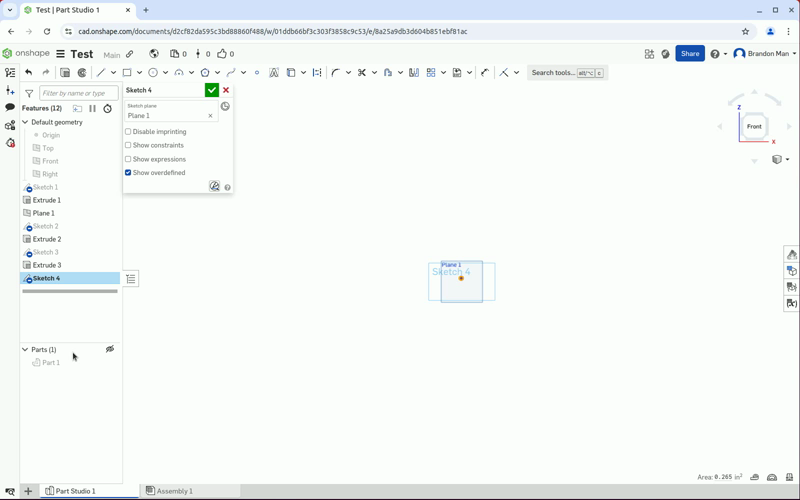
key(shift+e)
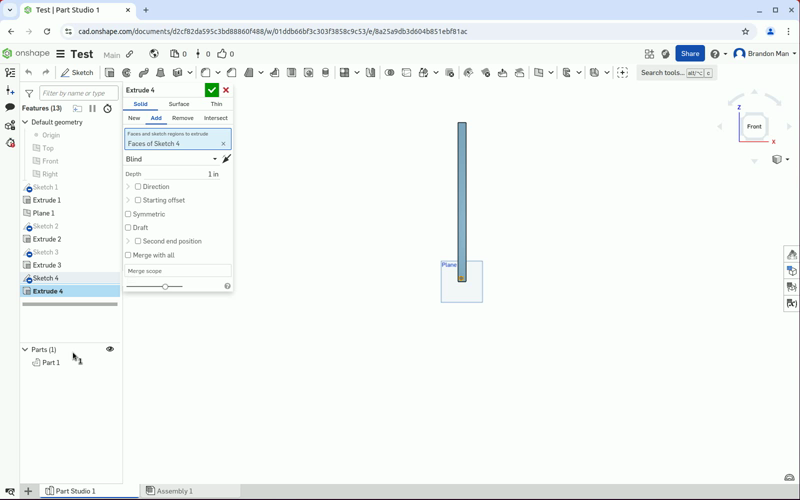
mouse_move(143, 106)
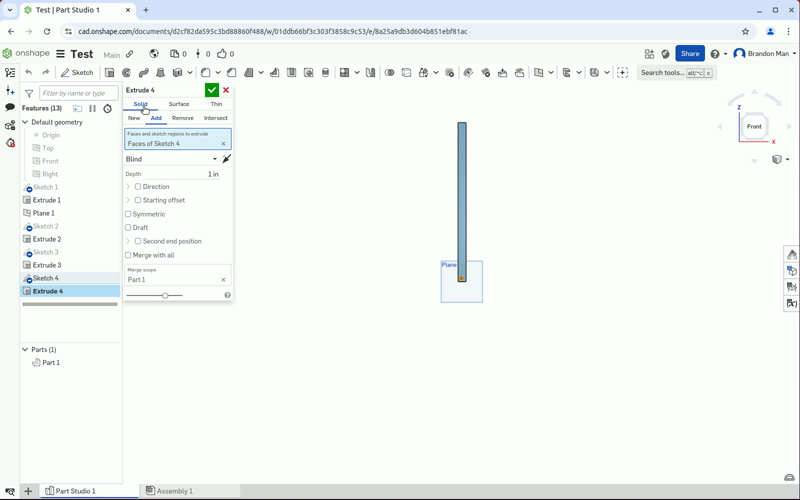
click(143, 106)
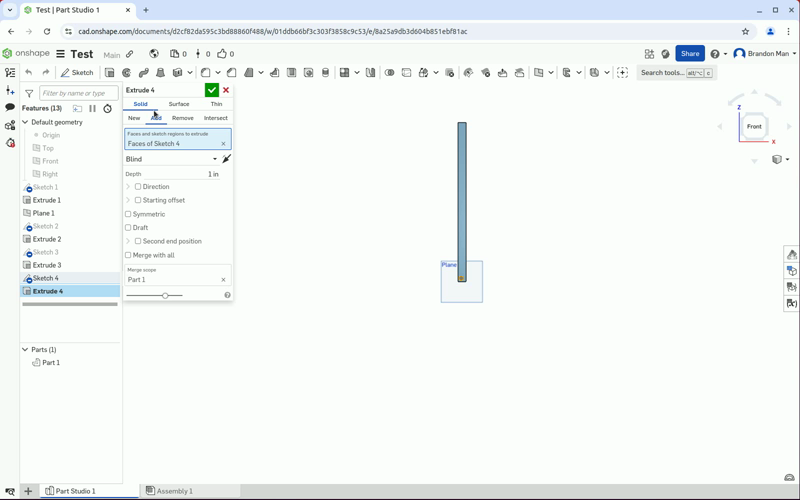
mouse_move(186, 120)
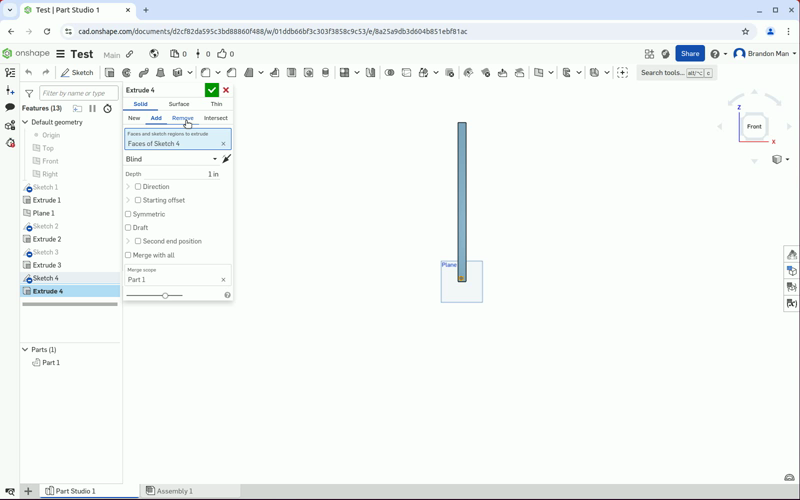
click(186, 120)
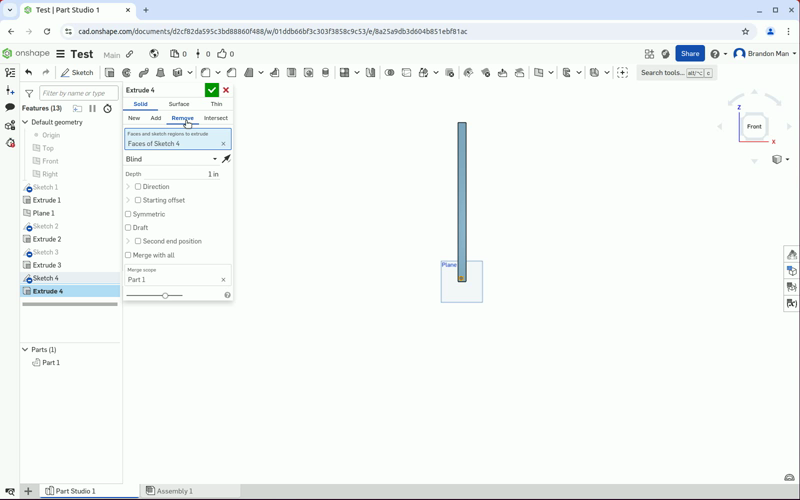
key(tab, 4)
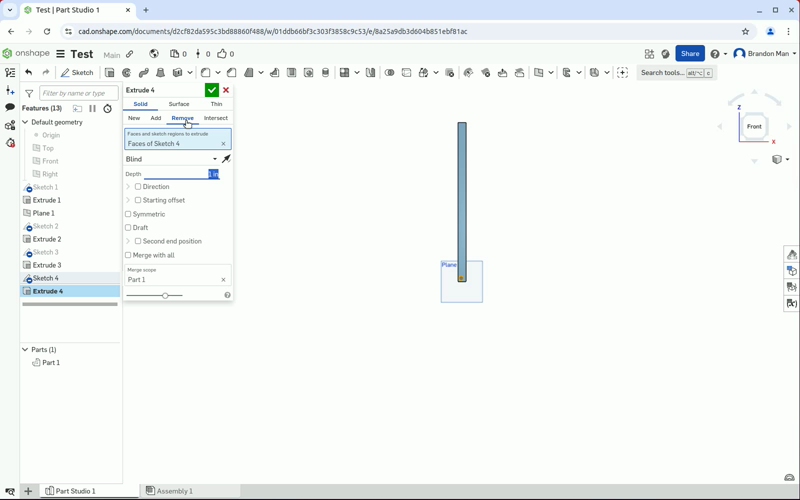
text(0.963)
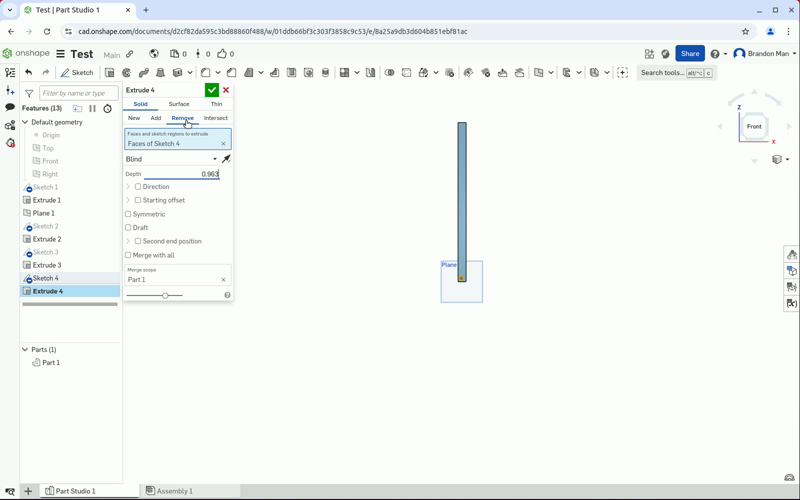
key(tab, 6)
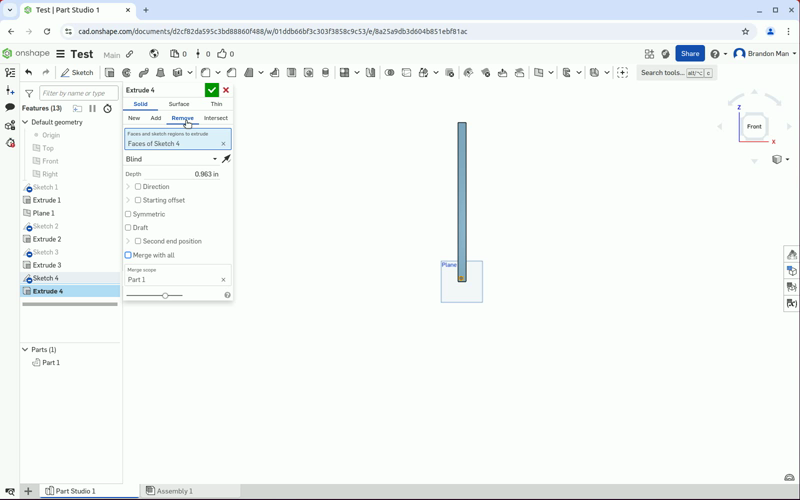
key(space)
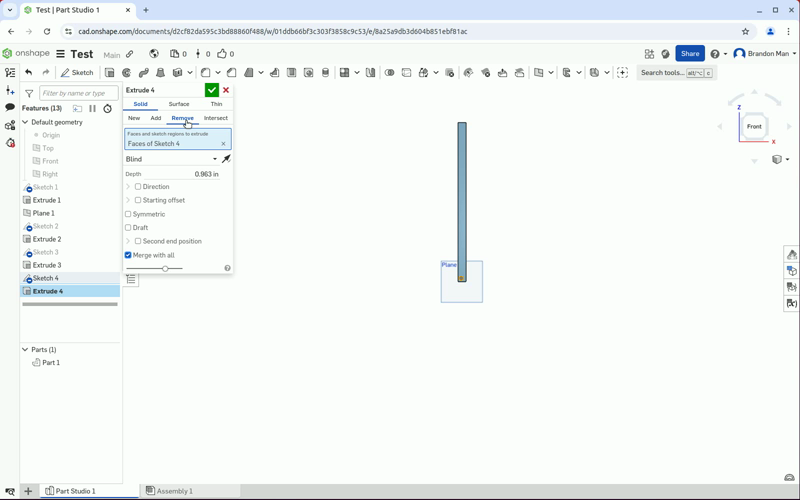
key(enter)
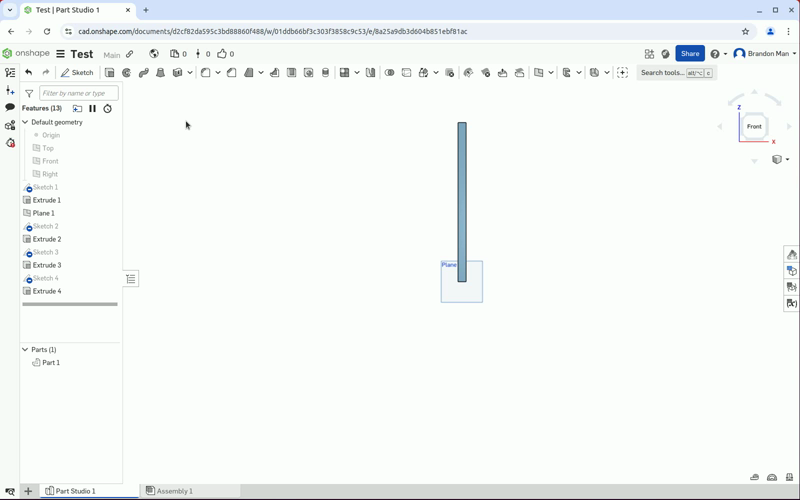
key(shift+h)
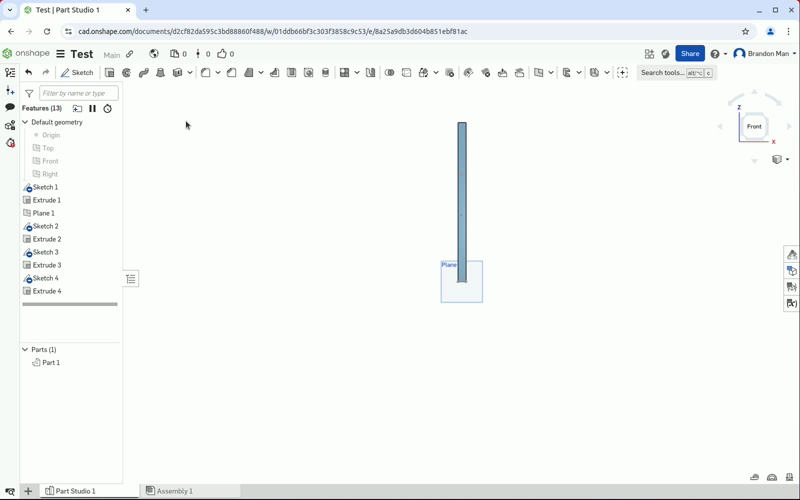
key(shift+h)
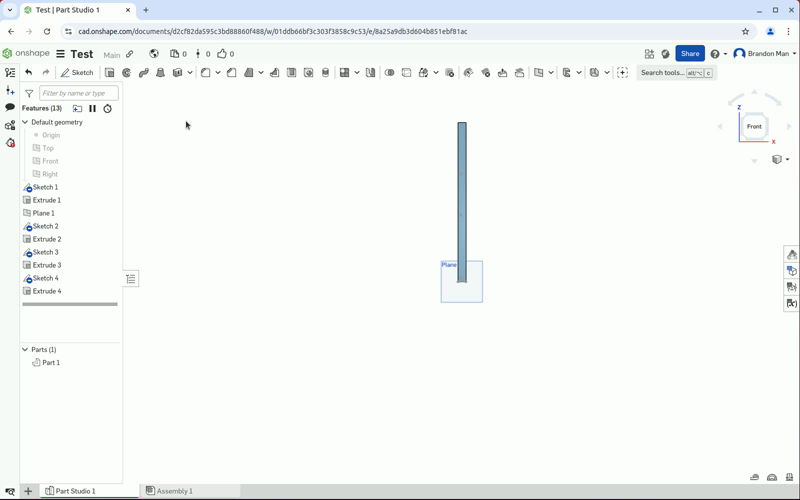
key(shift+7)
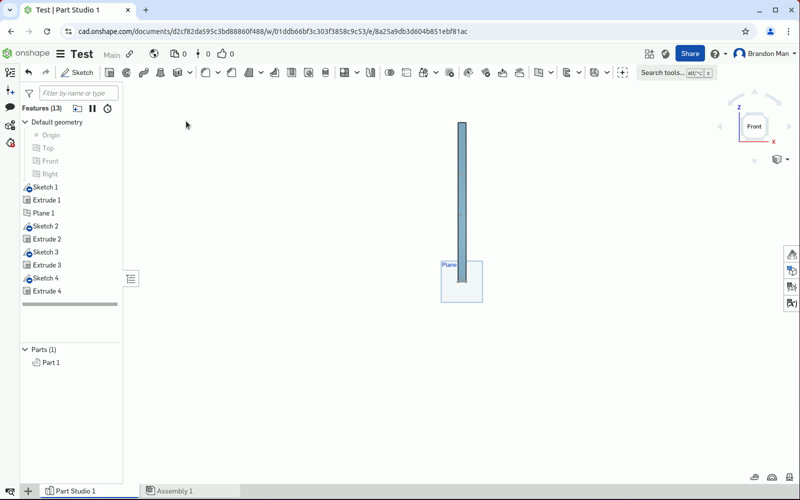
key(left, 2)
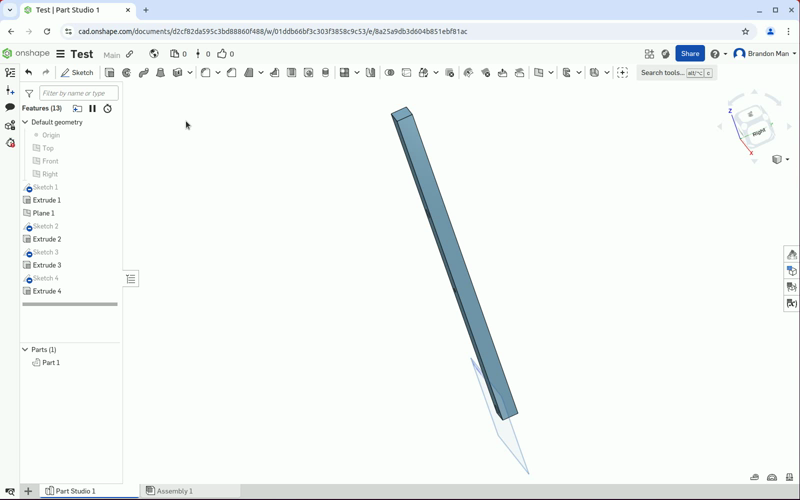
key(down, 2)
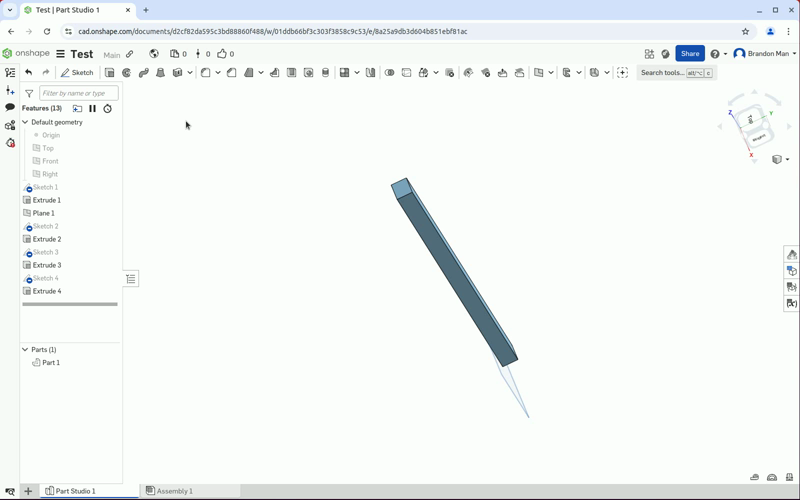
key(up, 2)
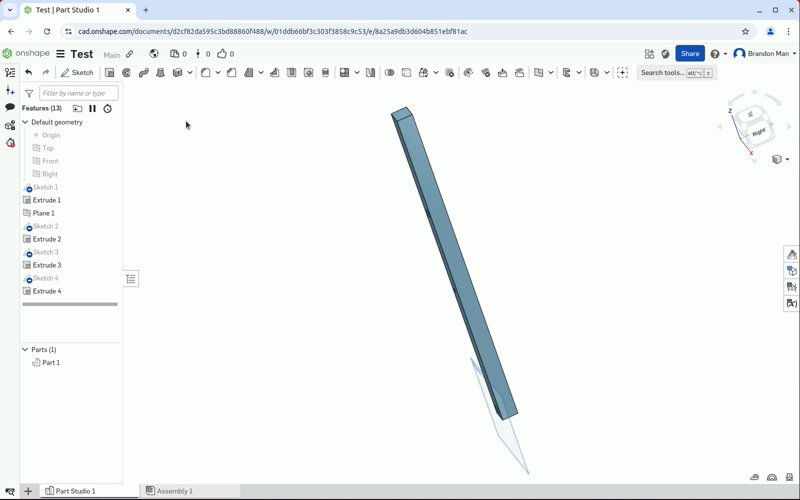
key(right, 2)
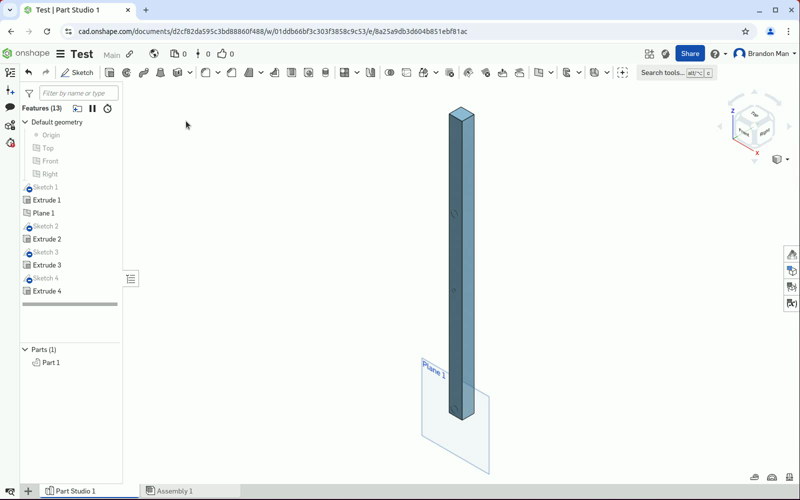
mouse_move(73, 189)
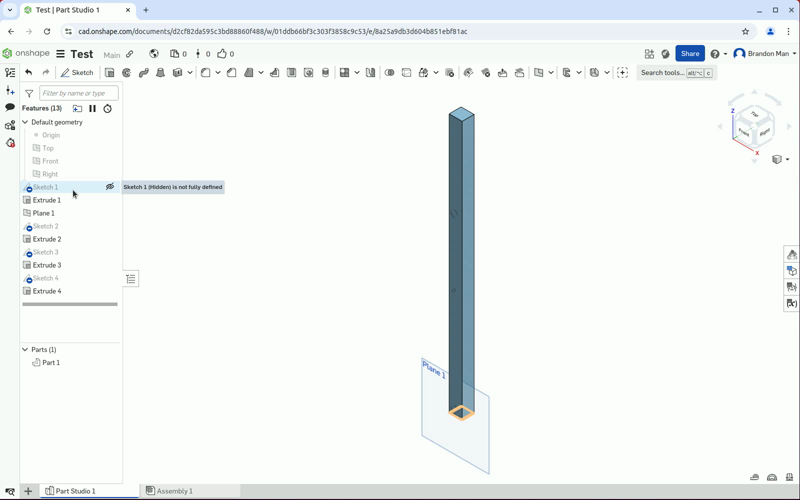
click(73, 189)